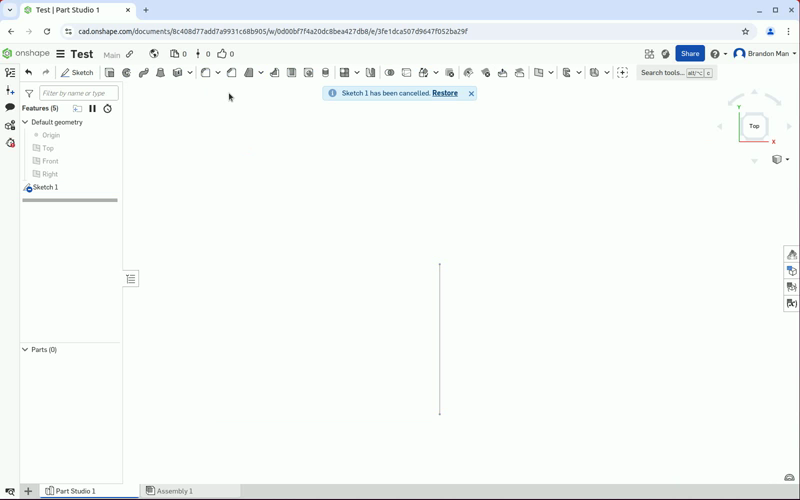
key(shift+h)
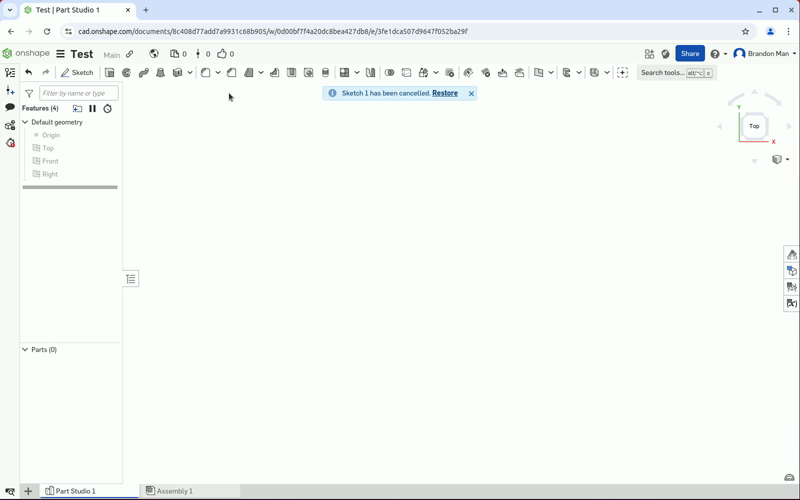
mouse_move(73, 352)
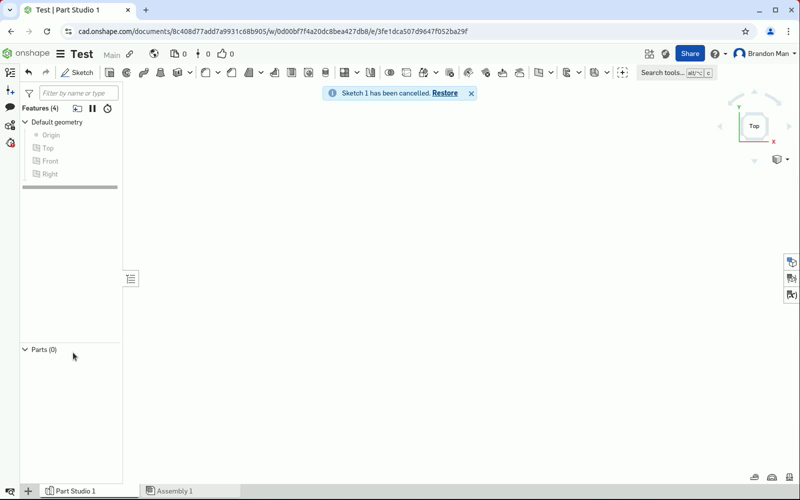
key(y)
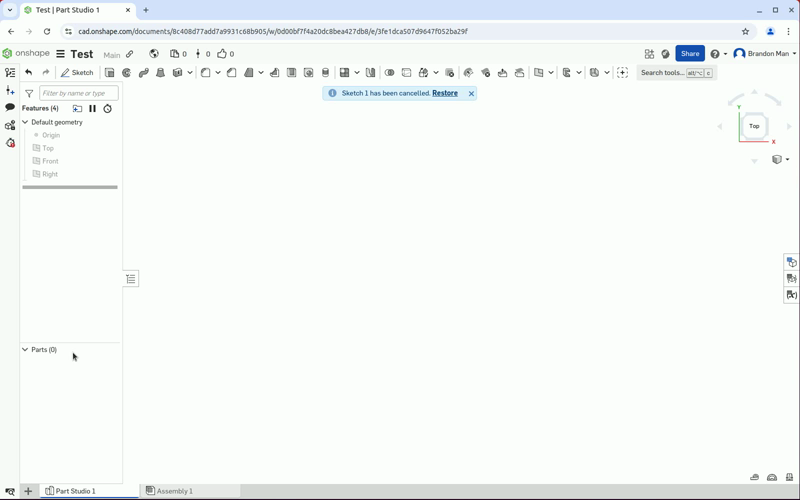
key(shift+p)
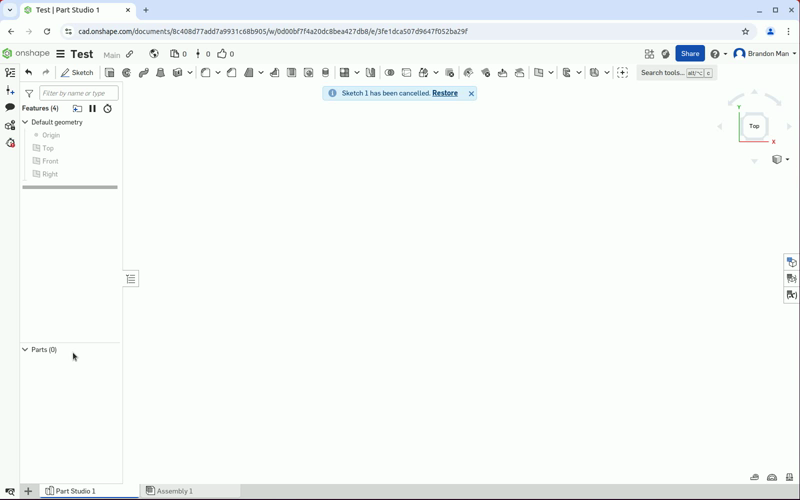
key(space)
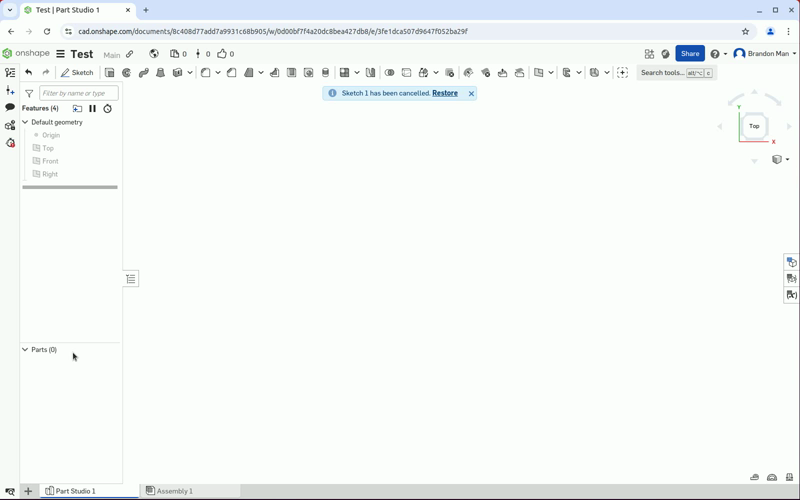
key_down(shift)
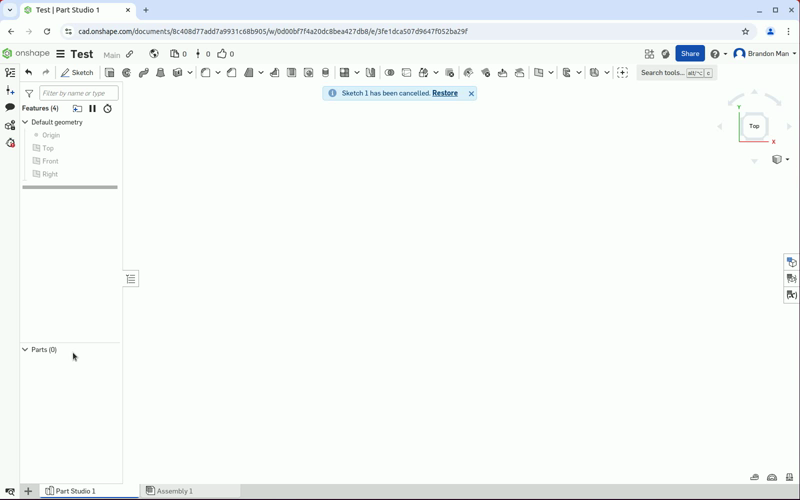
key(up)
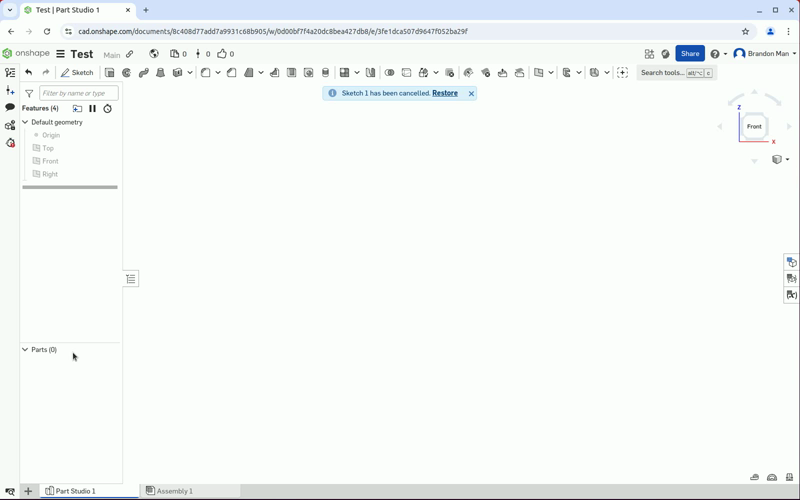
key_up(shift)
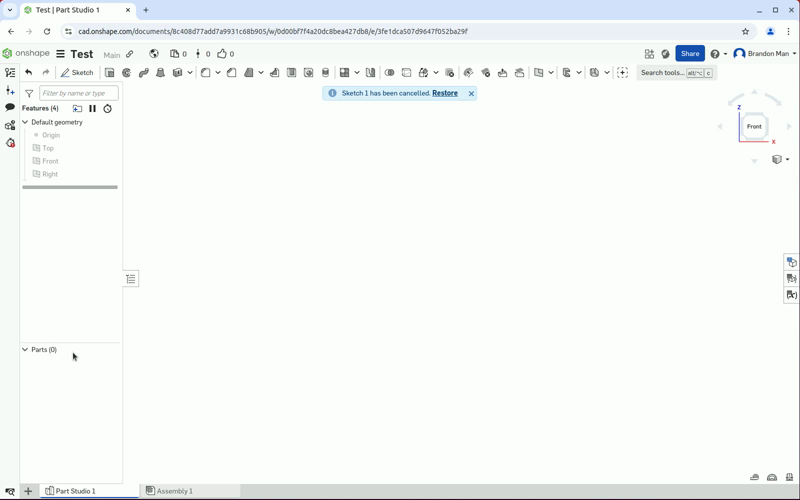
mouse_move(73, 352)
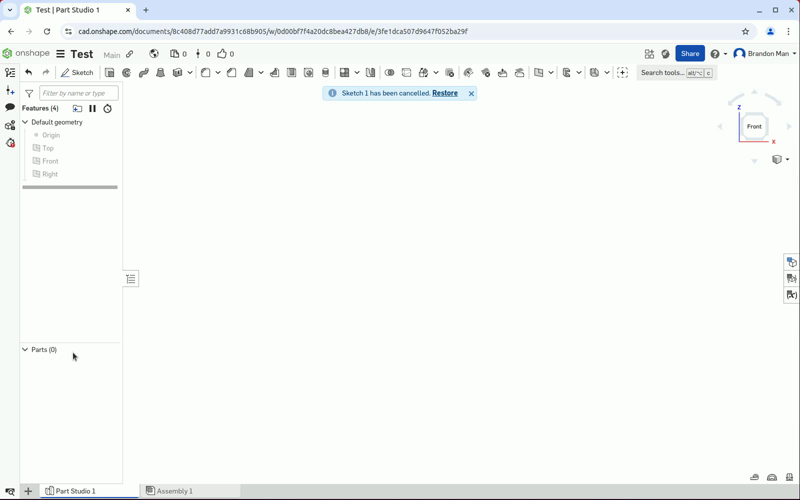
key(shift+y)
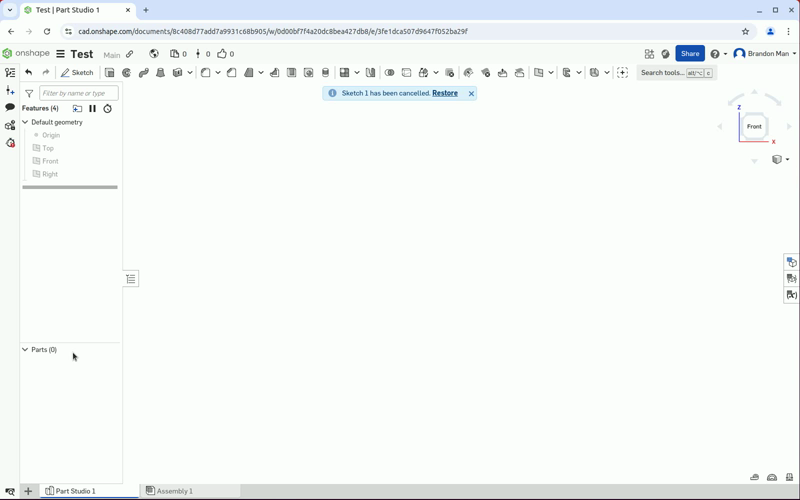
key(shift+s)
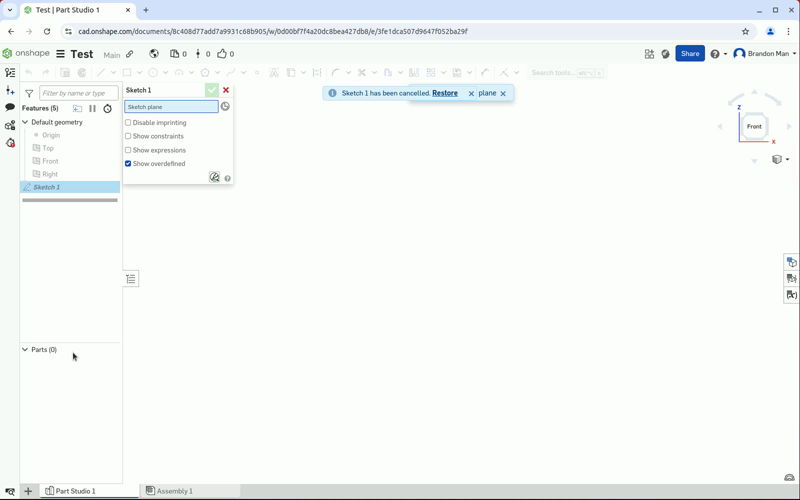
mouse_move(73, 163)
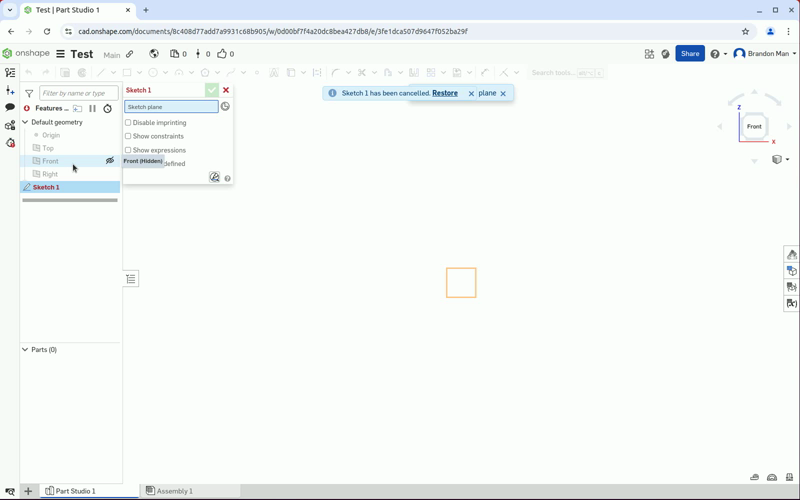
click(73, 163)
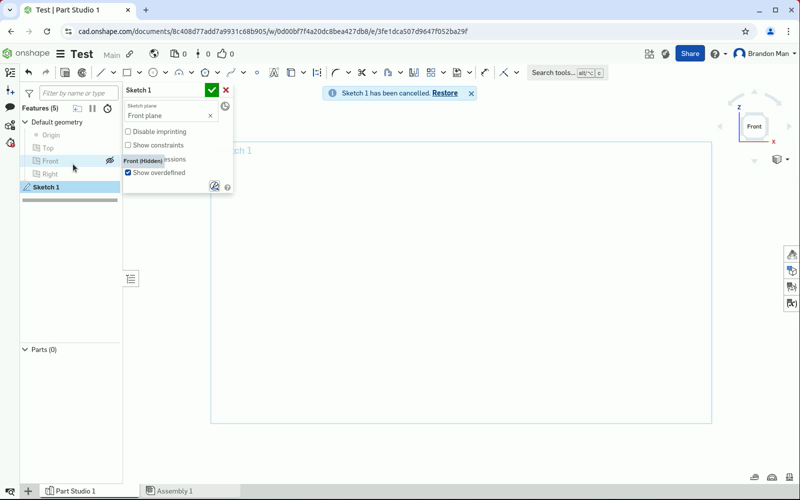
mouse_move(73, 352)
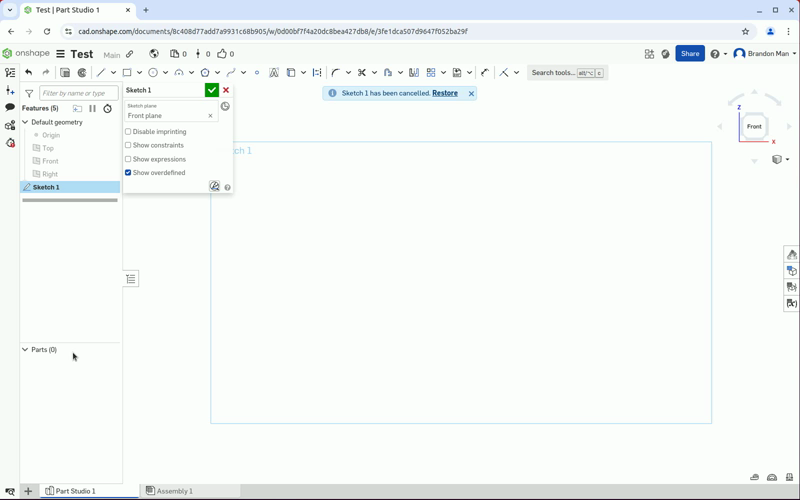
key(y)
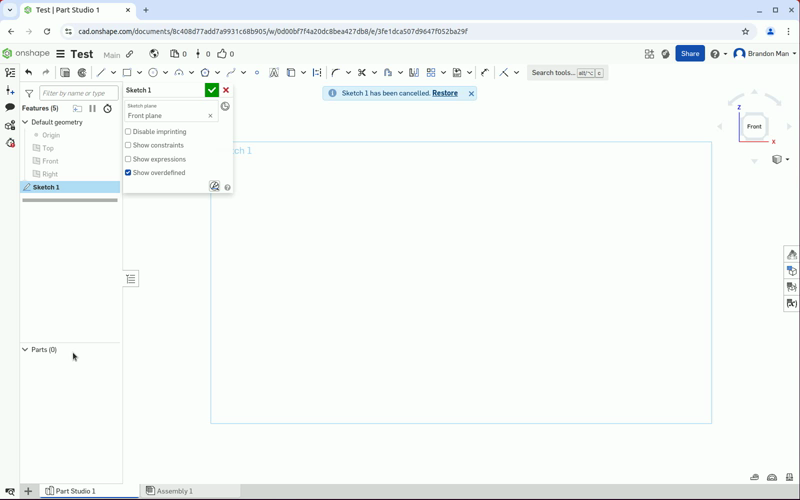
key(c)
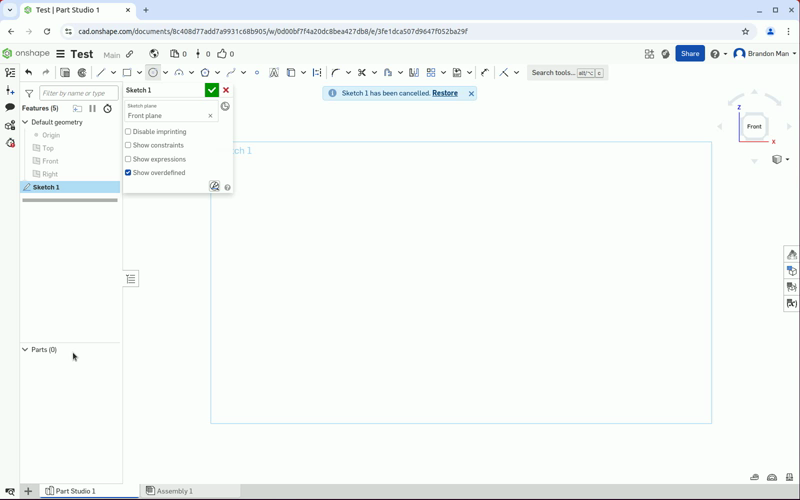
key_down(shift)
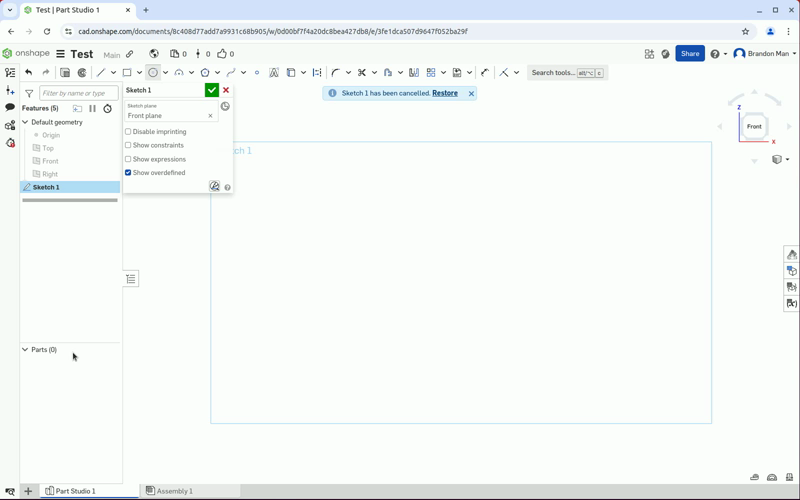
mouse_move(461, 282)
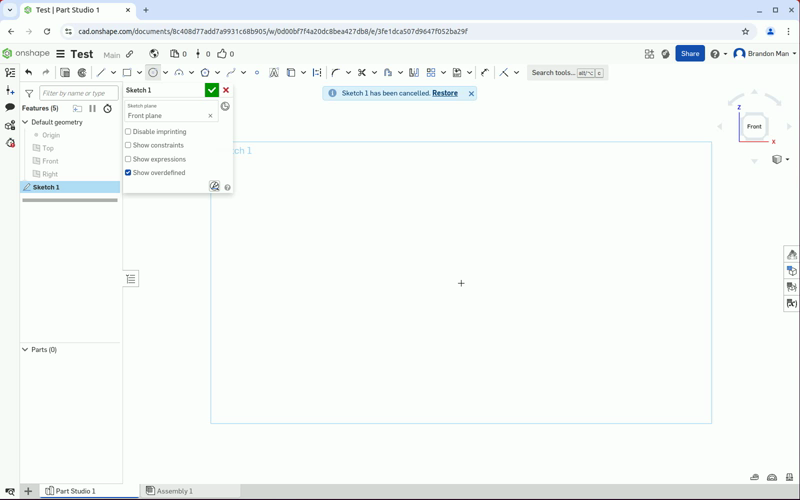
click(461, 282)
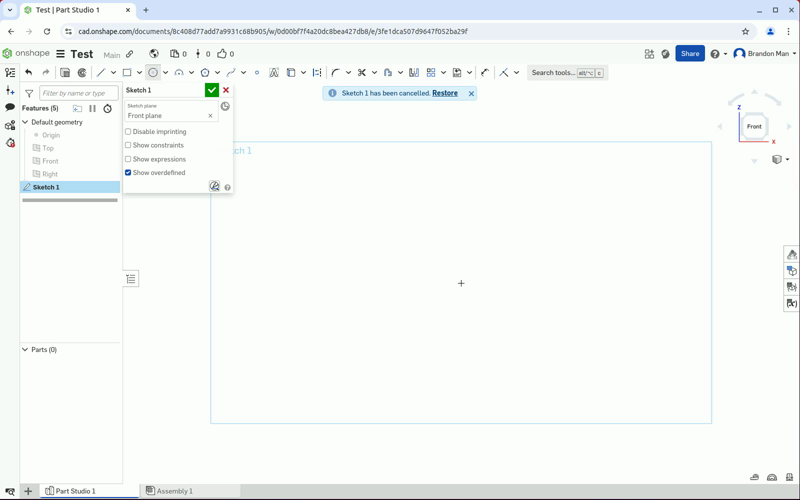
key_up(shift)
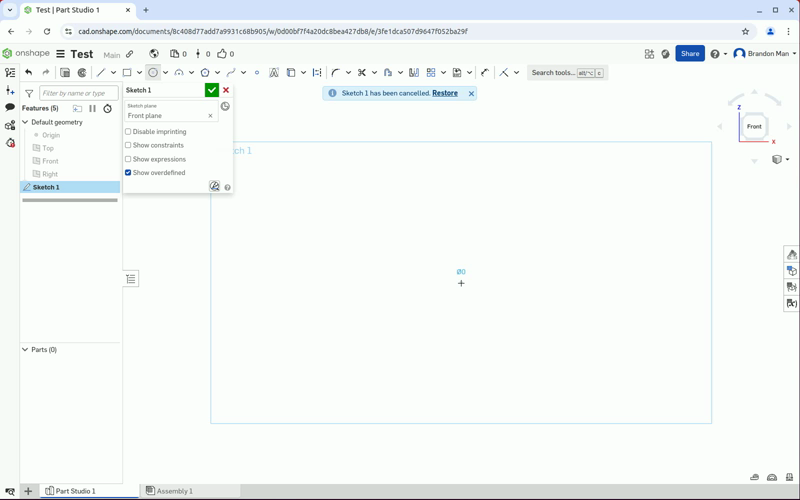
mouse_move(467, 282)
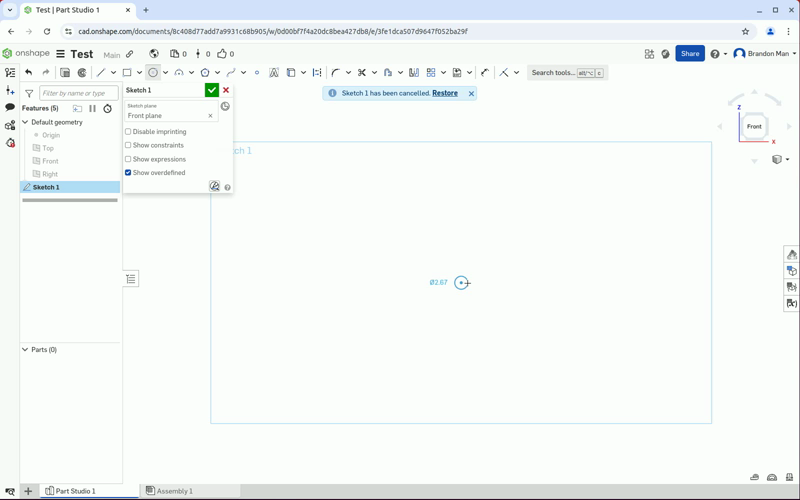
click(467, 282)
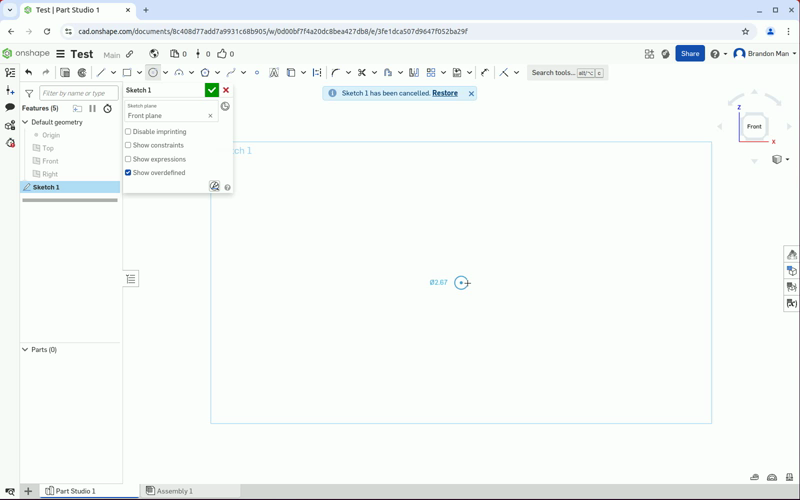
key(esc)
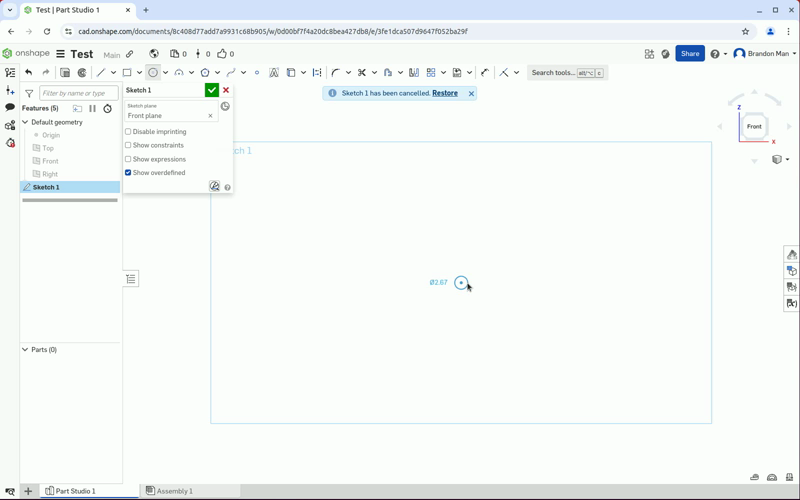
mouse_move(460, 284)
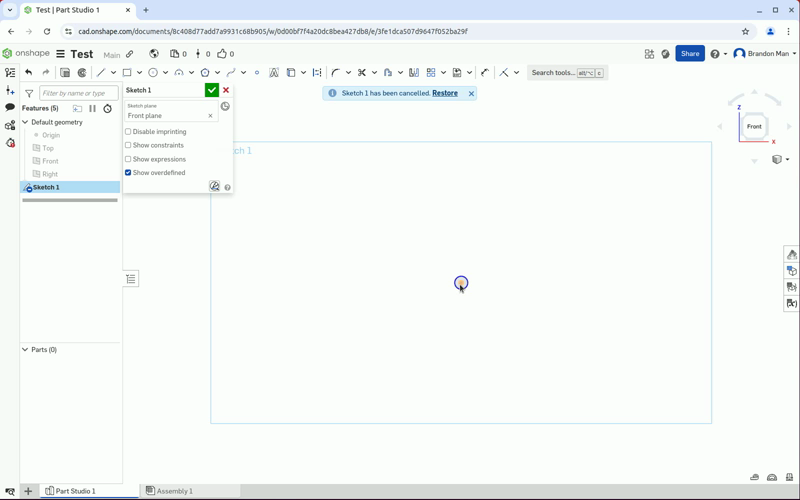
scroll(6)
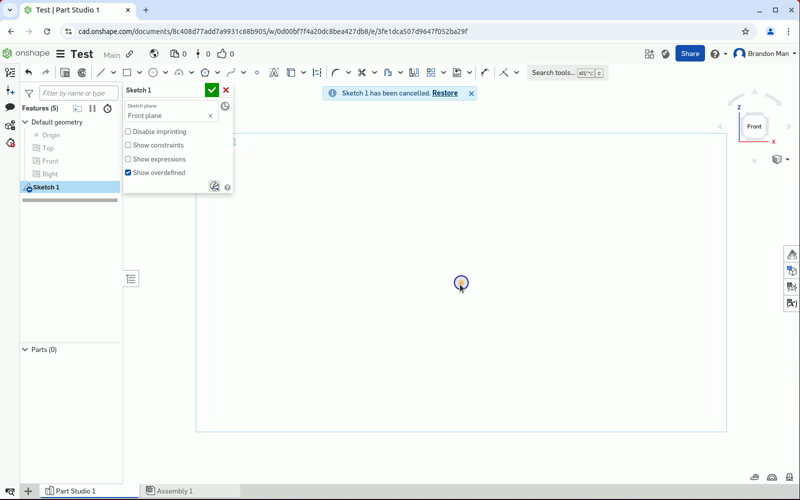
scroll(6)
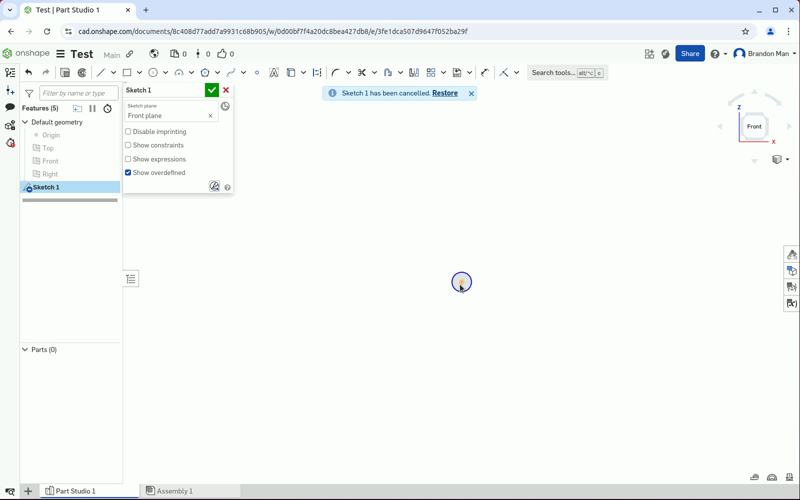
scroll(6)
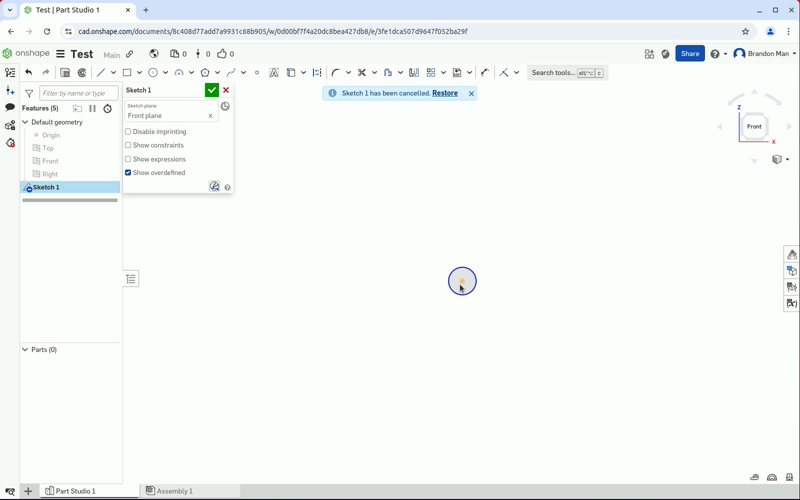
scroll(6)
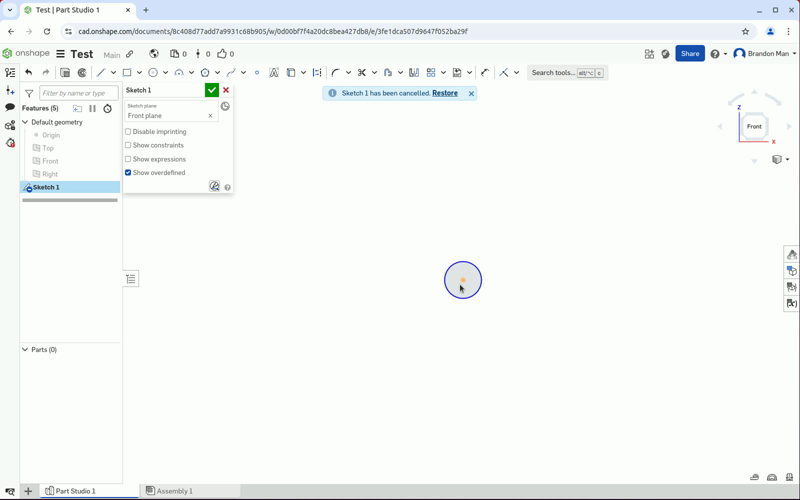
scroll(6)
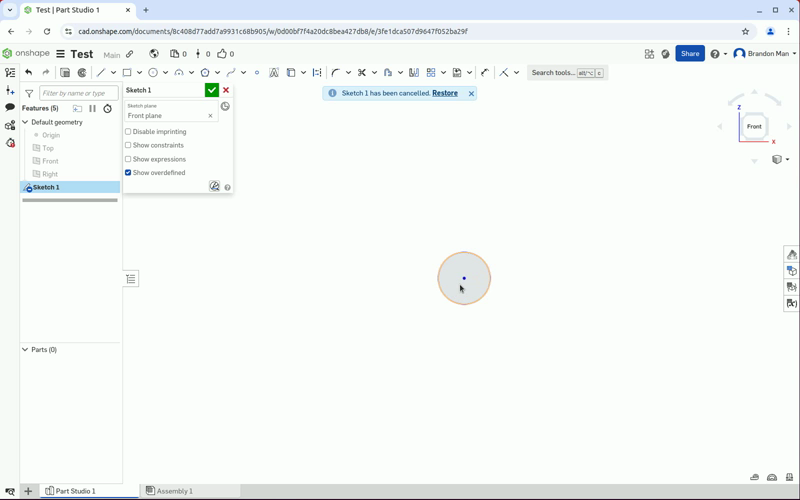
scroll(6)
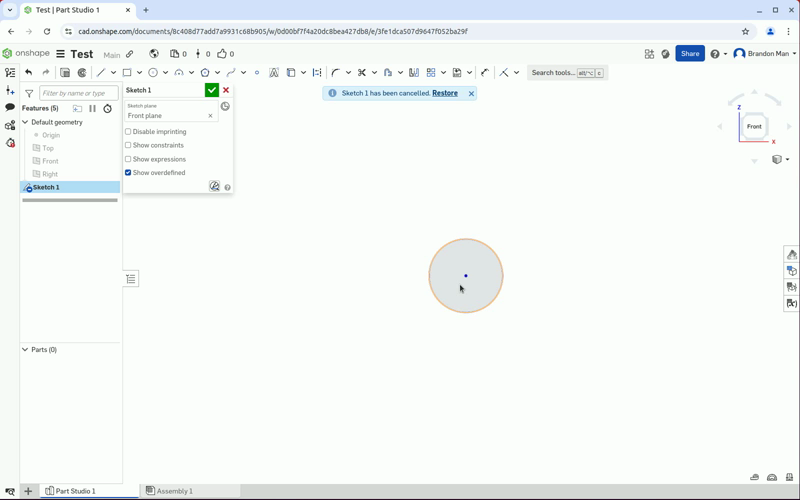
scroll(6)
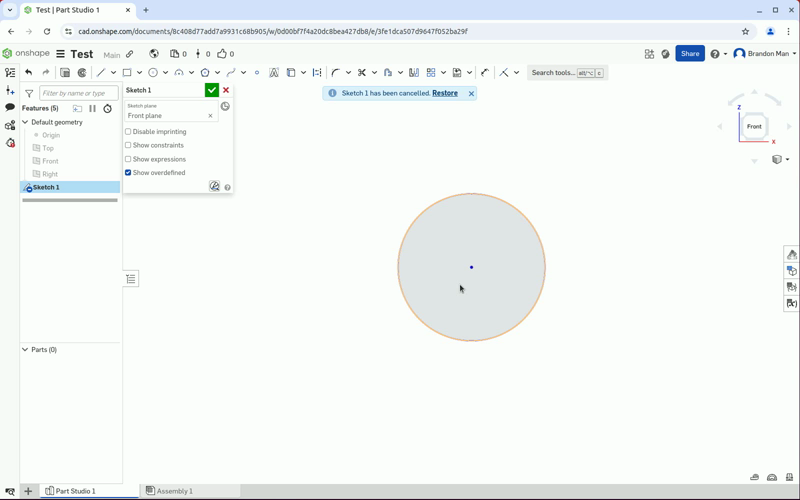
click(460, 284)
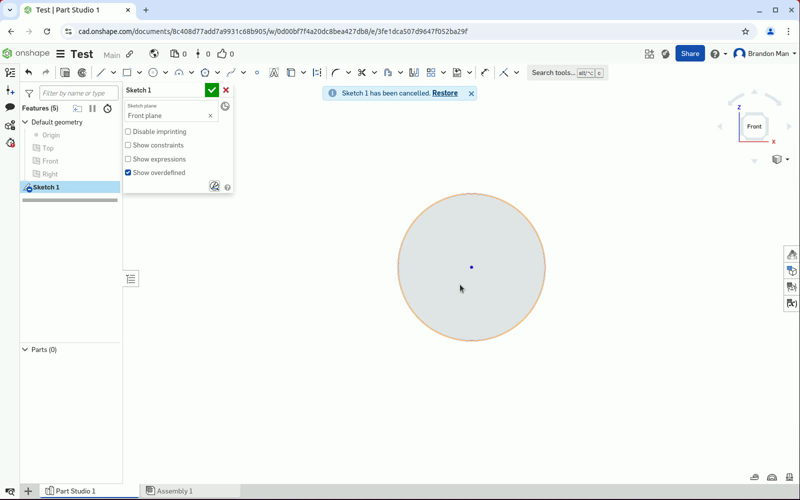
scroll(-6)
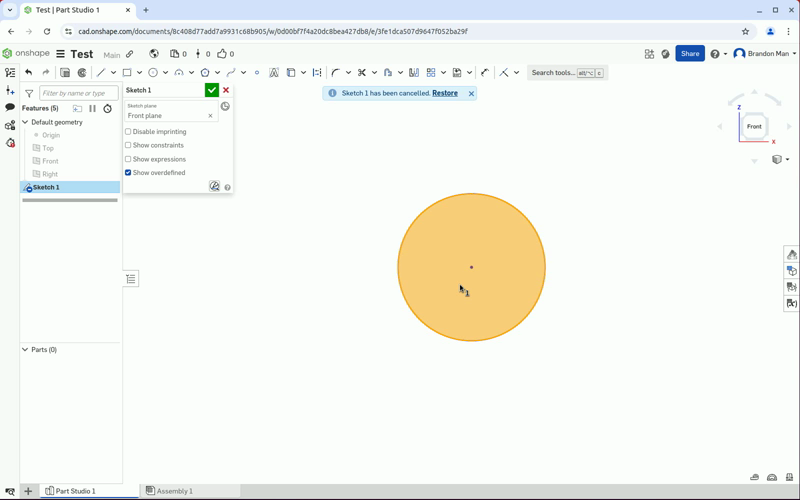
scroll(-6)
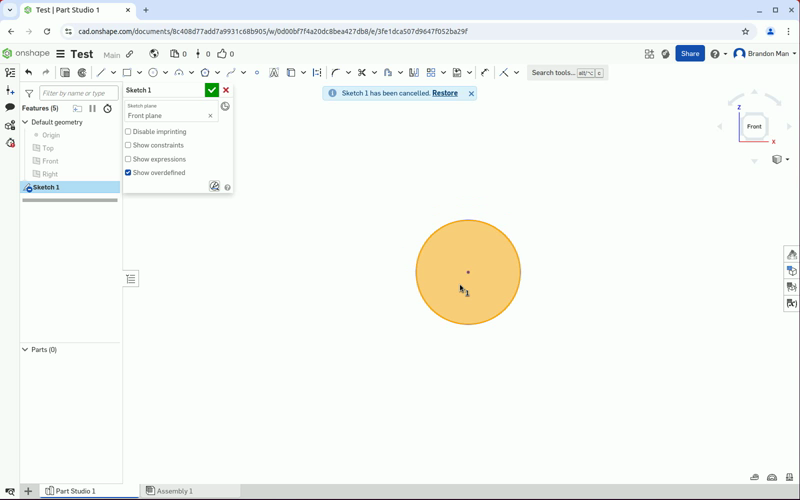
scroll(-6)
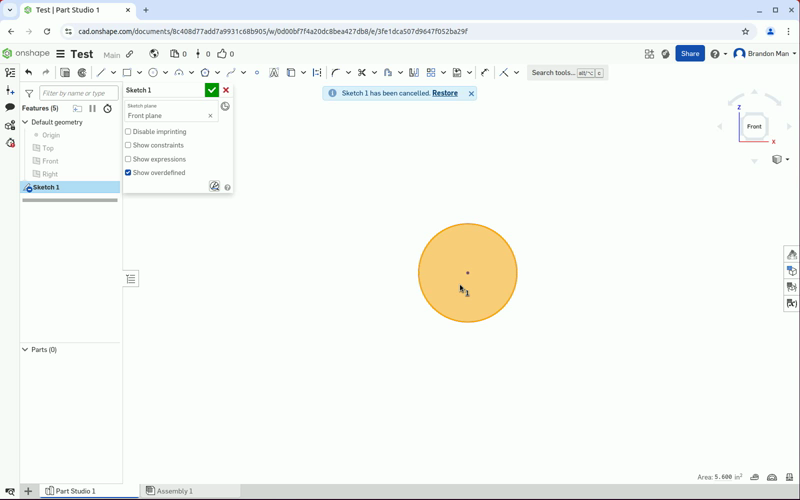
scroll(-6)
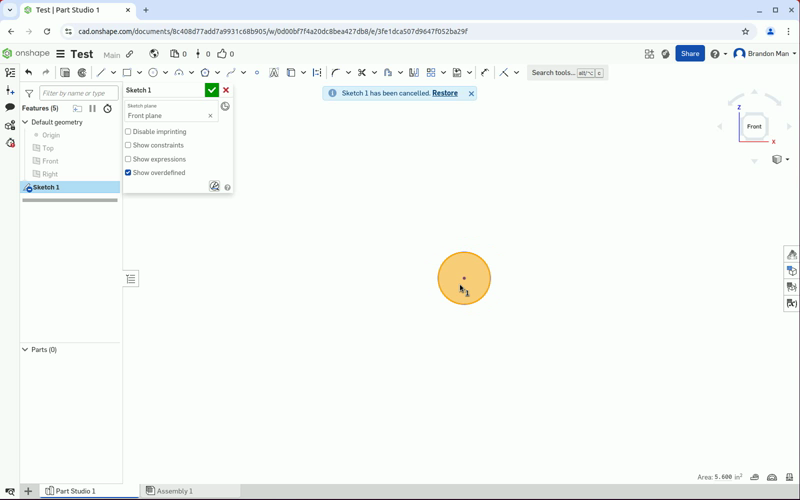
scroll(-6)
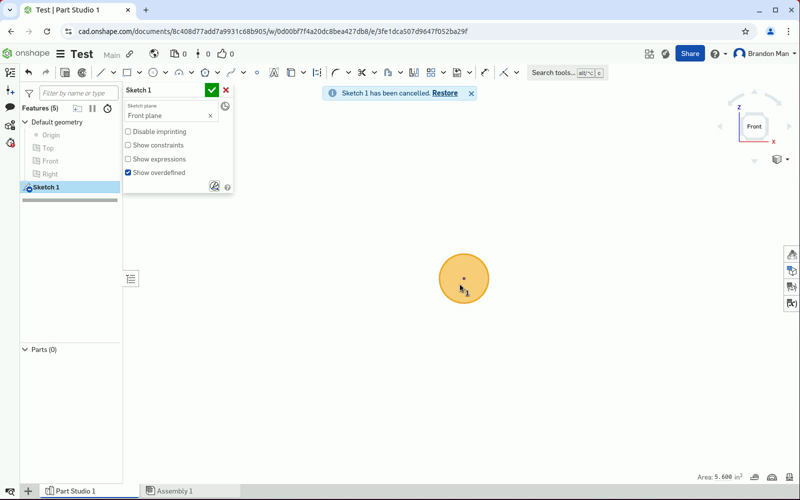
scroll(-6)
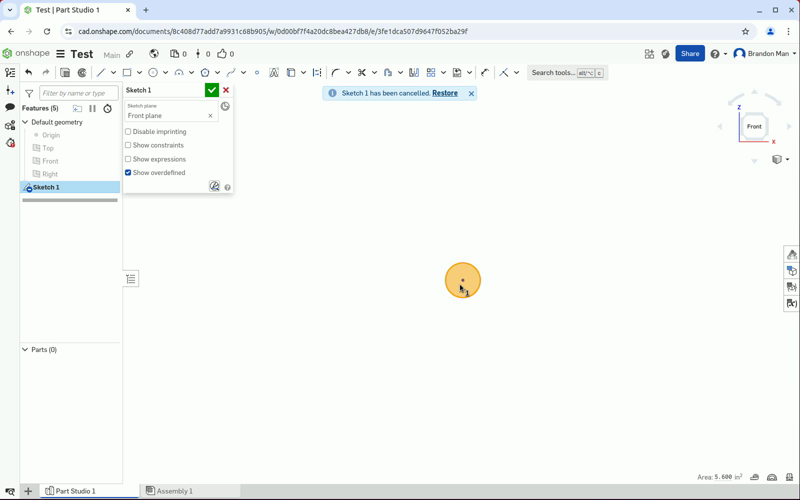
scroll(-6)
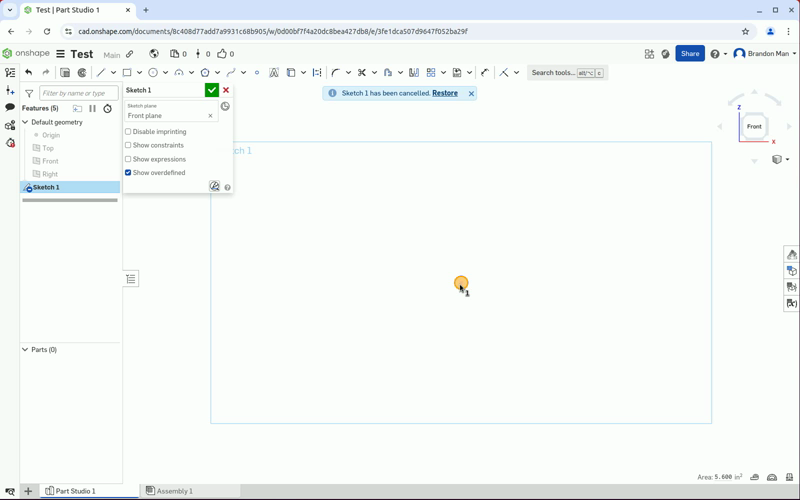
mouse_move(73, 352)
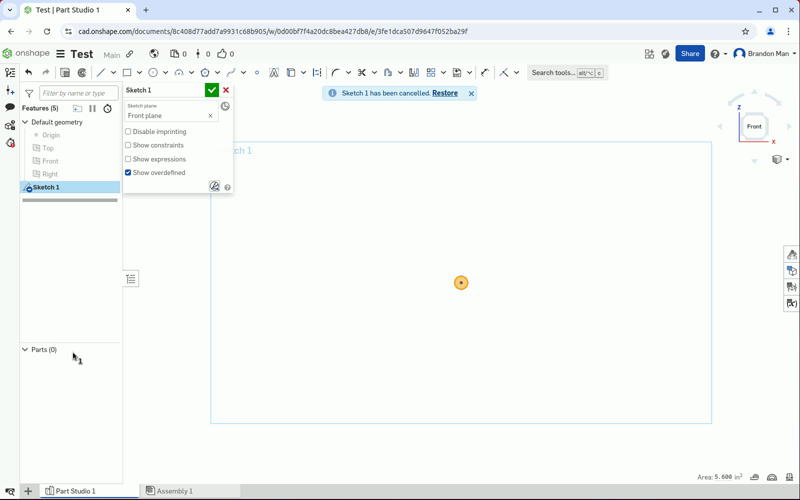
key(shift+y)
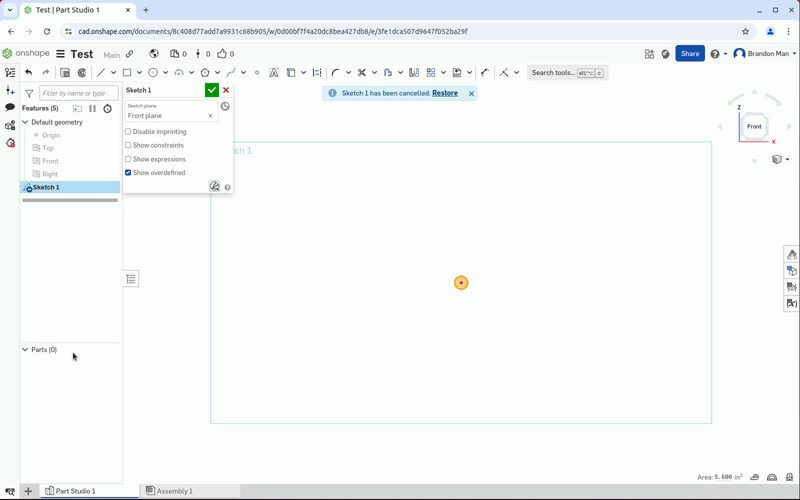
key(shift+e)
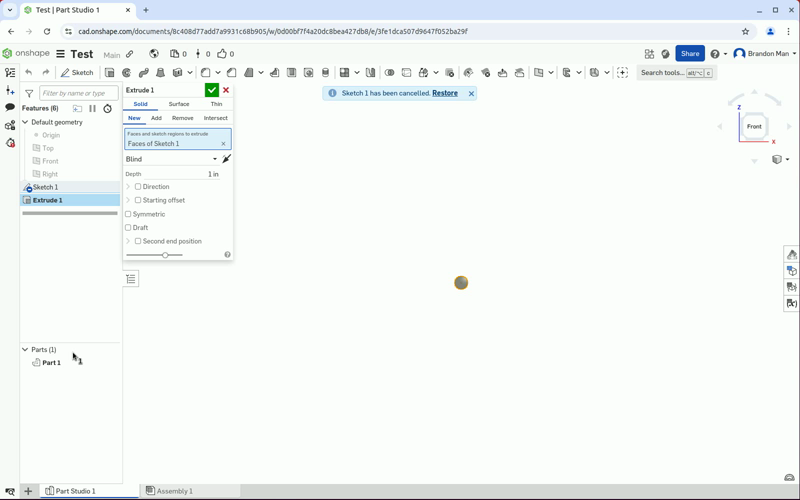
mouse_move(143, 106)
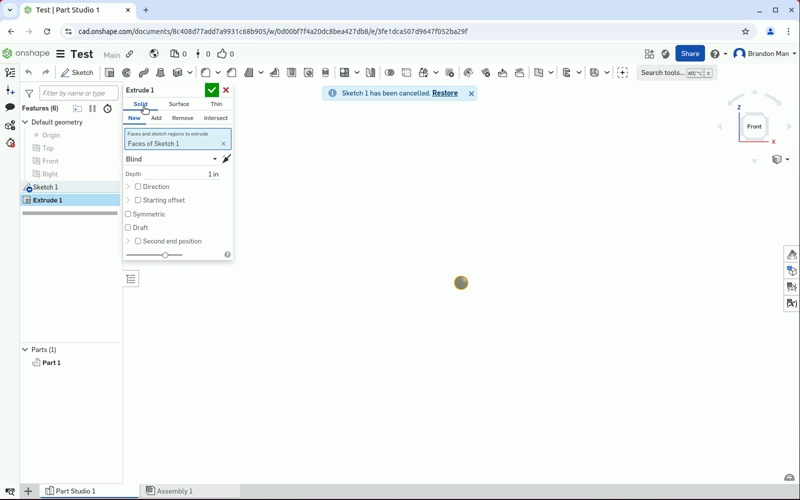
click(143, 106)
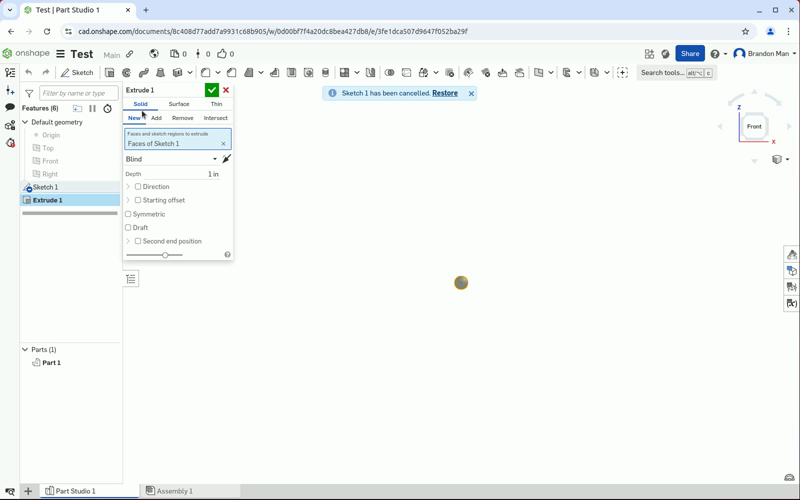
mouse_move(137, 120)
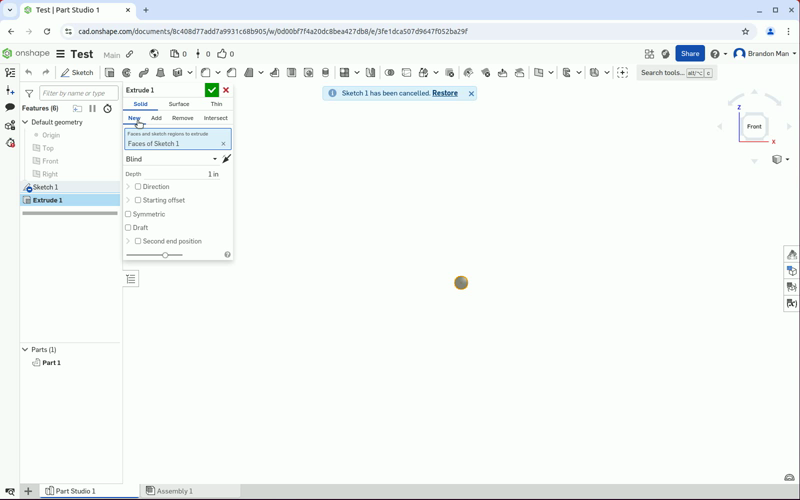
click(137, 120)
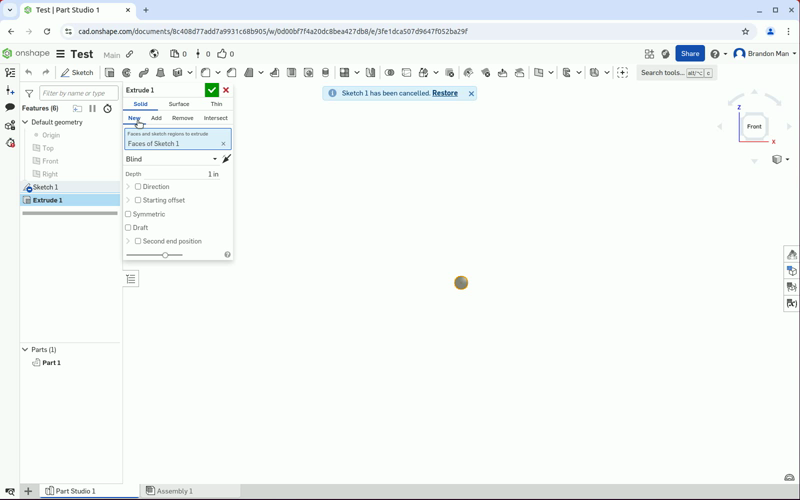
key(tab, 4)
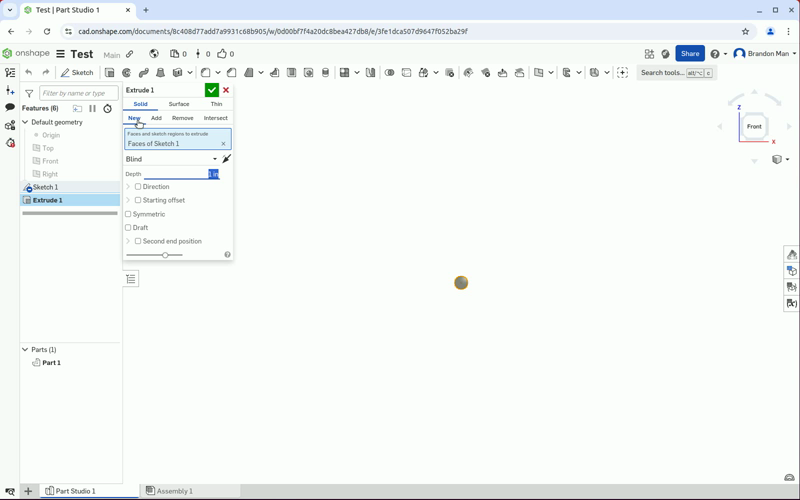
text(23.108)
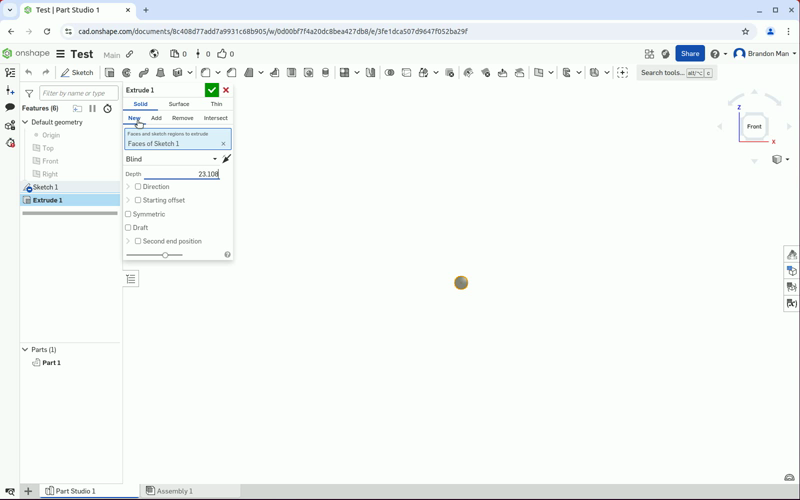
key(enter)
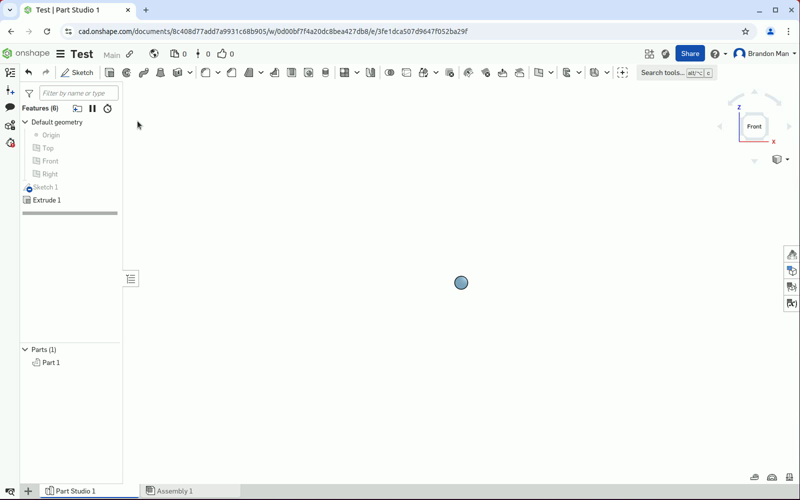
key(shift+h)
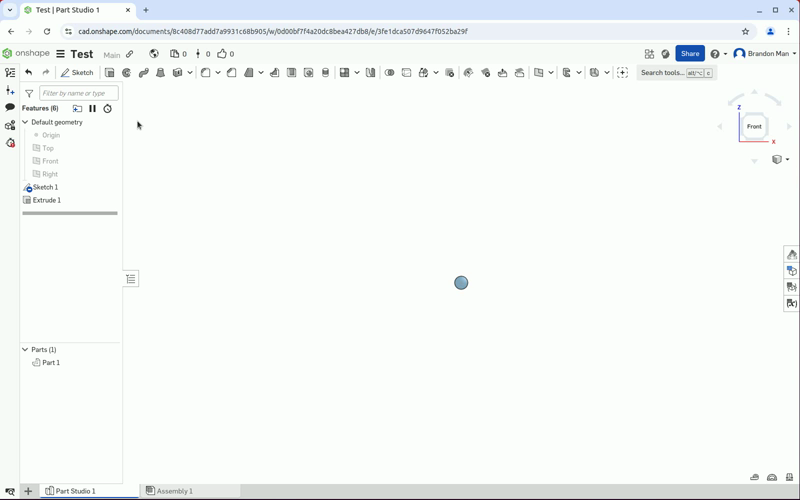
key(shift+h)
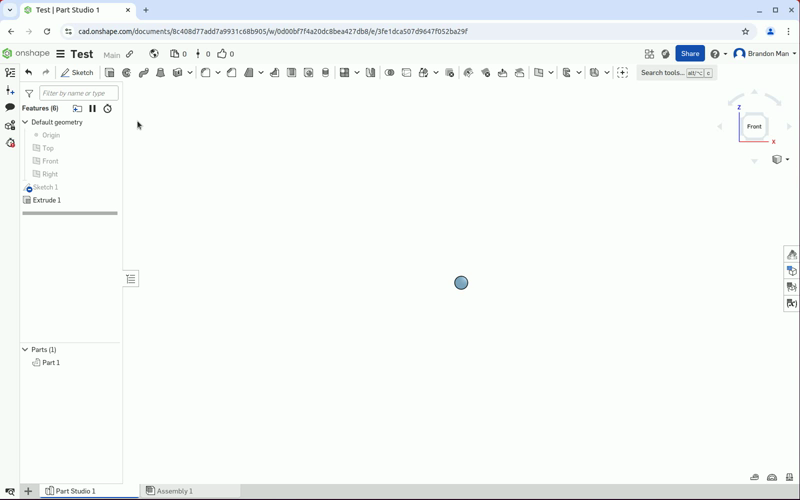
mouse_move(73, 189)
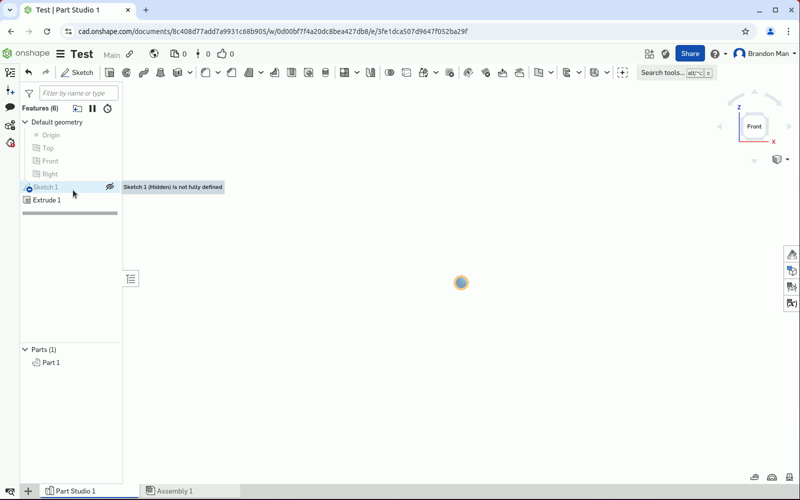
click(73, 189)
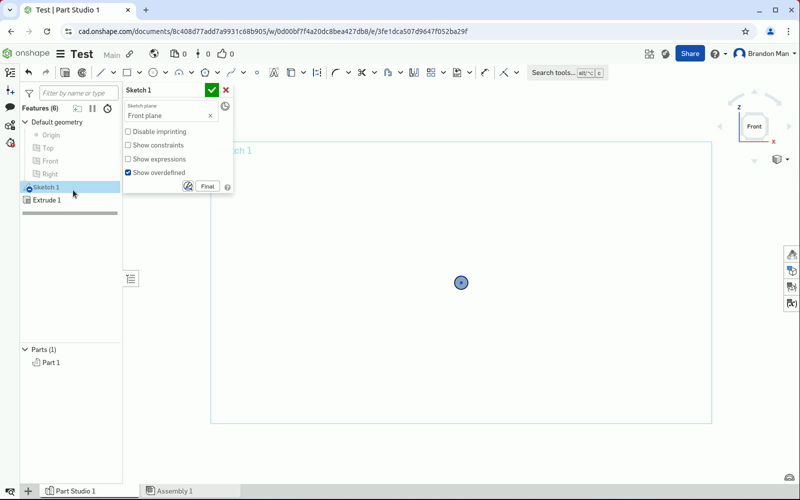
mouse_move(229, 92)
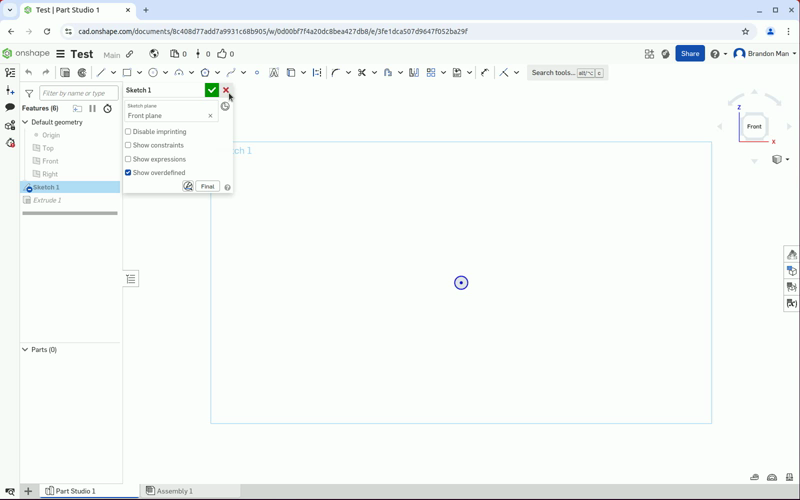
click(229, 92)
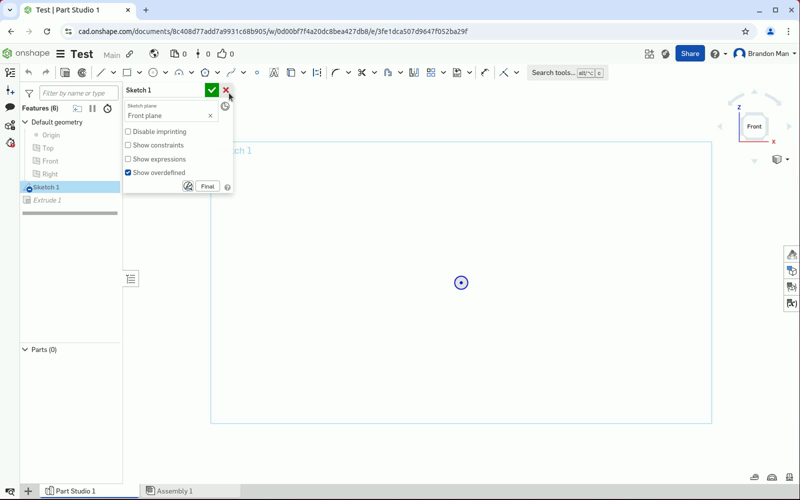
key(shift+s)
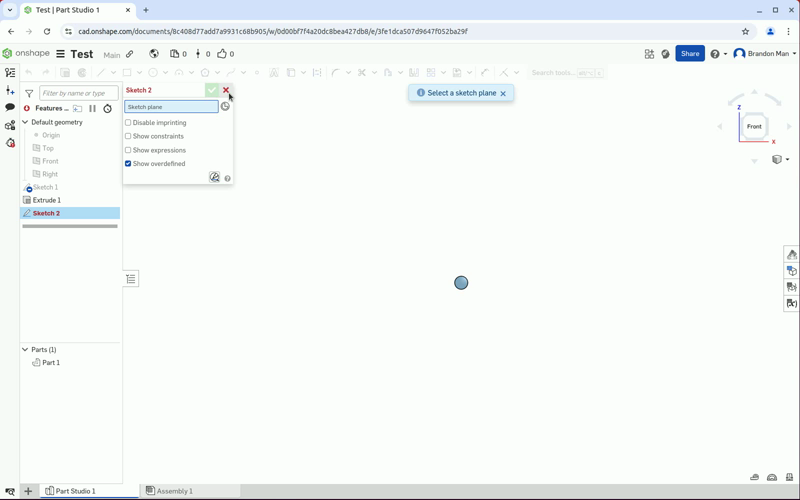
mouse_move(73, 163)
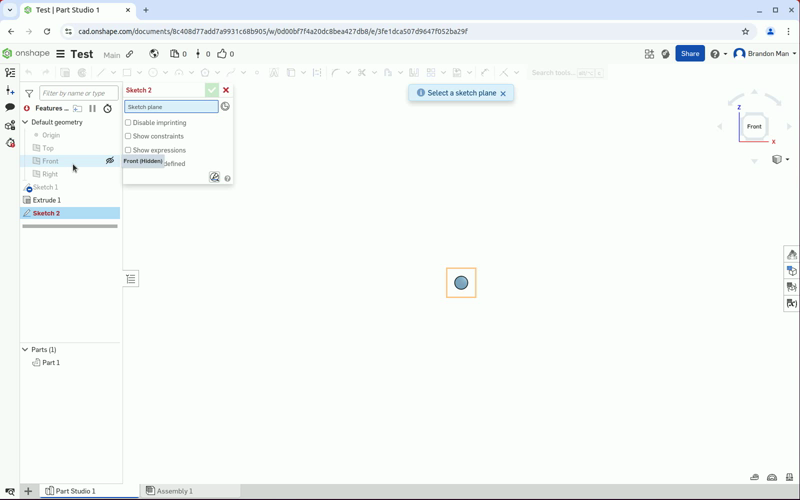
click(73, 163)
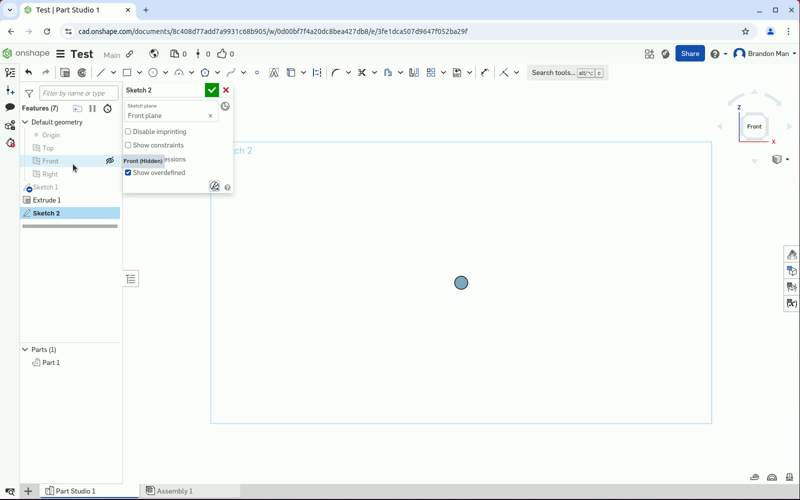
mouse_move(73, 352)
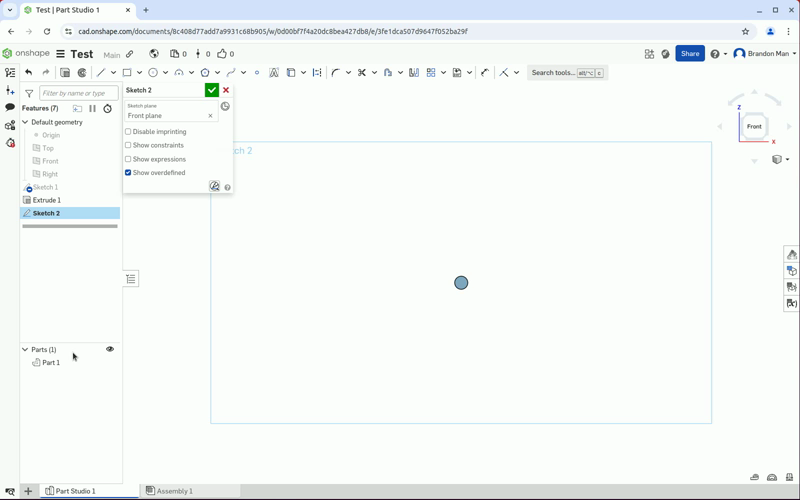
key(y)
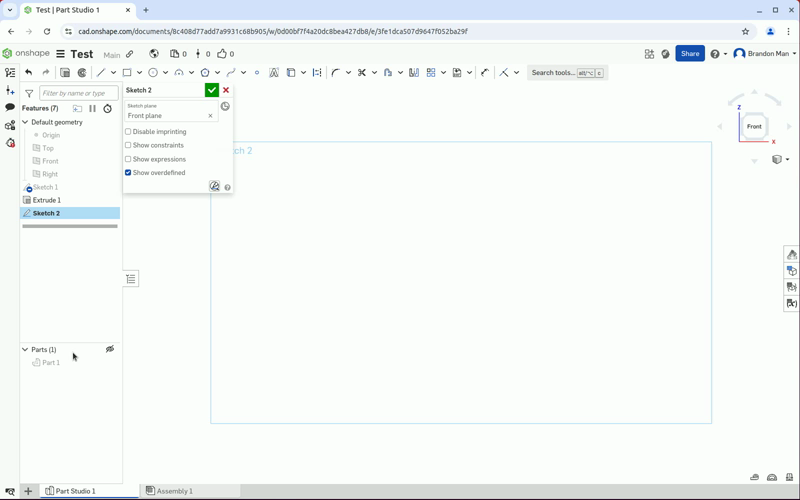
key(l)
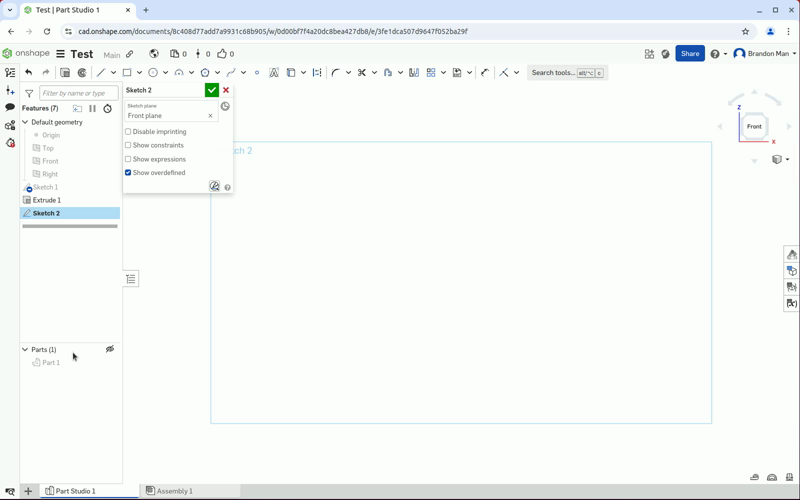
key_down(shift)
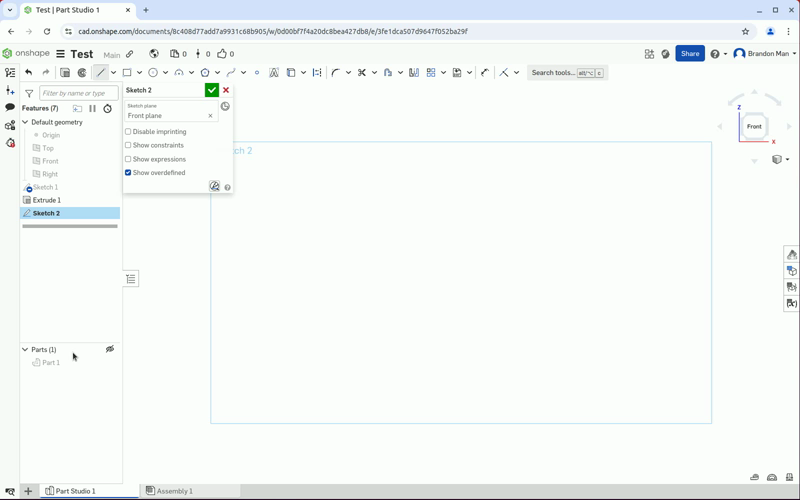
mouse_move(447, 297)
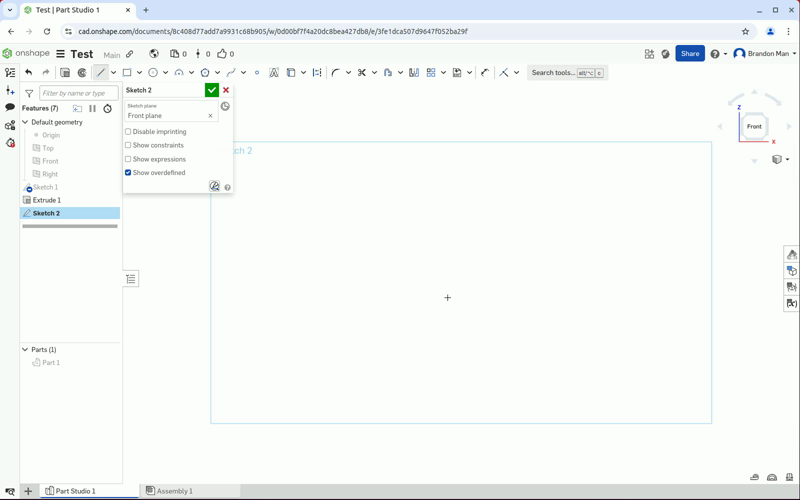
click(447, 297)
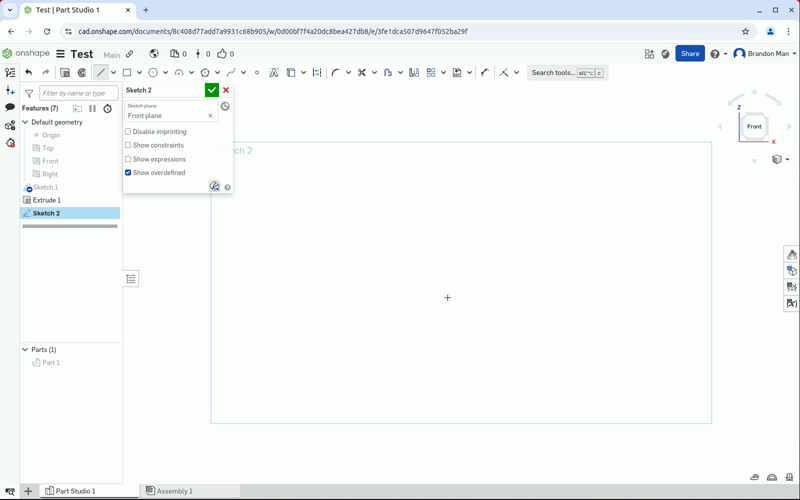
key_up(shift)
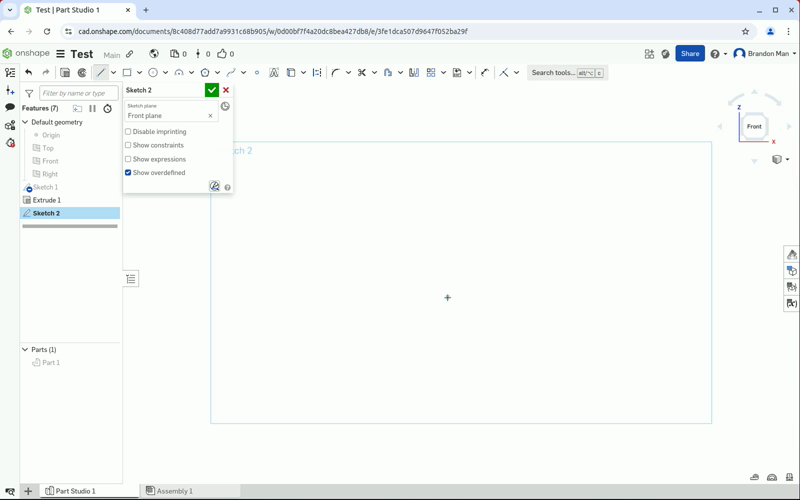
key_down(shift)
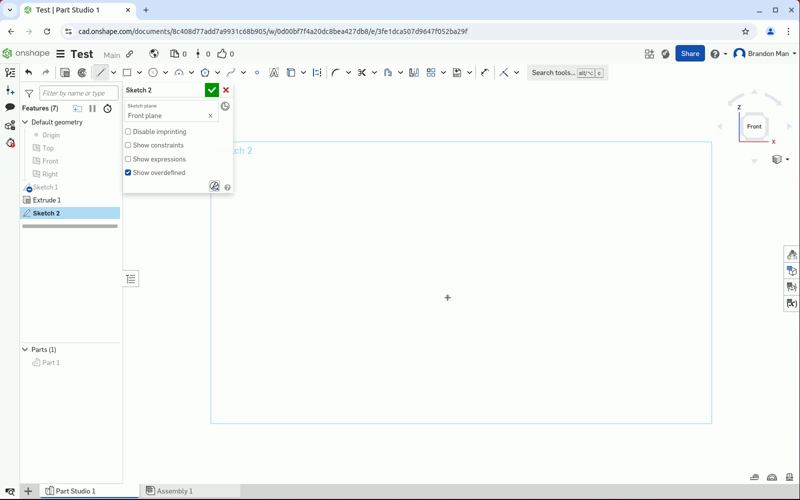
mouse_move(477, 297)
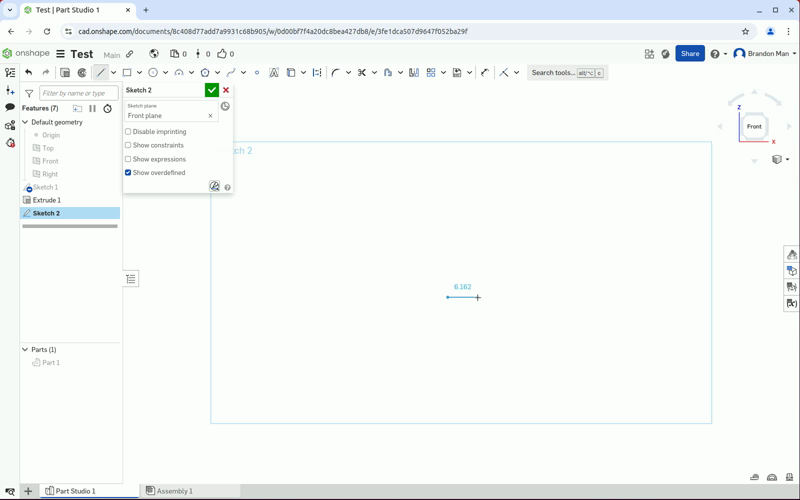
mouse_move(474, 297)
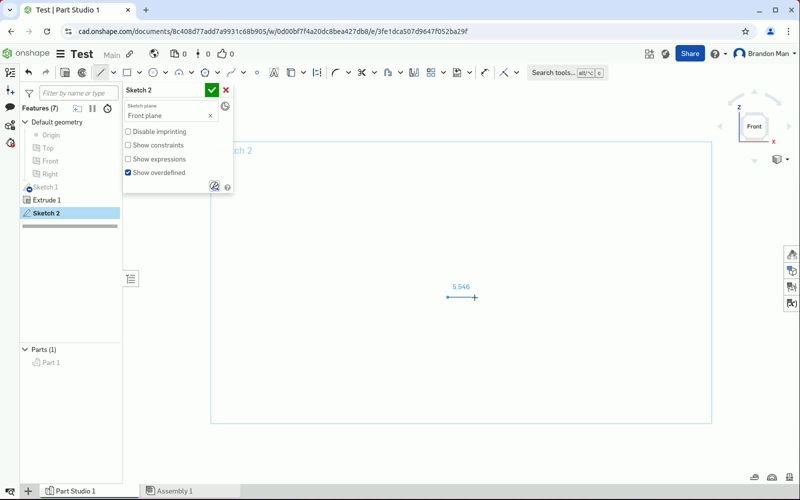
click(474, 297)
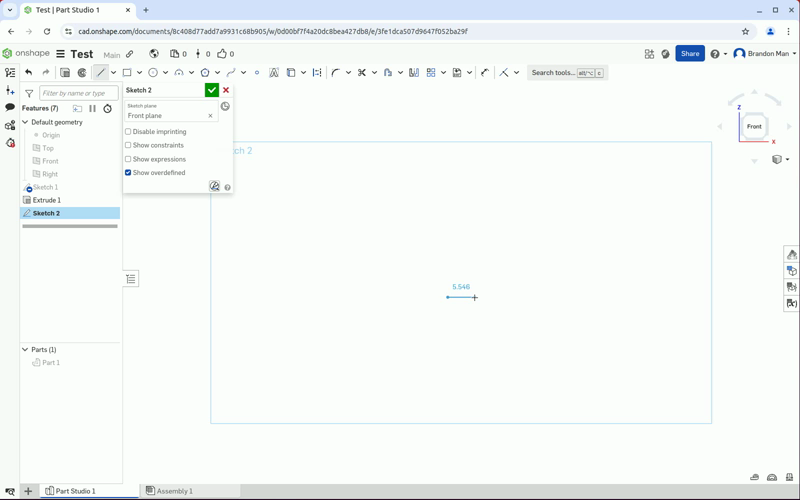
key_up(shift)
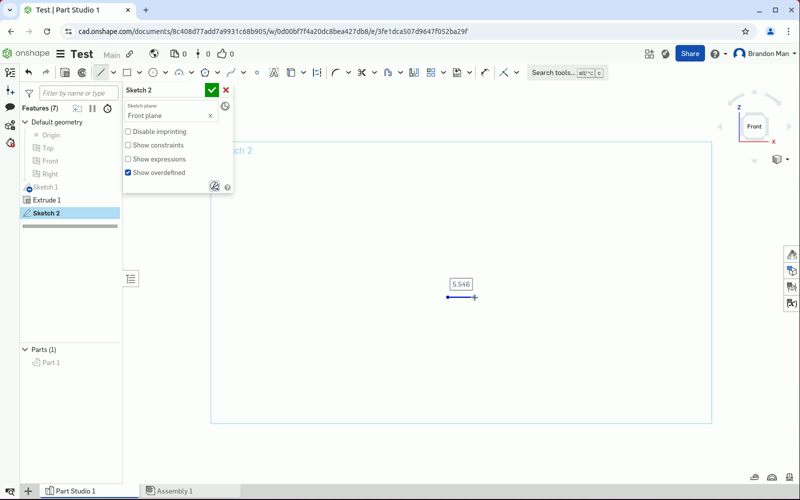
key_down(shift)
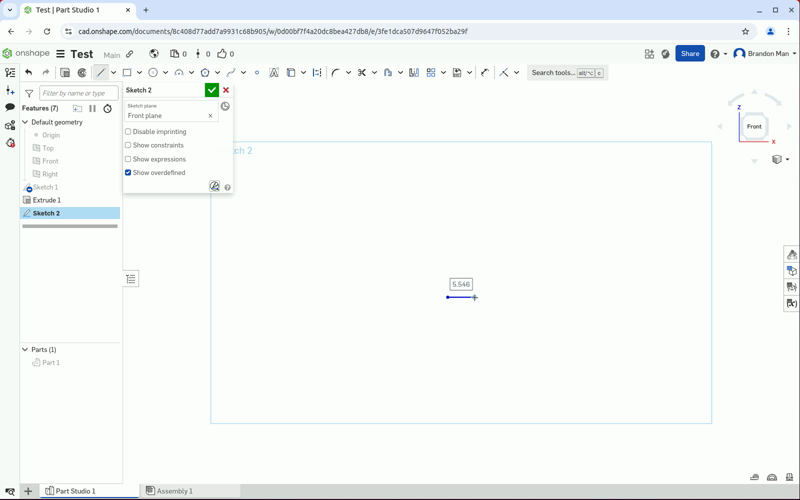
mouse_move(504, 297)
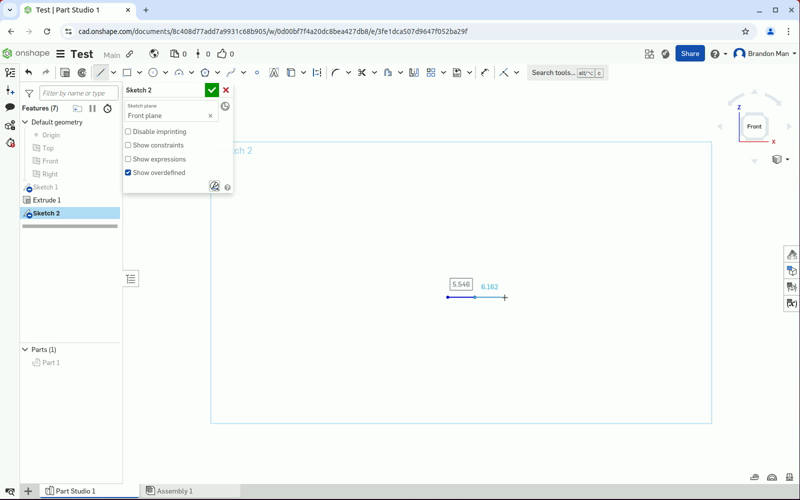
mouse_move(474, 294)
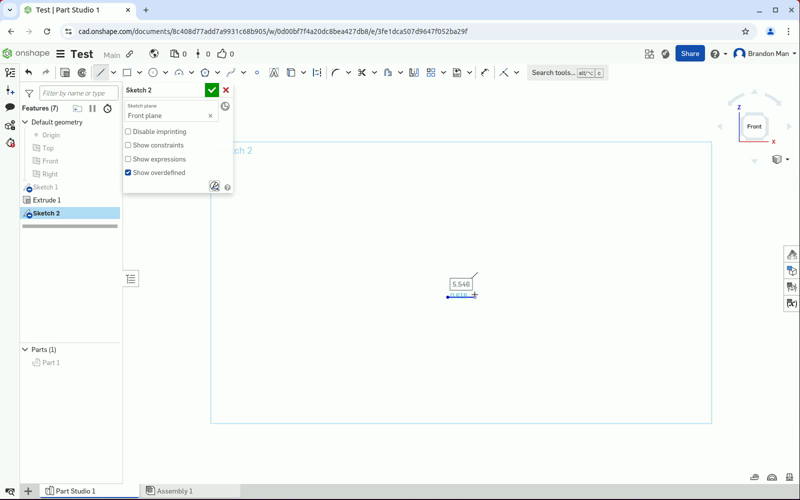
scroll(6)
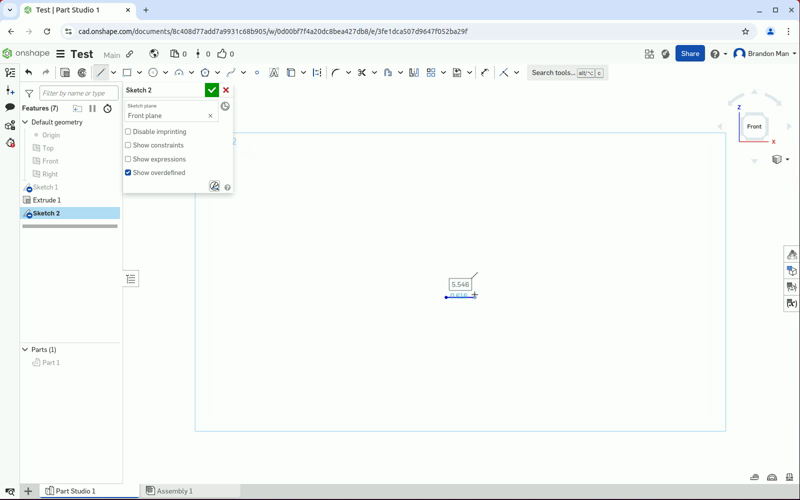
scroll(6)
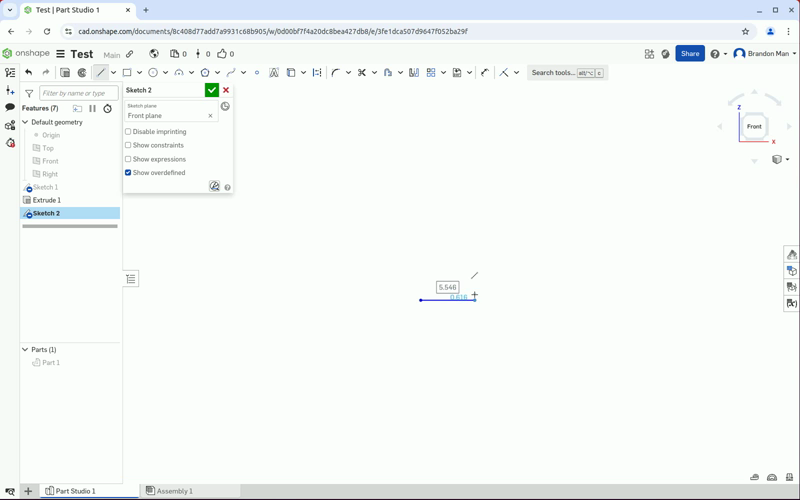
scroll(6)
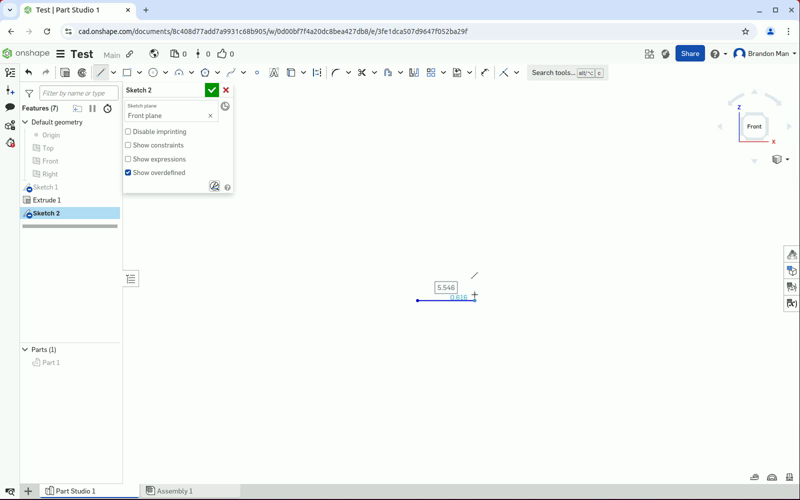
scroll(6)
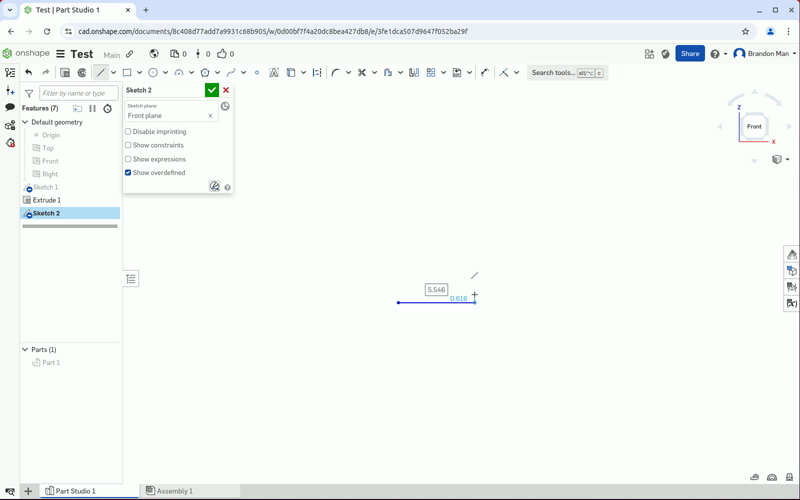
scroll(6)
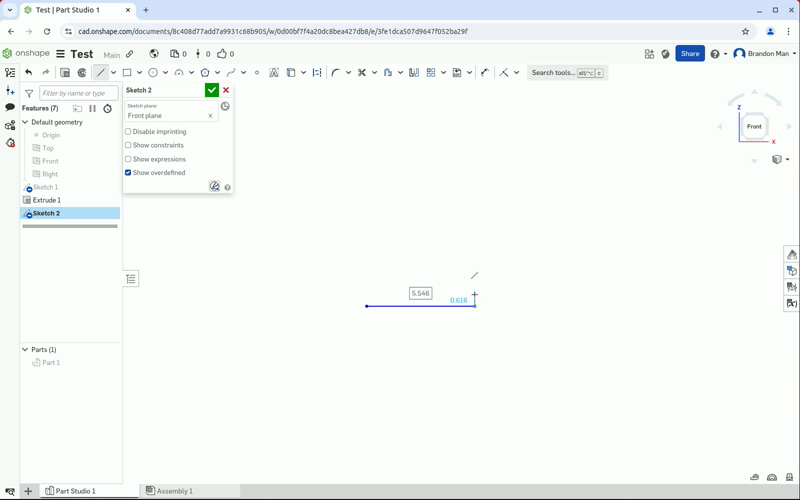
scroll(6)
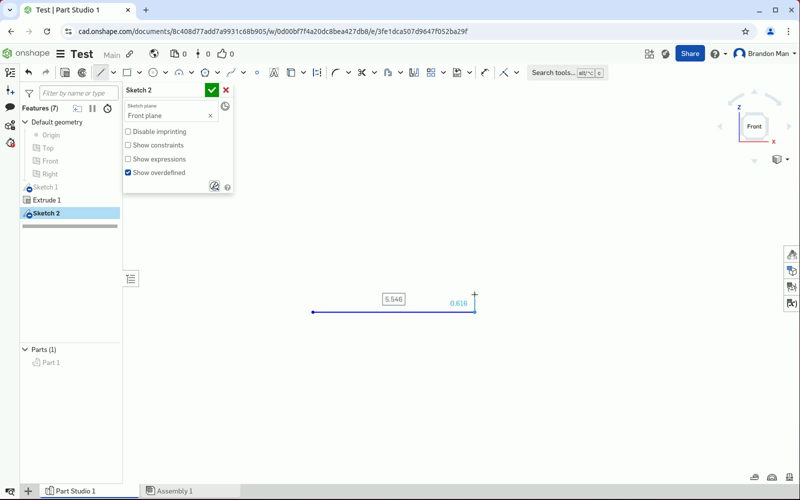
scroll(6)
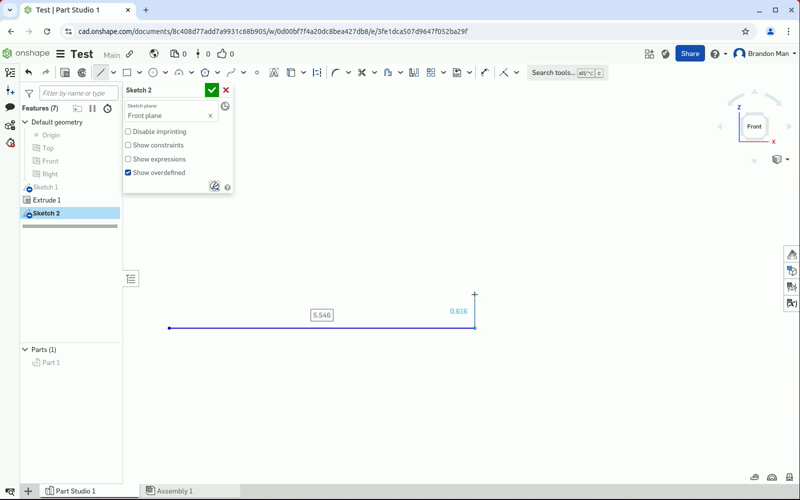
click(474, 294)
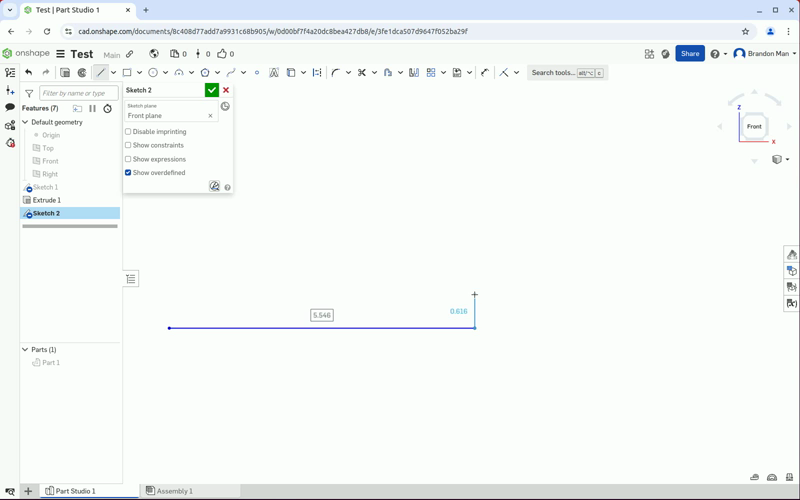
scroll(-6)
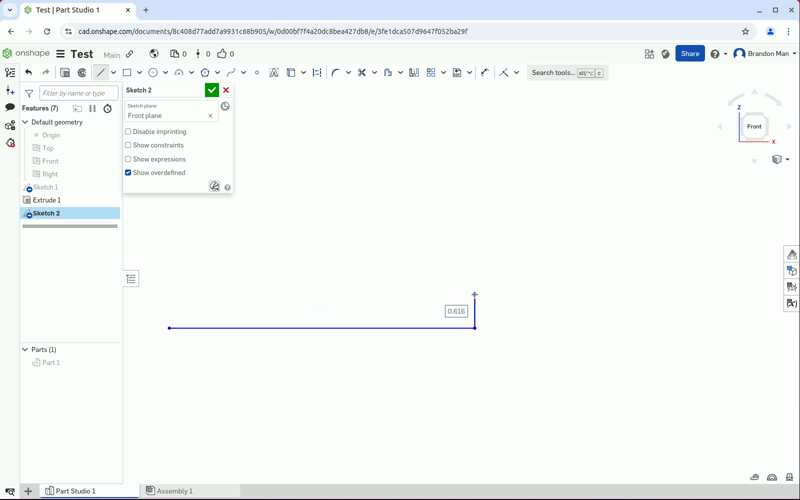
scroll(-6)
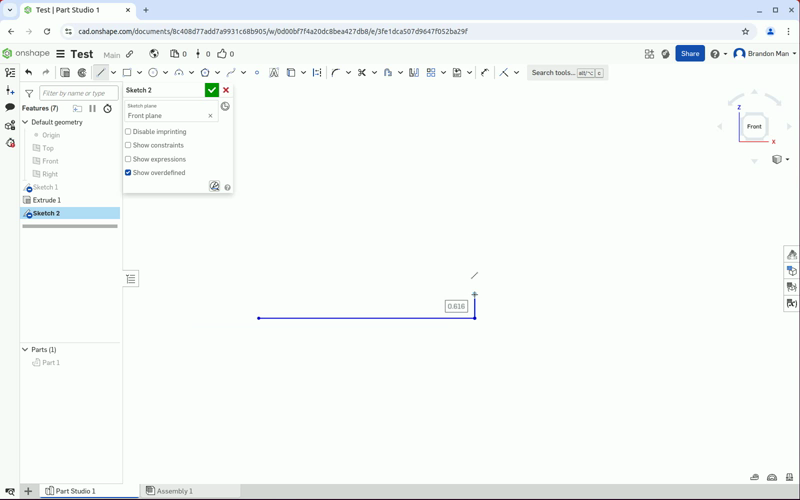
scroll(-6)
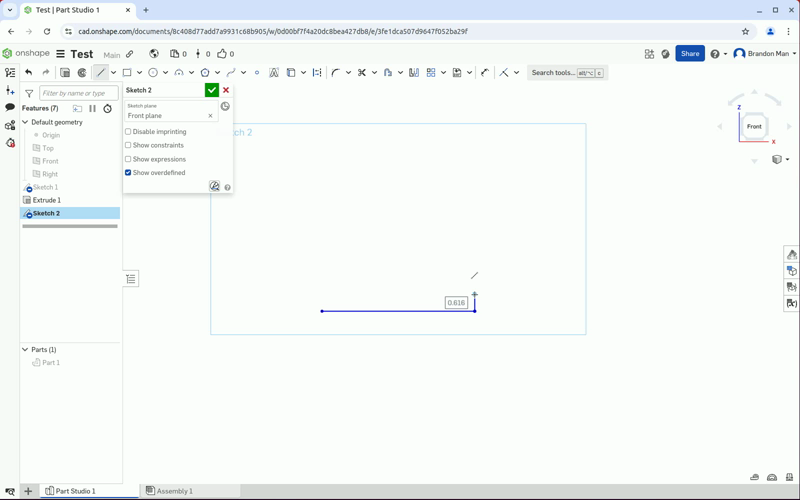
scroll(-6)
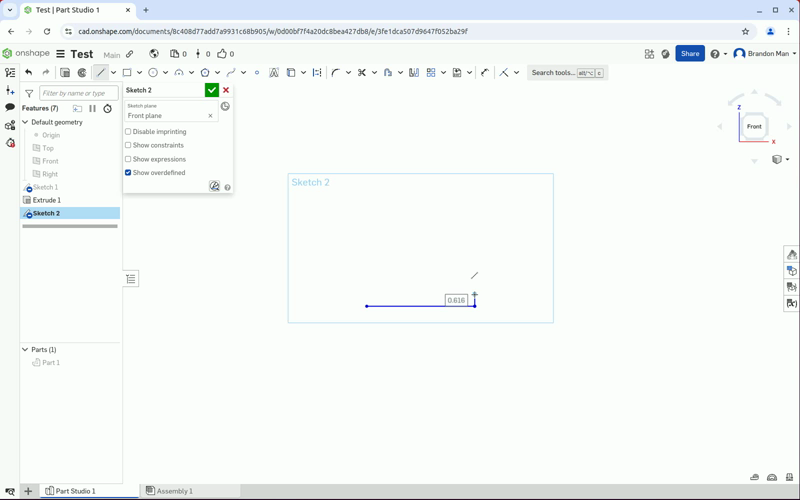
scroll(-6)
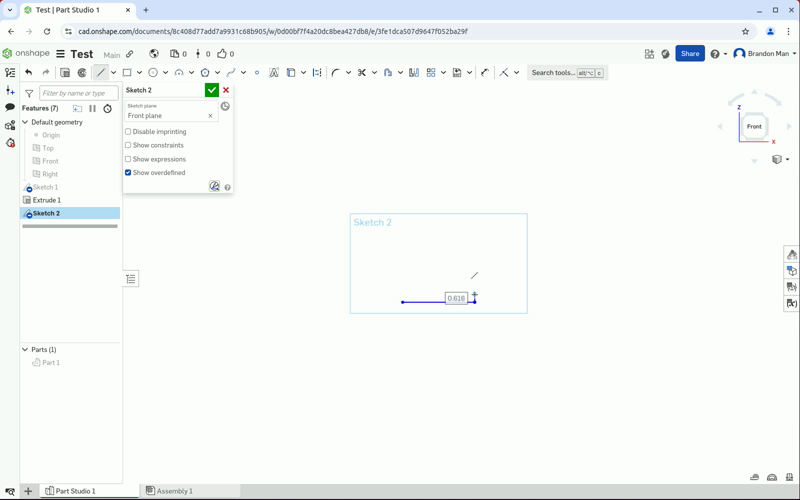
scroll(-6)
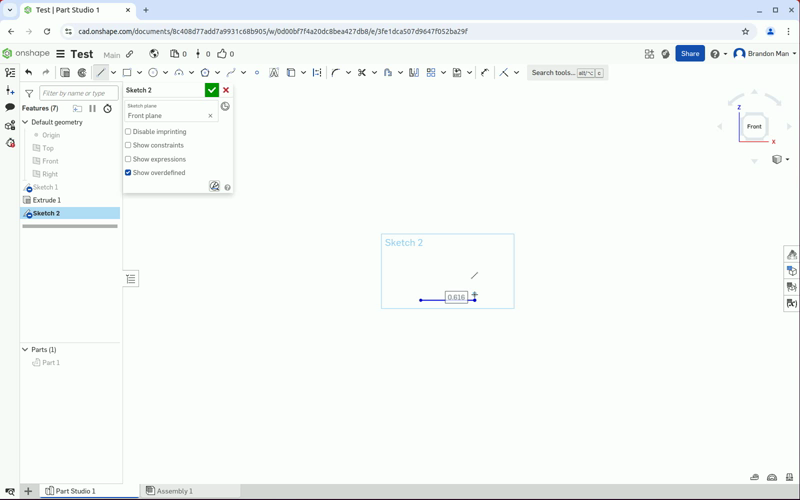
scroll(-6)
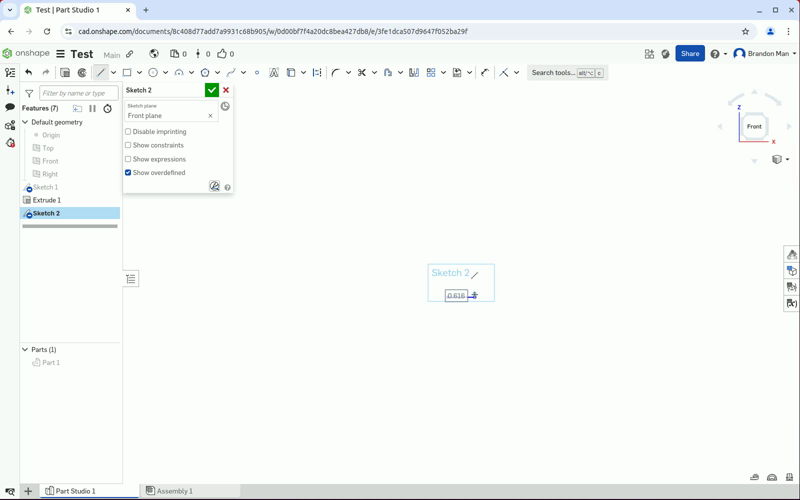
key_up(shift)
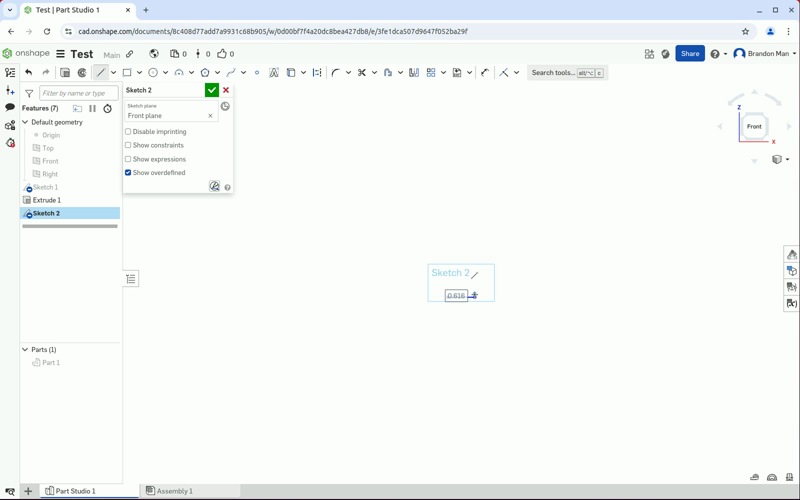
key_down(shift)
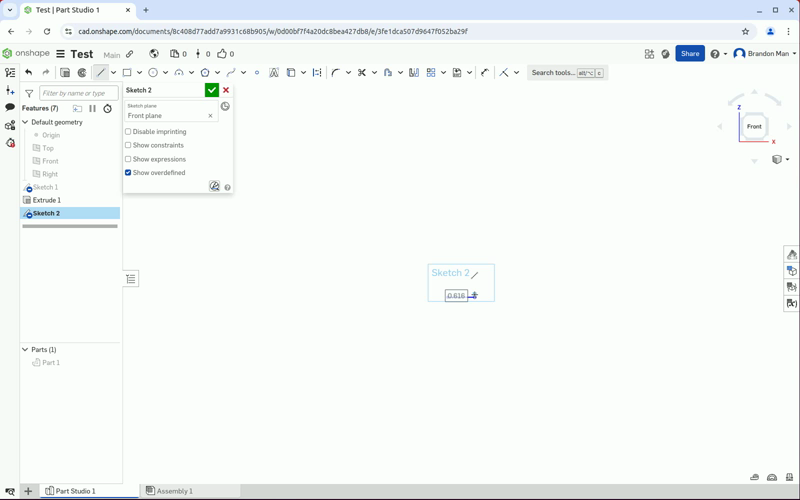
mouse_move(504, 294)
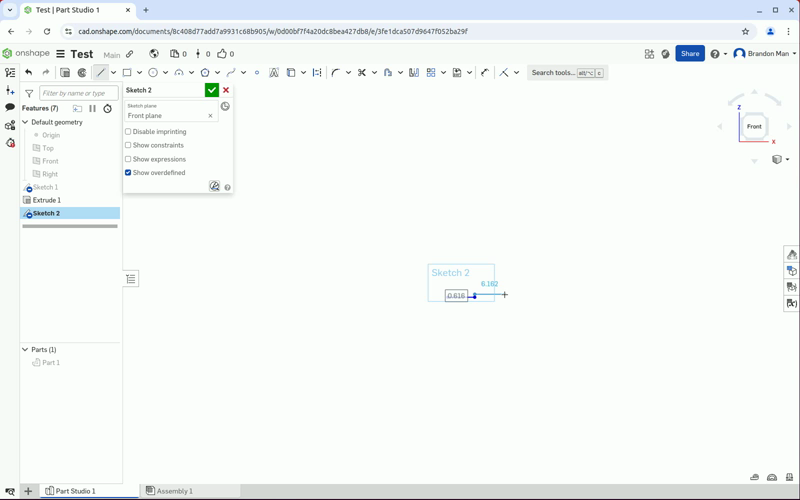
mouse_move(467, 294)
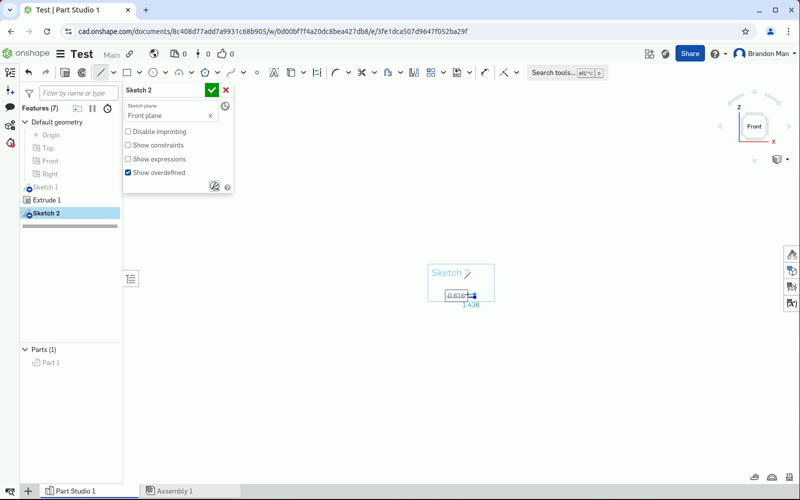
scroll(6)
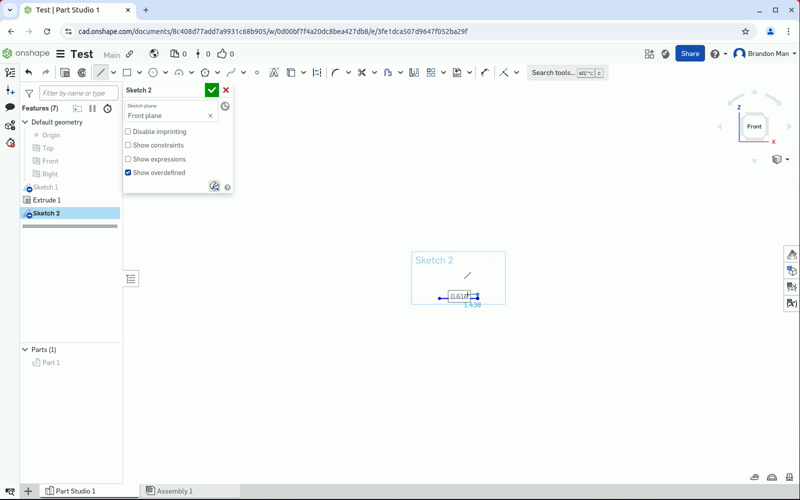
scroll(6)
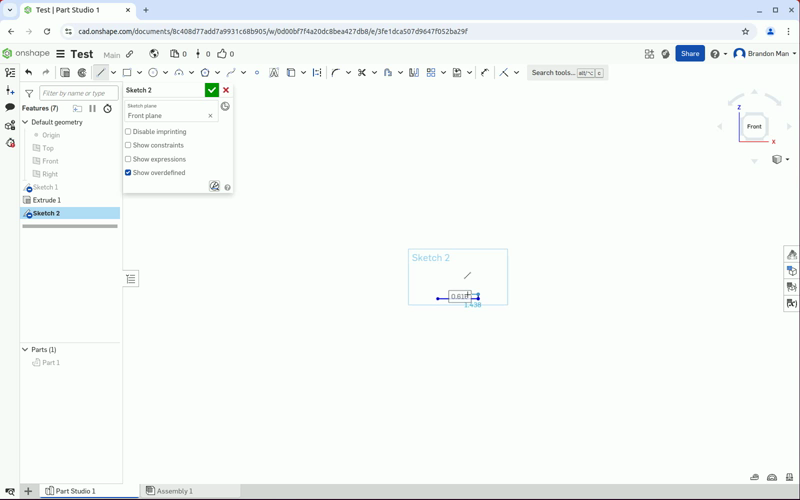
scroll(6)
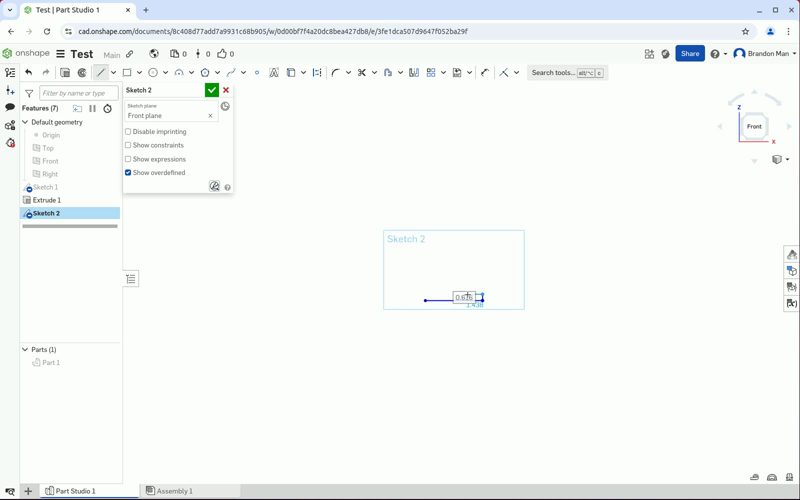
scroll(6)
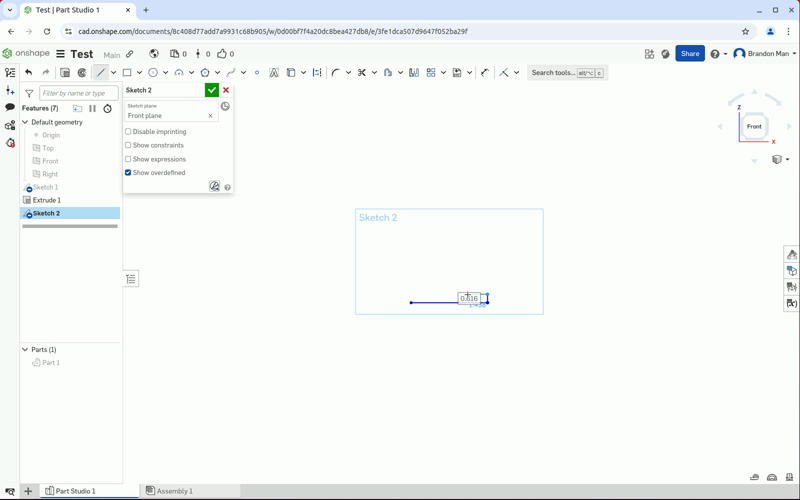
scroll(6)
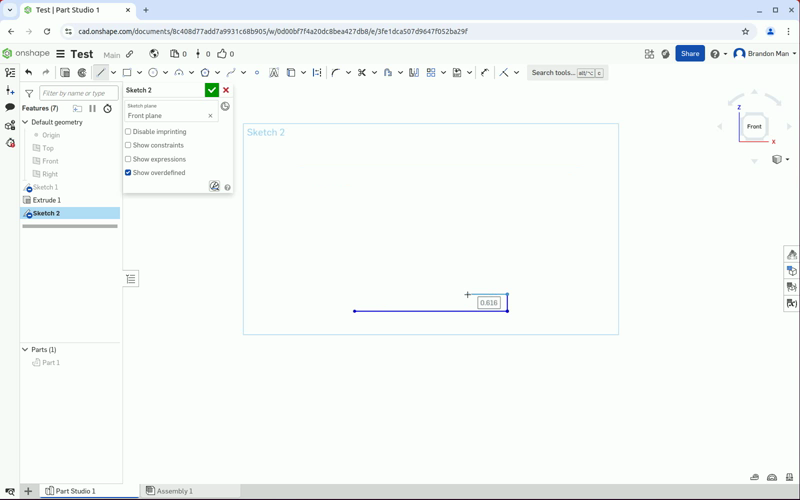
scroll(6)
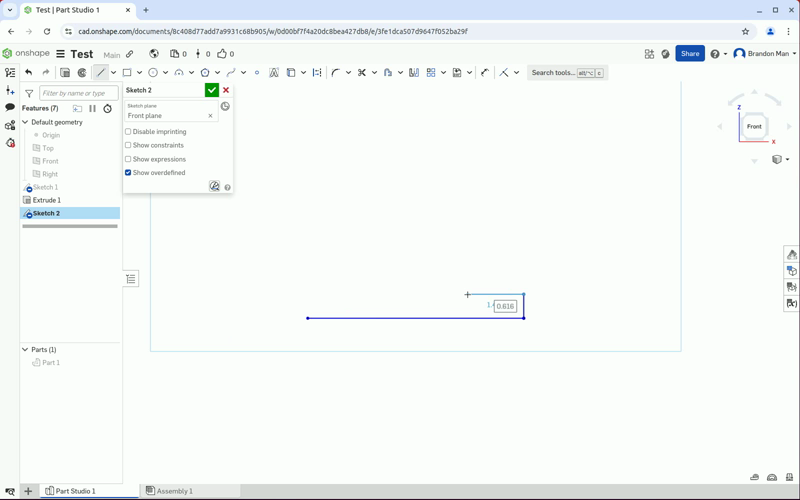
scroll(6)
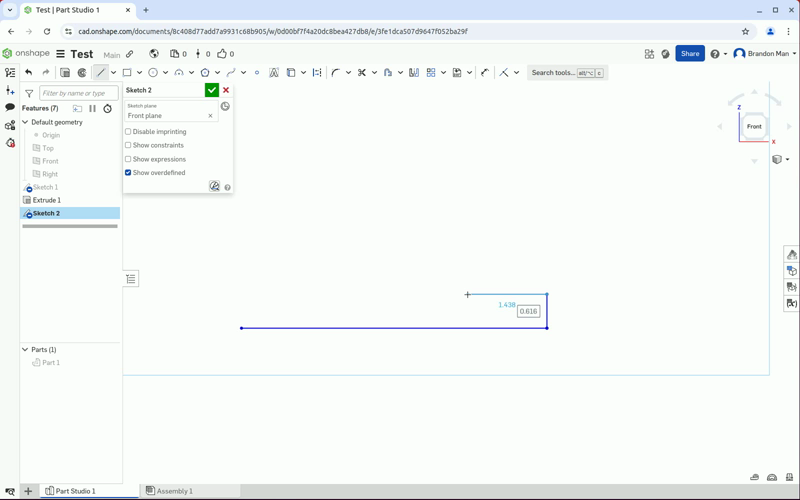
click(467, 294)
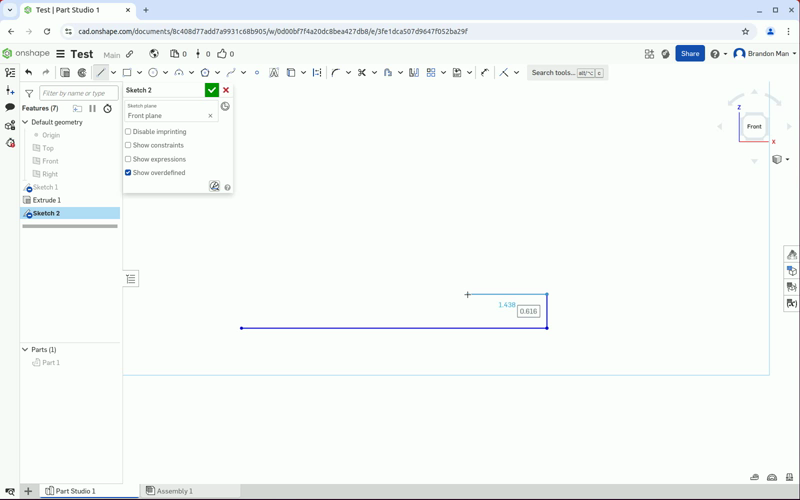
scroll(-6)
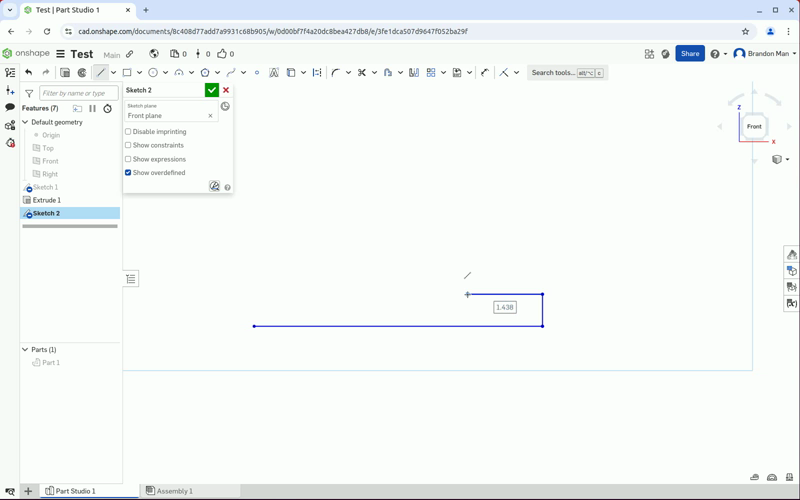
scroll(-6)
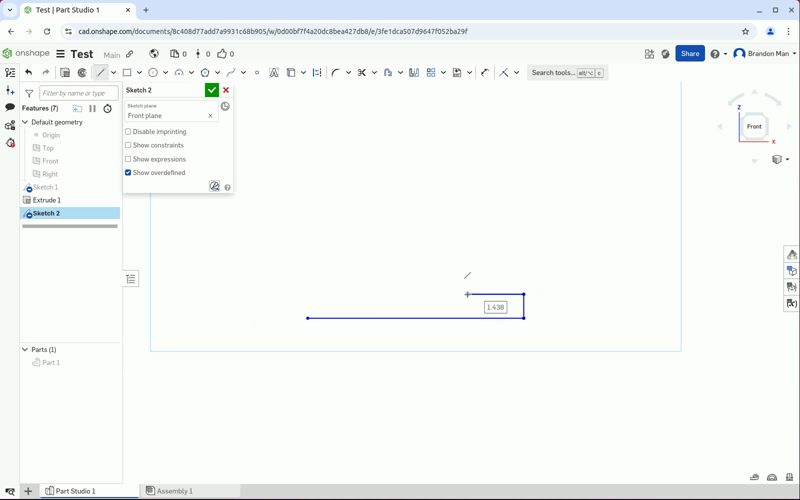
scroll(-6)
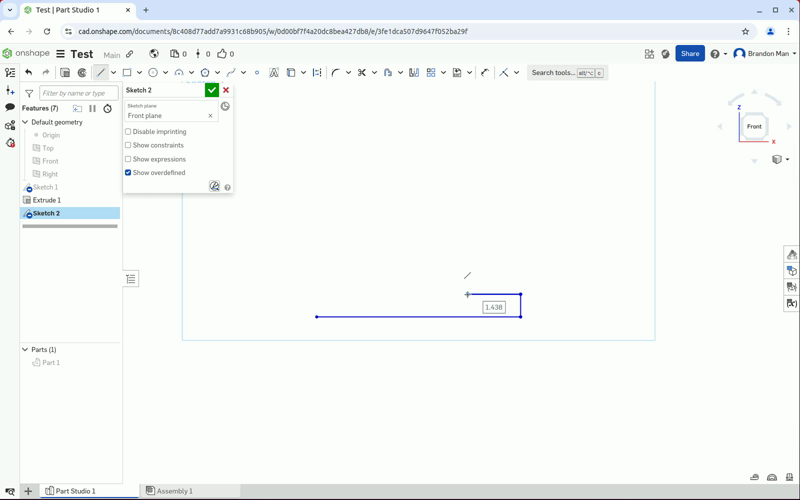
scroll(-6)
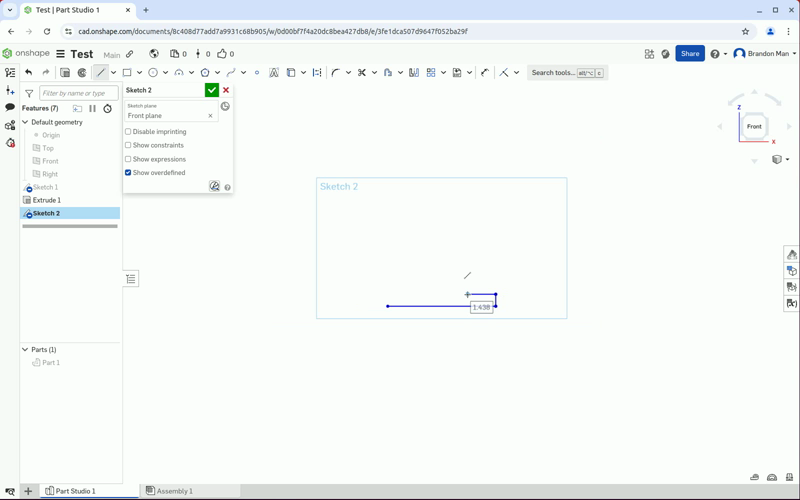
scroll(-6)
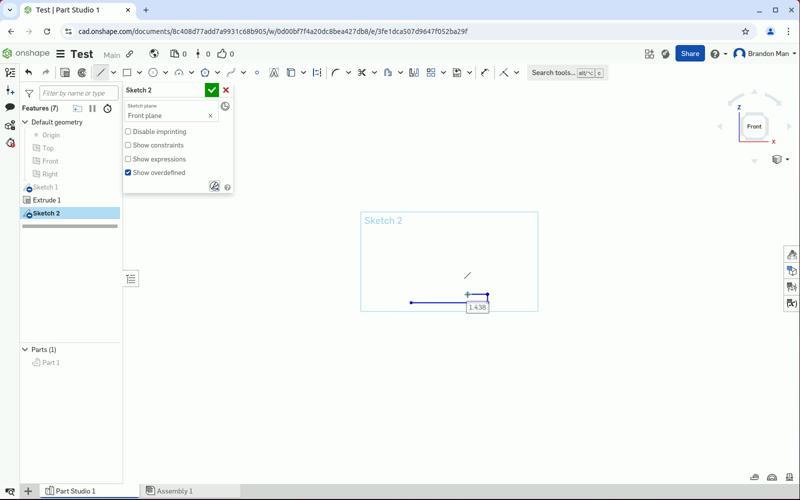
scroll(-6)
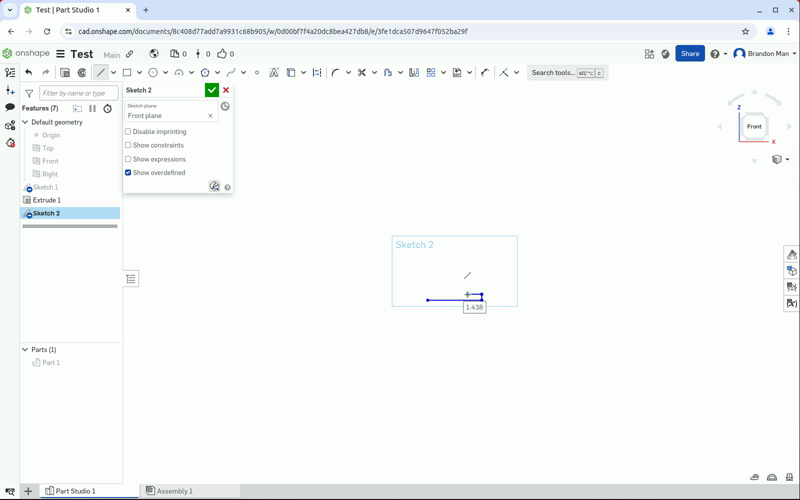
scroll(-6)
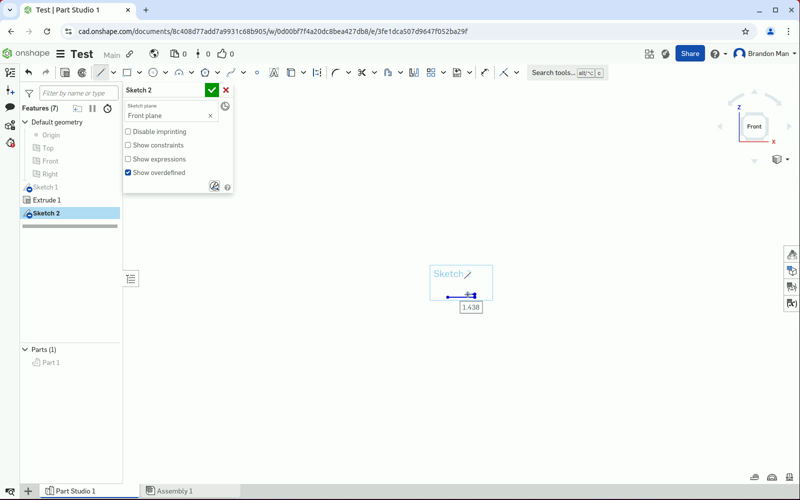
key_up(shift)
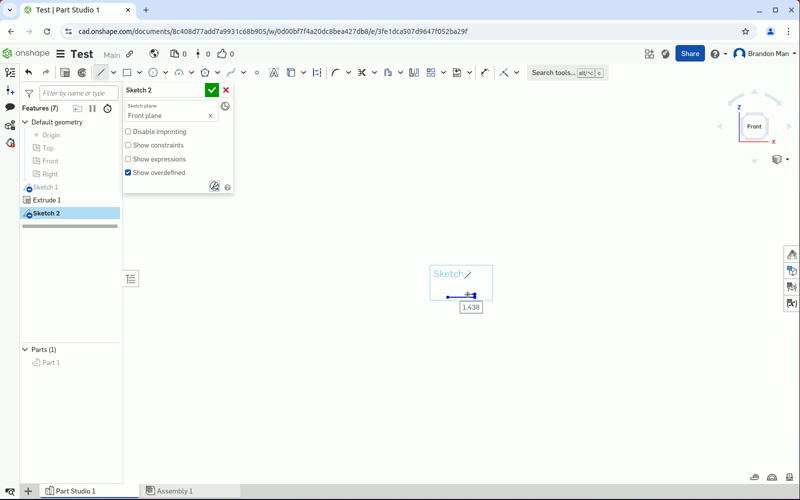
key_down(shift)
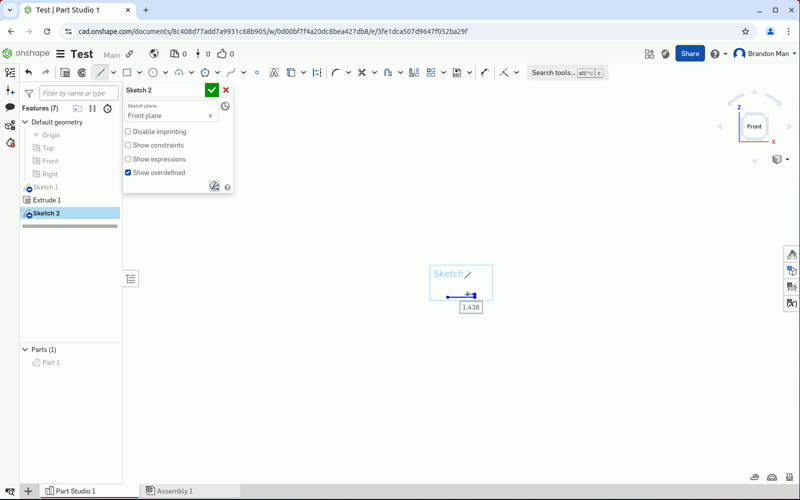
mouse_move(497, 294)
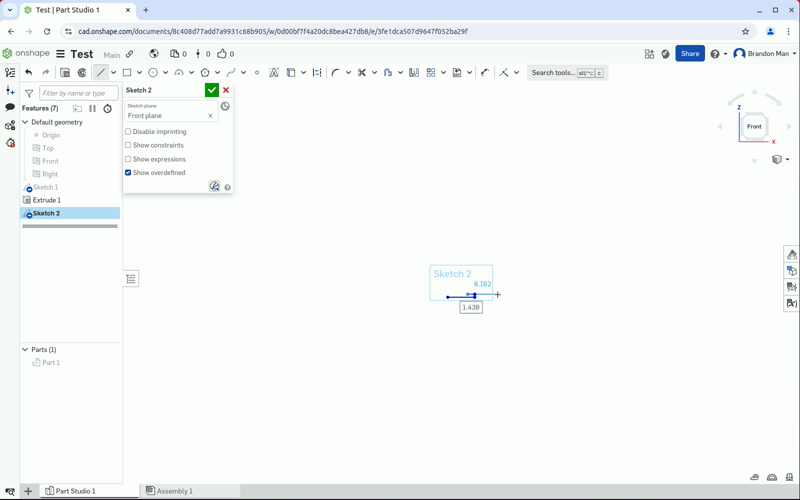
mouse_move(467, 292)
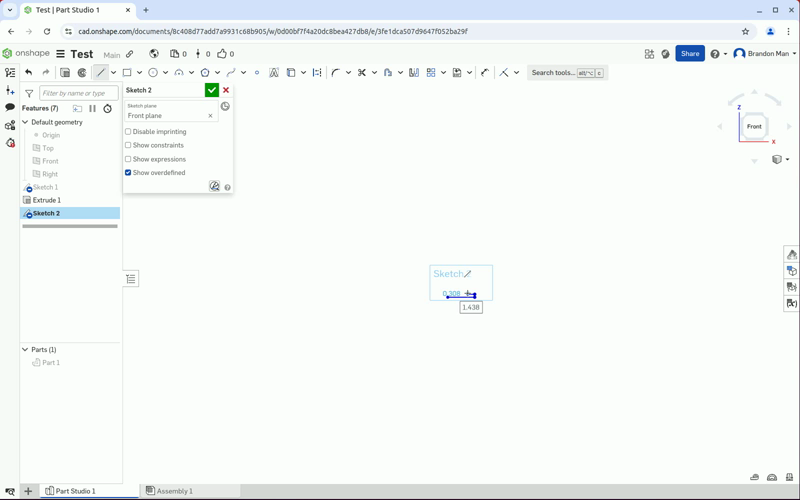
scroll(6)
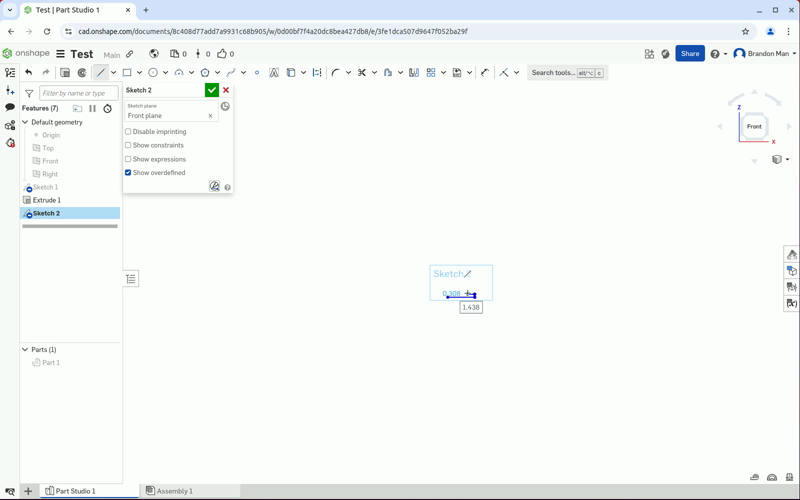
scroll(6)
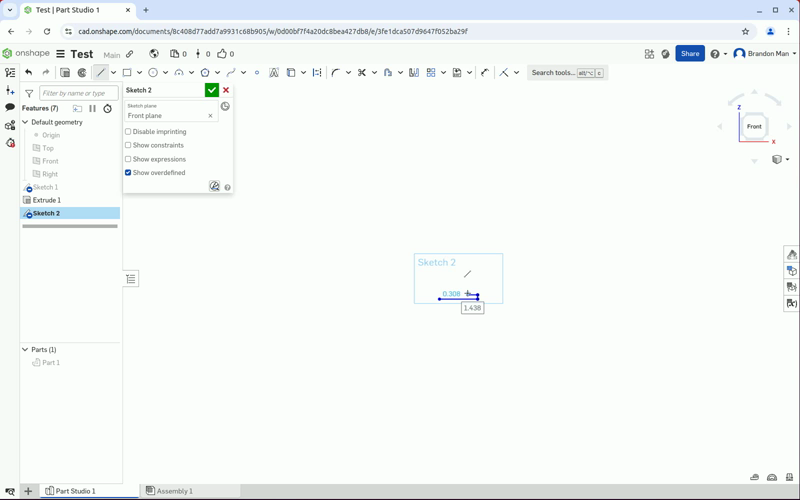
scroll(6)
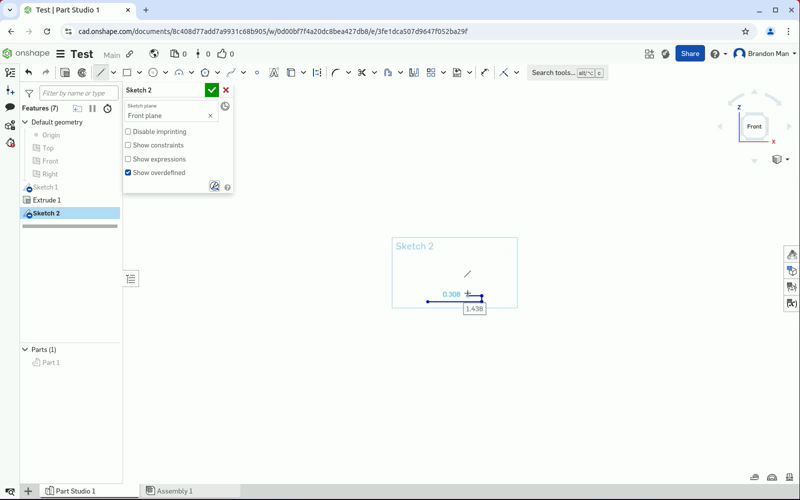
scroll(6)
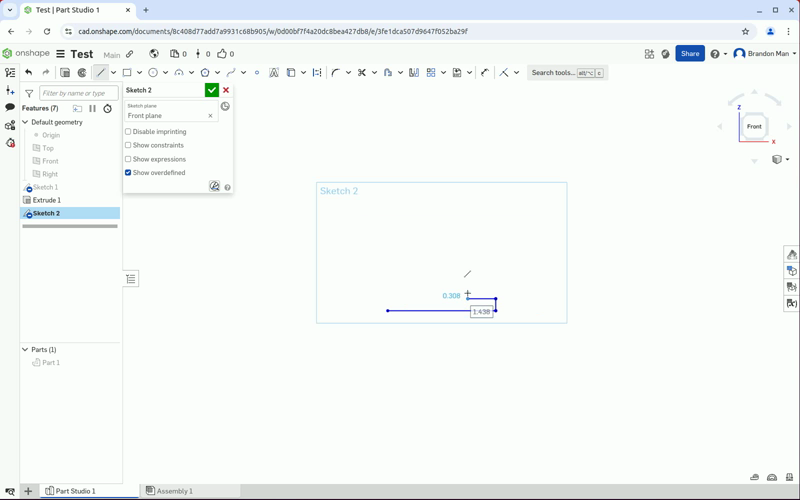
scroll(6)
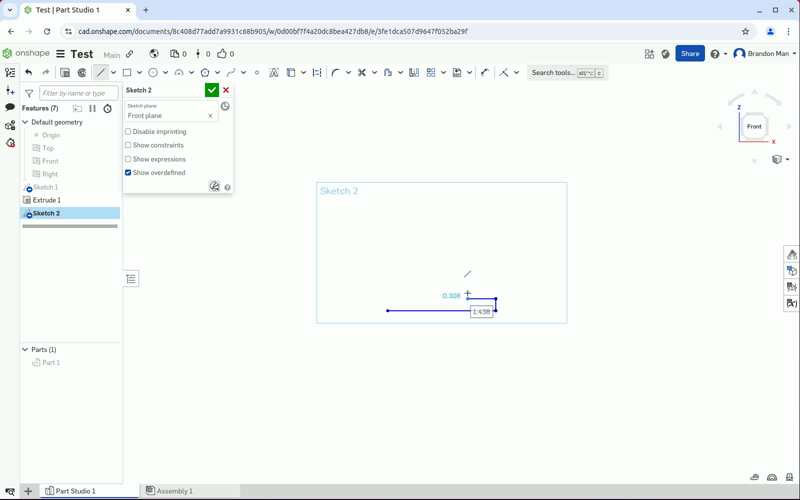
scroll(6)
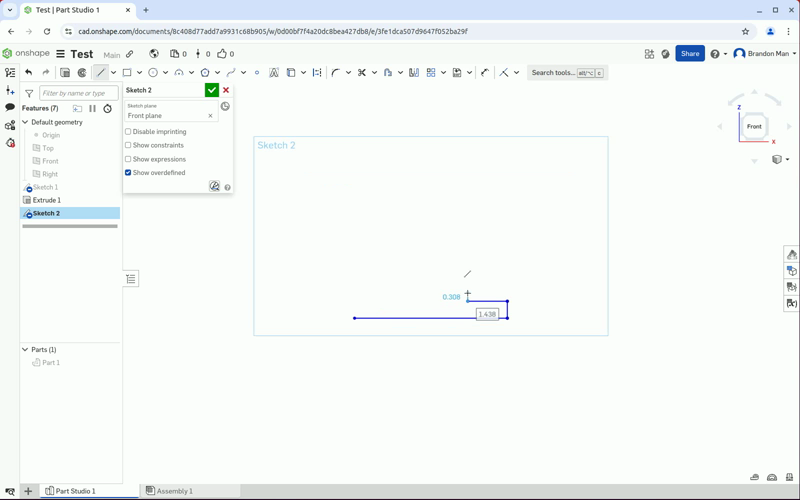
scroll(6)
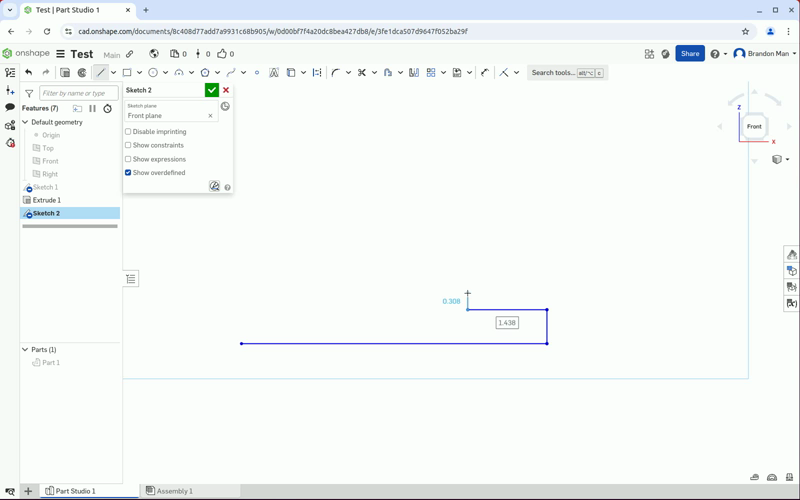
click(467, 292)
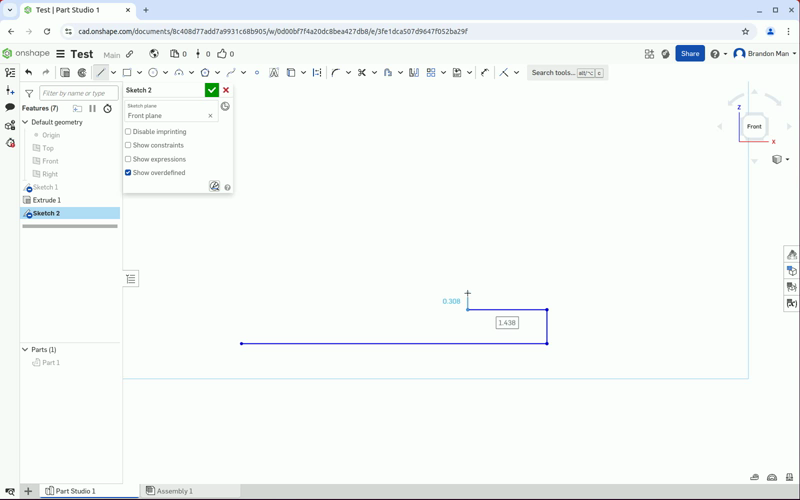
scroll(-6)
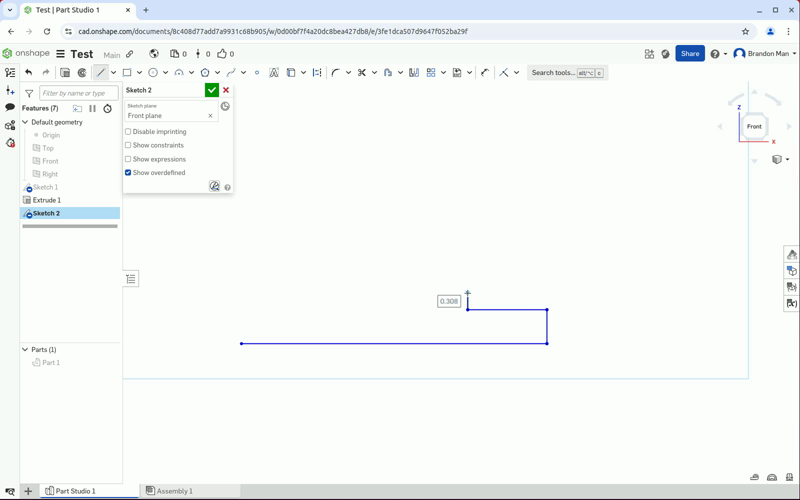
scroll(-6)
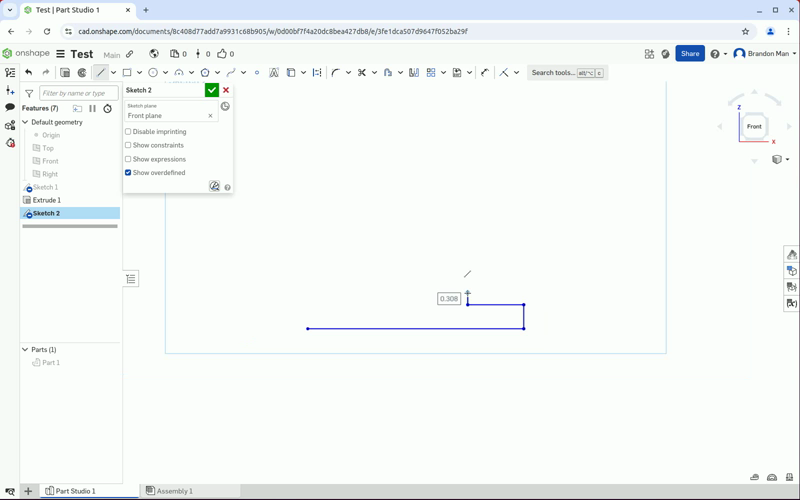
scroll(-6)
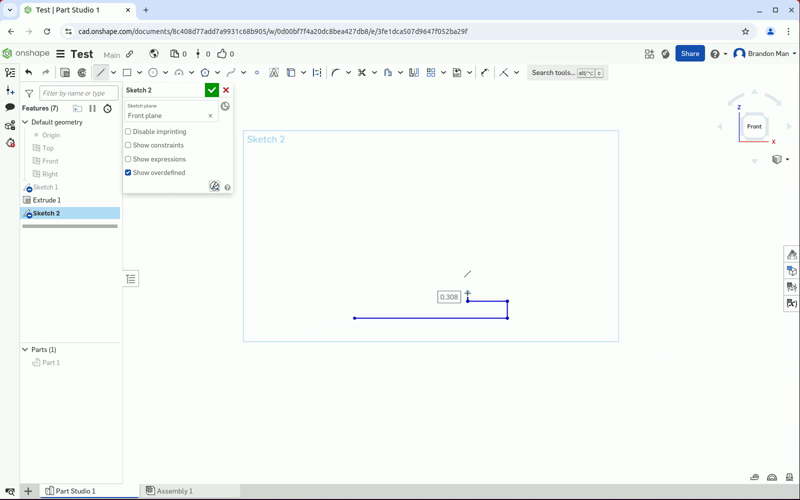
scroll(-6)
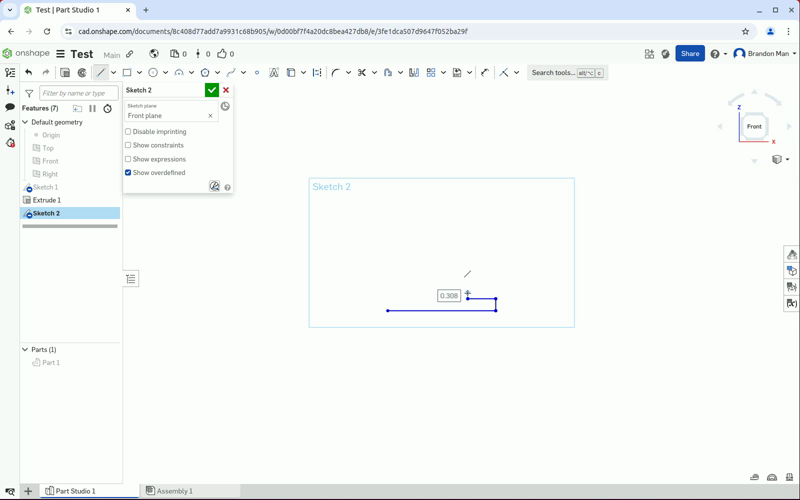
scroll(-6)
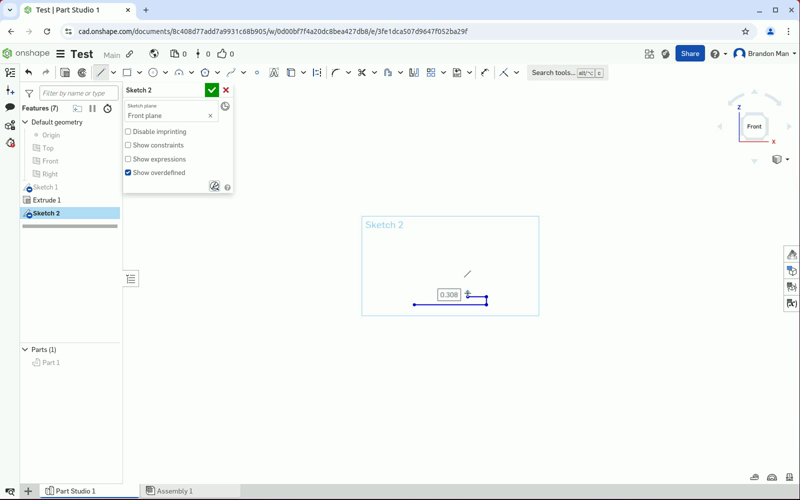
scroll(-6)
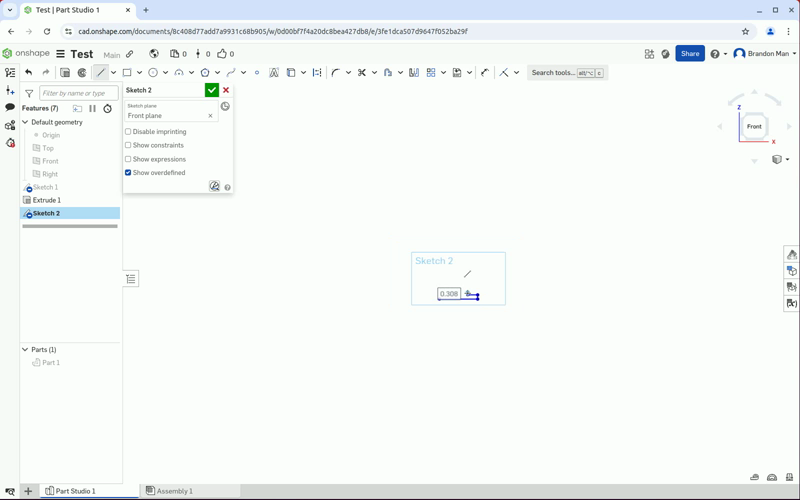
scroll(-6)
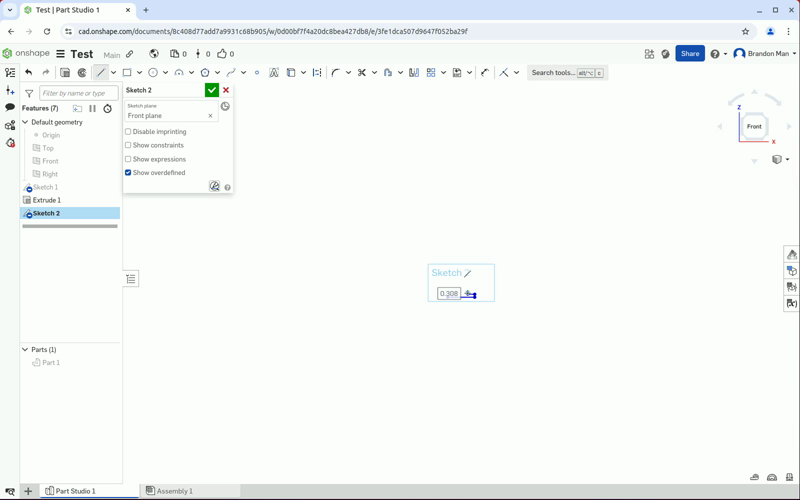
key_up(shift)
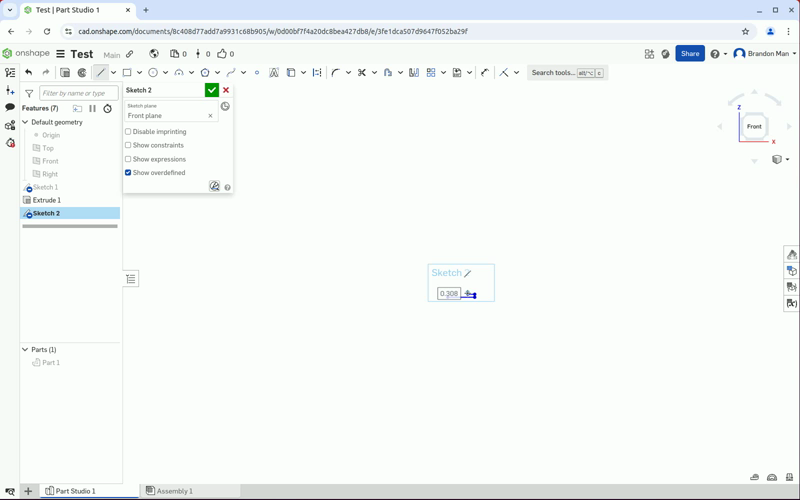
key_down(shift)
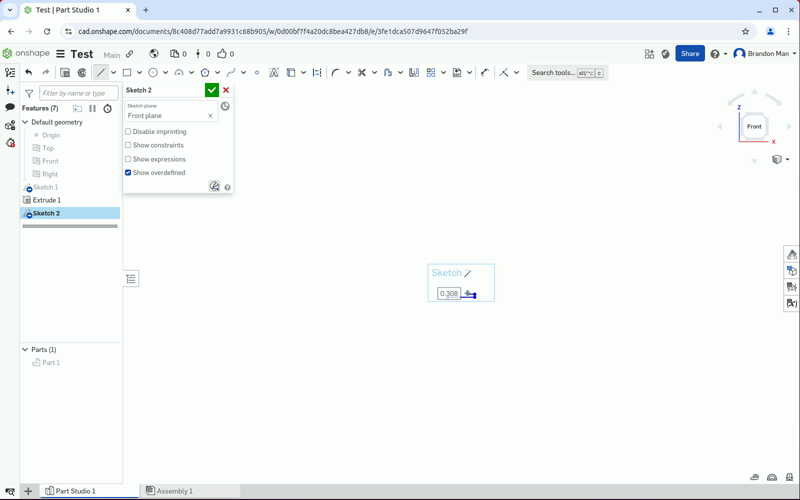
mouse_move(497, 292)
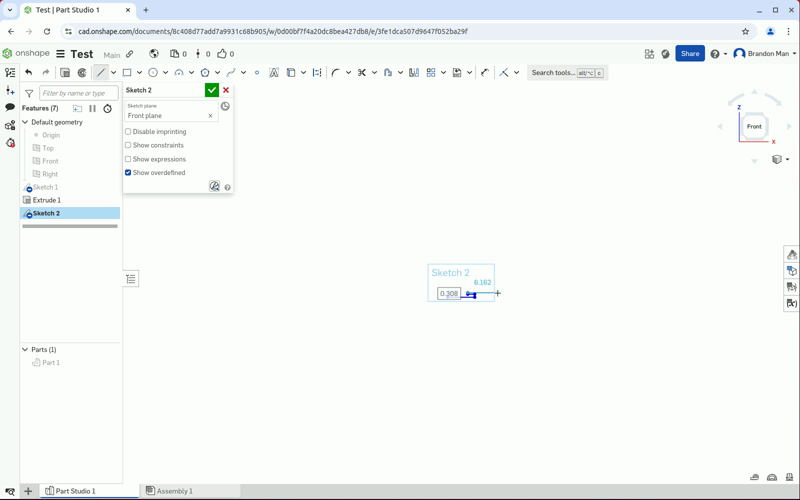
mouse_move(465, 292)
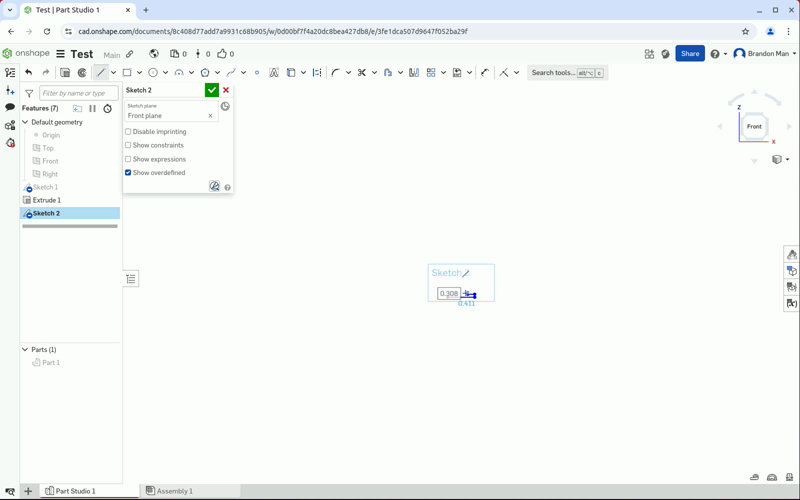
scroll(6)
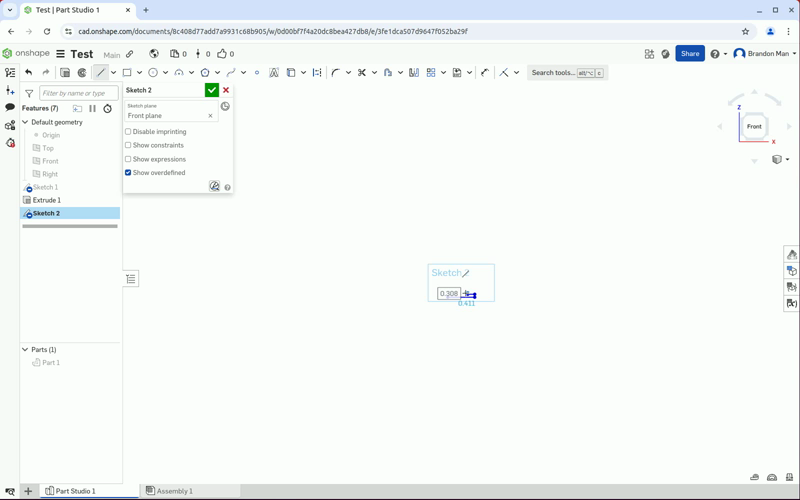
scroll(6)
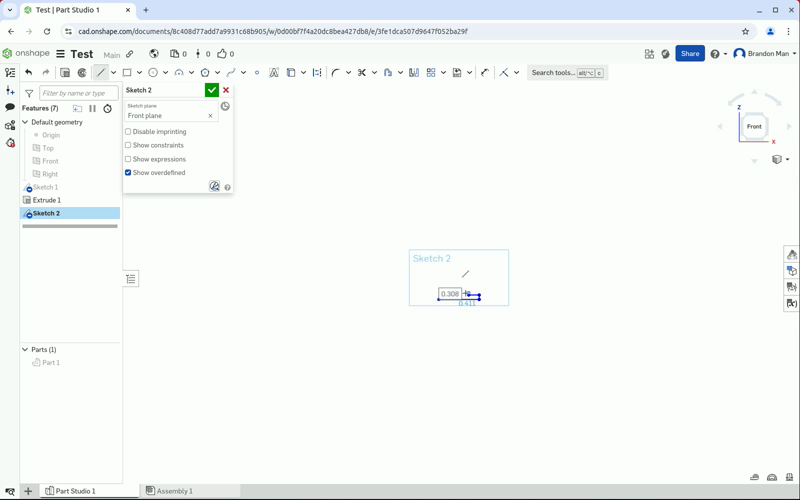
scroll(6)
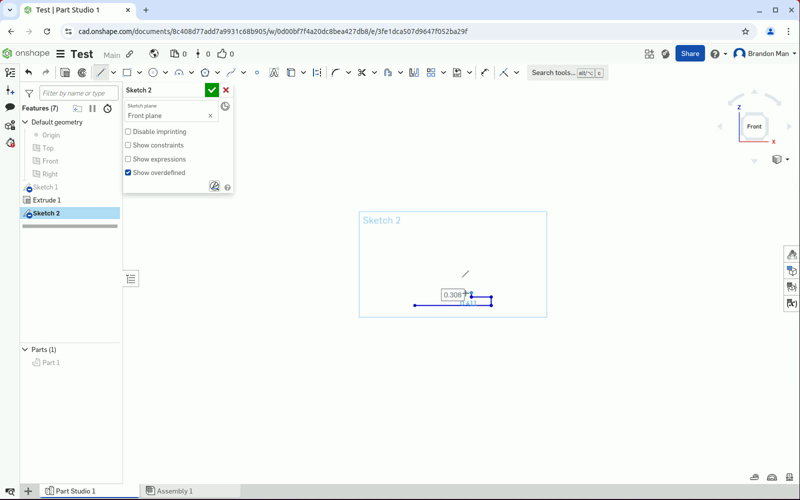
scroll(6)
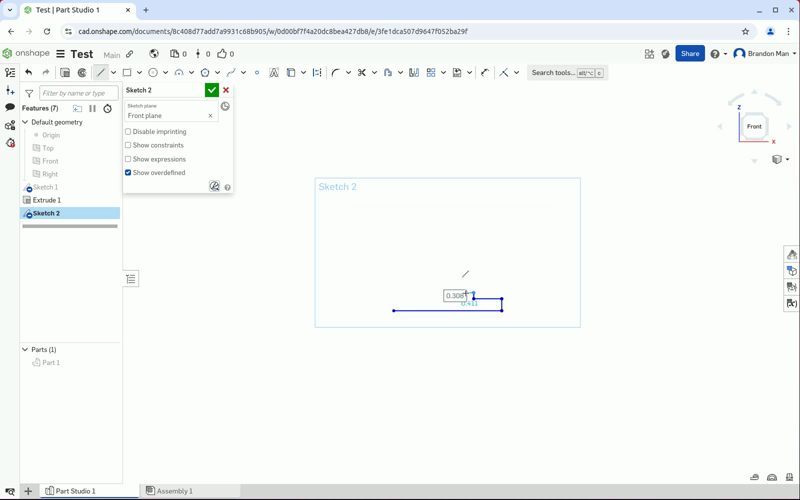
scroll(6)
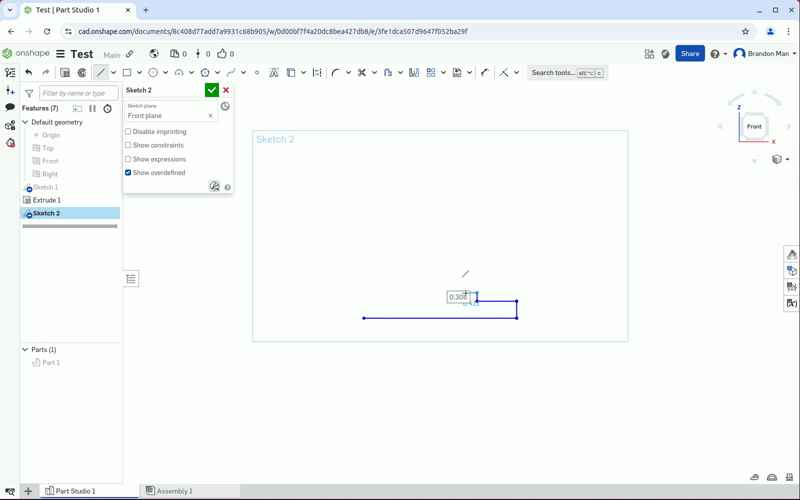
scroll(6)
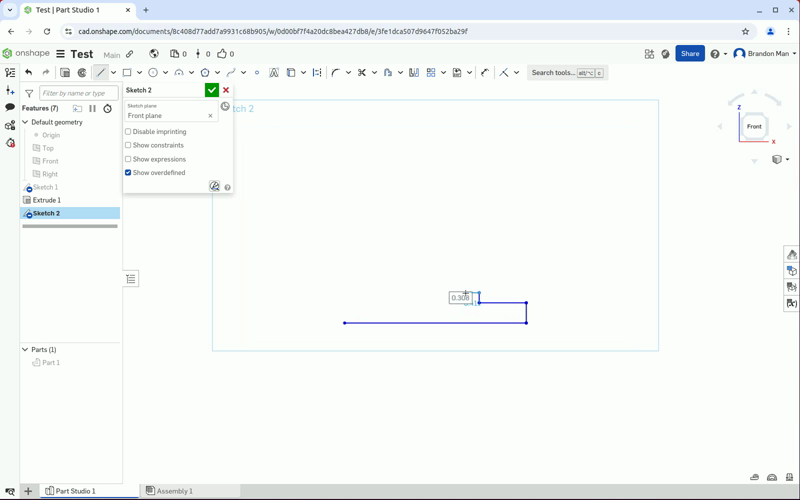
scroll(6)
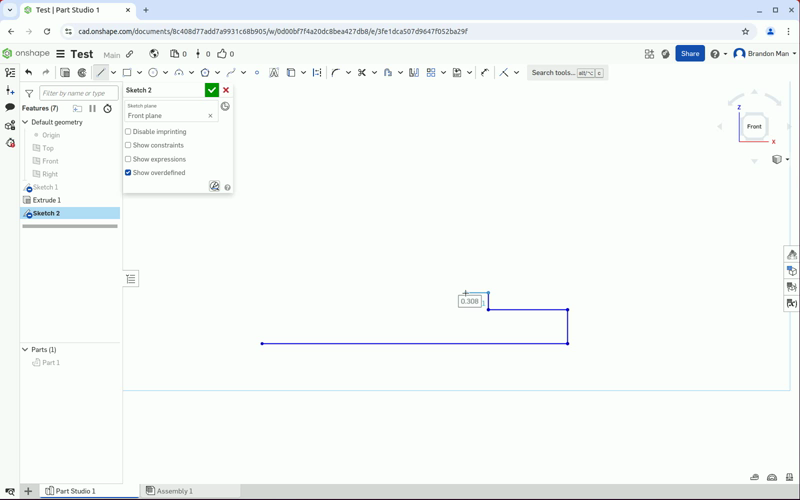
click(465, 292)
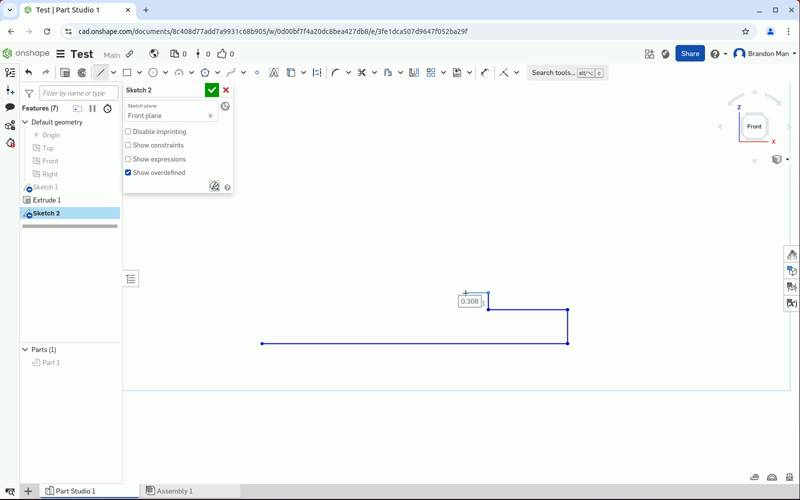
scroll(-6)
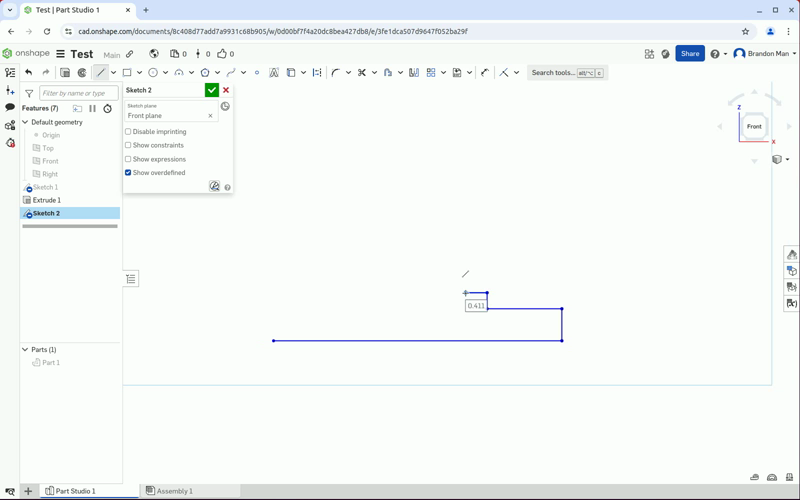
scroll(-6)
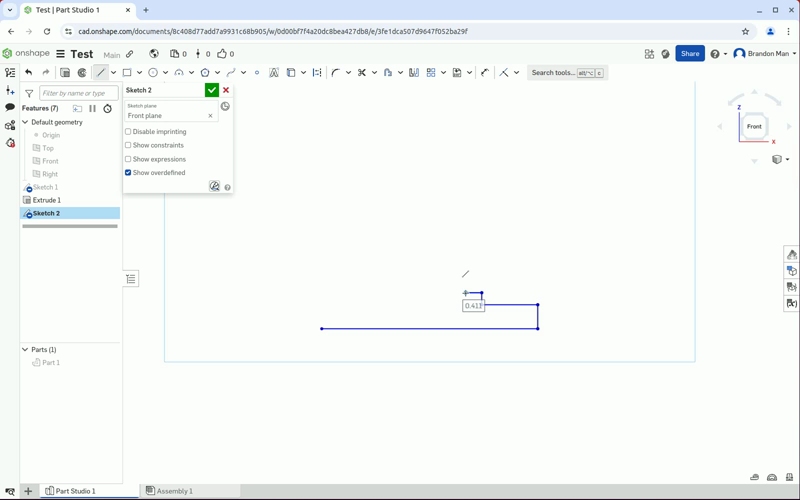
scroll(-6)
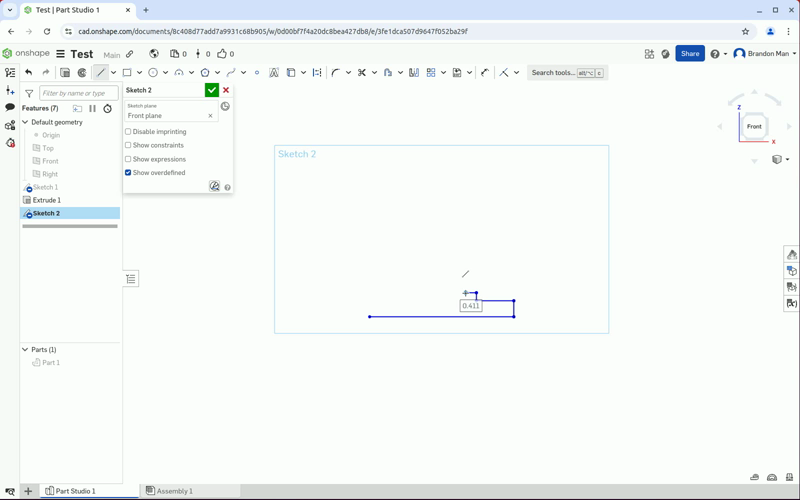
scroll(-6)
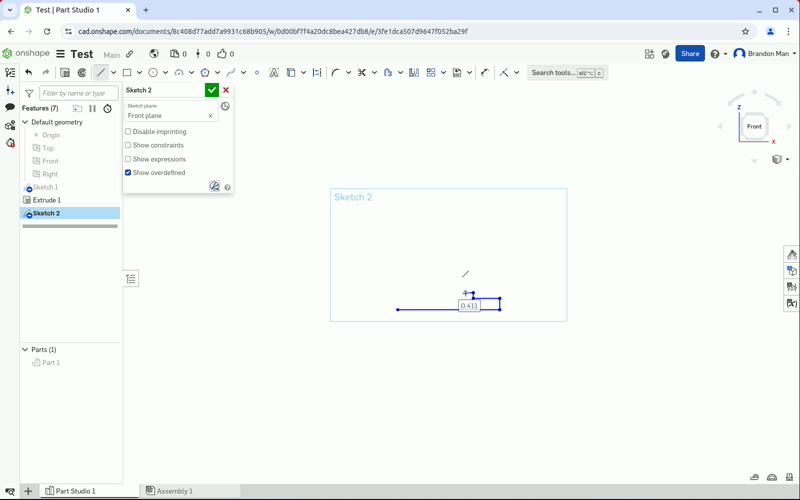
scroll(-6)
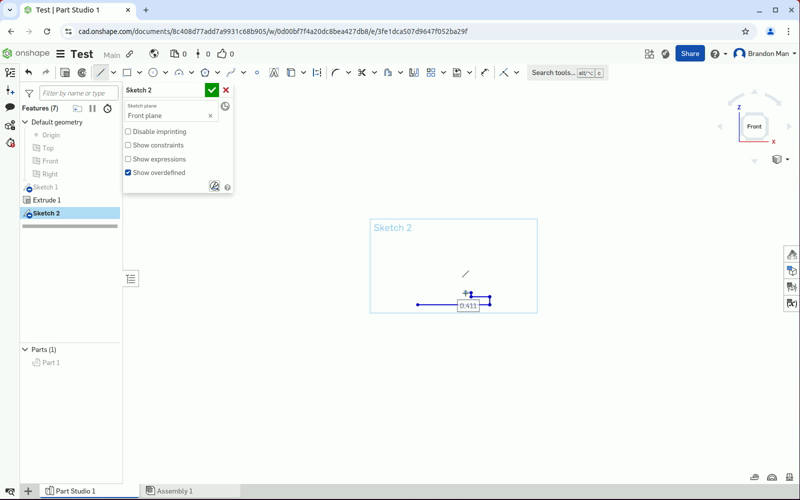
scroll(-6)
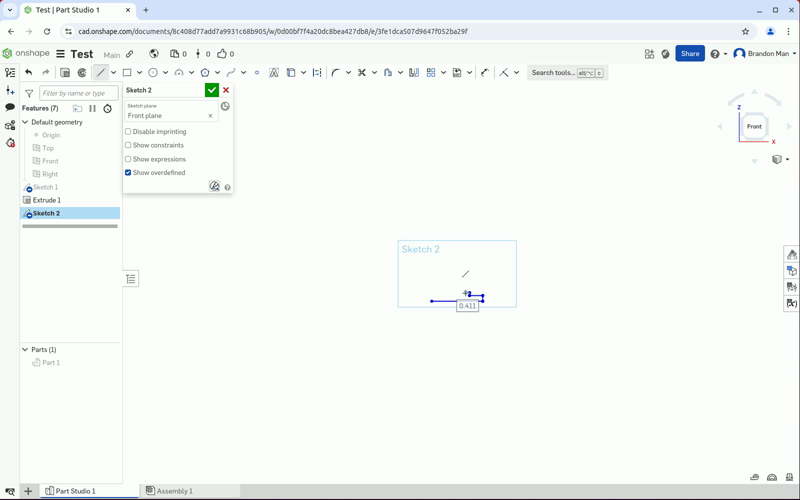
scroll(-6)
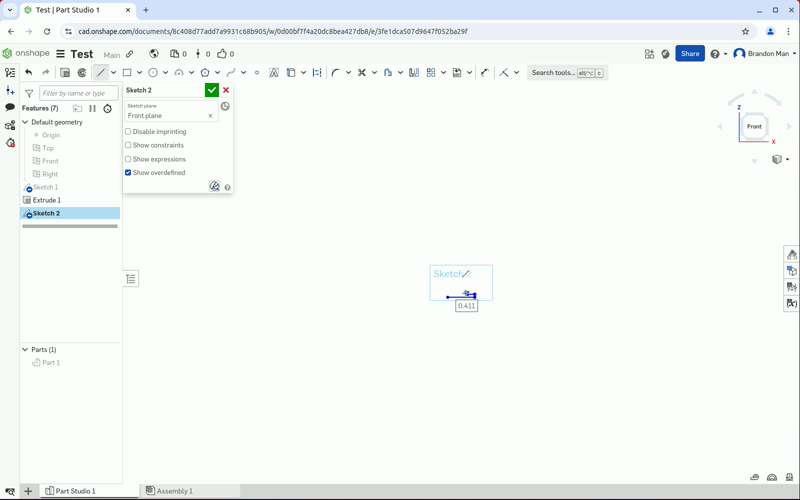
key_up(shift)
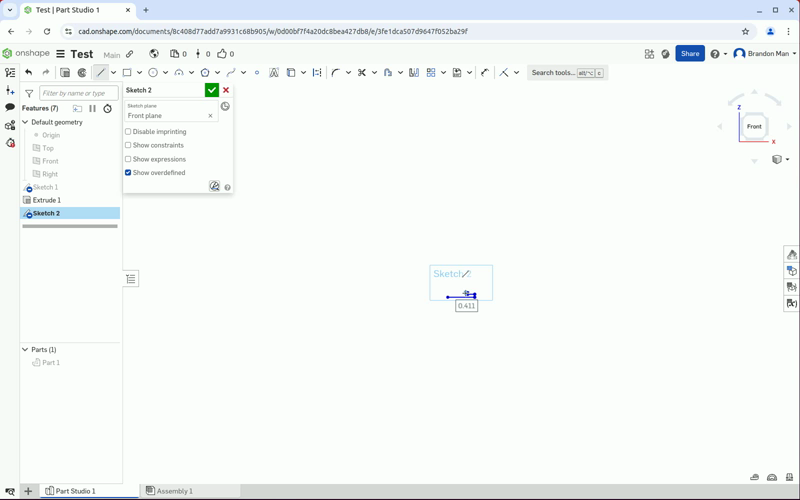
key_down(shift)
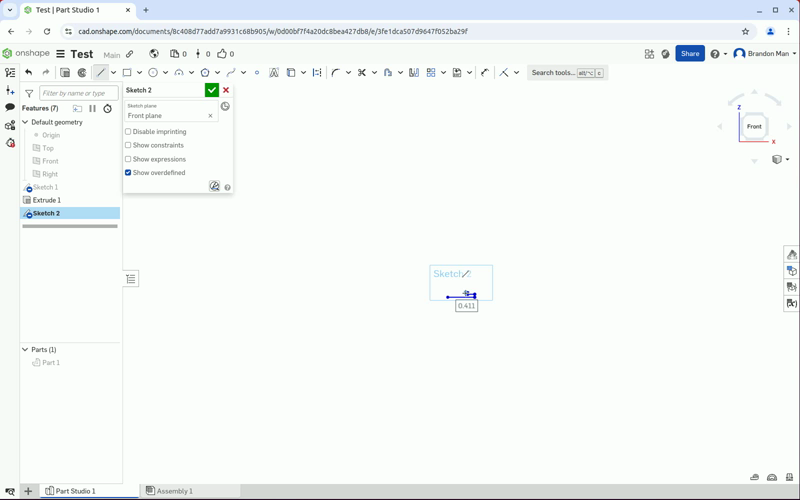
mouse_move(495, 292)
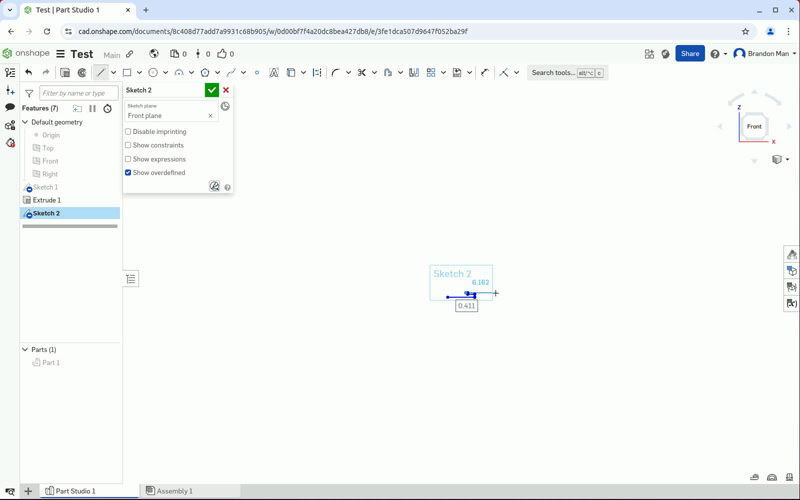
mouse_move(463, 287)
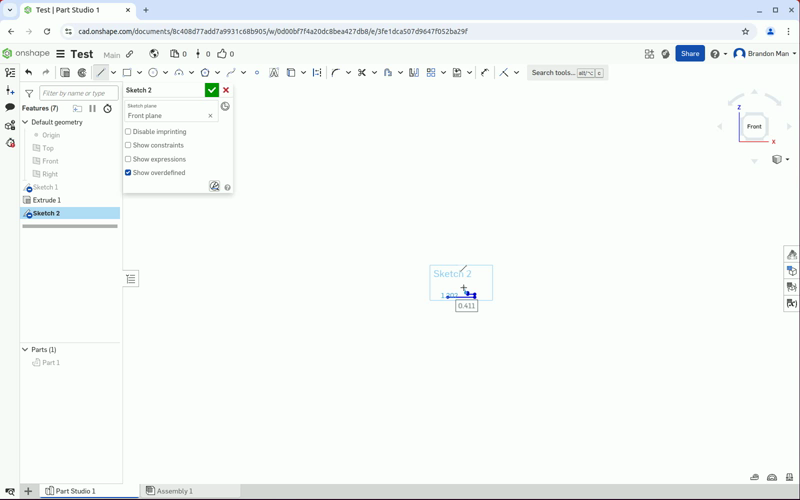
scroll(6)
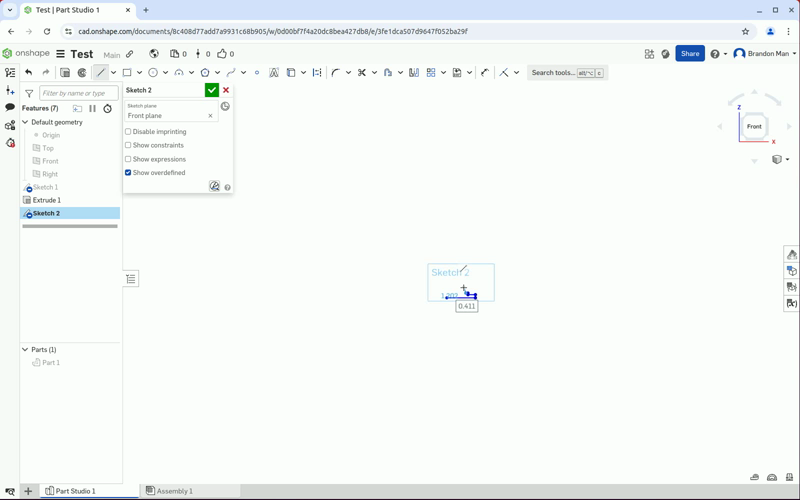
scroll(6)
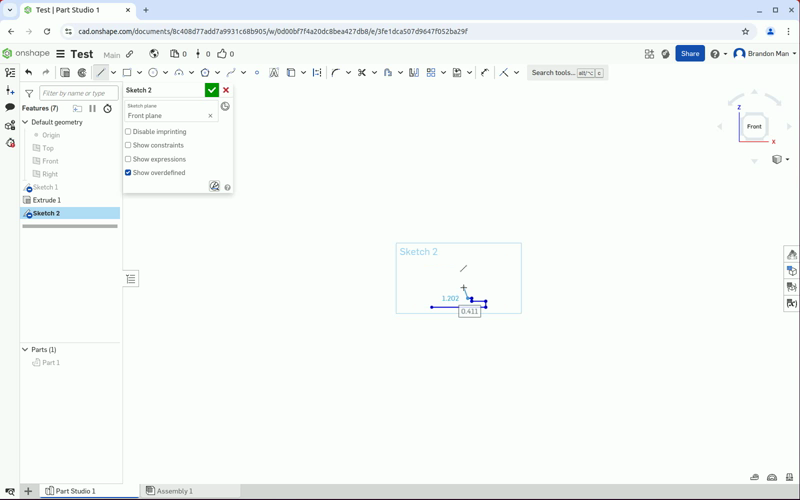
scroll(6)
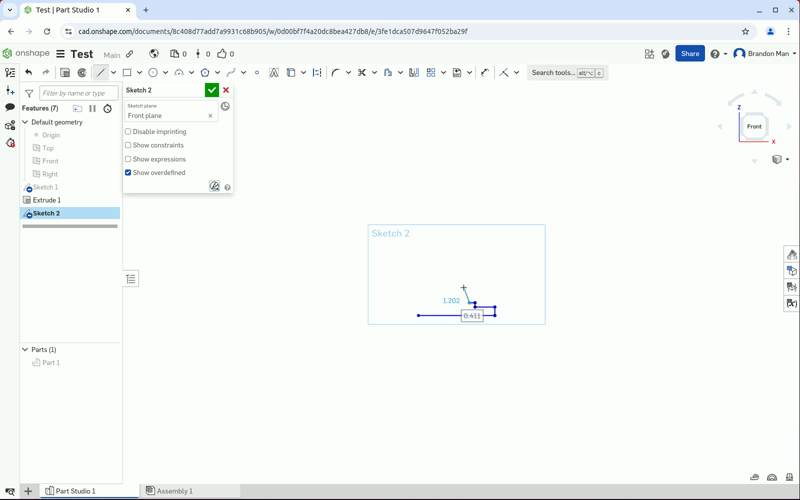
scroll(6)
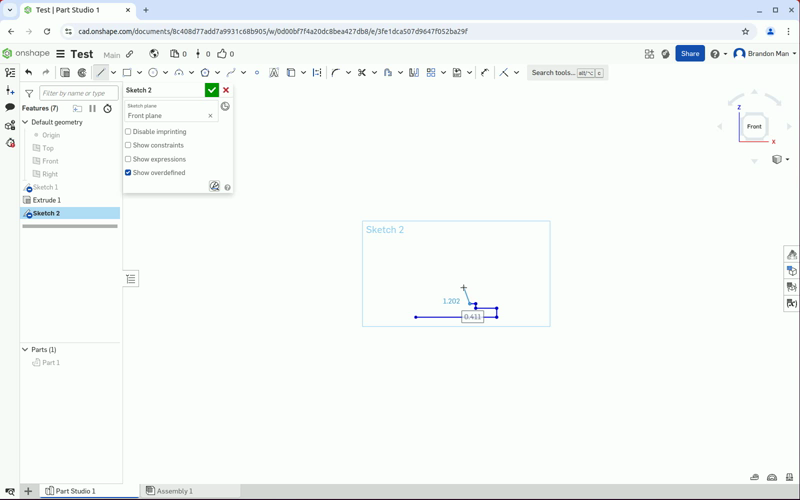
scroll(6)
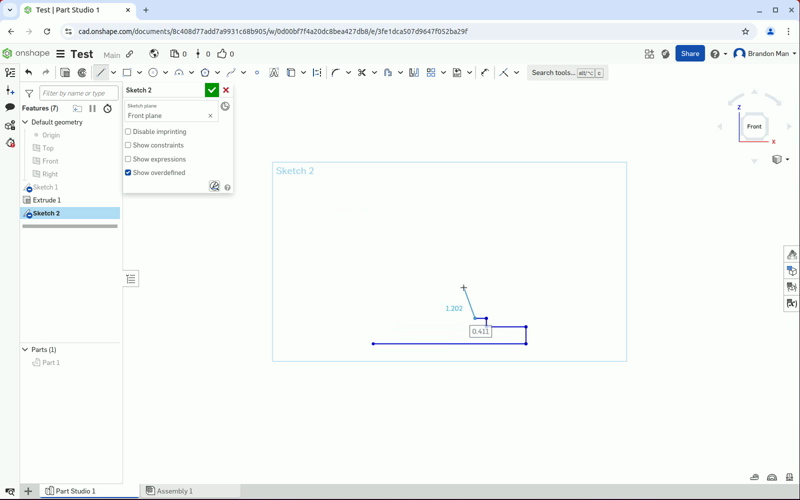
scroll(6)
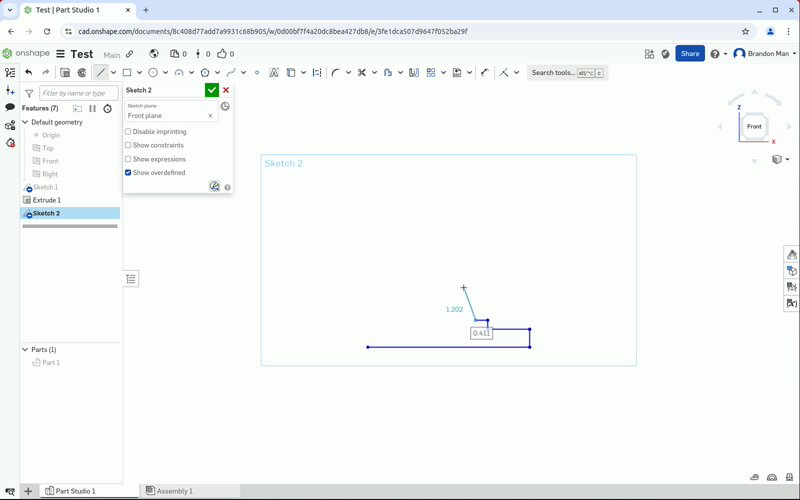
scroll(6)
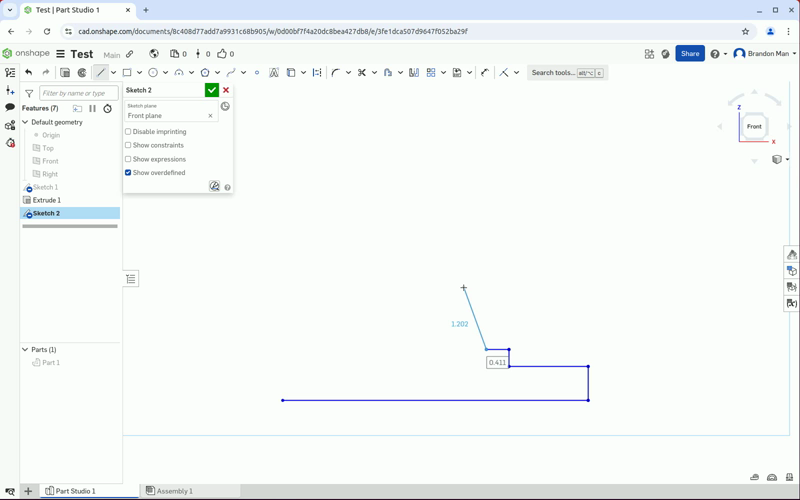
click(463, 287)
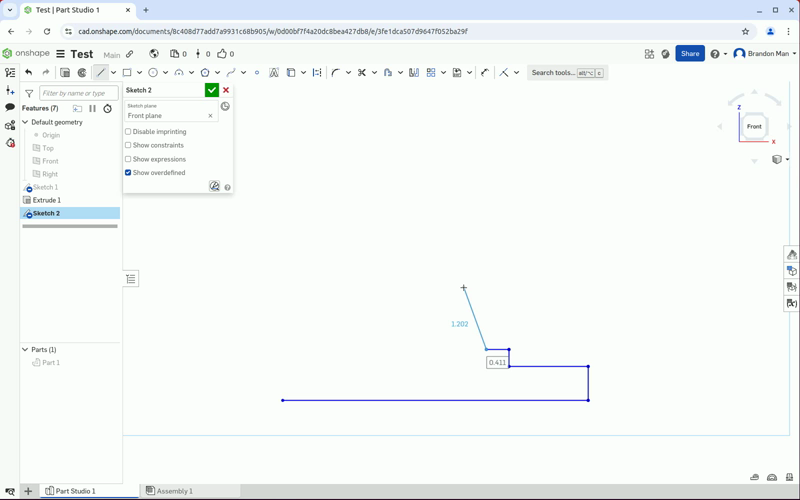
scroll(-6)
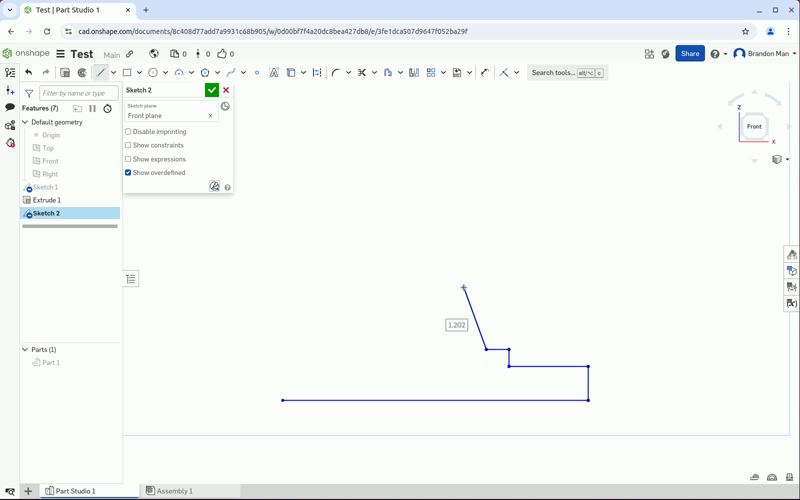
scroll(-6)
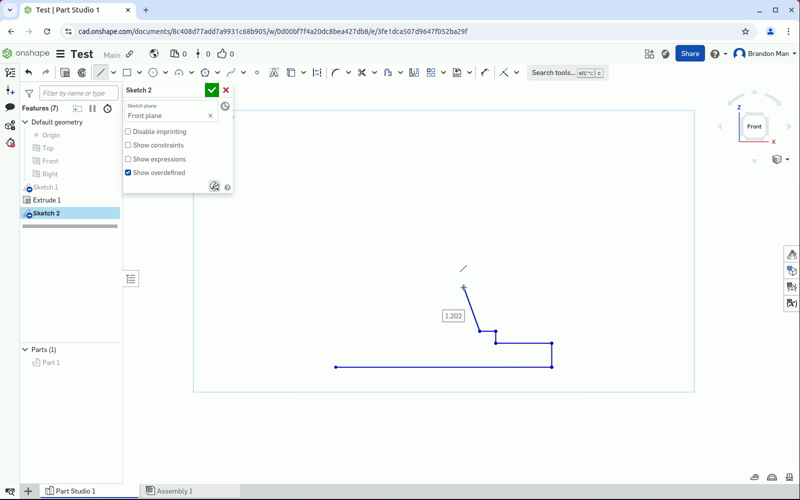
scroll(-6)
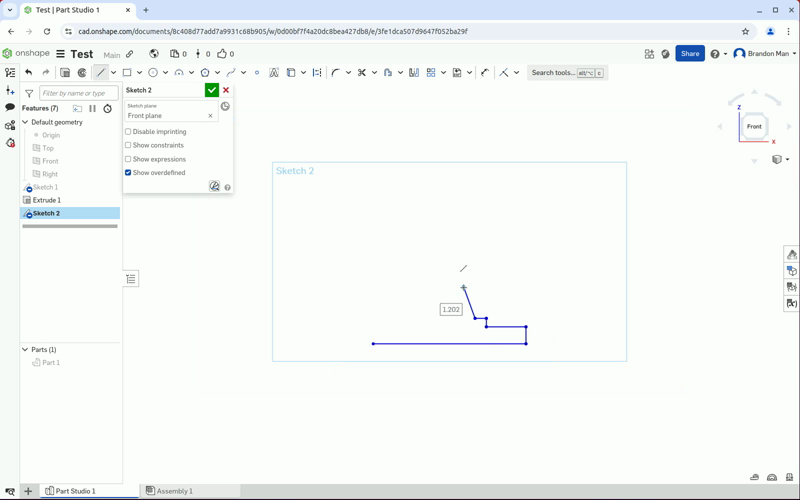
scroll(-6)
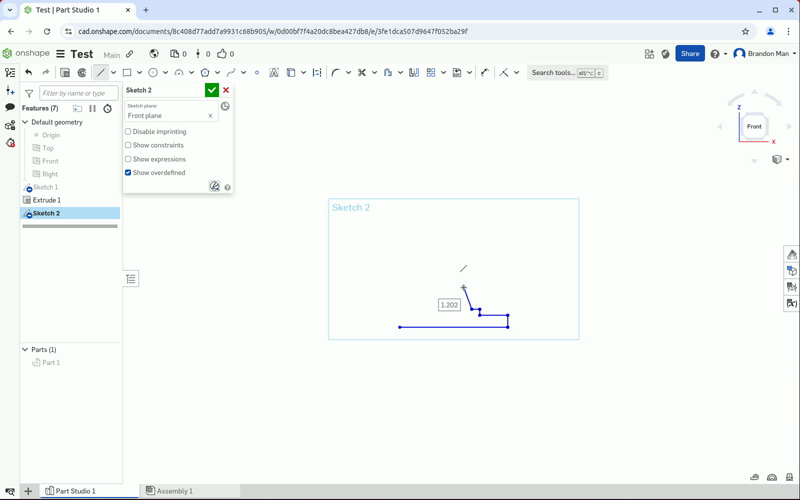
scroll(-6)
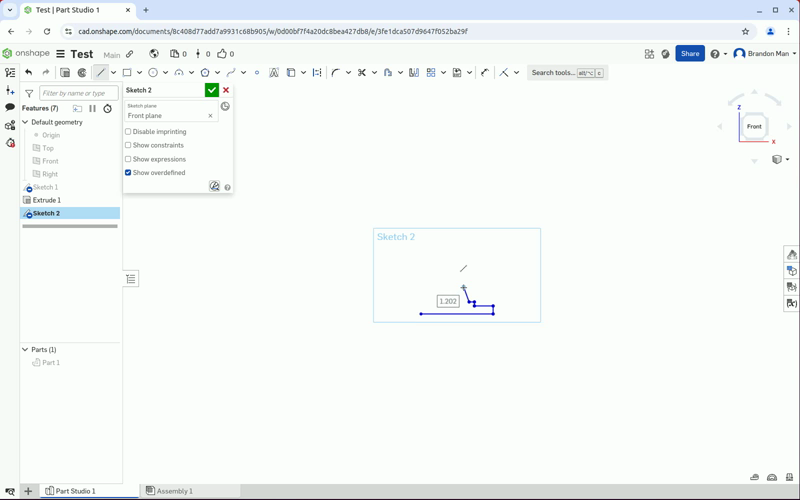
scroll(-6)
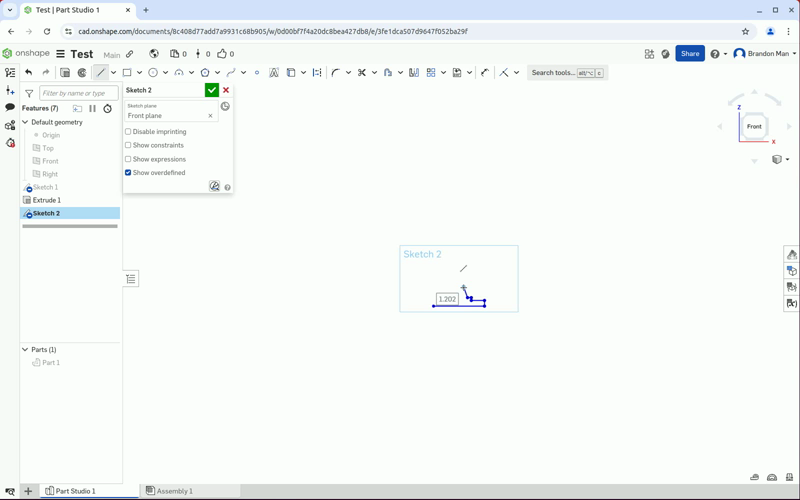
scroll(-6)
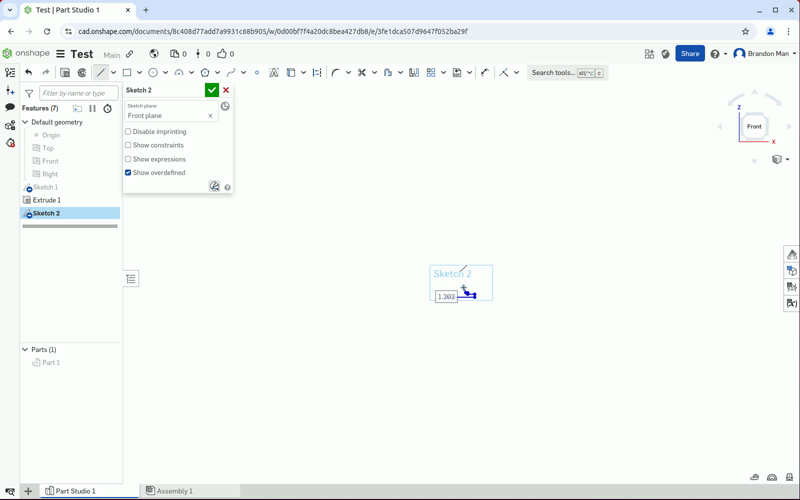
key_up(shift)
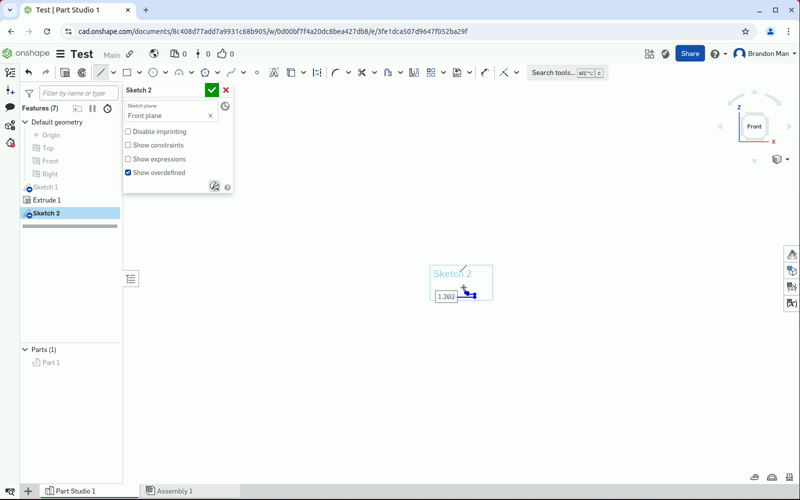
key(esc)
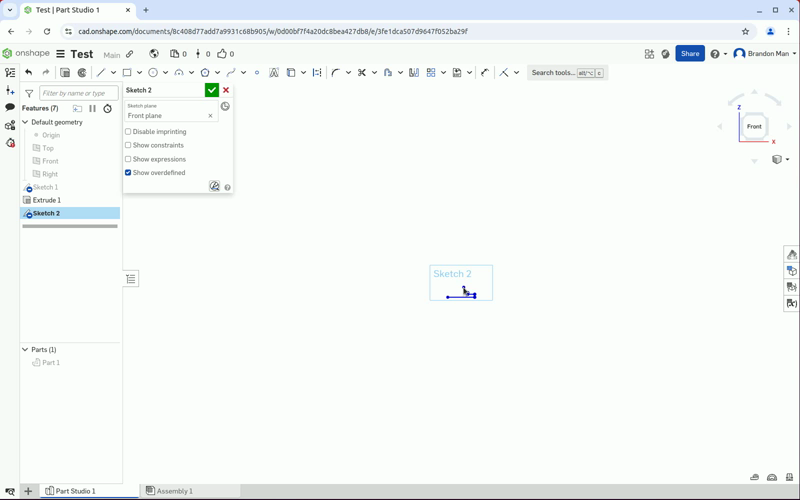
key(a)
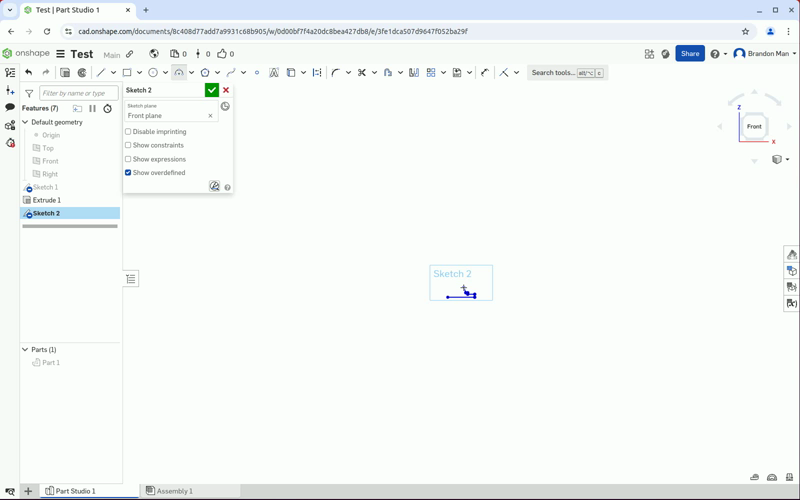
mouse_move(463, 287)
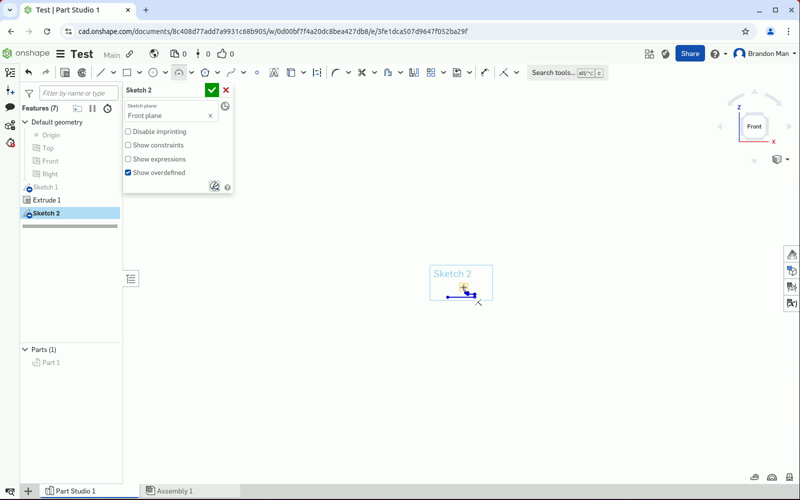
click(463, 287)
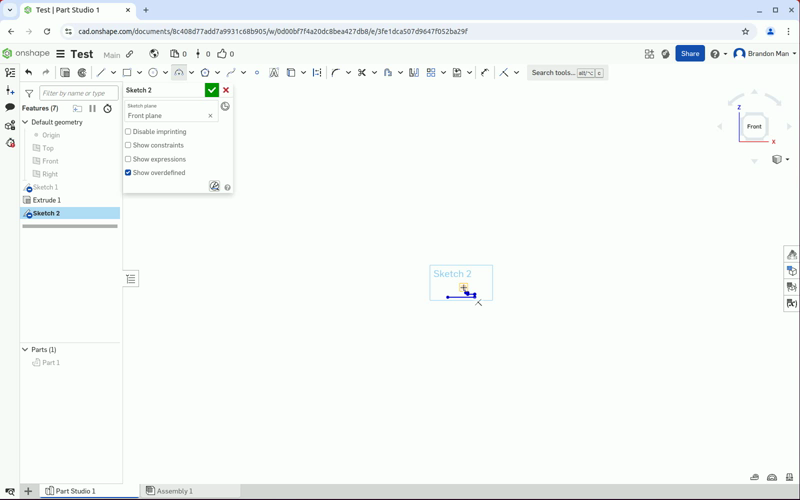
key_down(shift)
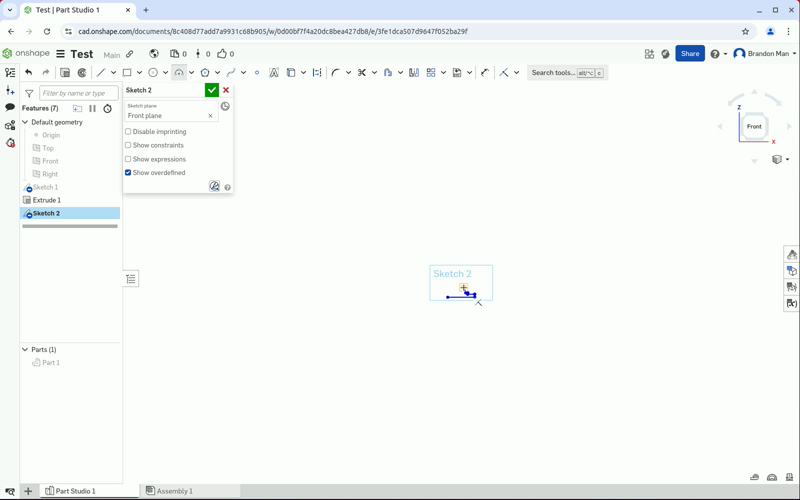
mouse_move(458, 287)
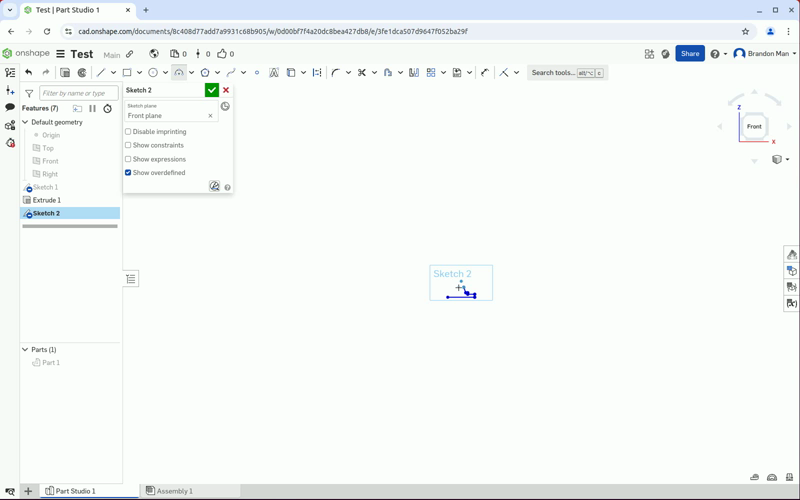
scroll(6)
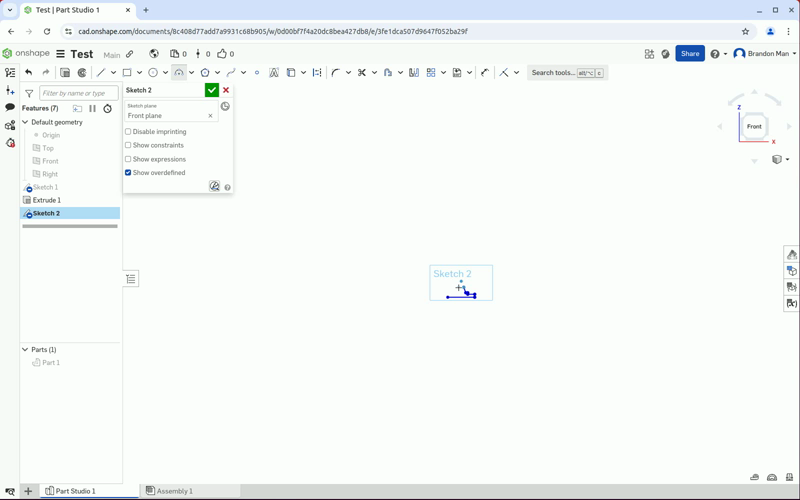
scroll(6)
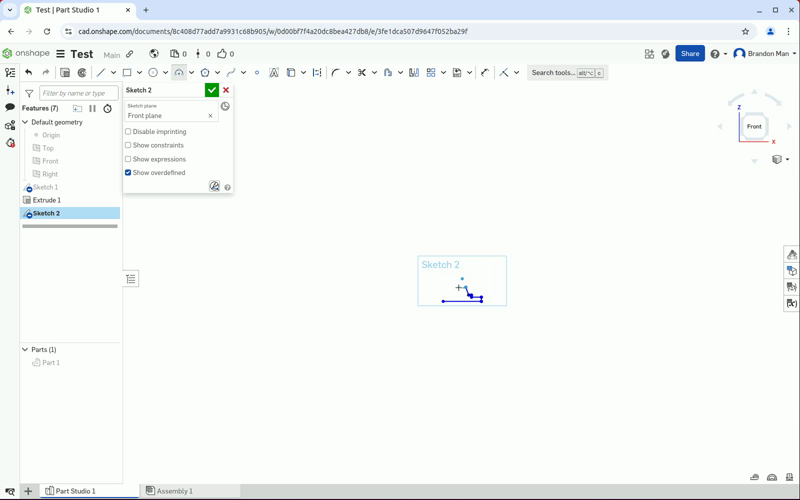
scroll(6)
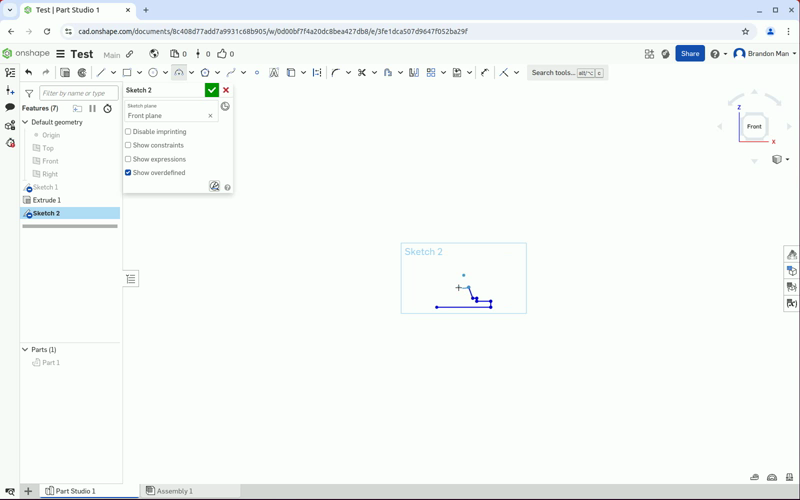
scroll(6)
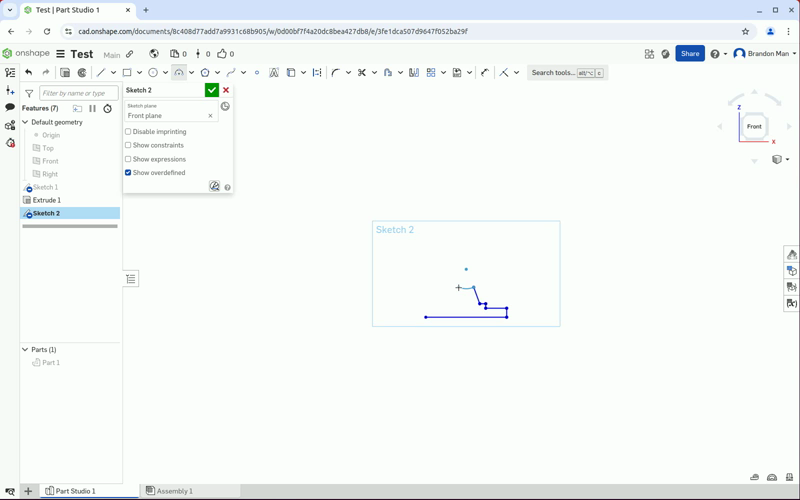
scroll(6)
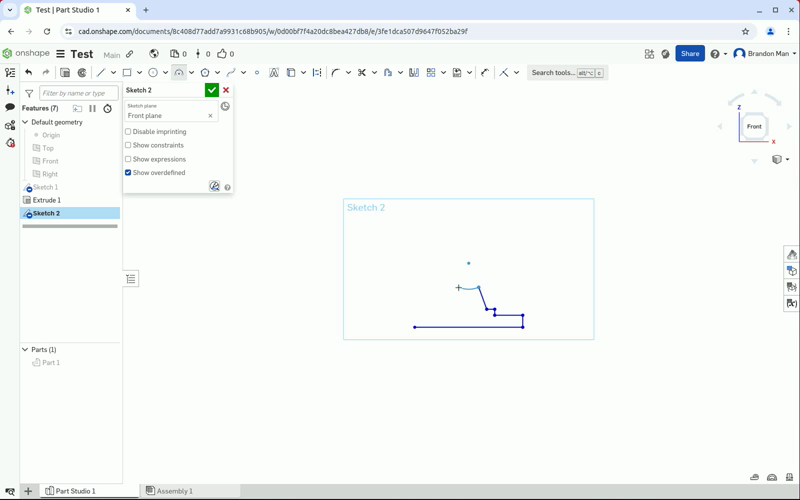
scroll(6)
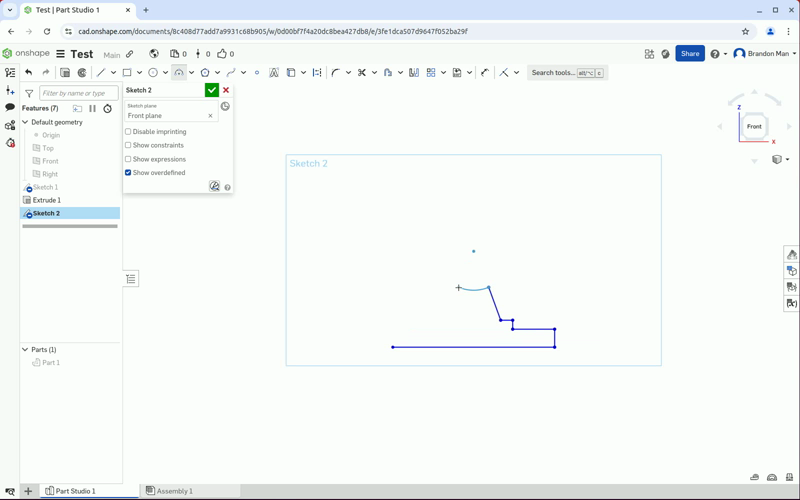
scroll(6)
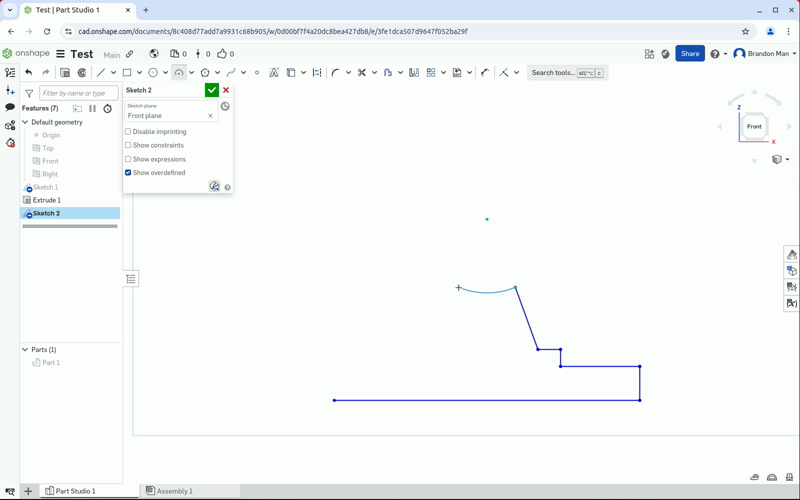
click(458, 287)
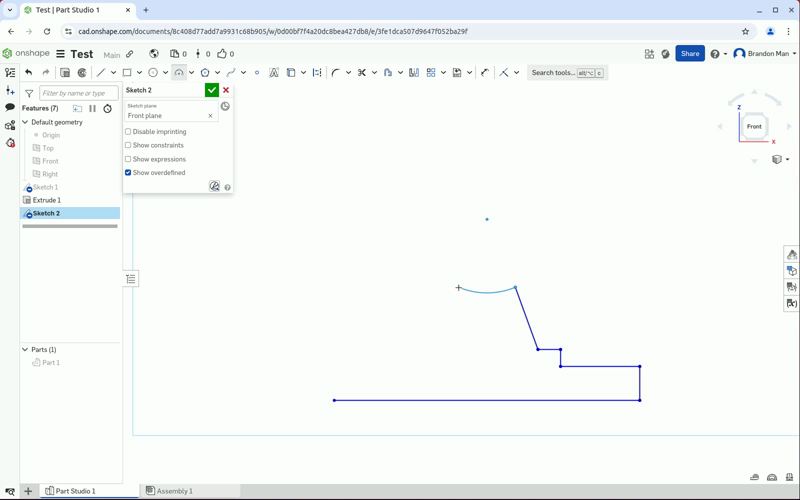
scroll(-6)
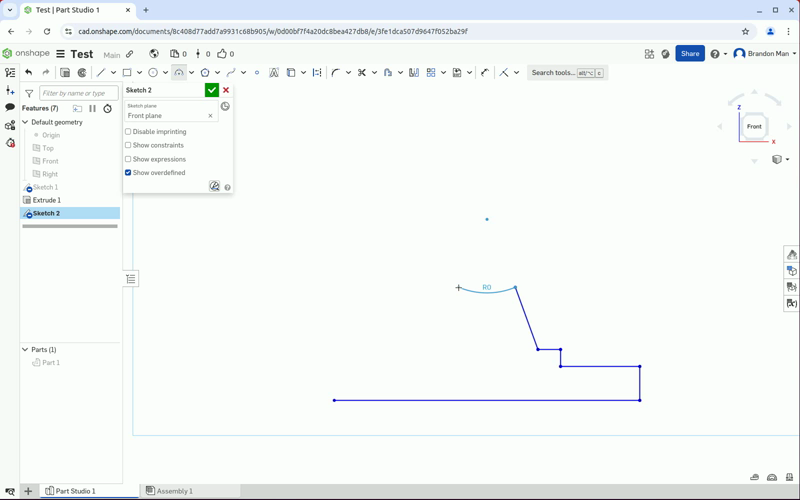
scroll(-6)
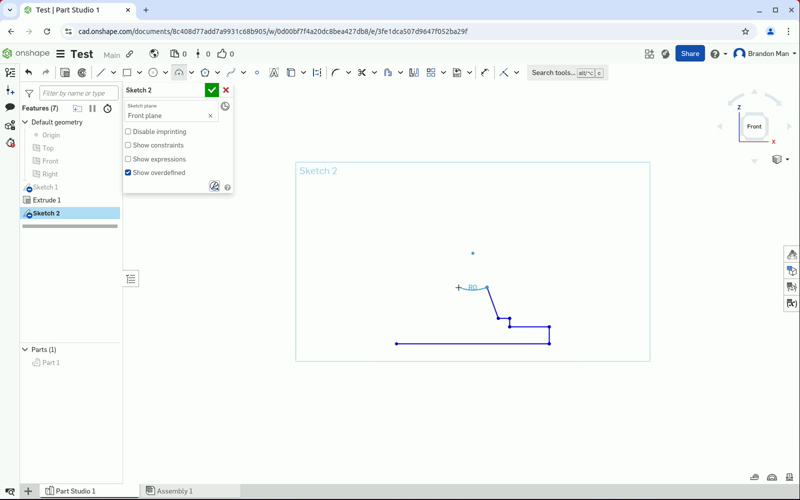
scroll(-6)
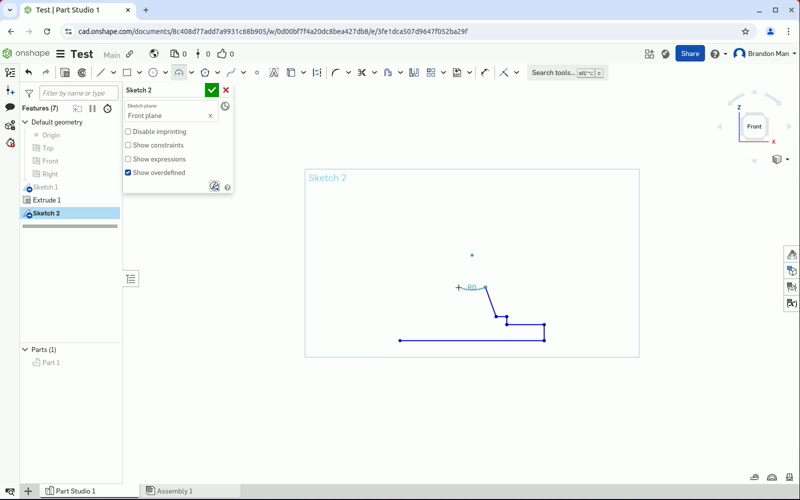
scroll(-6)
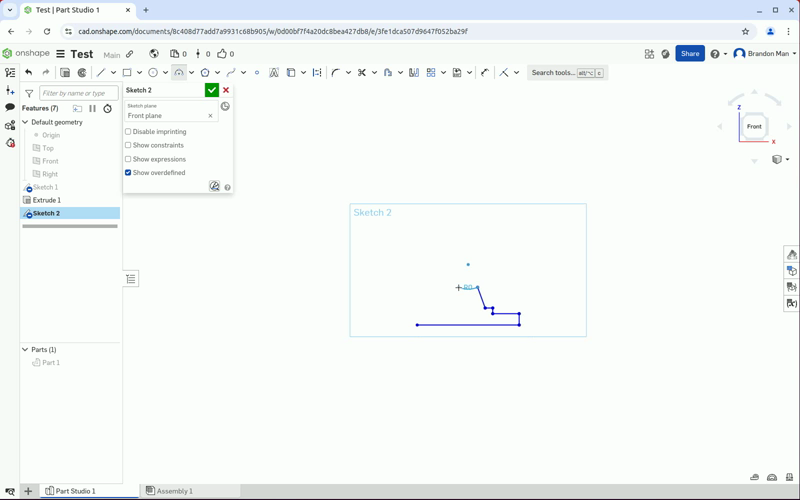
scroll(-6)
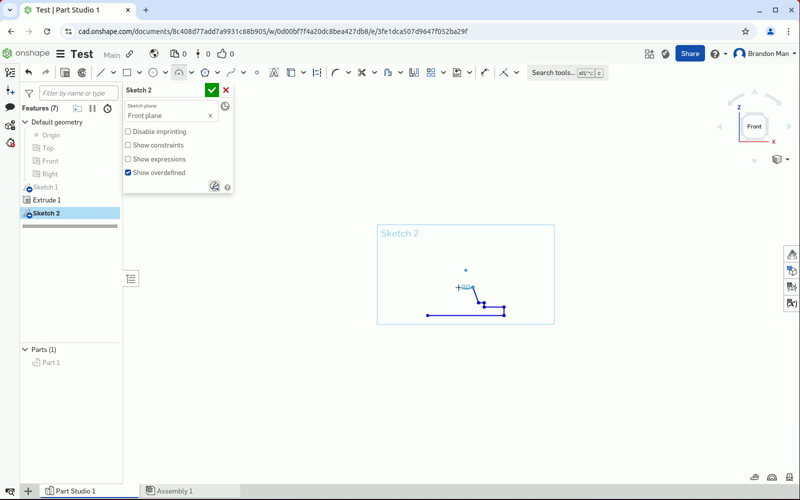
scroll(-6)
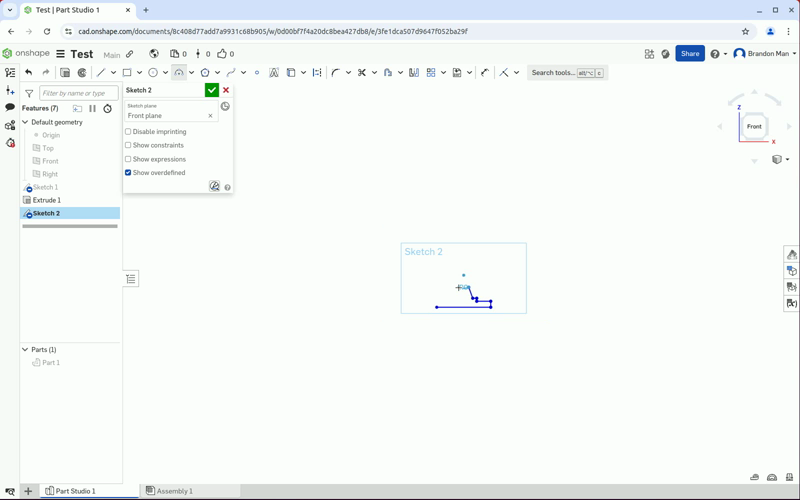
scroll(-6)
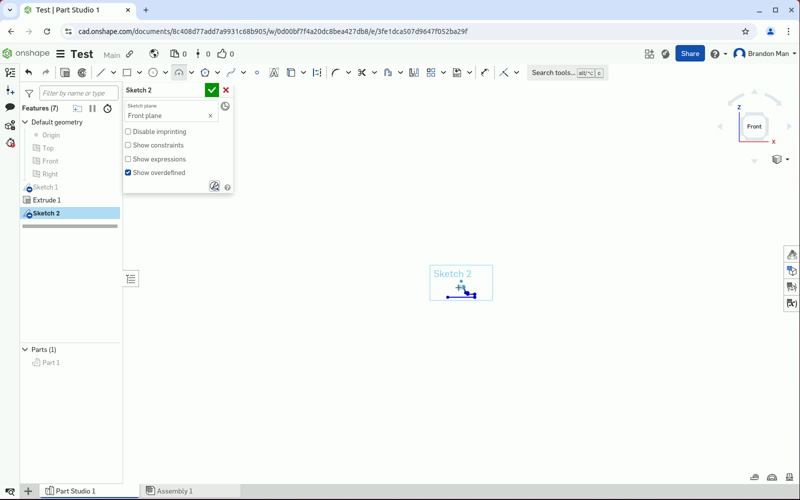
mouse_move(461, 288)
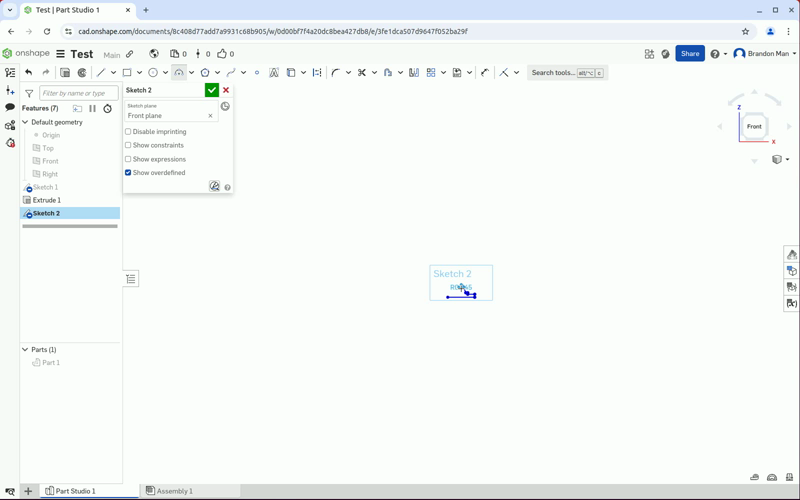
scroll(6)
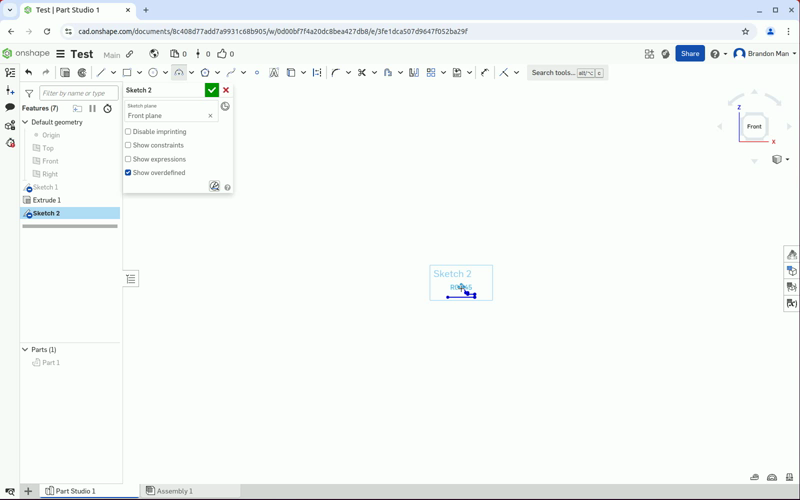
scroll(6)
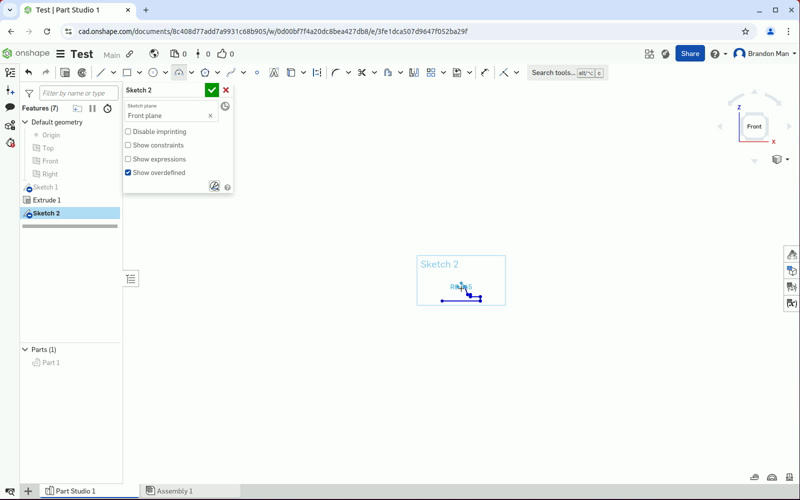
scroll(6)
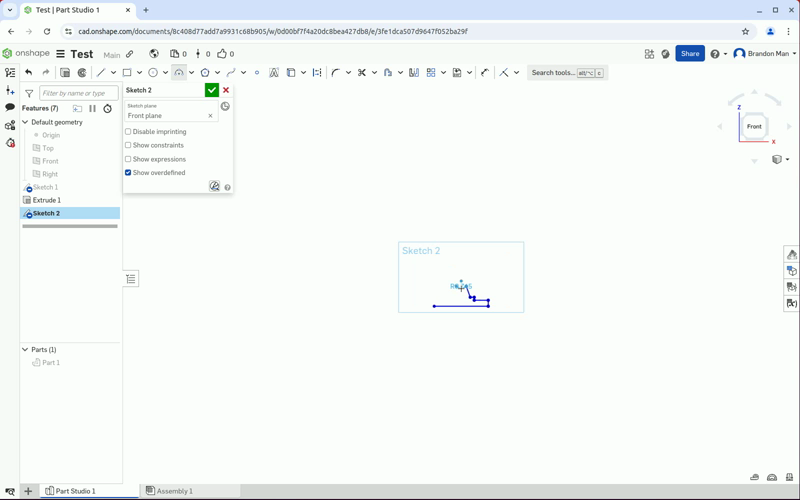
scroll(6)
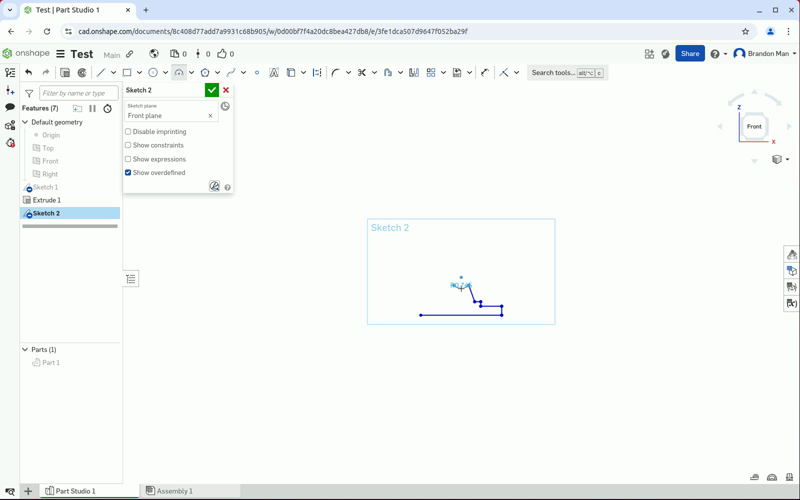
scroll(6)
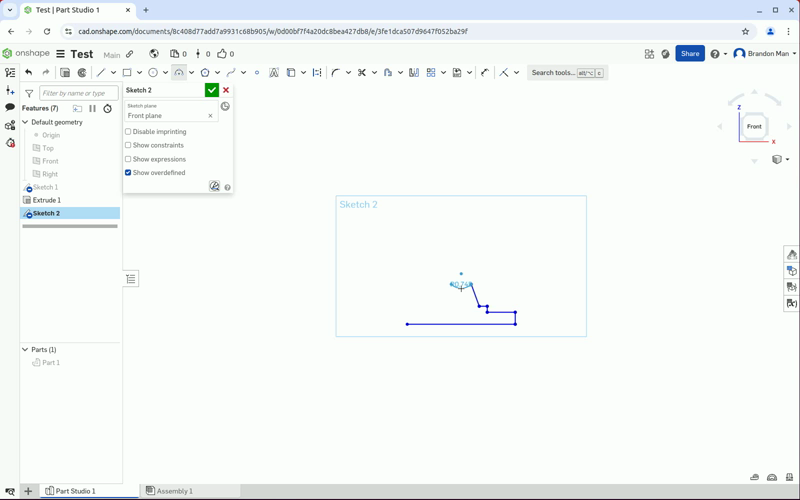
scroll(6)
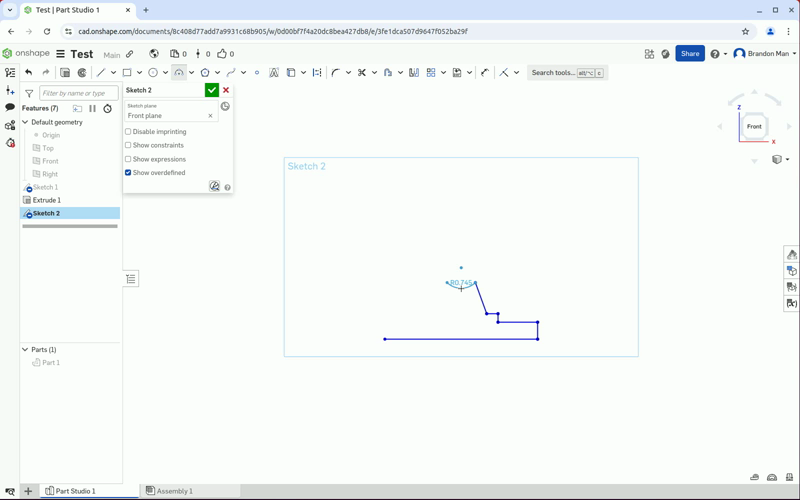
scroll(6)
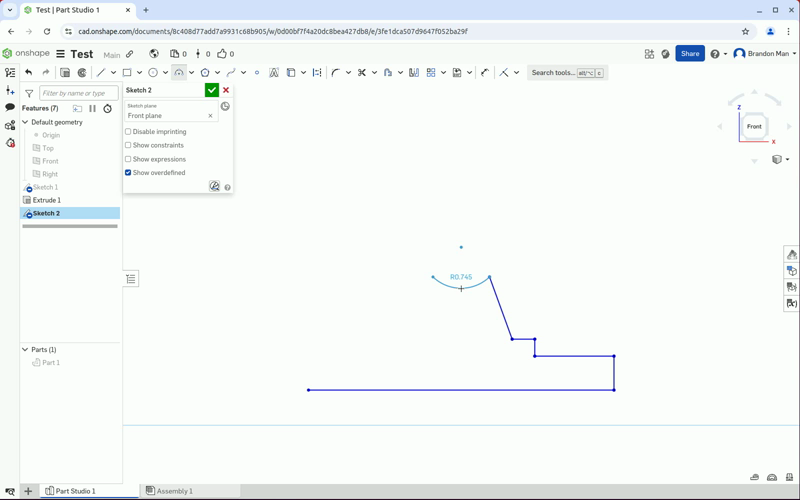
click(461, 288)
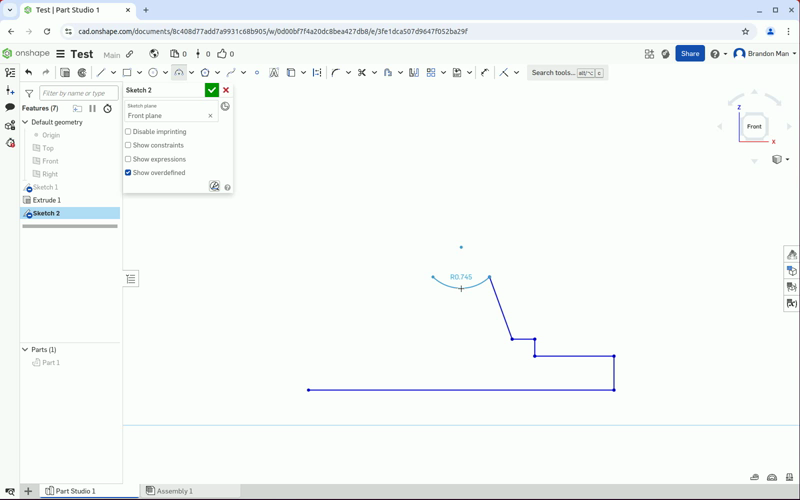
scroll(-6)
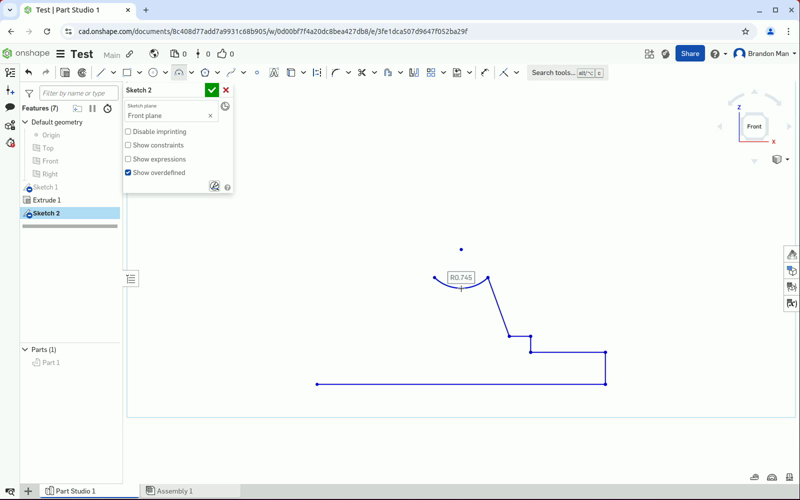
scroll(-6)
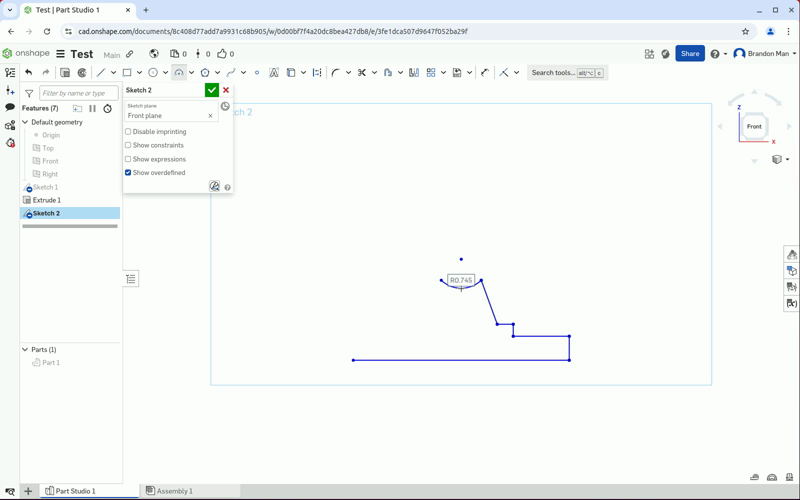
scroll(-6)
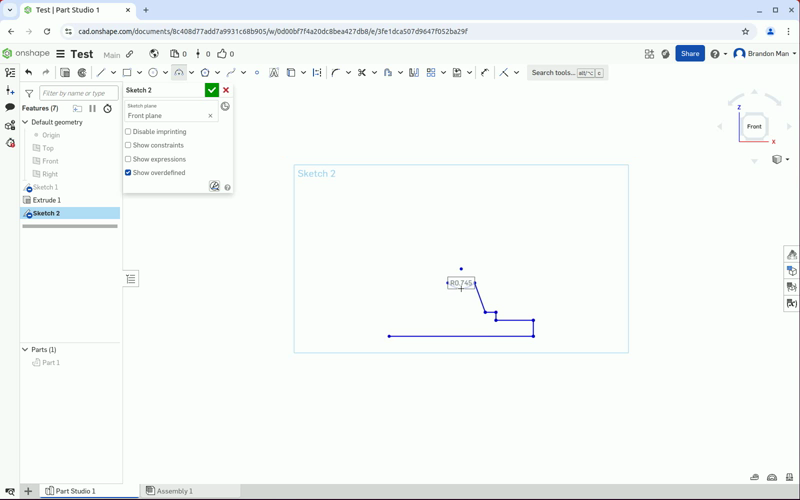
scroll(-6)
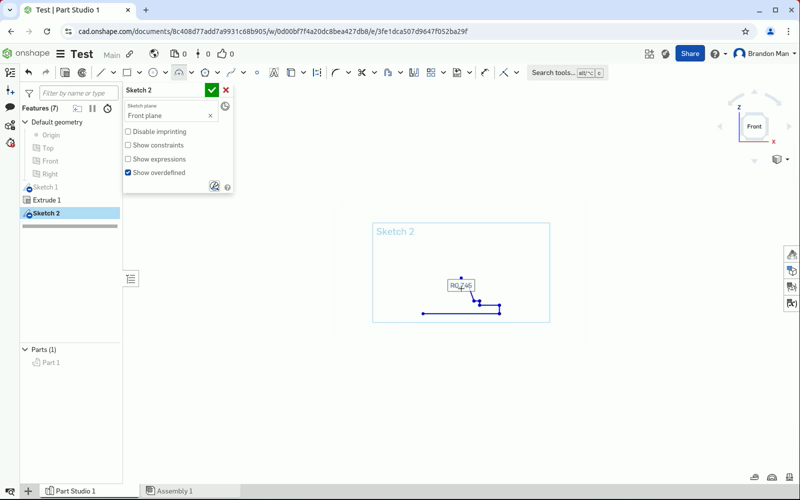
scroll(-6)
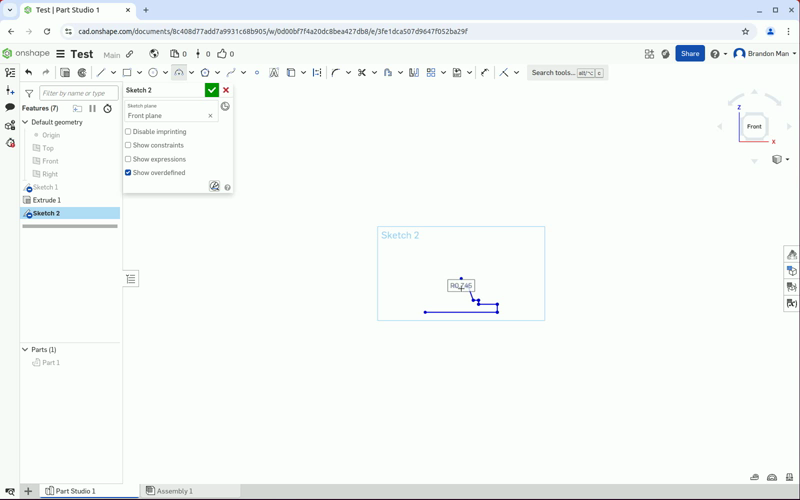
scroll(-6)
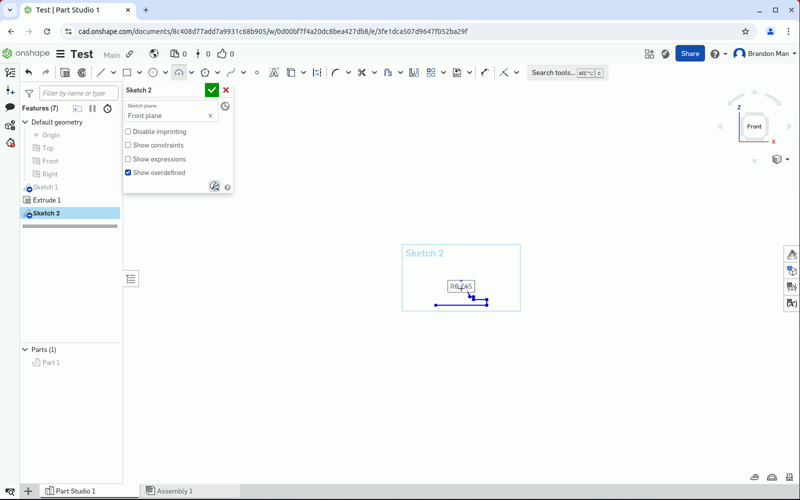
scroll(-6)
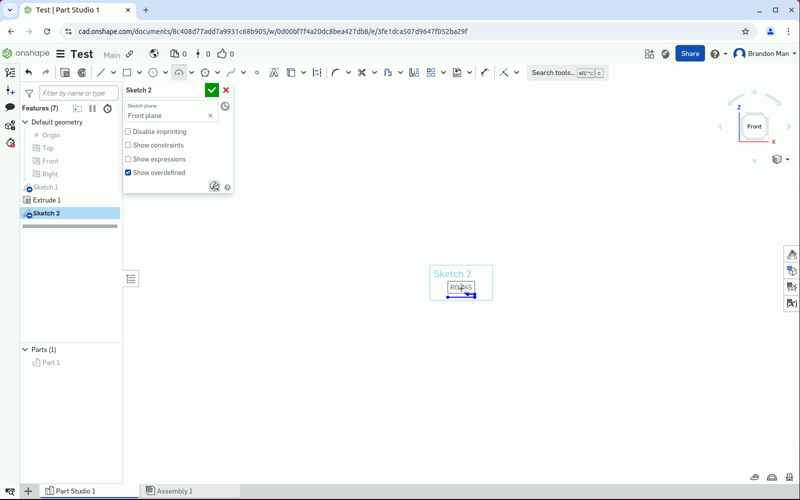
key_up(shift)
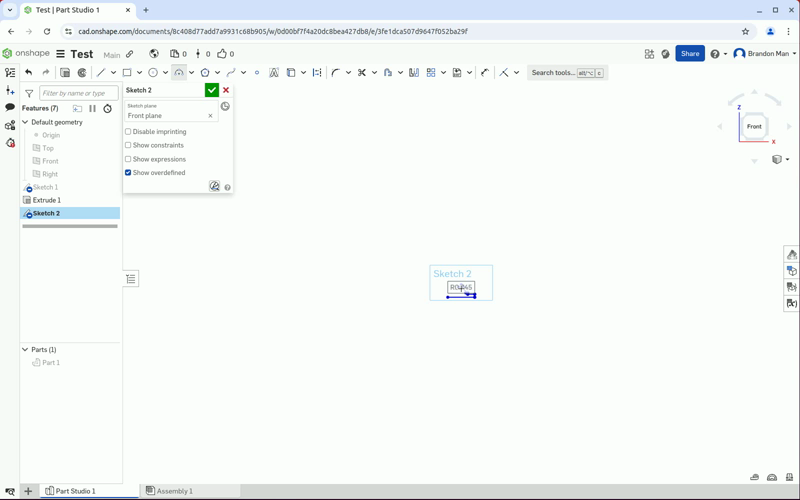
key(esc)
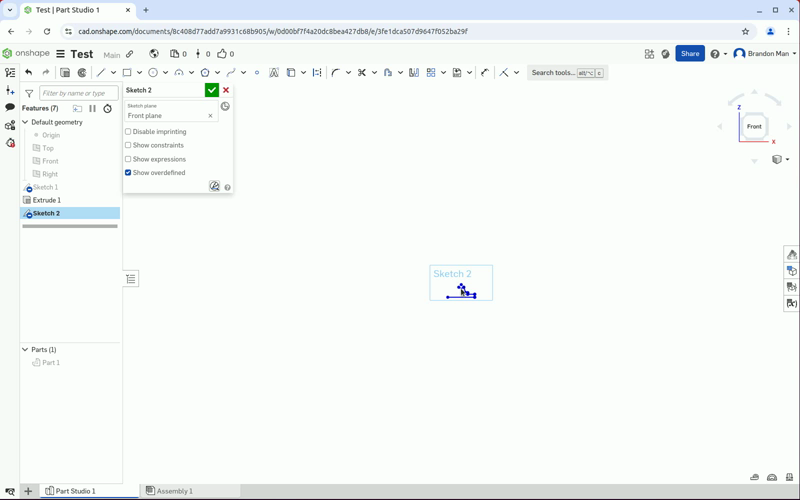
key(l)
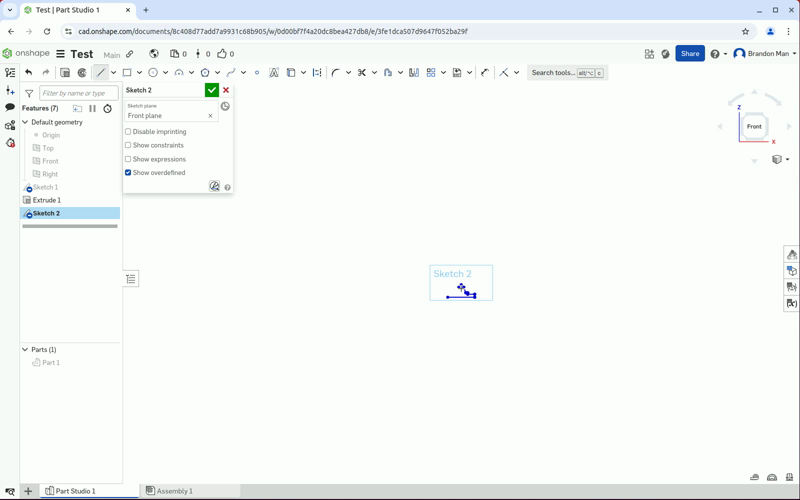
mouse_move(458, 287)
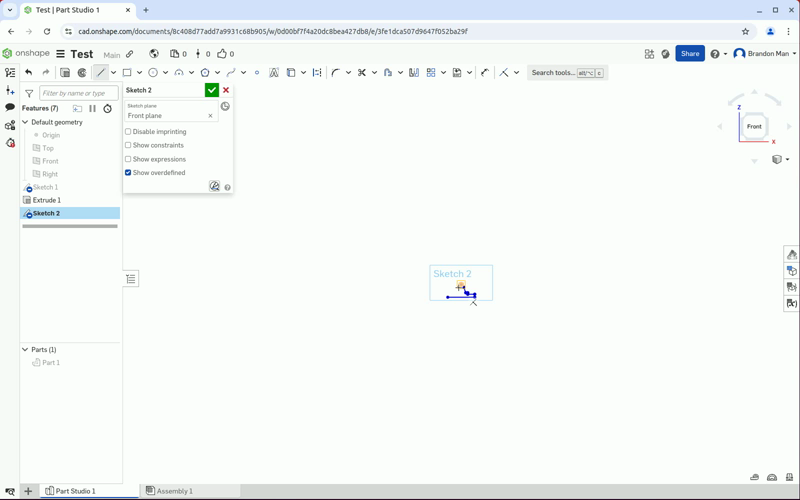
scroll(6)
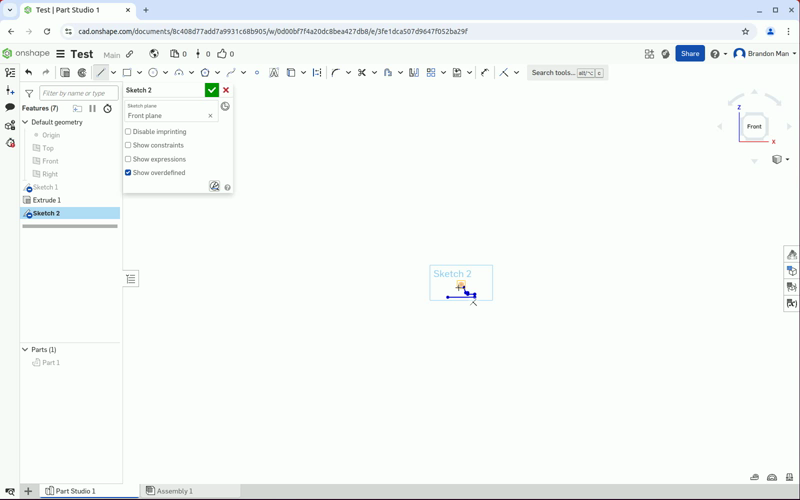
scroll(6)
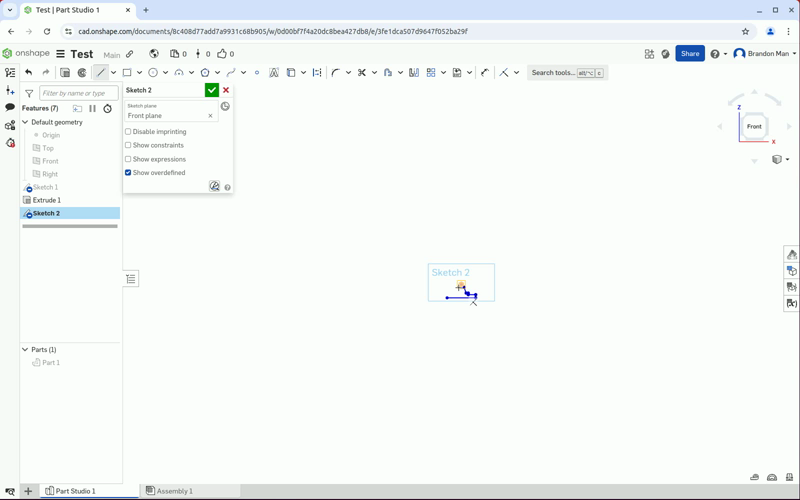
scroll(6)
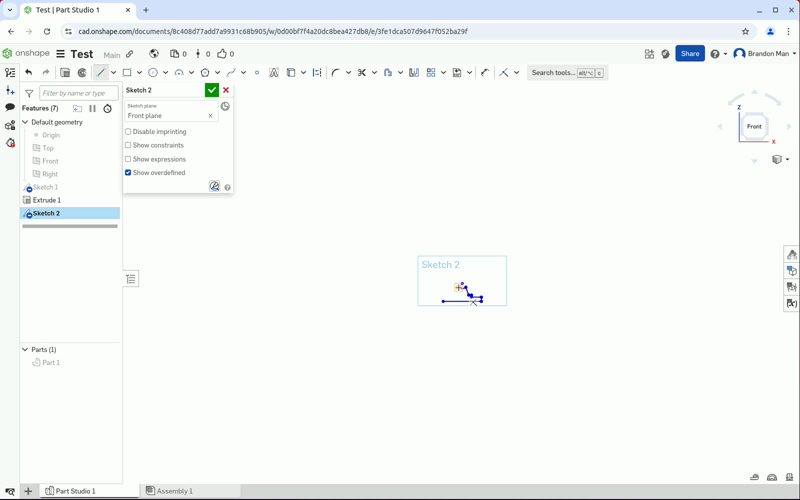
scroll(6)
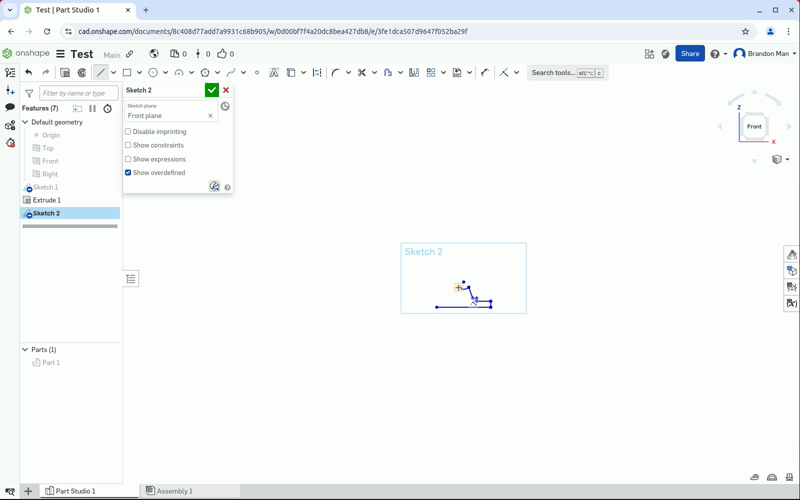
scroll(6)
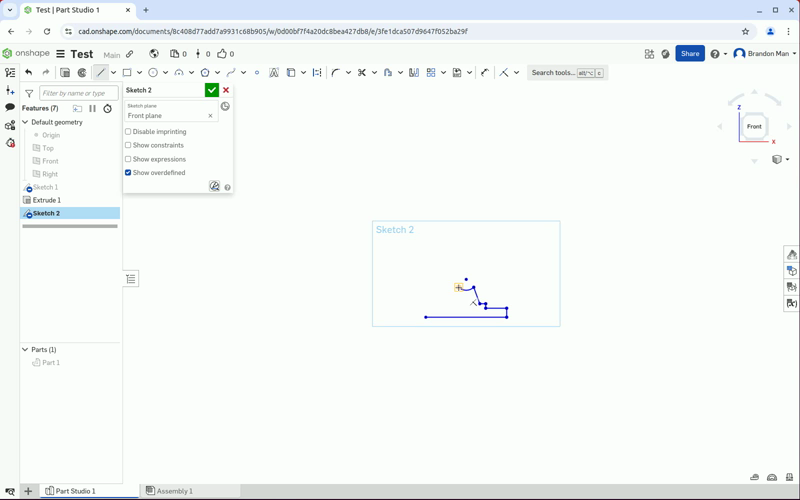
scroll(6)
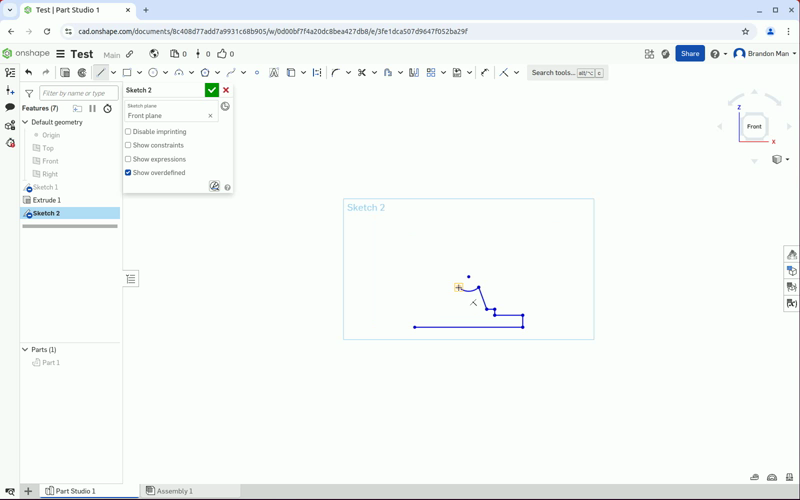
scroll(6)
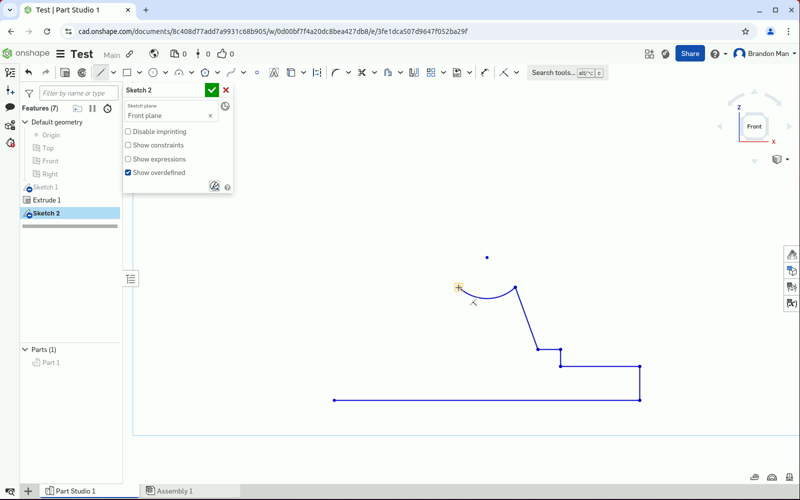
click(458, 287)
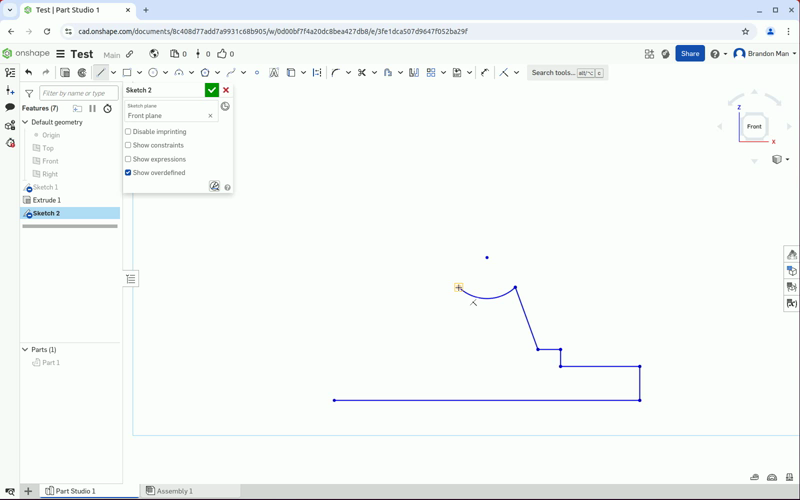
scroll(-6)
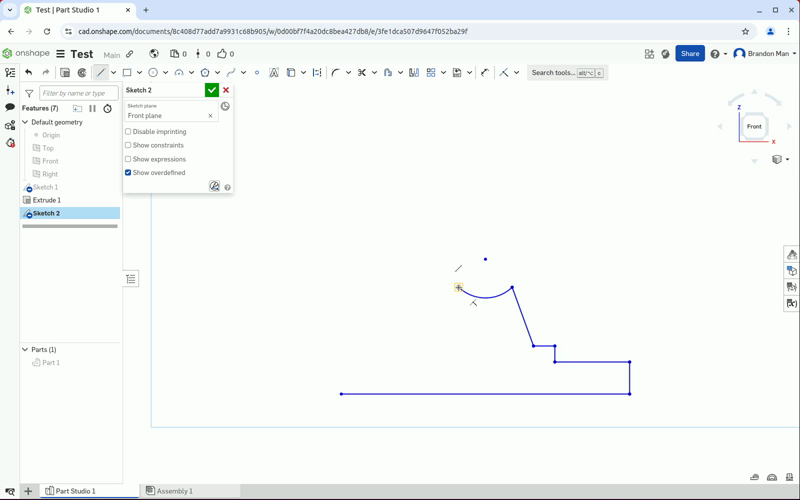
scroll(-6)
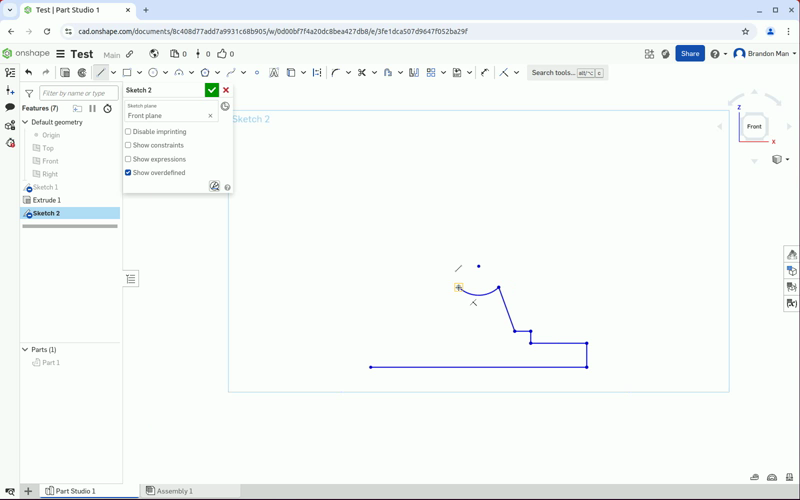
scroll(-6)
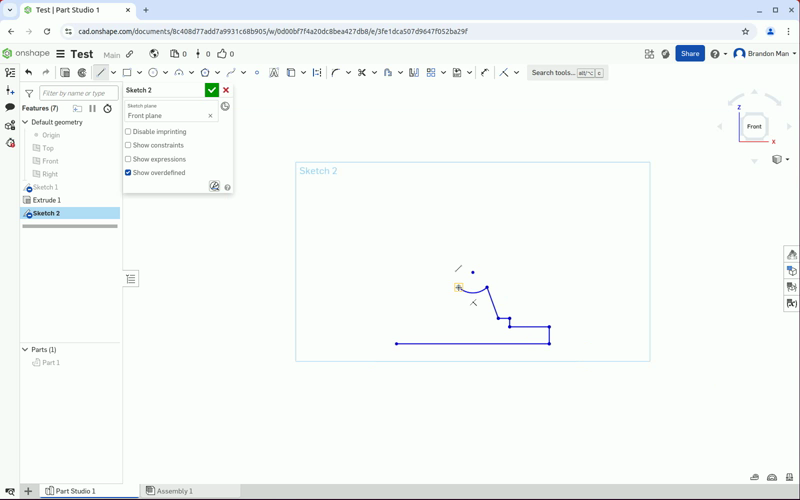
scroll(-6)
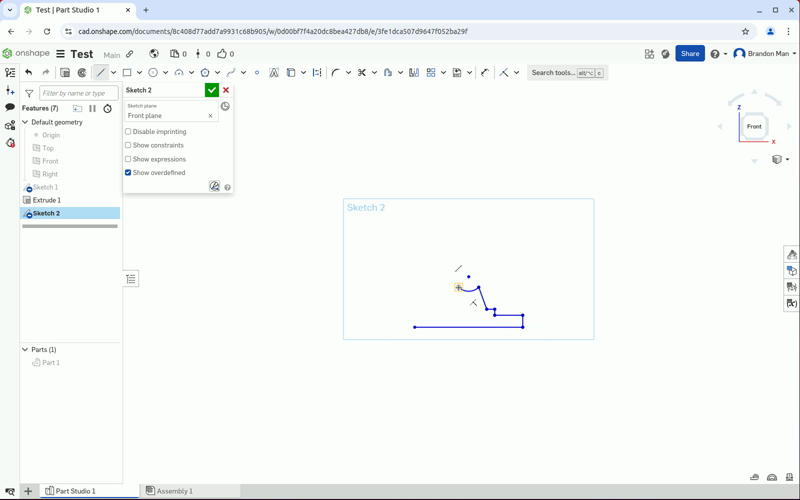
scroll(-6)
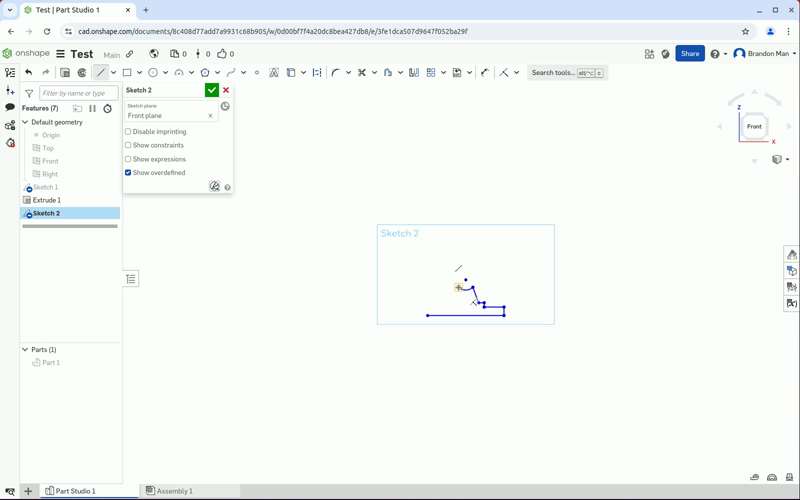
scroll(-6)
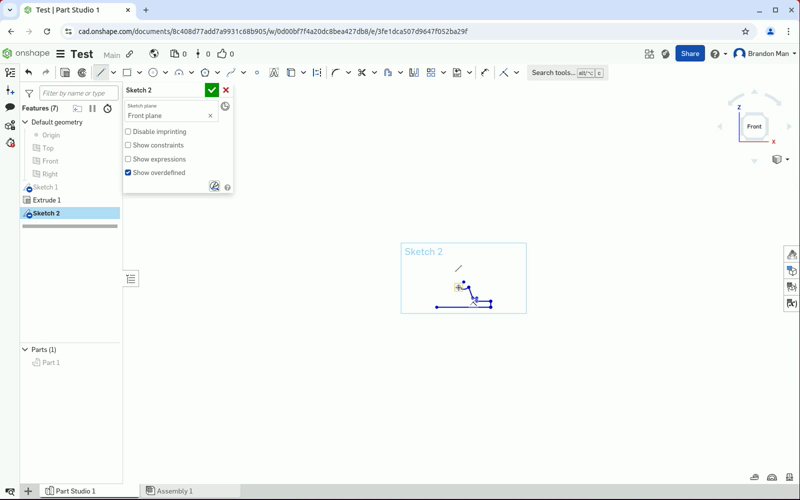
scroll(-6)
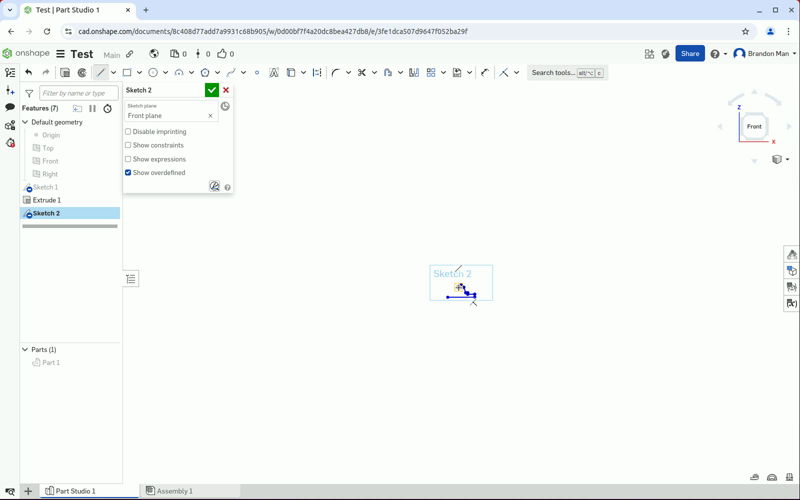
key_down(shift)
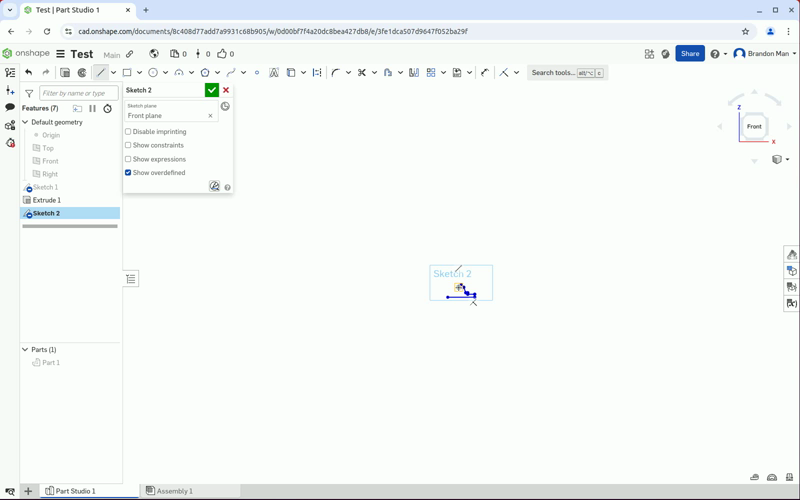
mouse_move(488, 287)
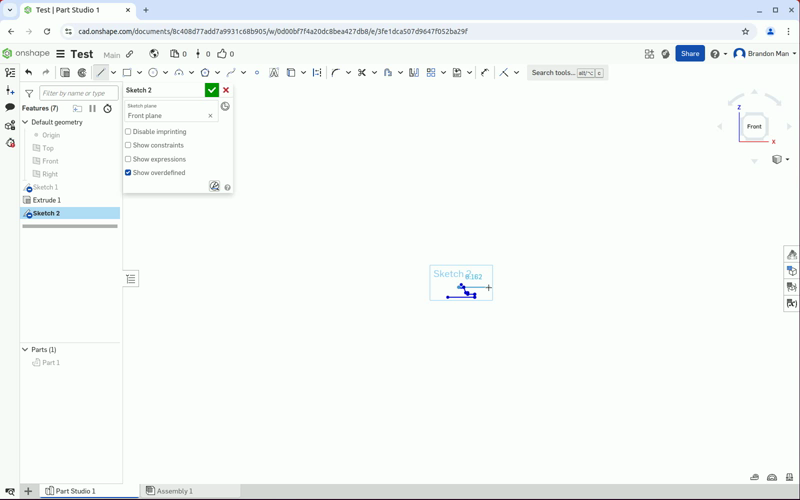
mouse_move(456, 292)
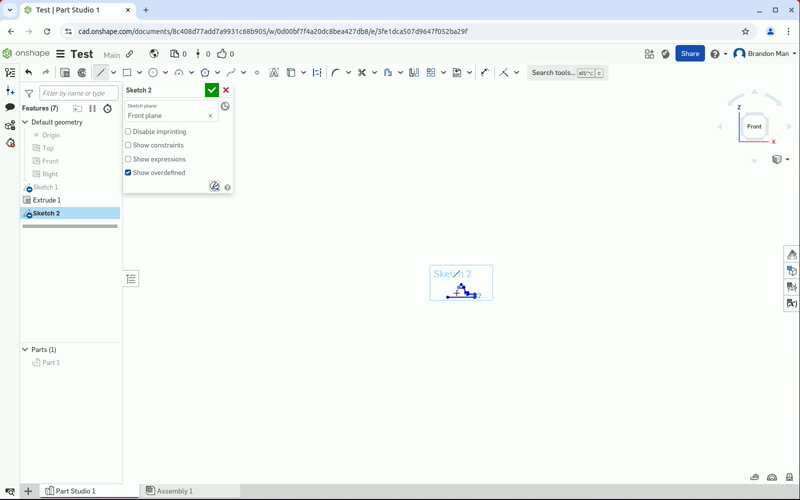
scroll(6)
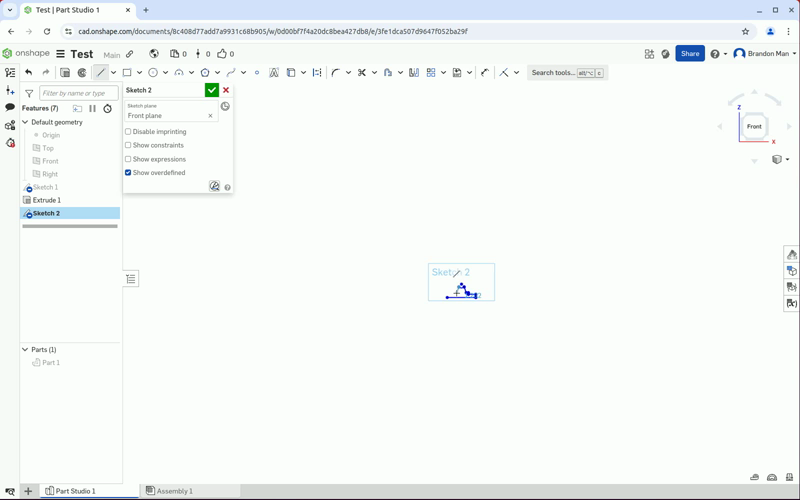
scroll(6)
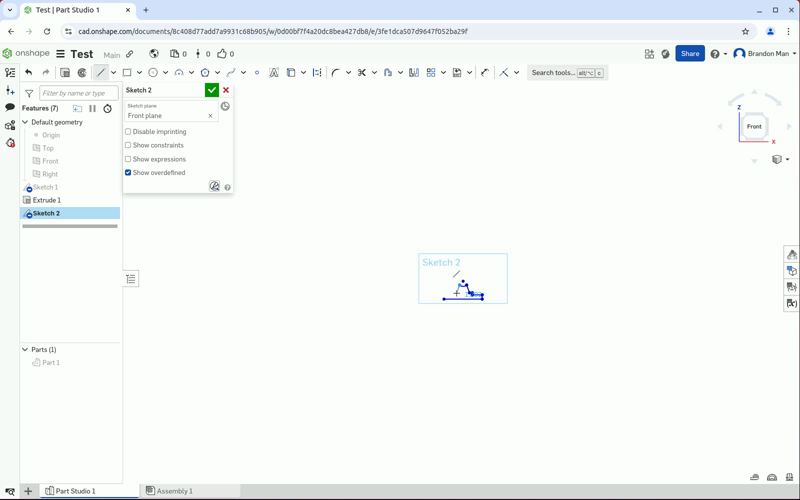
scroll(6)
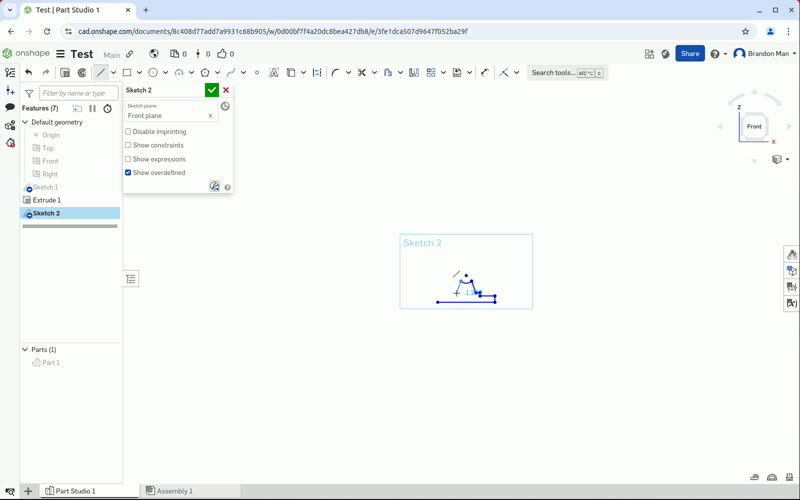
scroll(6)
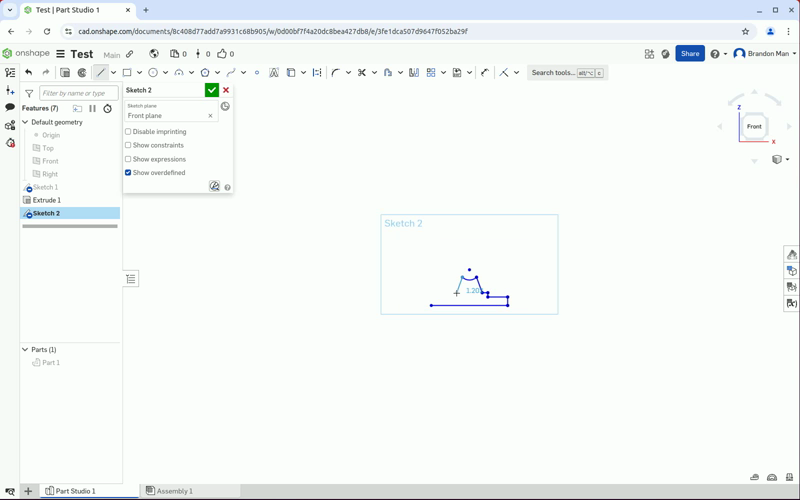
scroll(6)
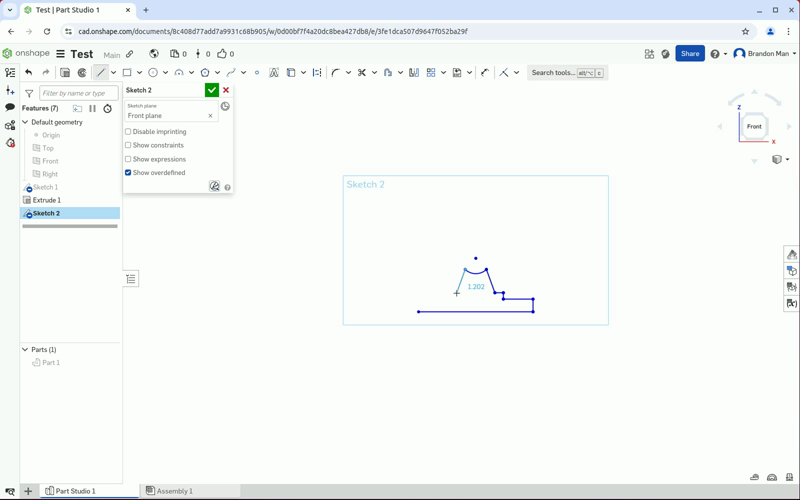
scroll(6)
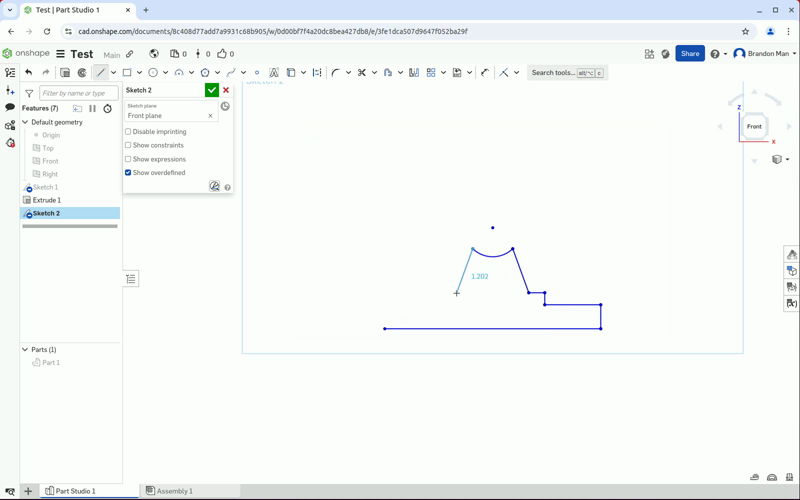
scroll(6)
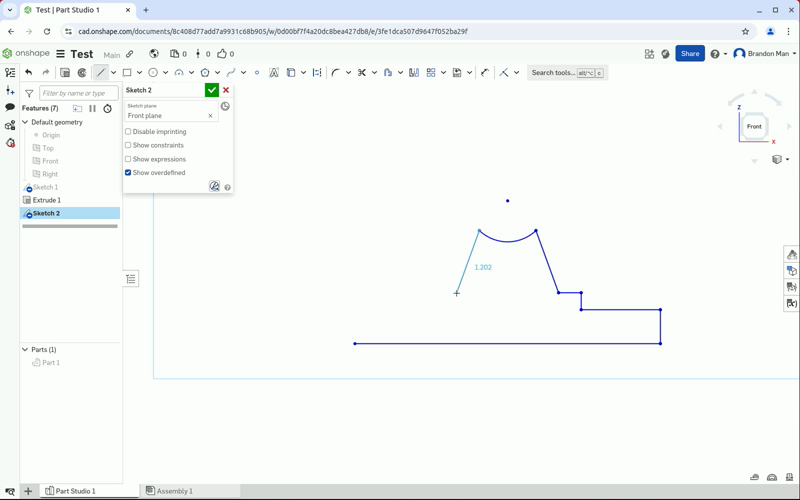
click(456, 292)
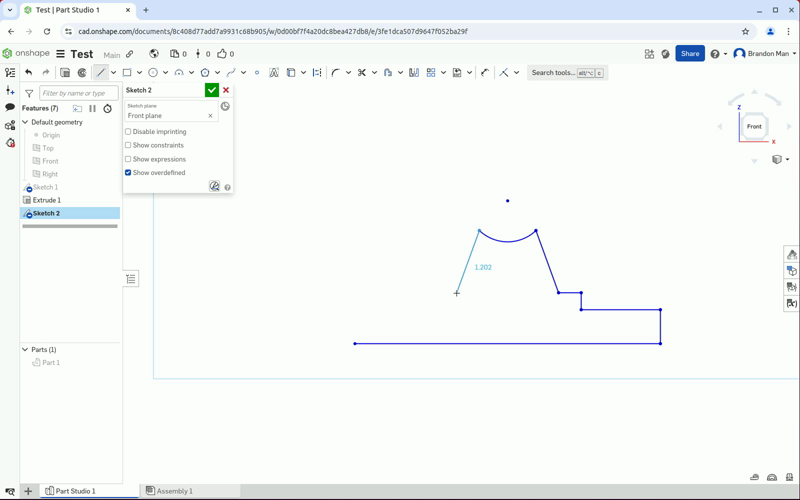
scroll(-6)
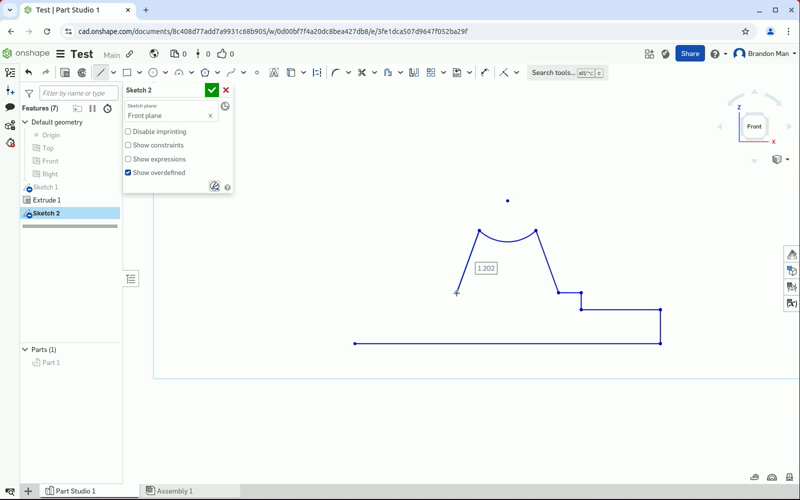
scroll(-6)
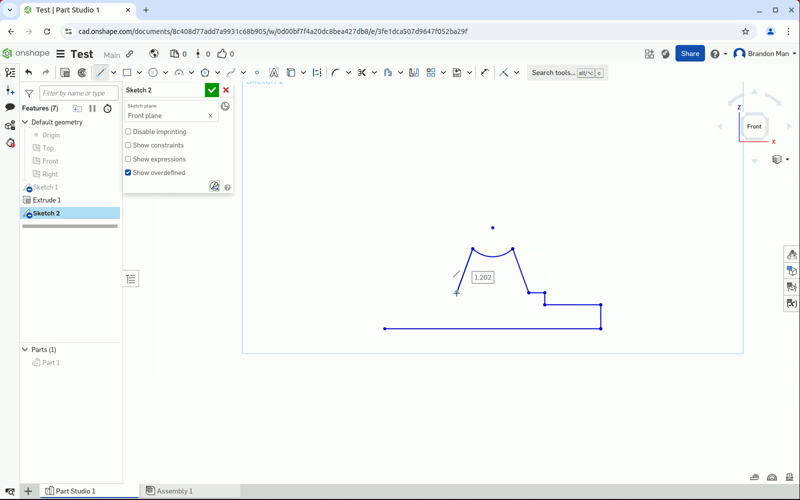
scroll(-6)
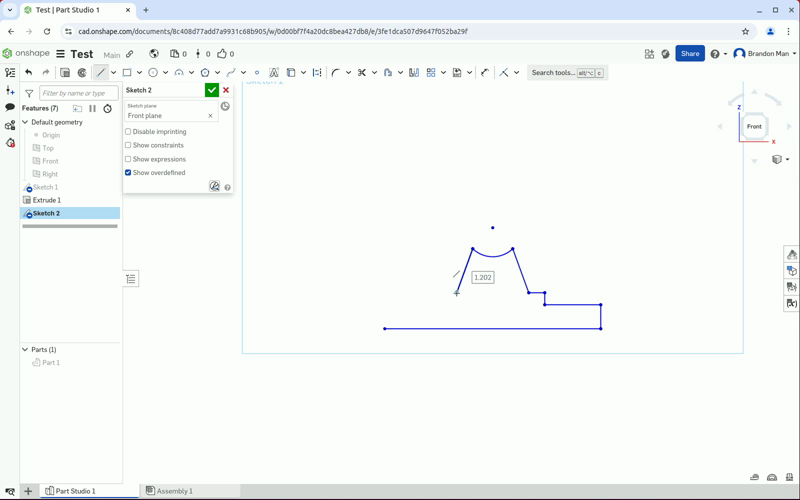
scroll(-6)
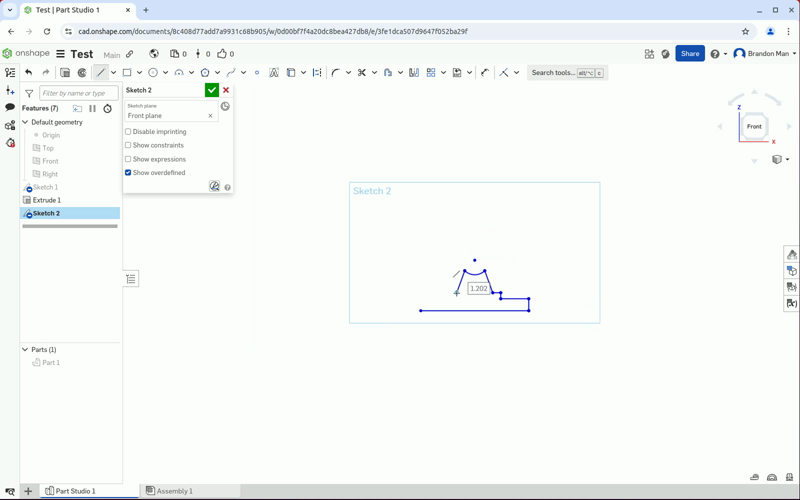
scroll(-6)
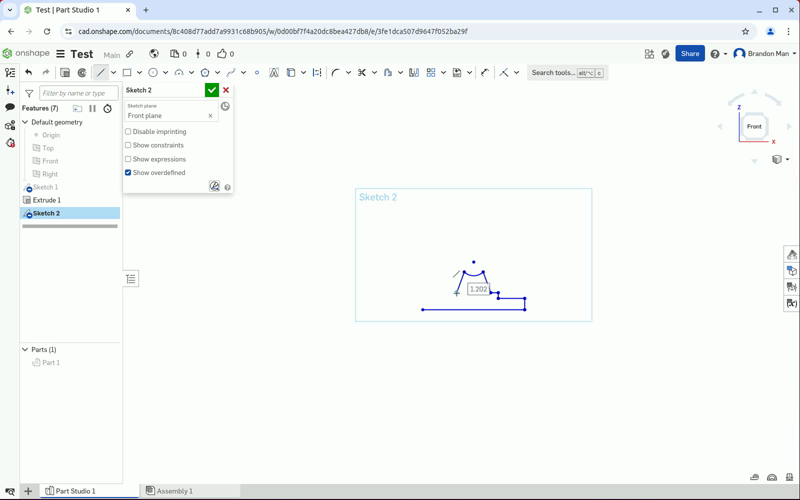
scroll(-6)
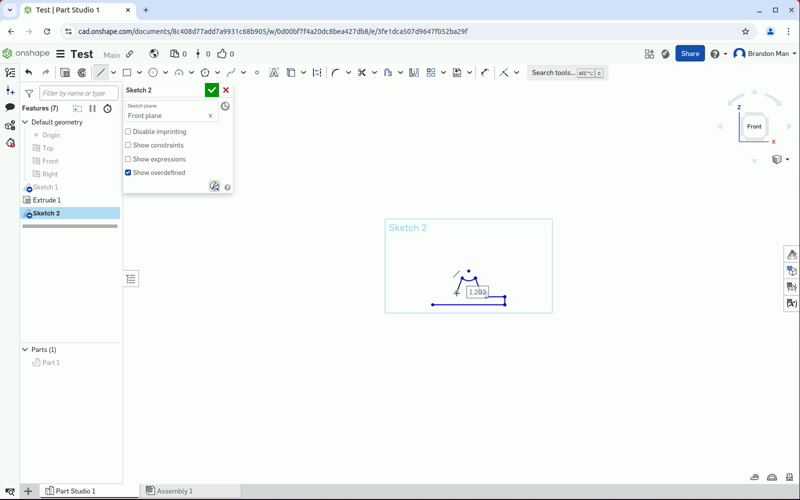
scroll(-6)
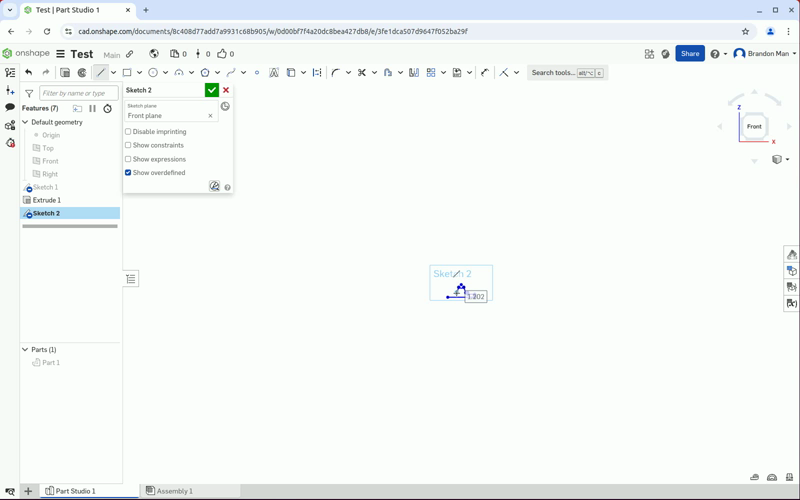
key_up(shift)
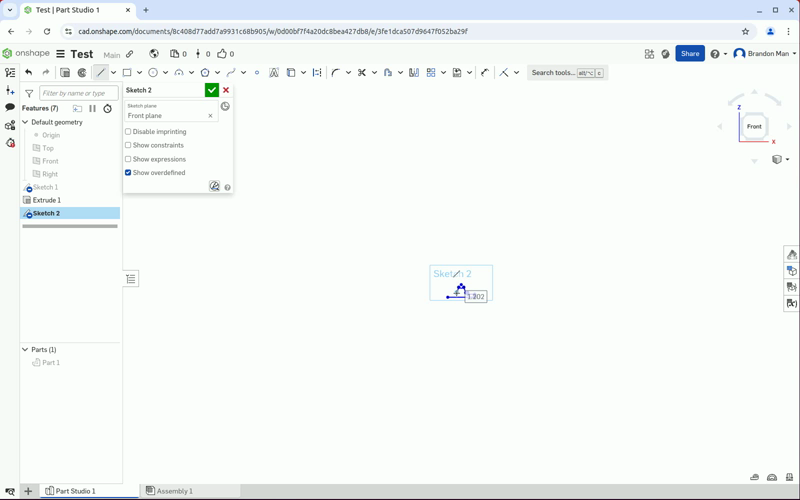
key_down(shift)
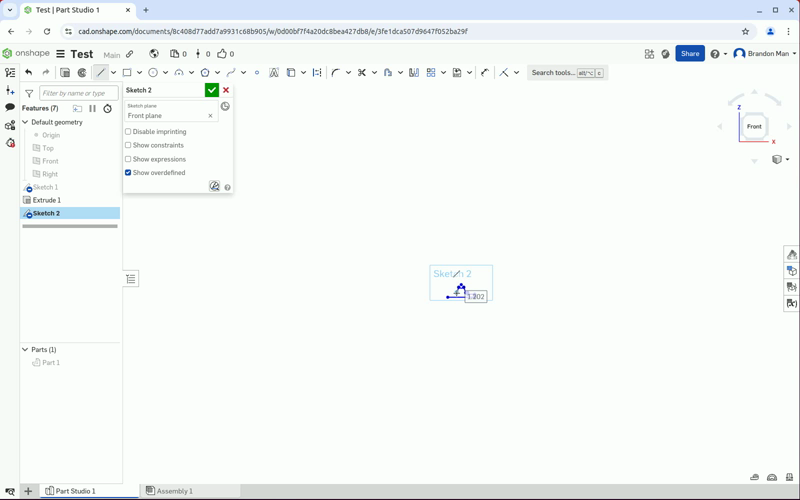
mouse_move(486, 292)
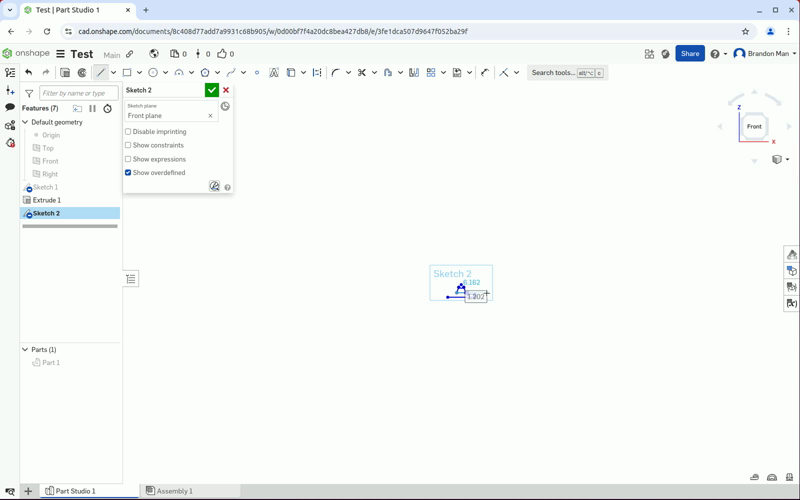
mouse_move(454, 292)
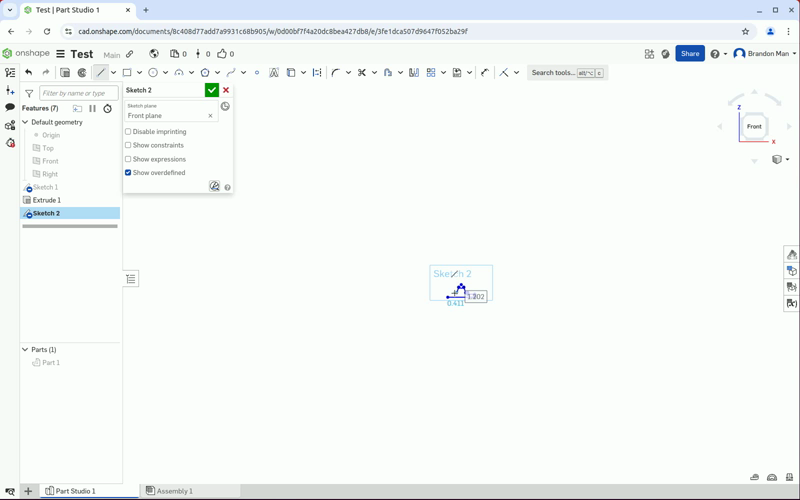
scroll(6)
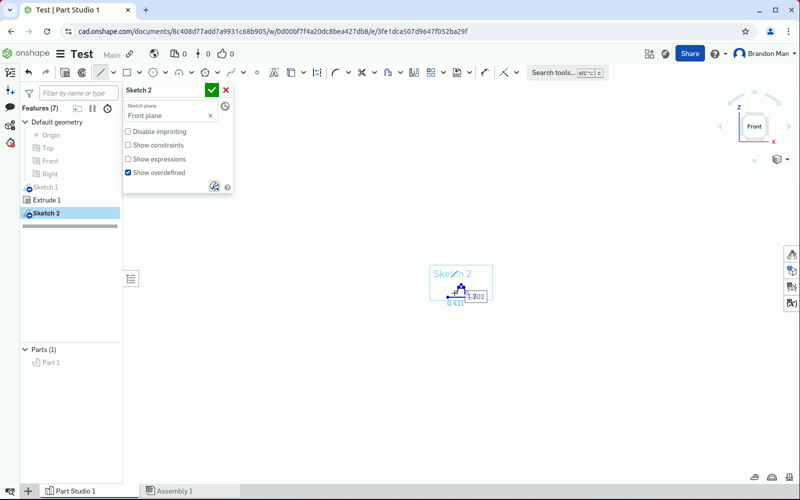
scroll(6)
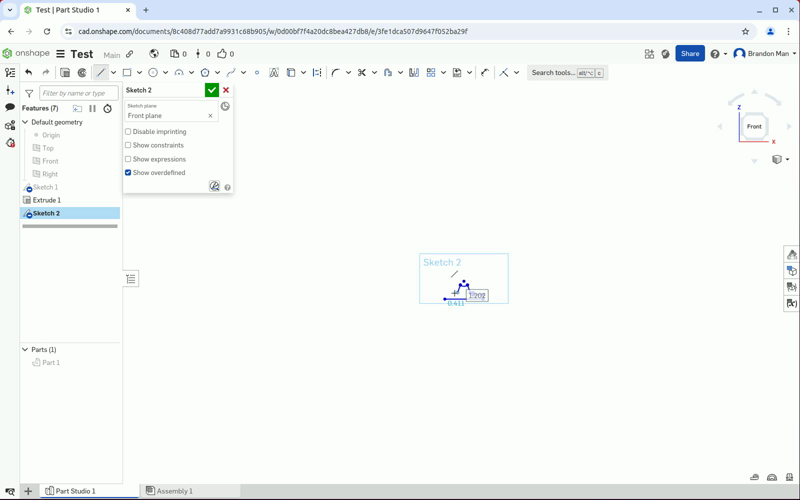
scroll(6)
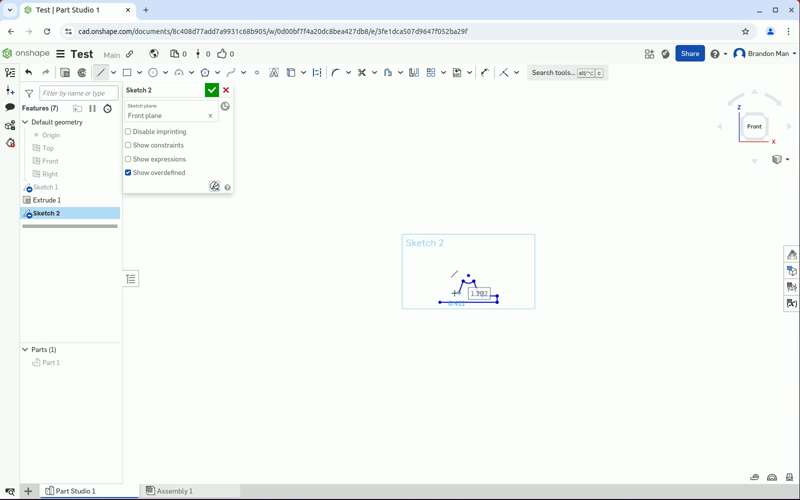
scroll(6)
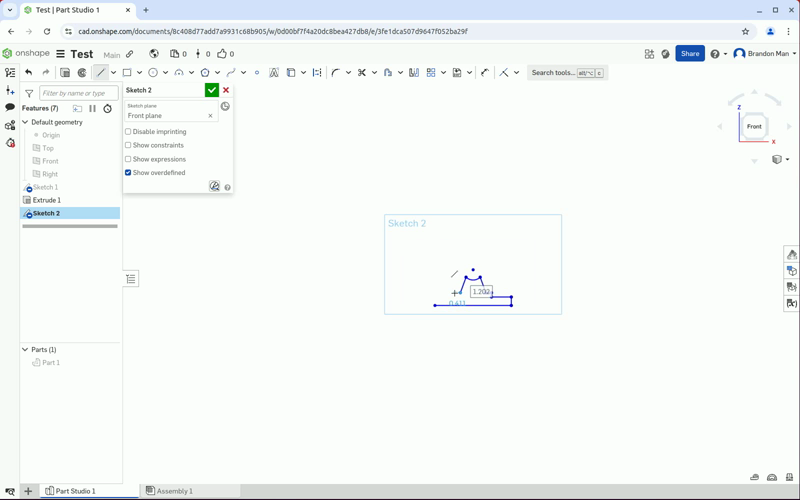
scroll(6)
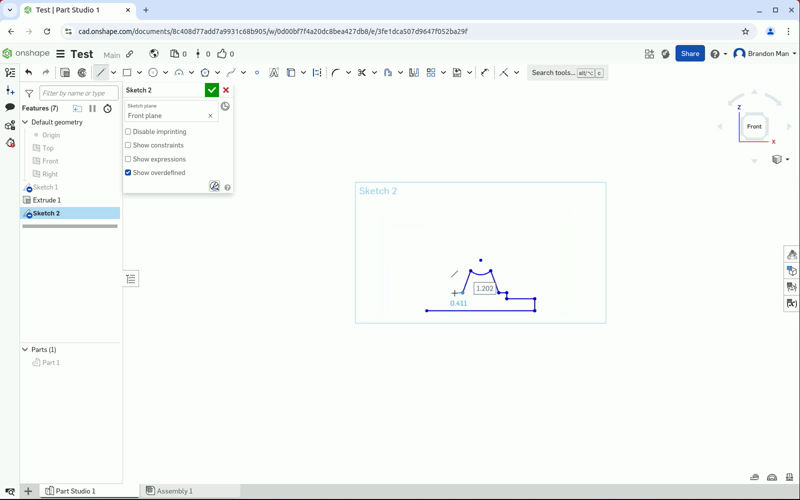
scroll(6)
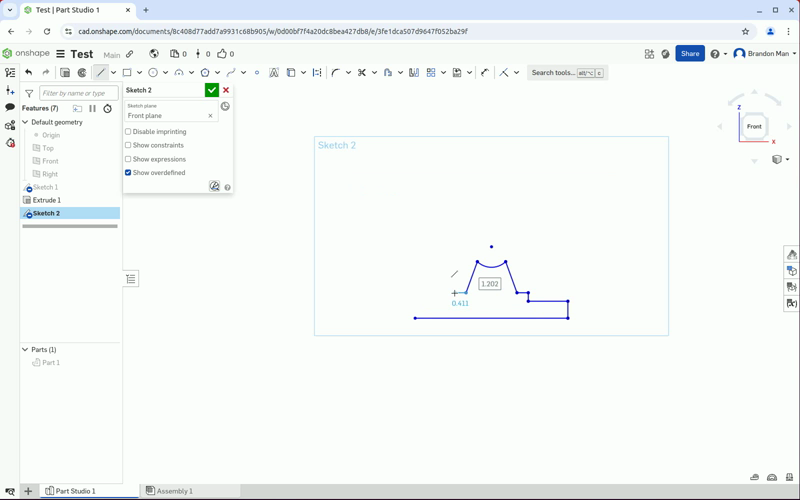
scroll(6)
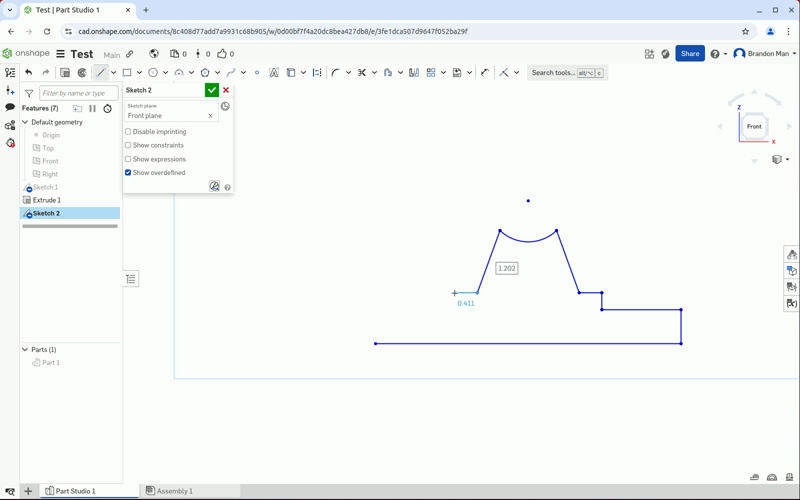
click(454, 292)
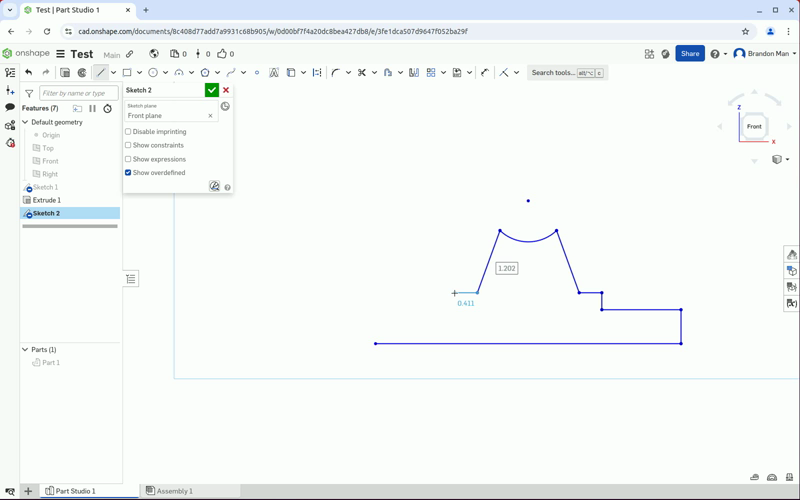
scroll(-6)
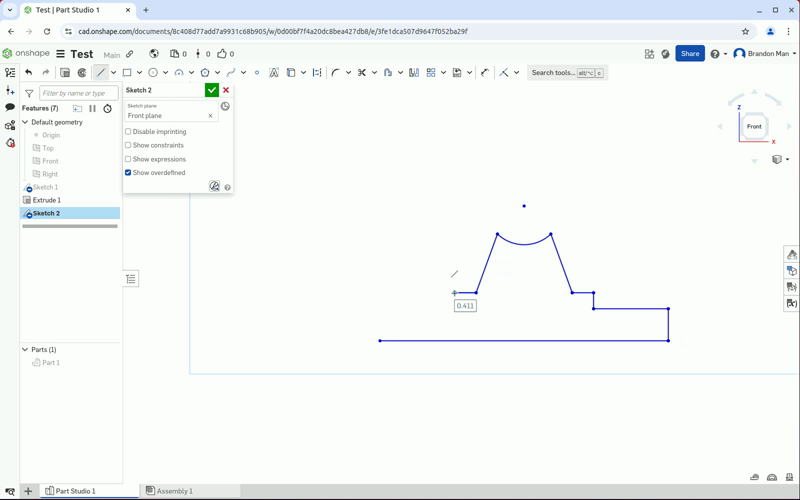
scroll(-6)
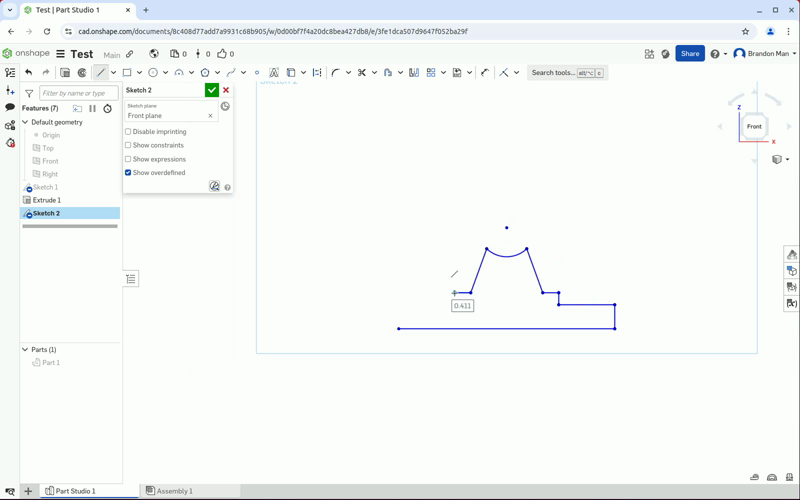
scroll(-6)
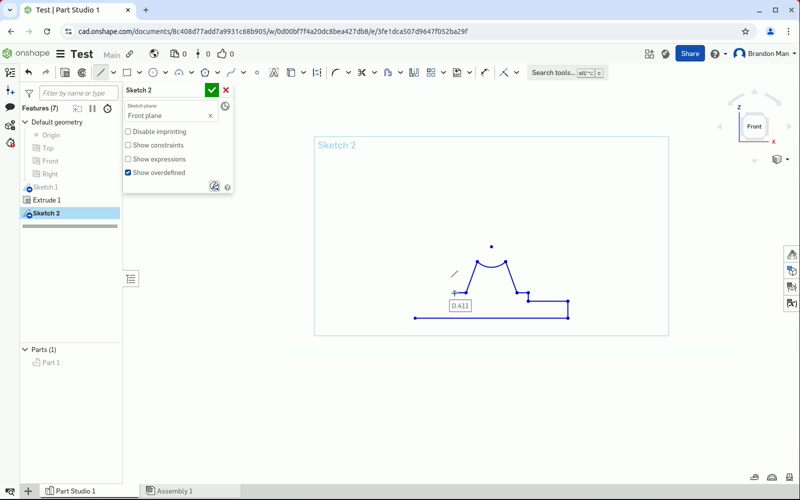
scroll(-6)
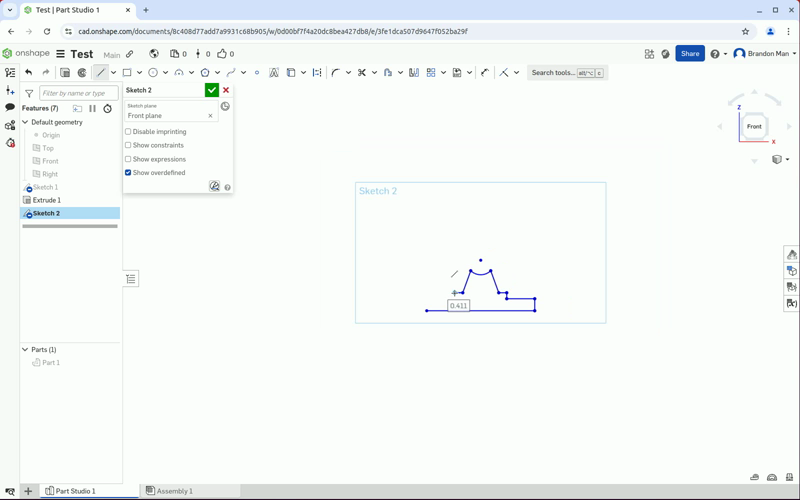
scroll(-6)
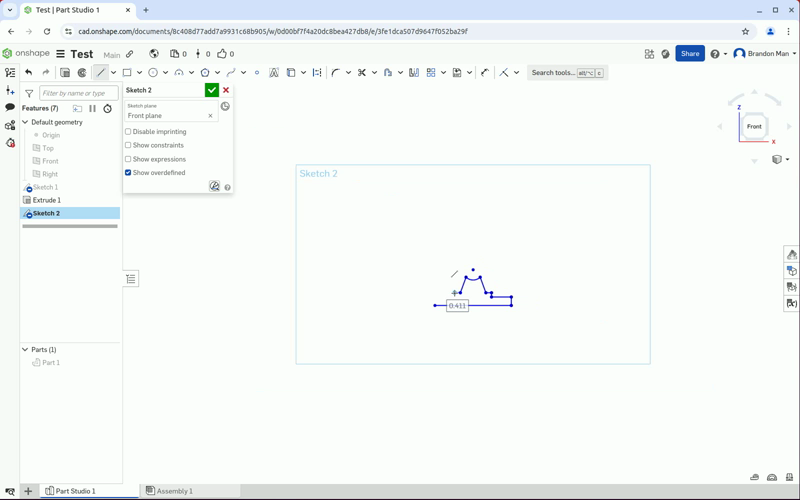
scroll(-6)
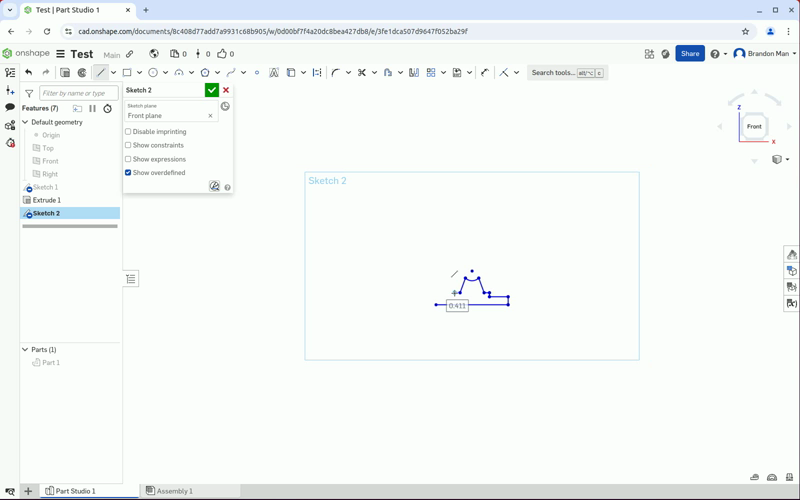
scroll(-6)
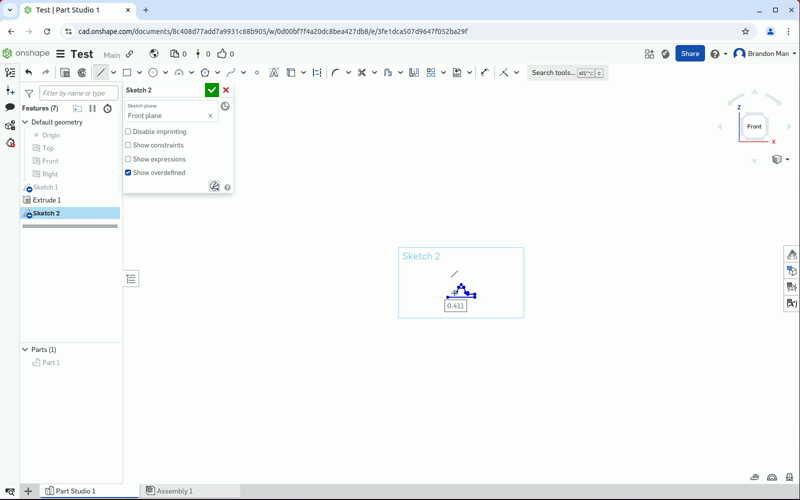
key_up(shift)
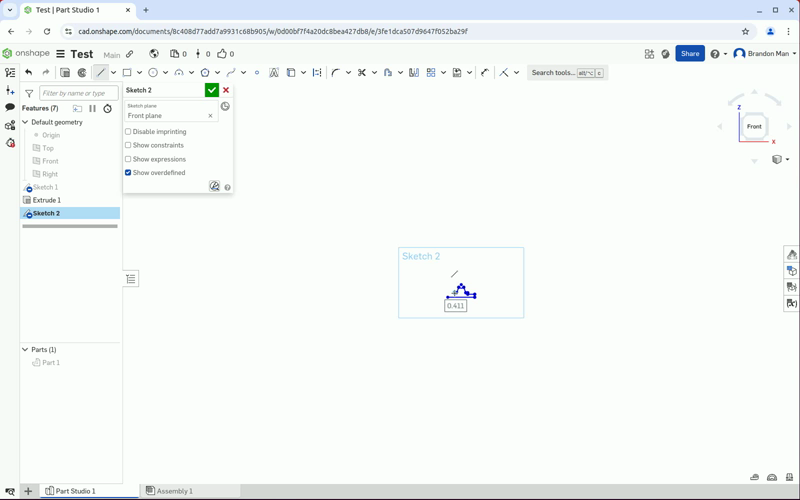
key_down(shift)
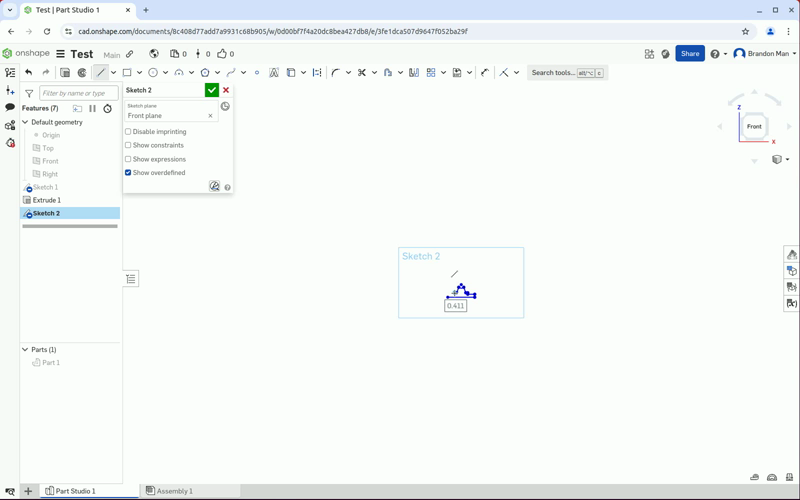
mouse_move(484, 292)
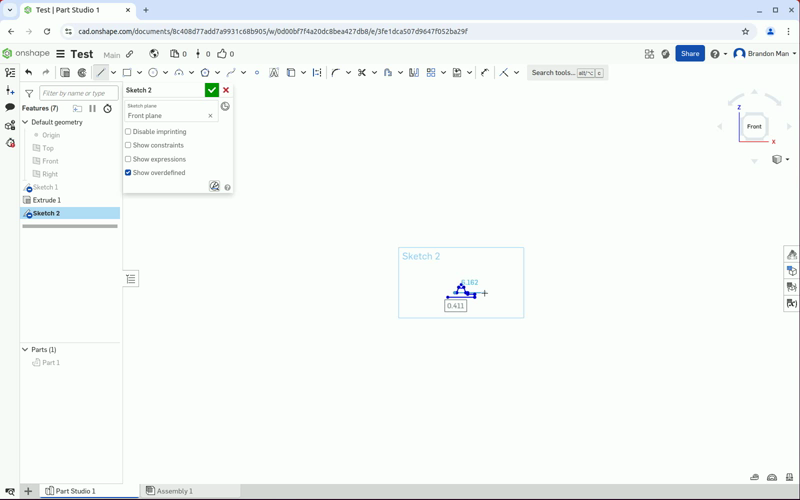
mouse_move(454, 294)
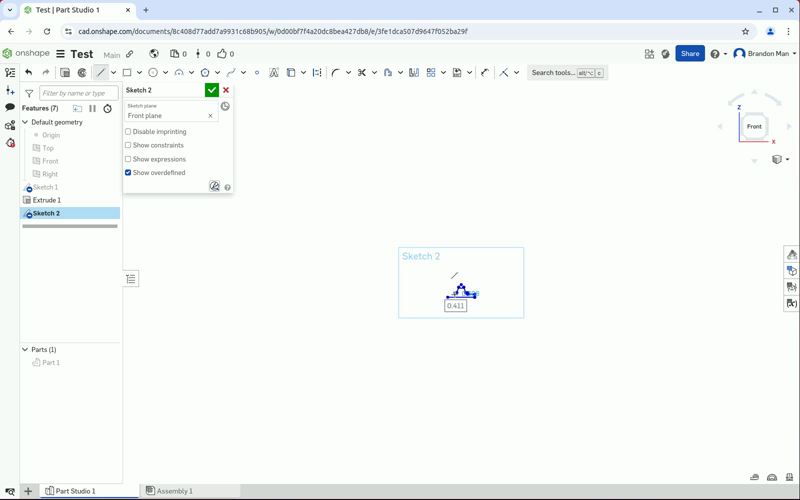
scroll(6)
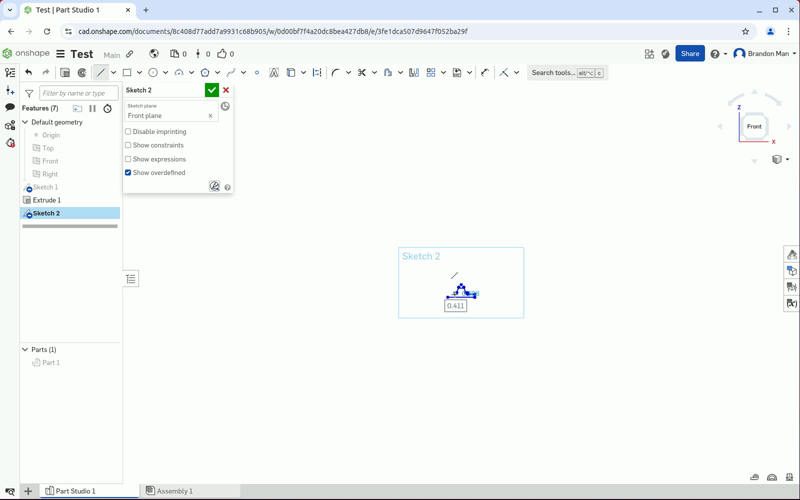
scroll(6)
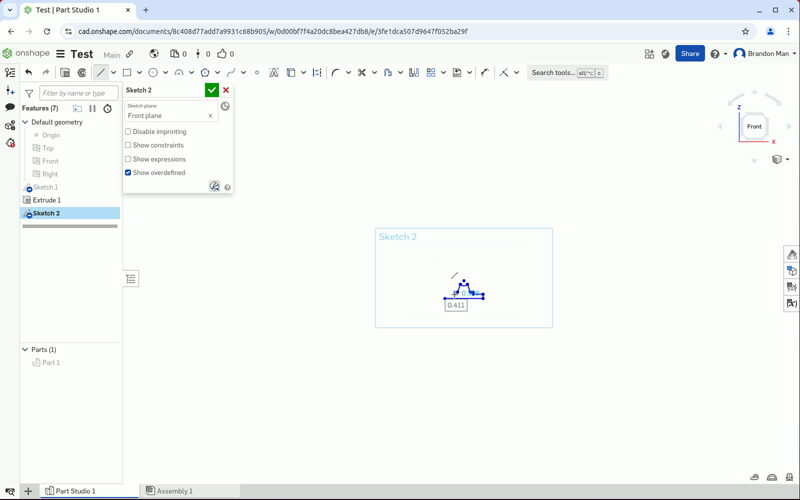
scroll(6)
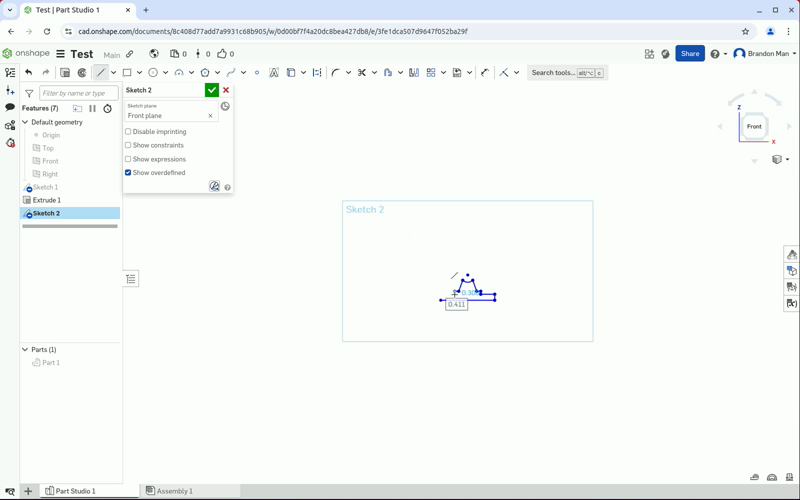
scroll(6)
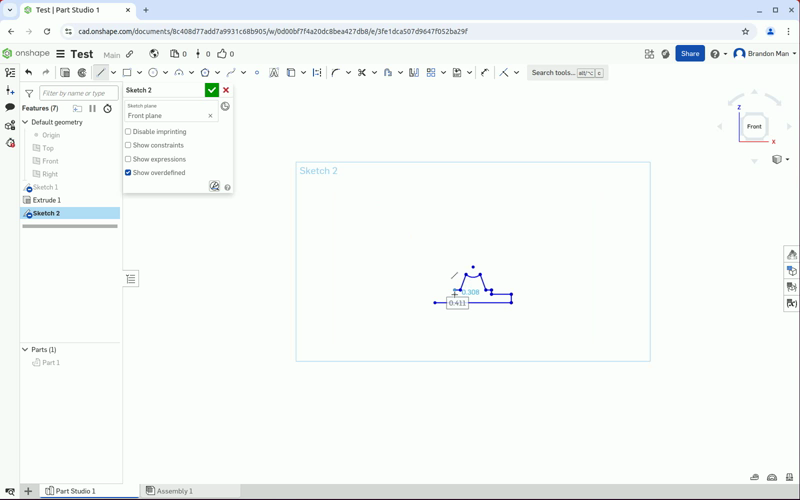
scroll(6)
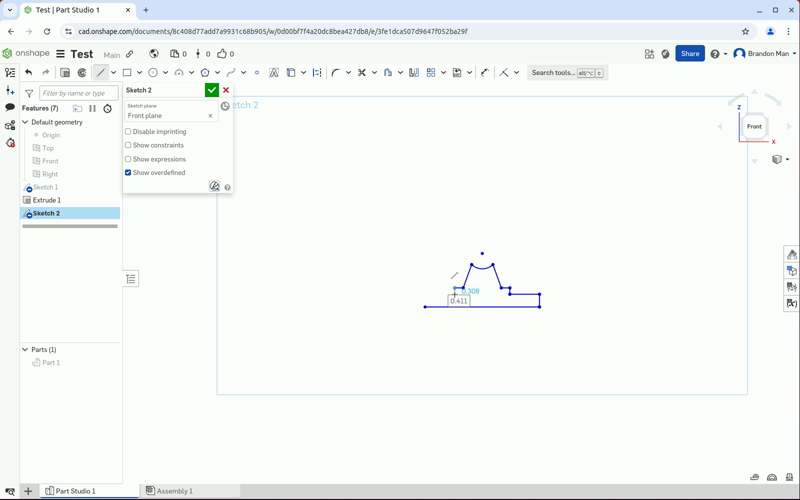
scroll(6)
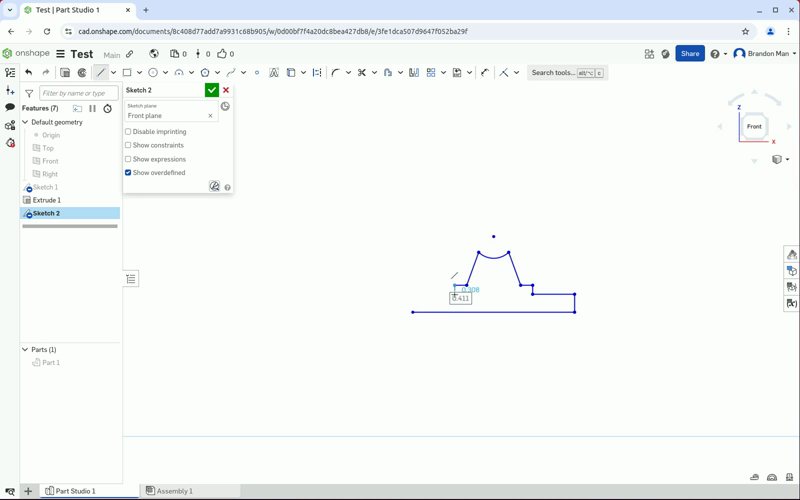
scroll(6)
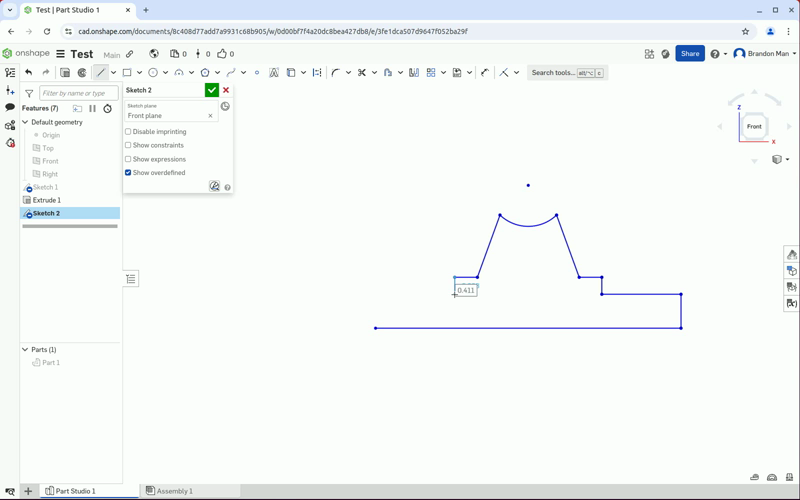
click(454, 294)
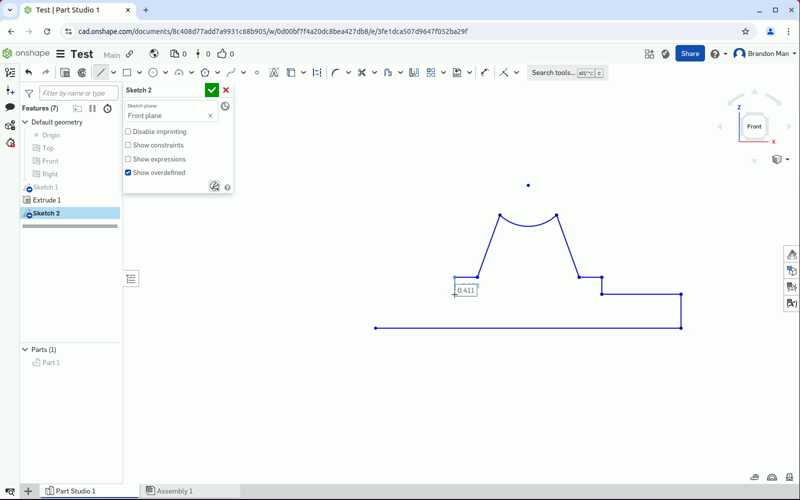
scroll(-6)
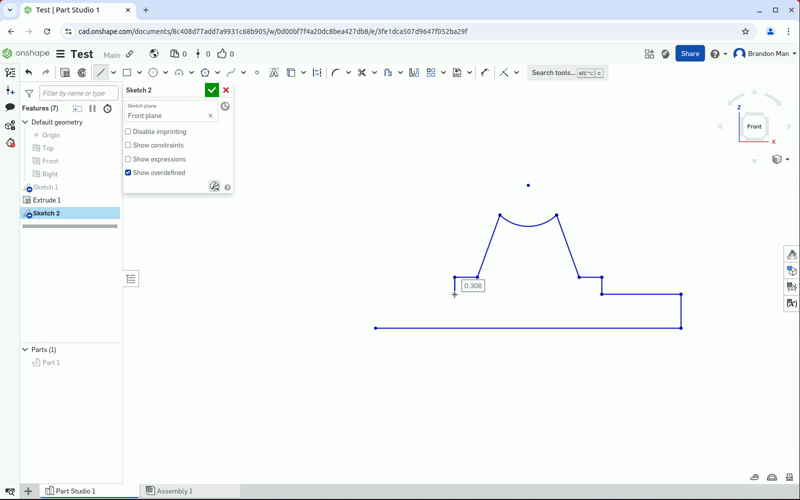
scroll(-6)
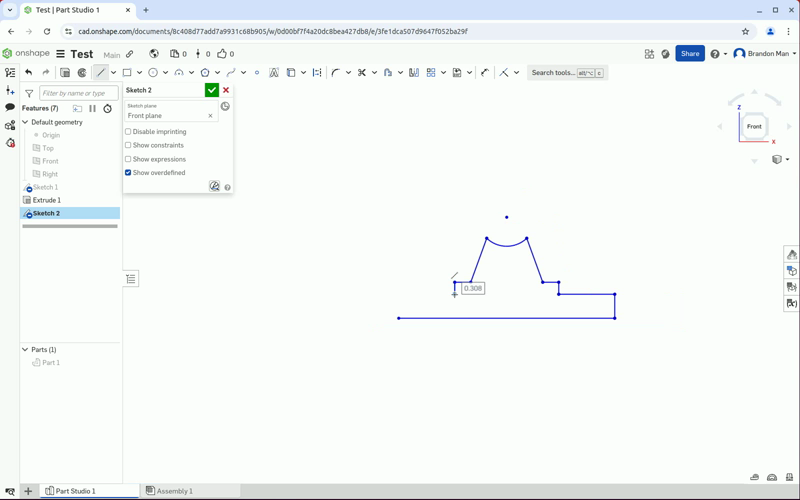
scroll(-6)
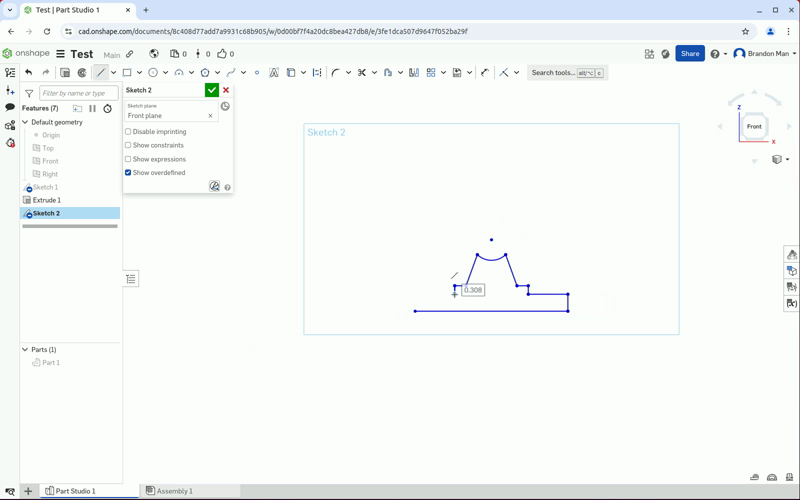
scroll(-6)
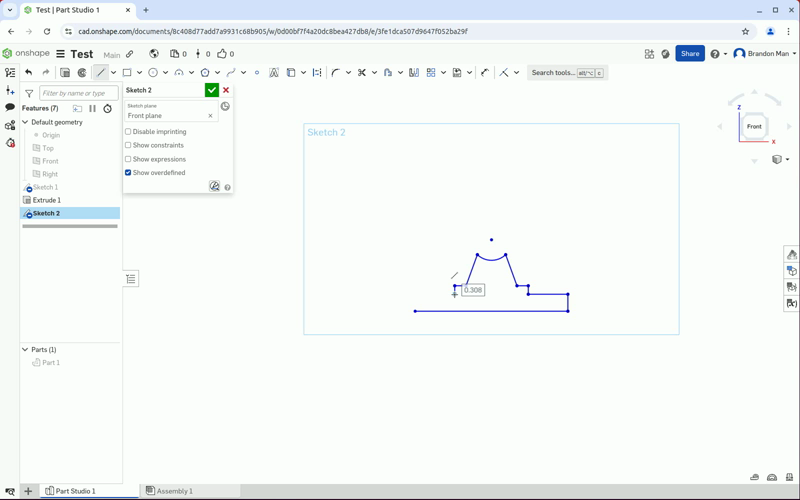
scroll(-6)
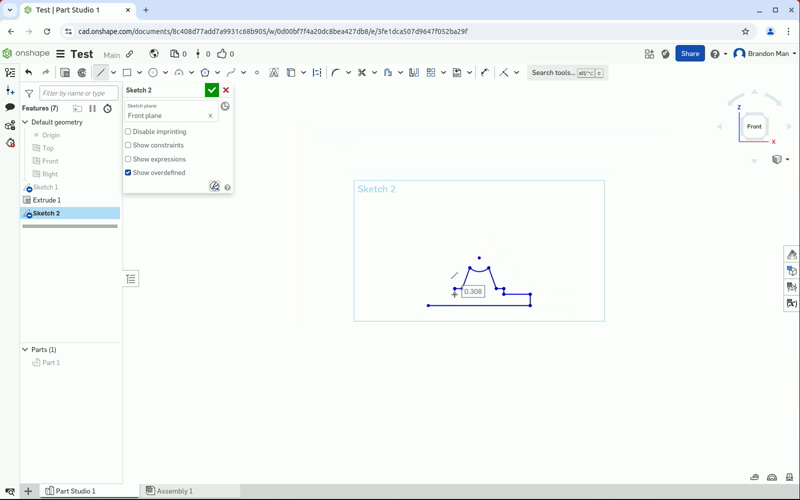
scroll(-6)
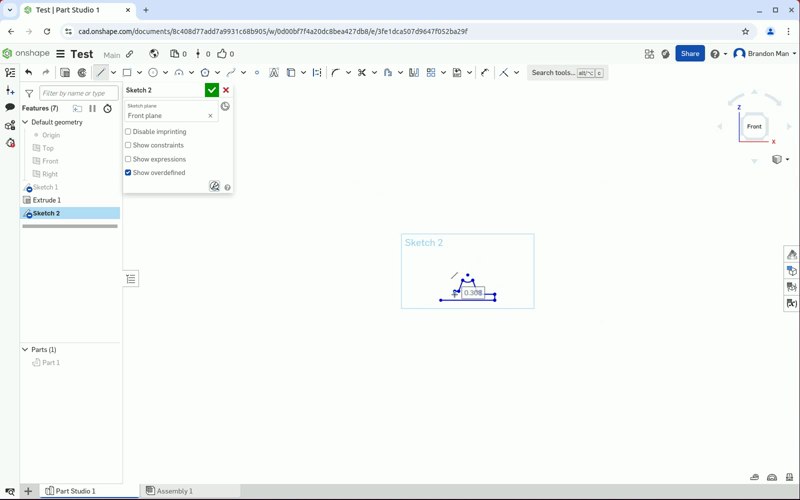
scroll(-6)
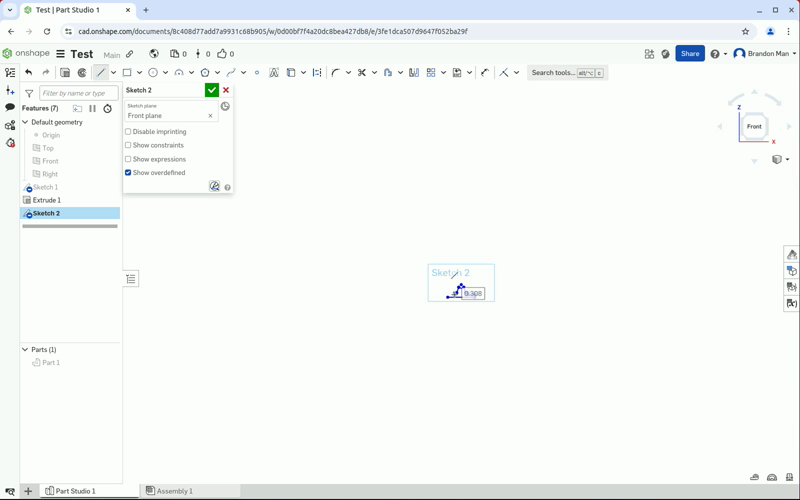
key_up(shift)
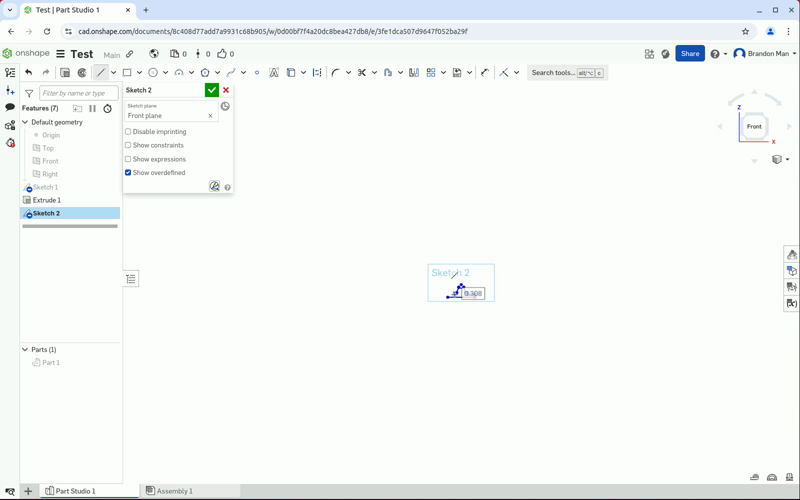
key_down(shift)
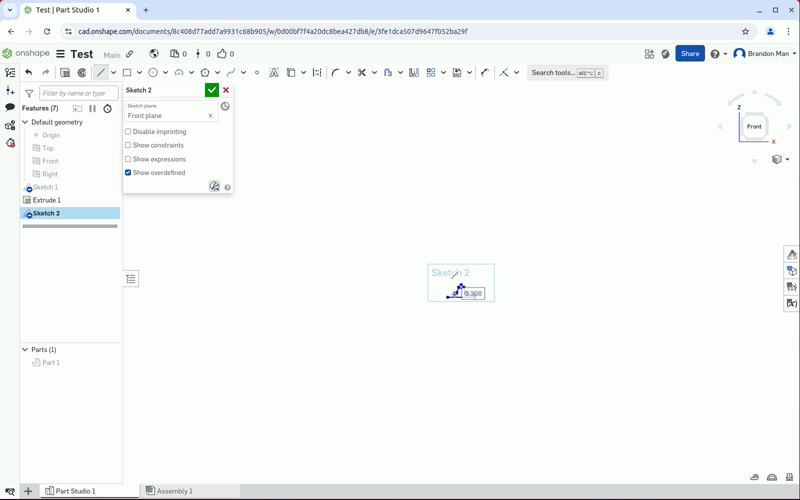
mouse_move(484, 294)
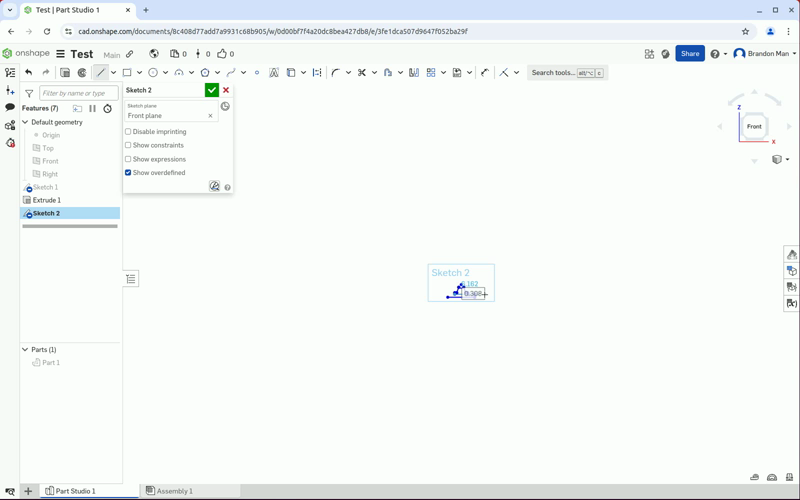
mouse_move(447, 294)
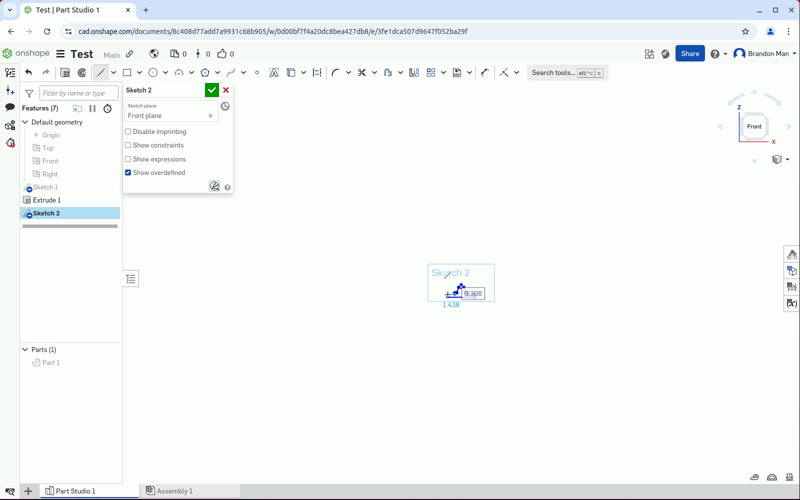
scroll(6)
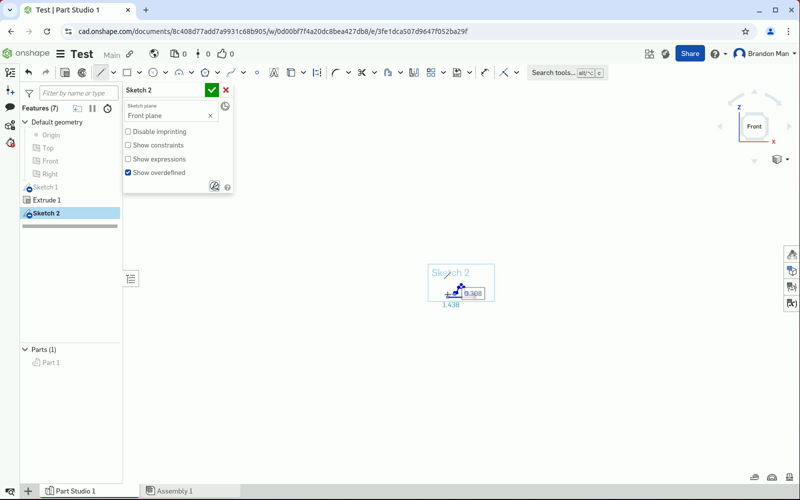
scroll(6)
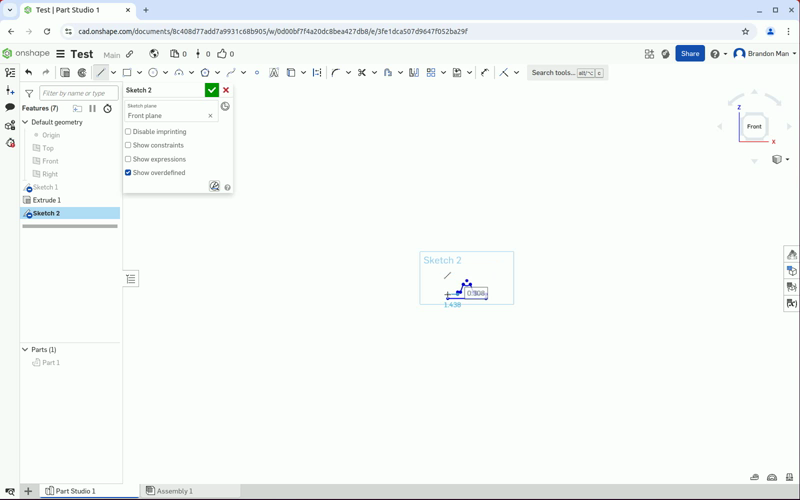
scroll(6)
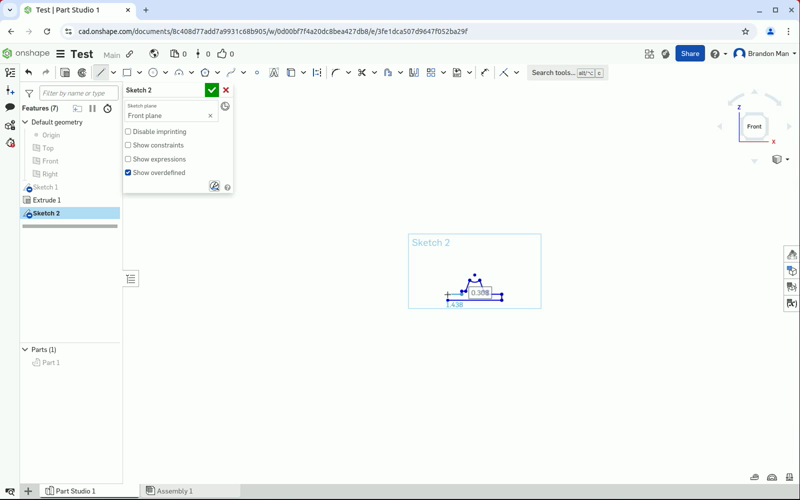
scroll(6)
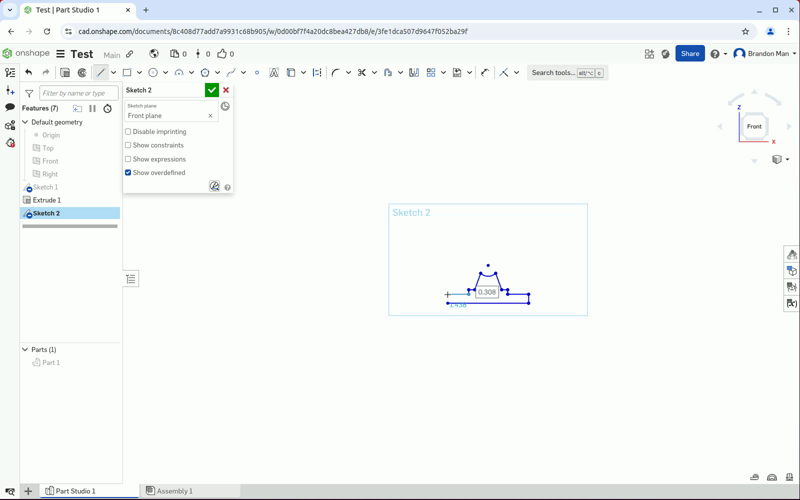
scroll(6)
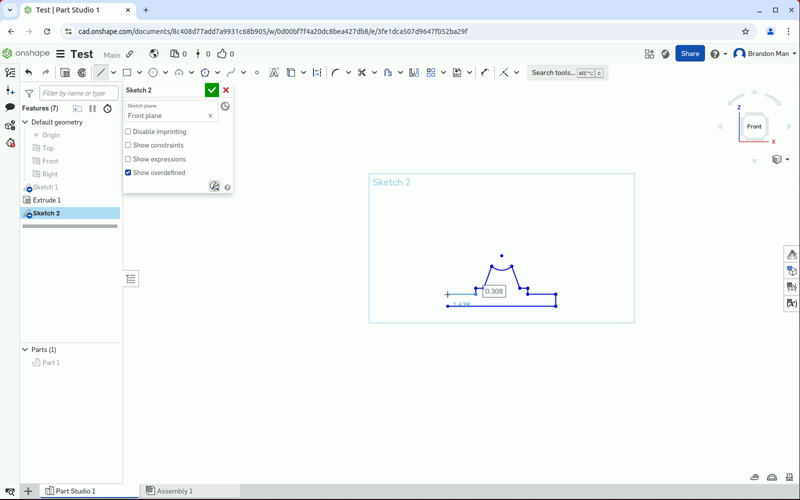
scroll(6)
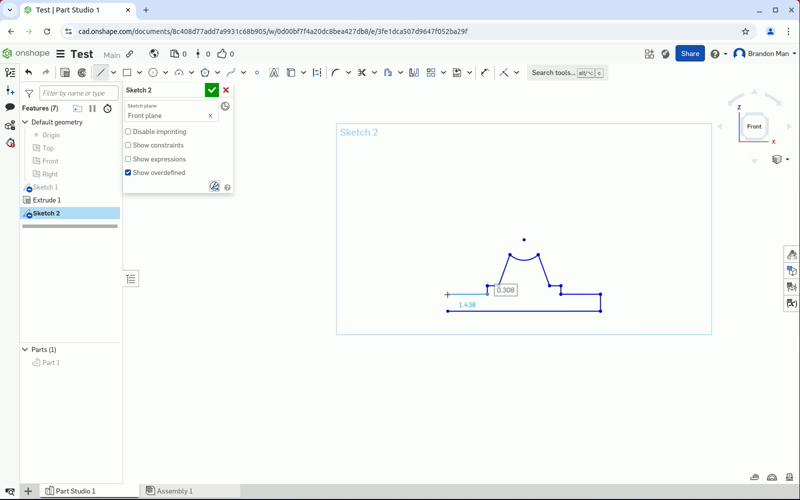
scroll(6)
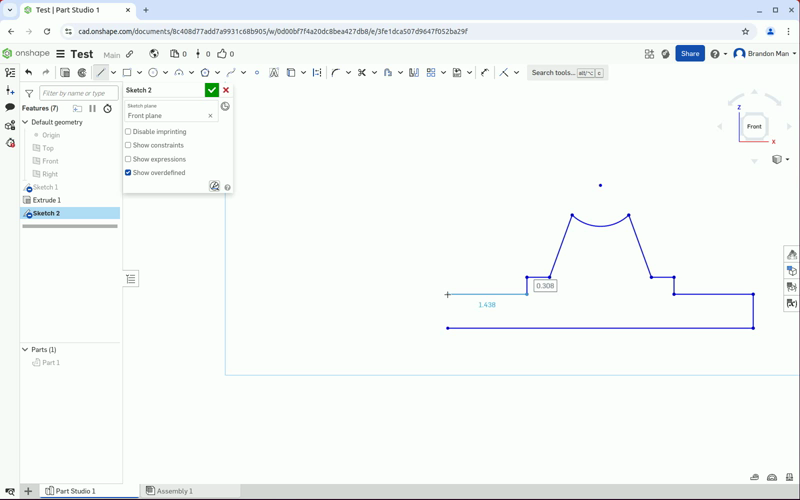
click(447, 294)
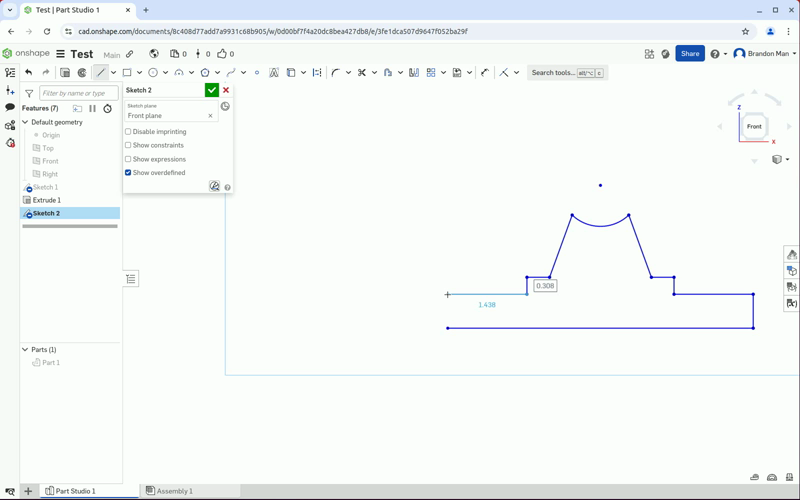
scroll(-6)
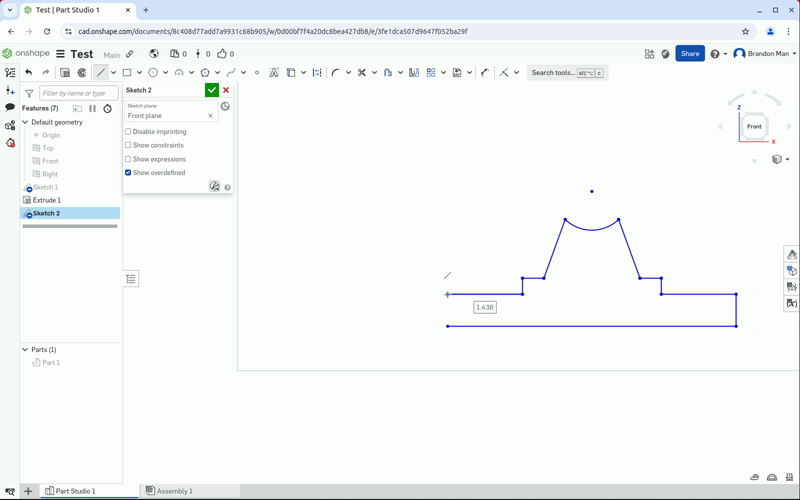
scroll(-6)
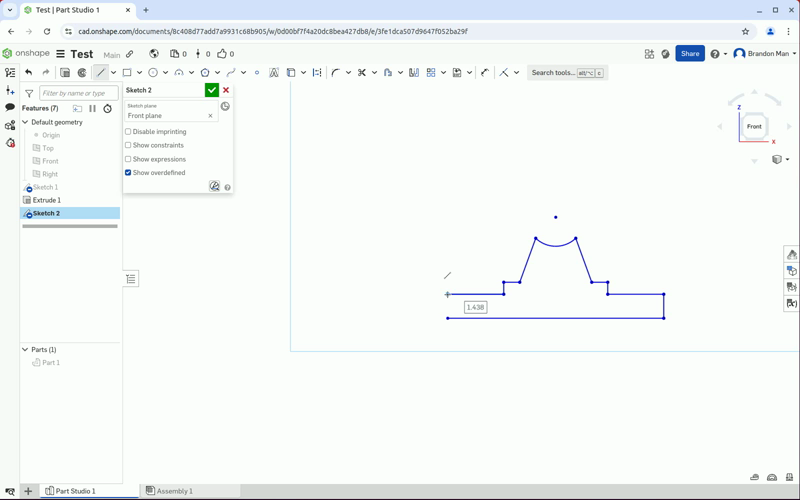
scroll(-6)
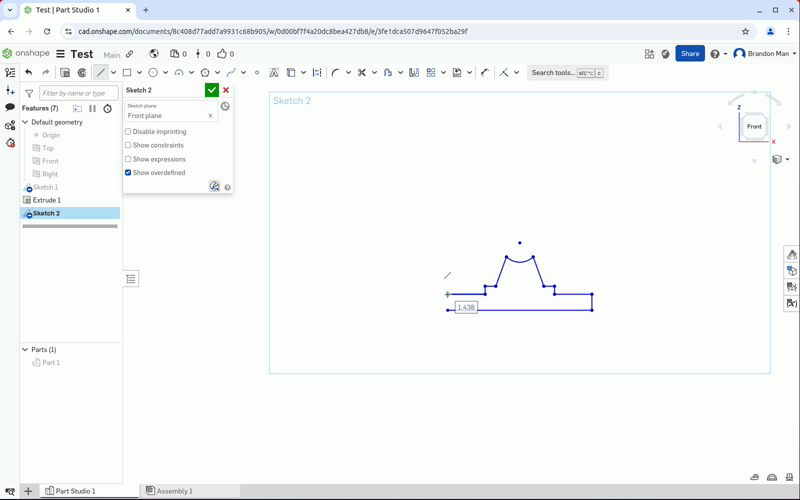
scroll(-6)
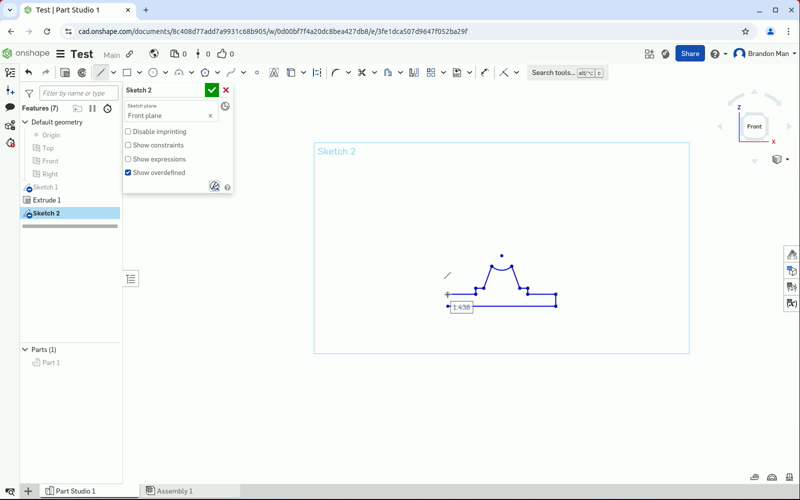
scroll(-6)
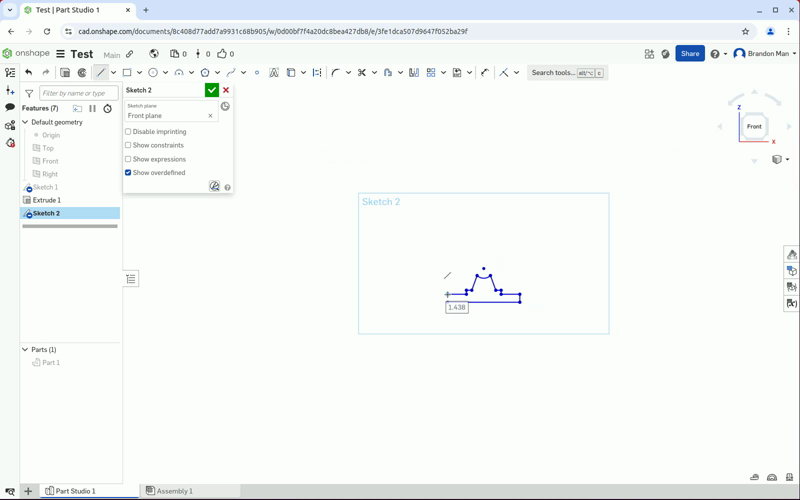
scroll(-6)
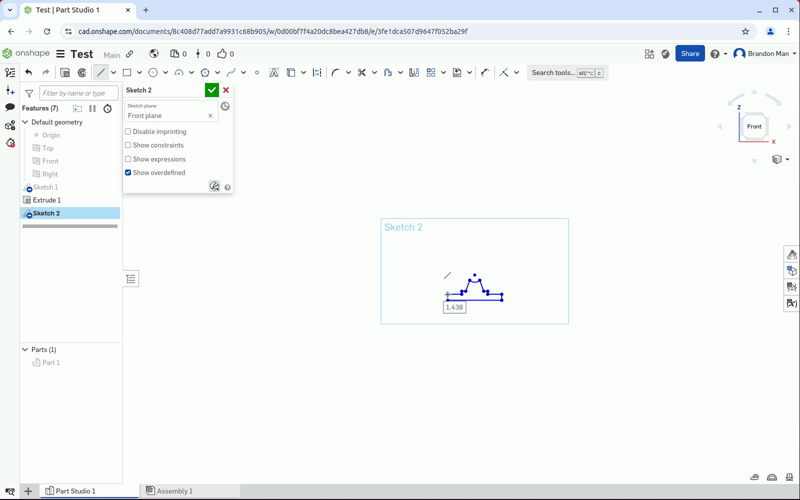
scroll(-6)
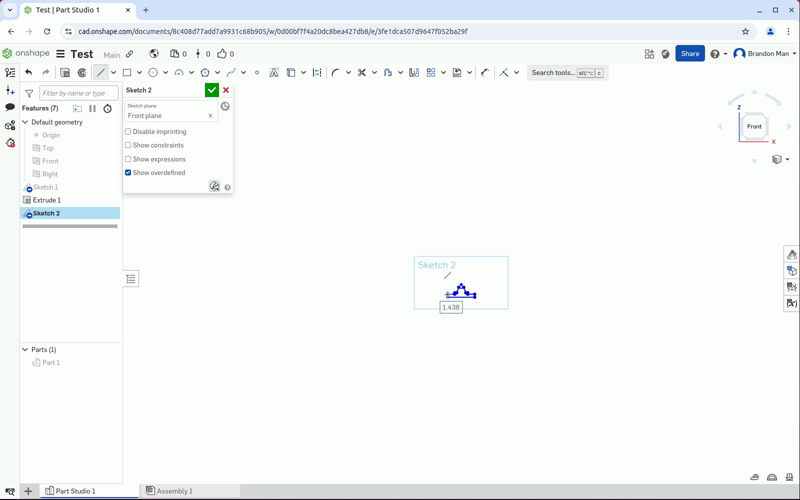
key_up(shift)
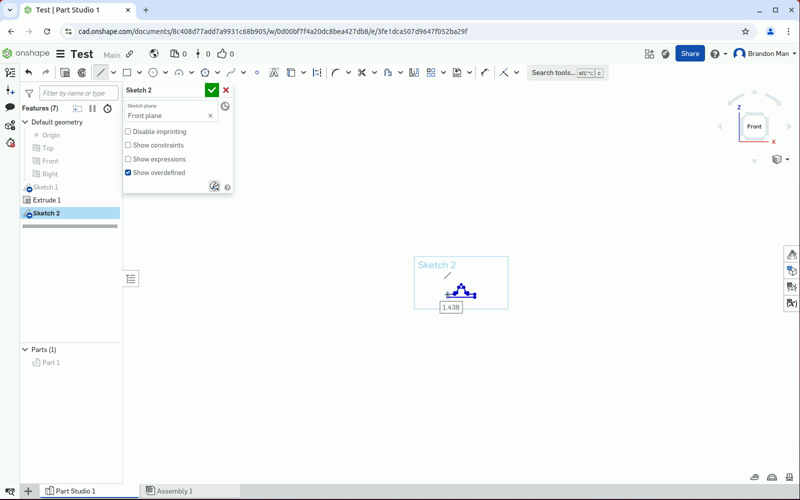
mouse_move(477, 294)
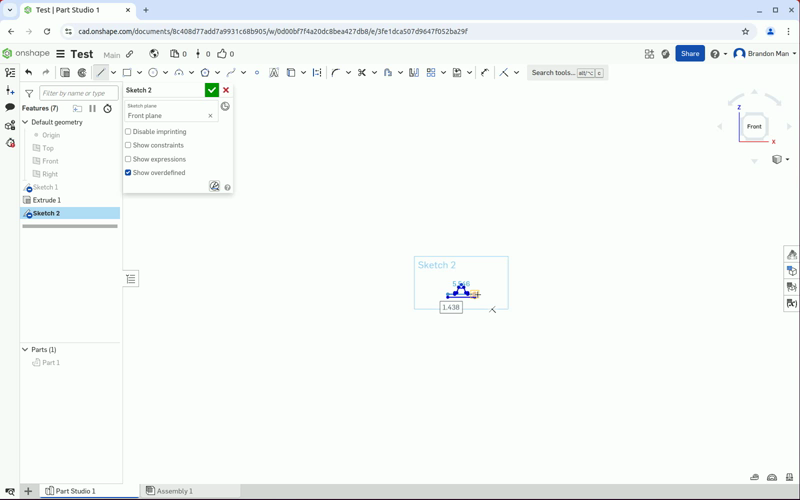
key_down(shift)
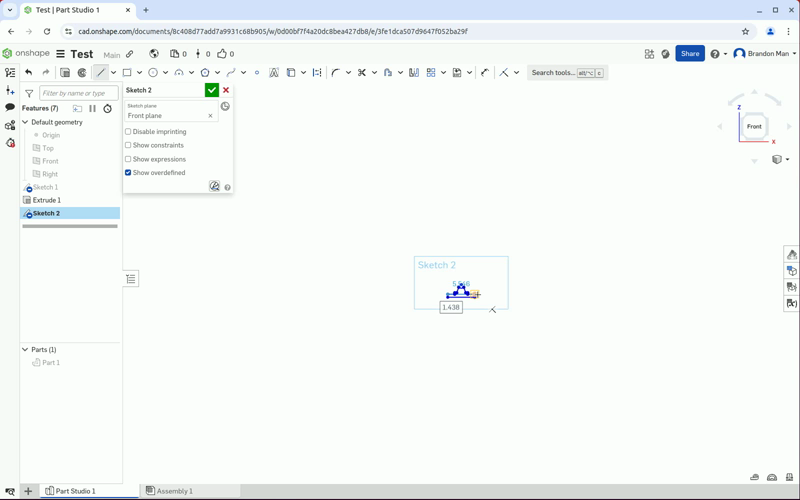
mouse_move(447, 297)
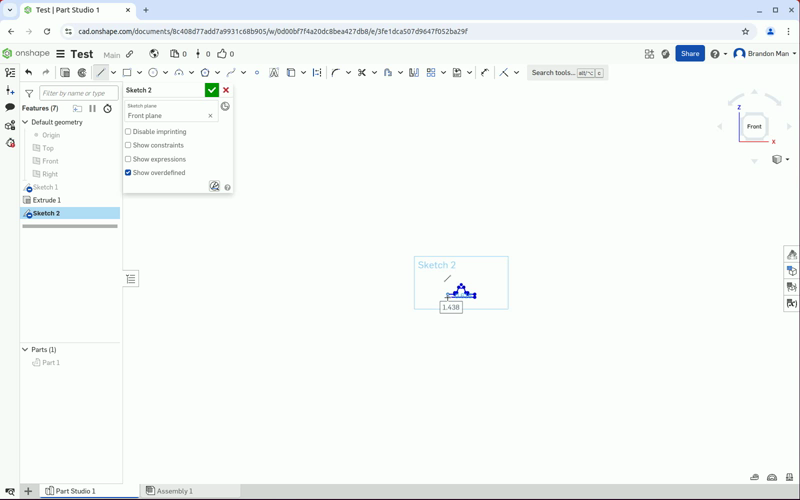
scroll(6)
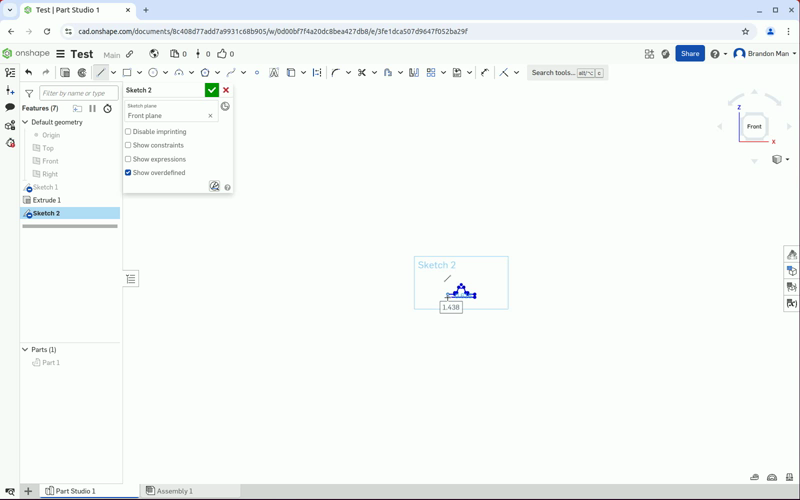
scroll(6)
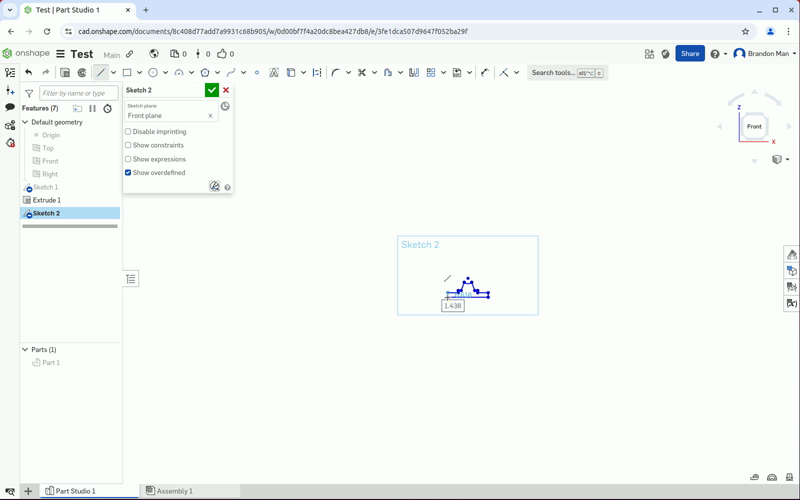
scroll(6)
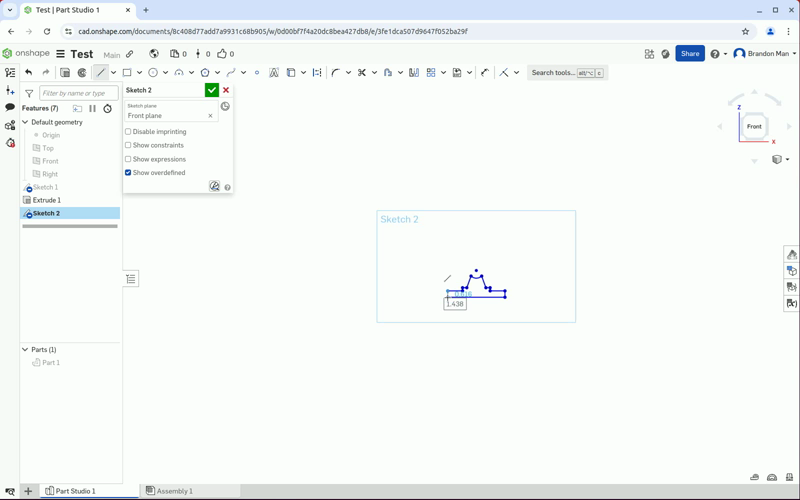
scroll(6)
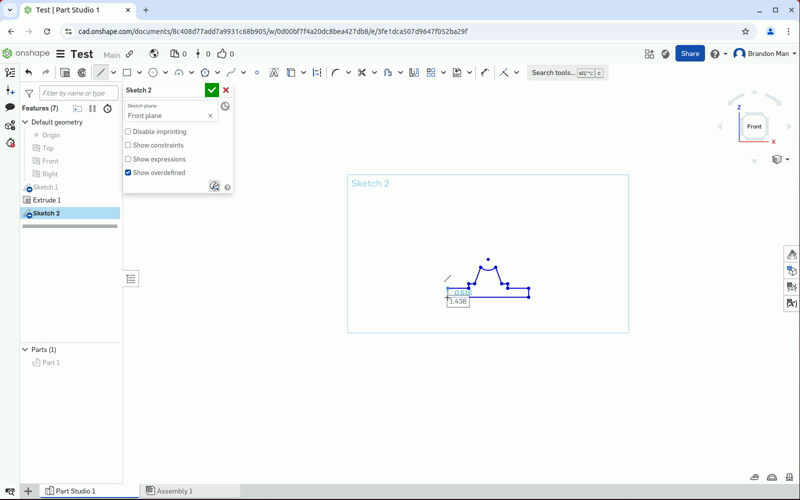
scroll(6)
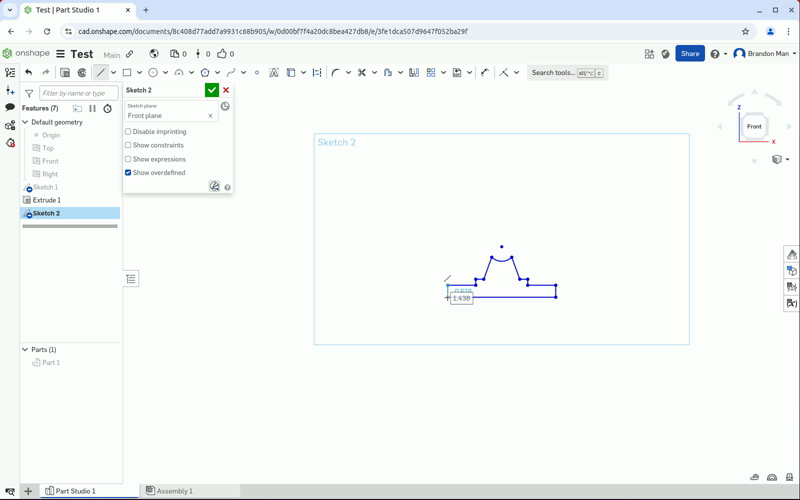
scroll(6)
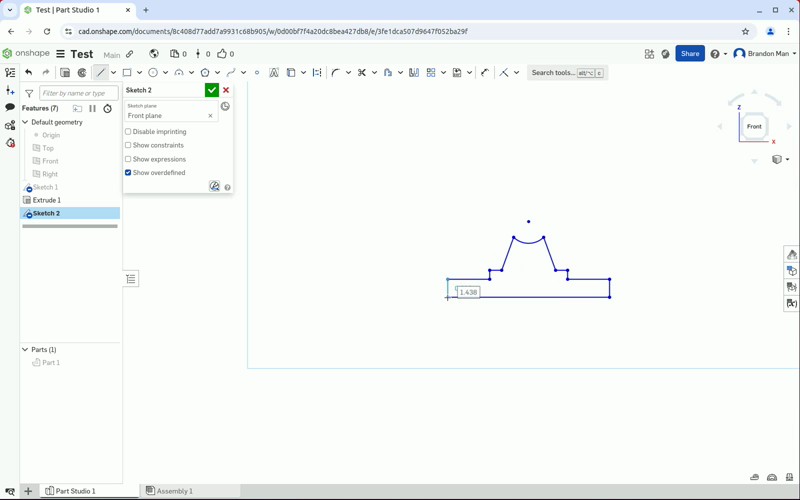
scroll(6)
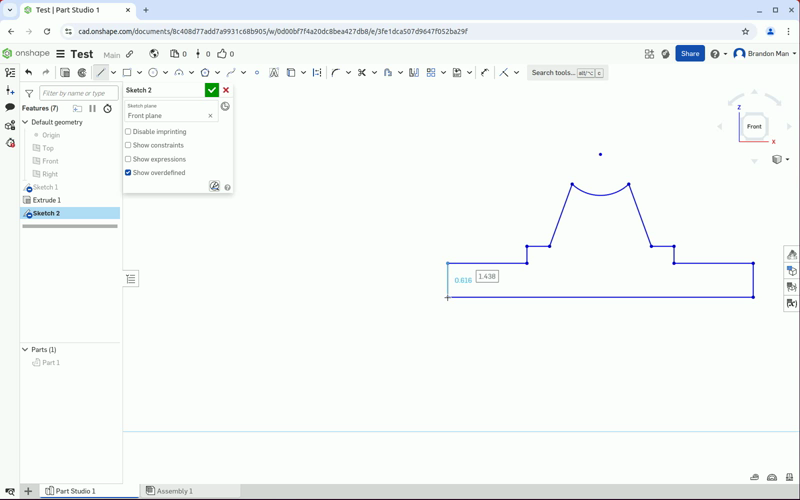
key_up(shift)
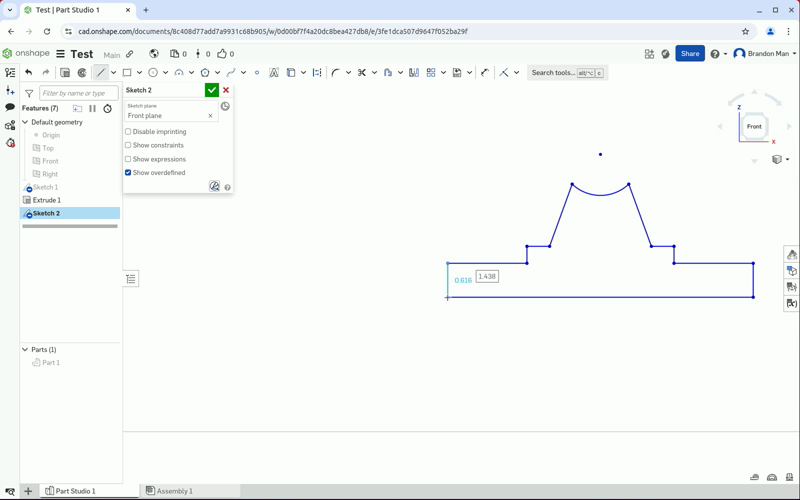
click(447, 297)
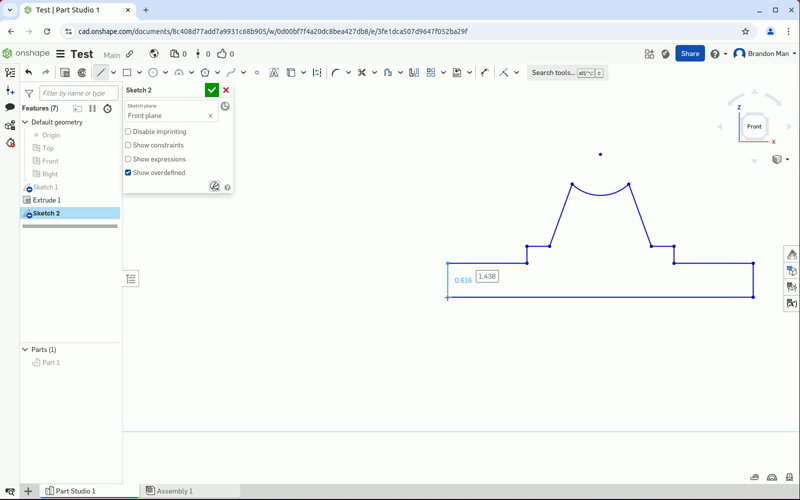
scroll(-6)
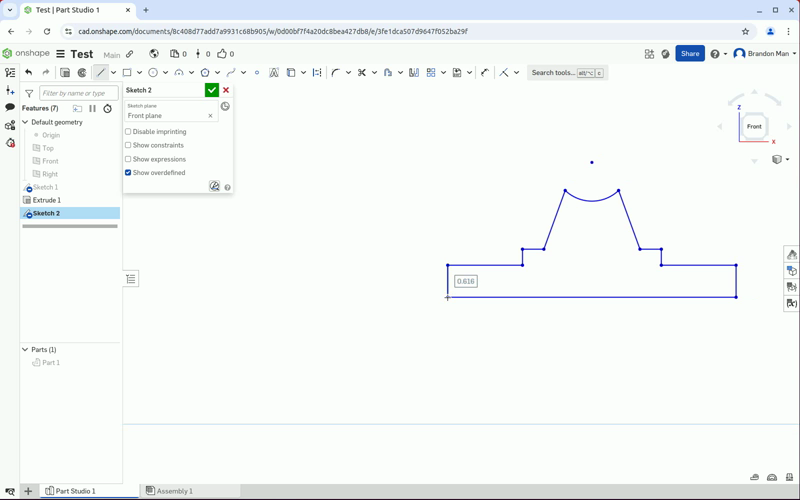
scroll(-6)
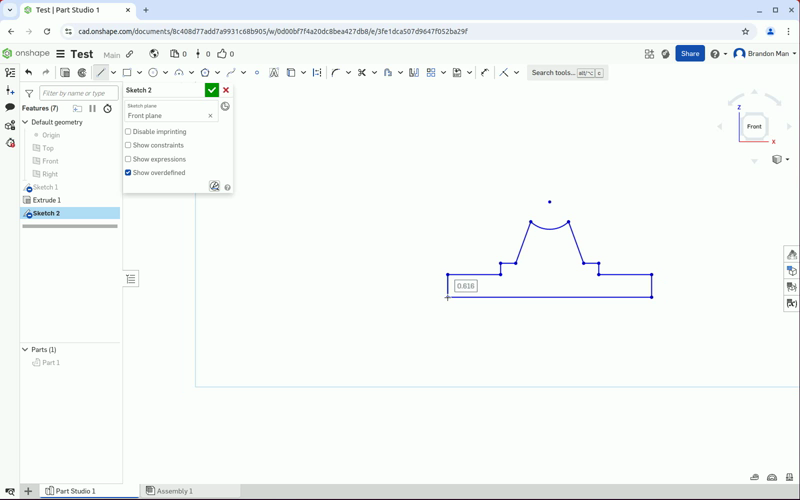
scroll(-6)
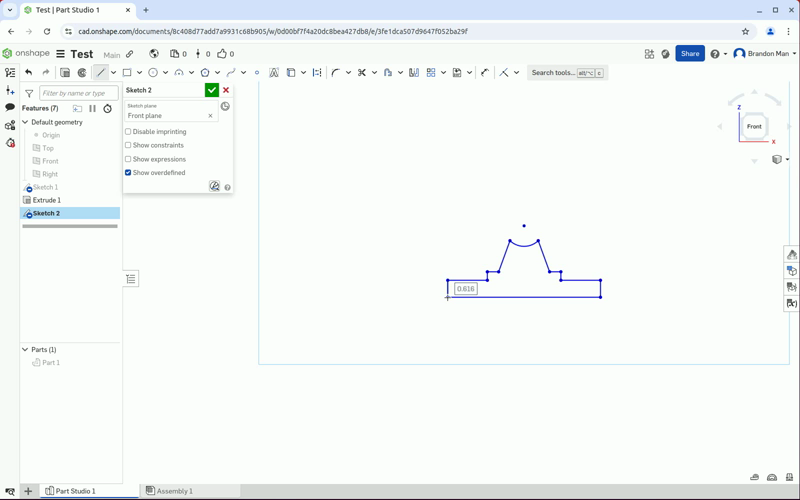
scroll(-6)
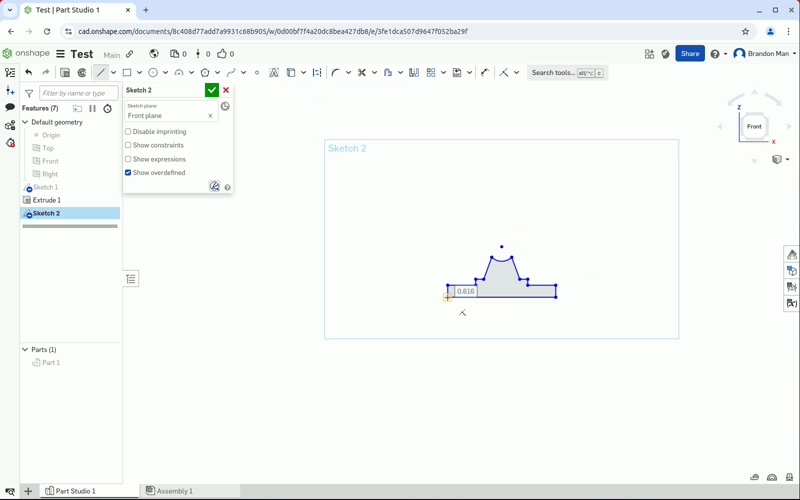
scroll(-6)
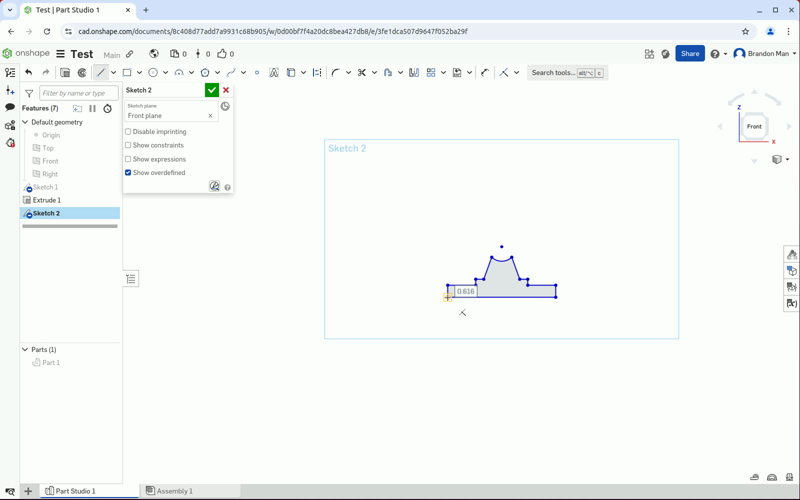
scroll(-6)
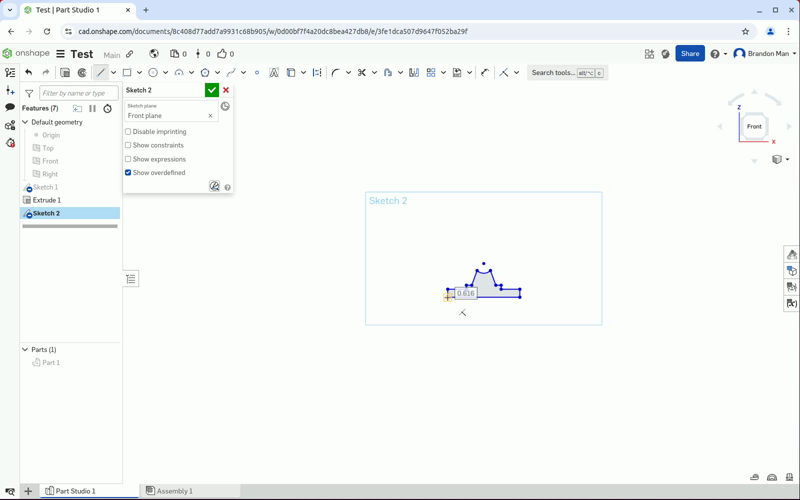
scroll(-6)
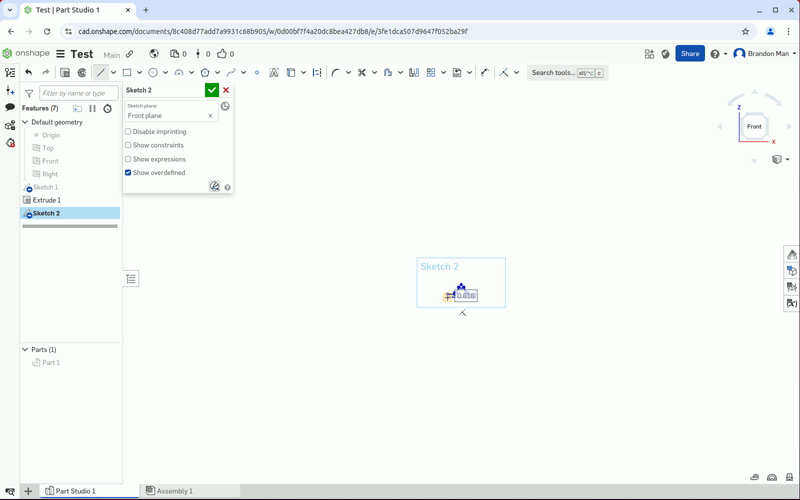
key(esc)
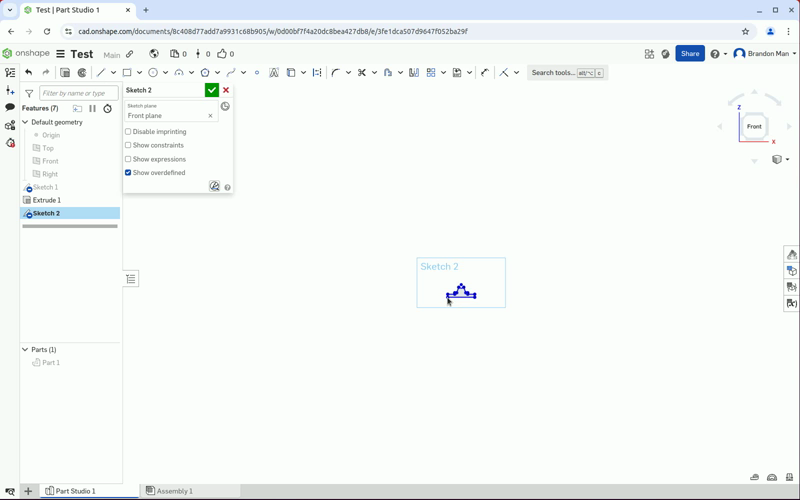
mouse_move(463, 288)
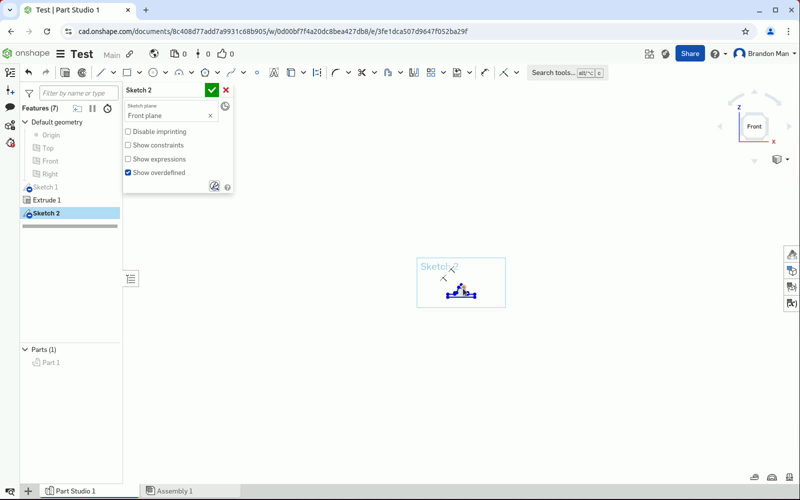
scroll(6)
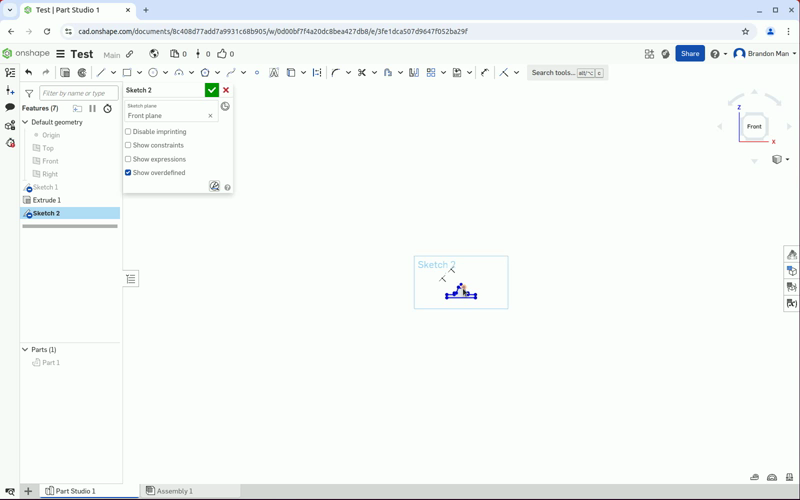
scroll(6)
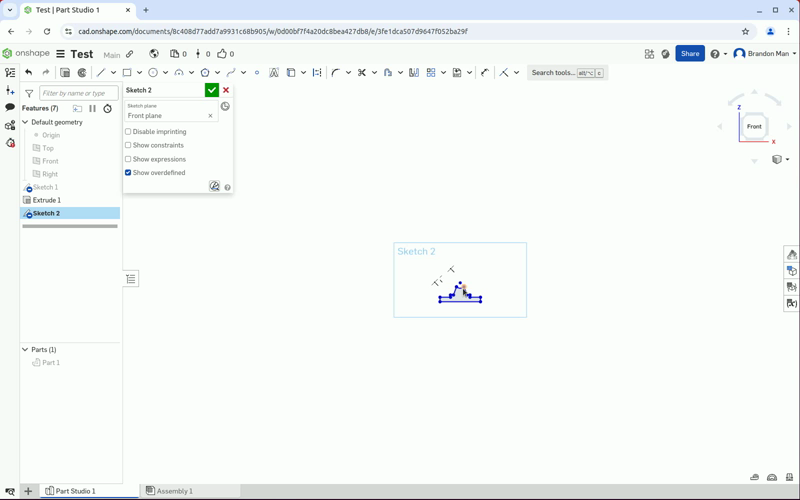
scroll(6)
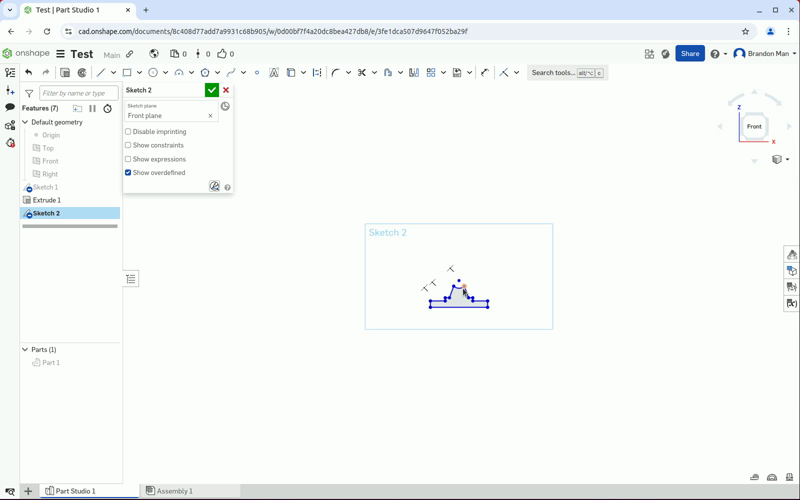
scroll(6)
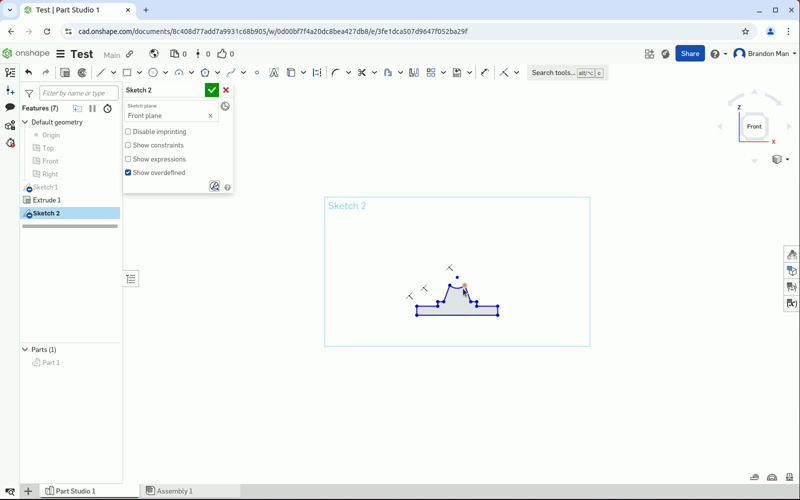
scroll(6)
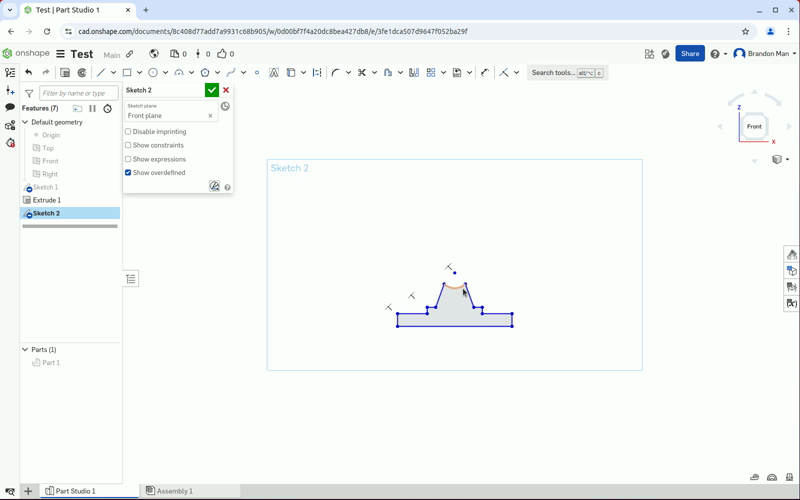
scroll(6)
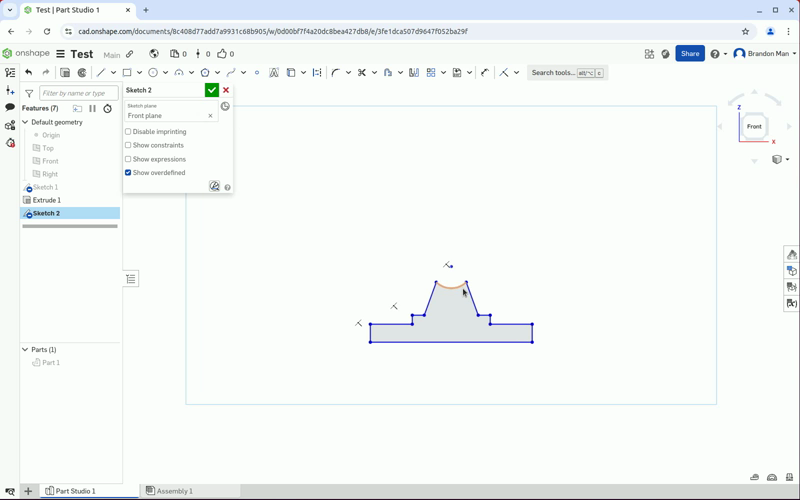
scroll(6)
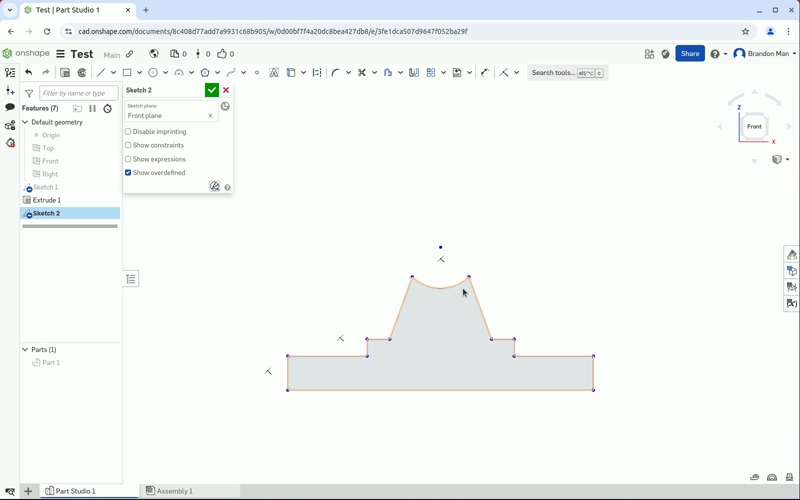
click(463, 288)
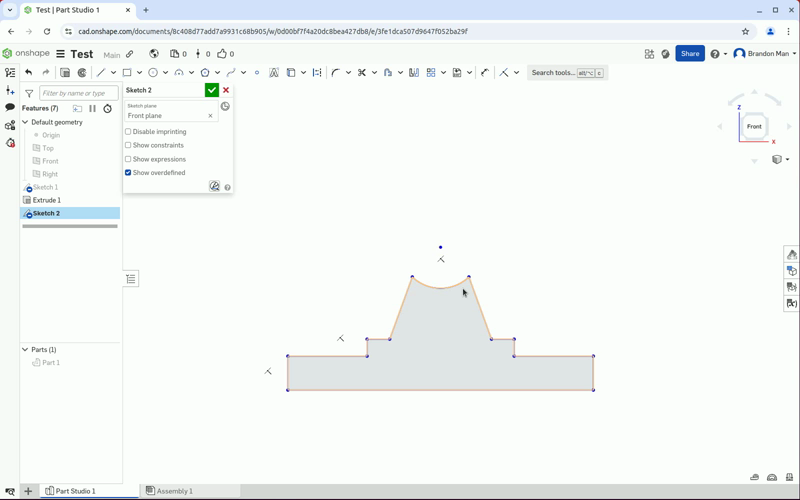
scroll(-6)
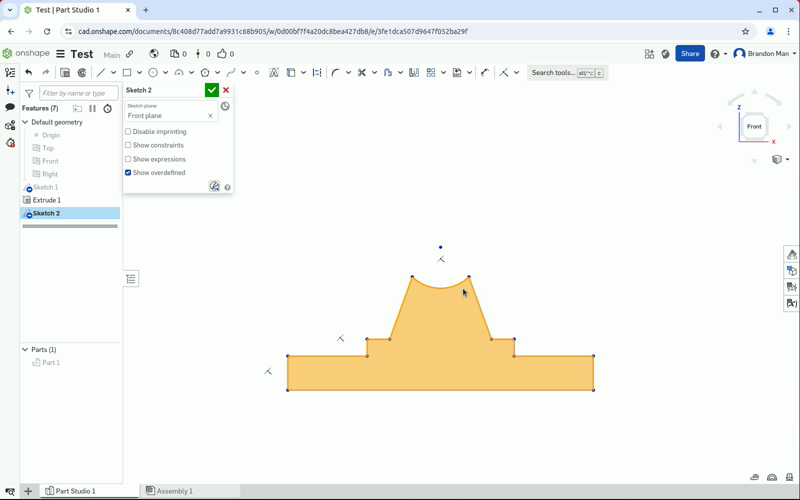
scroll(-6)
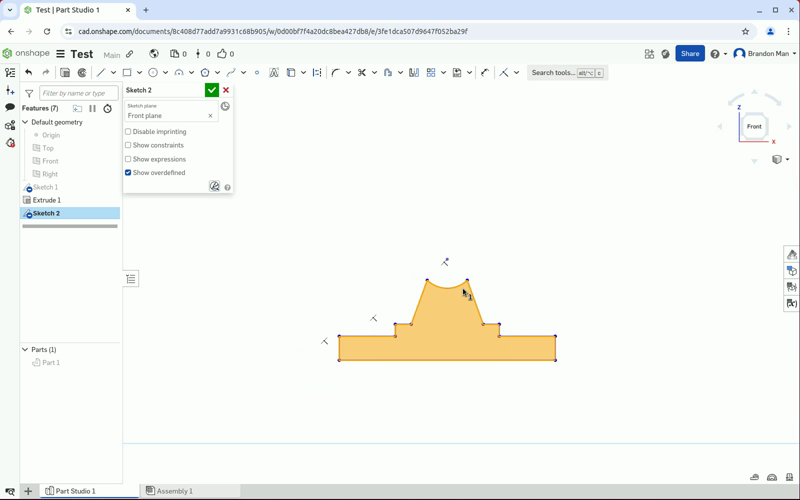
scroll(-6)
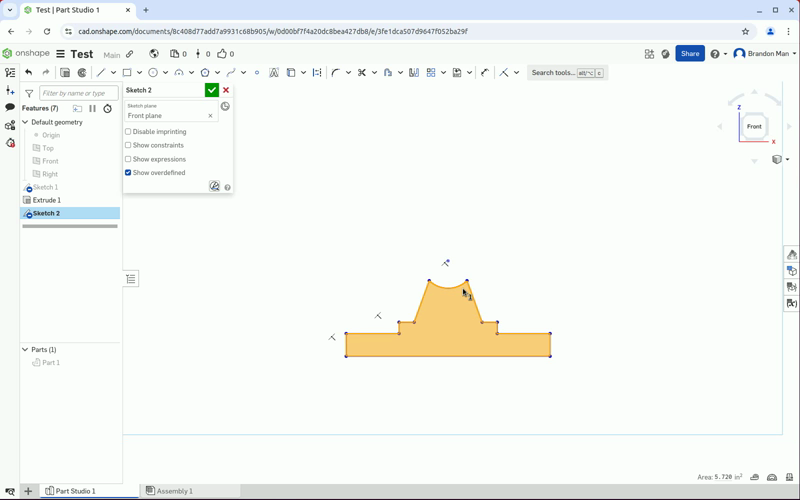
scroll(-6)
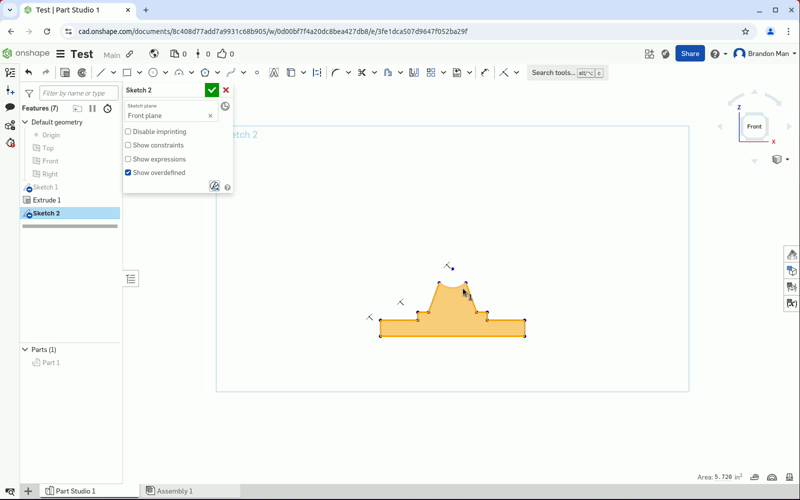
scroll(-6)
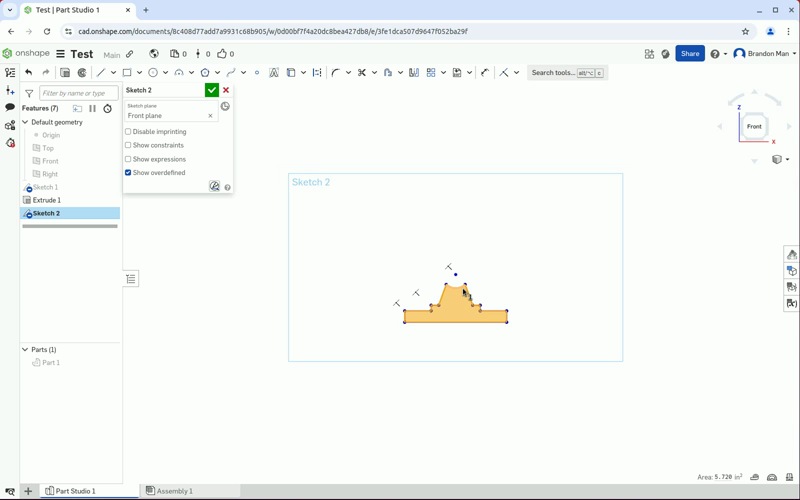
scroll(-6)
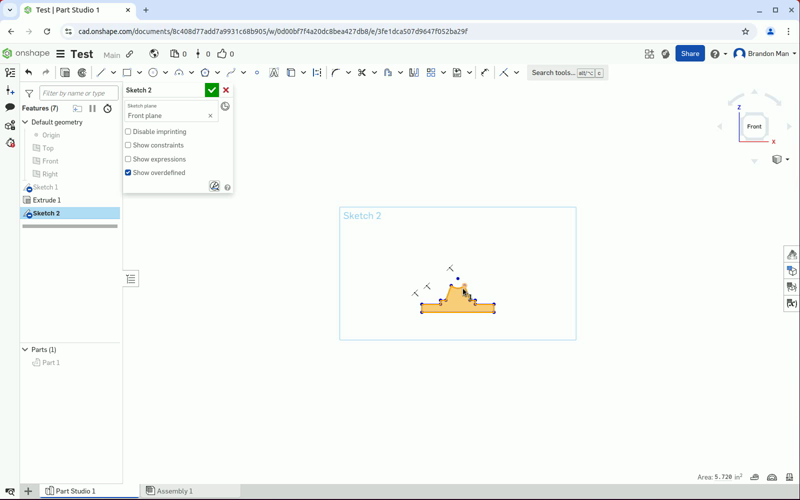
scroll(-6)
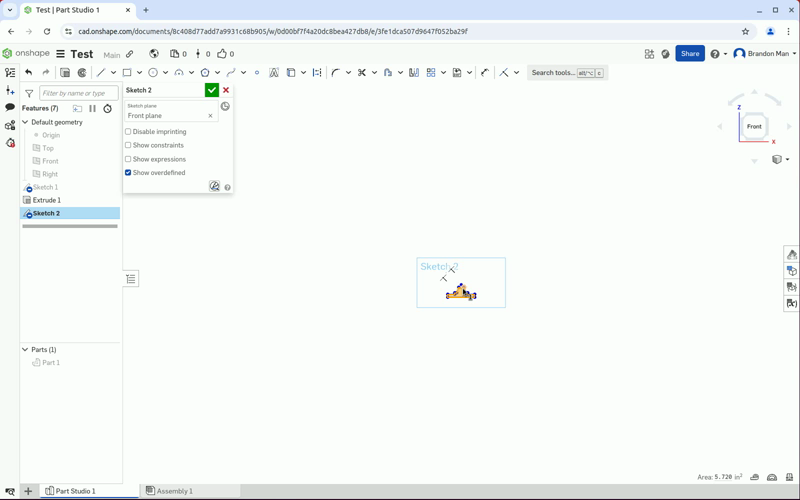
mouse_move(73, 352)
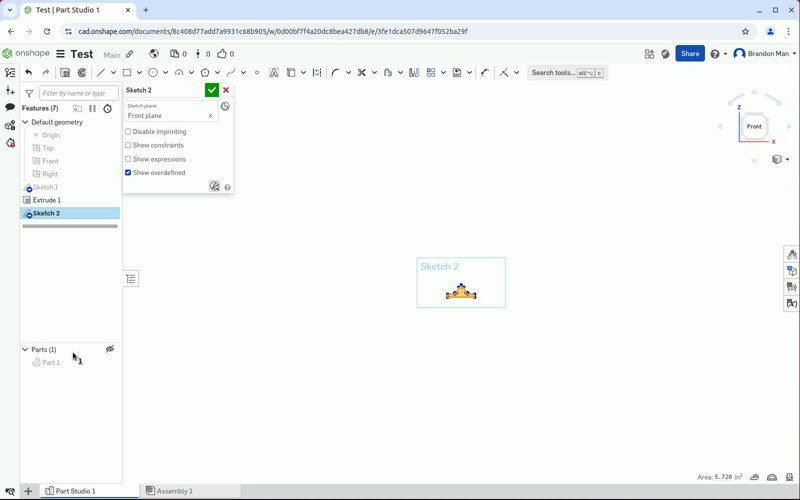
key(shift+y)
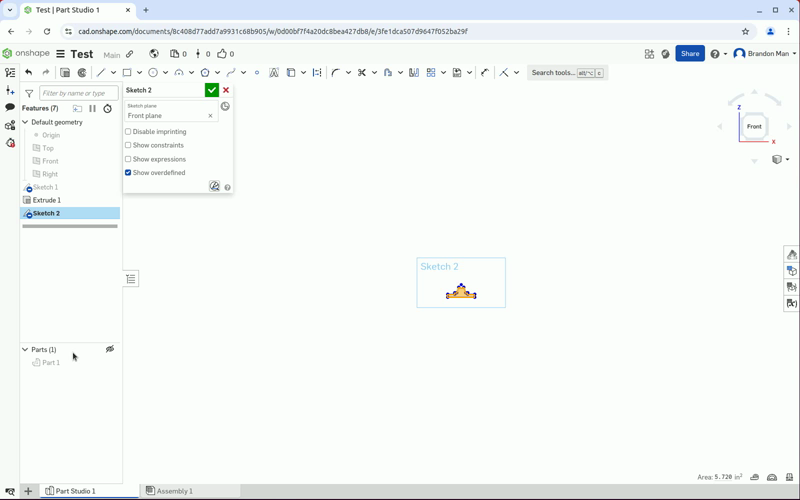
key(shift+e)
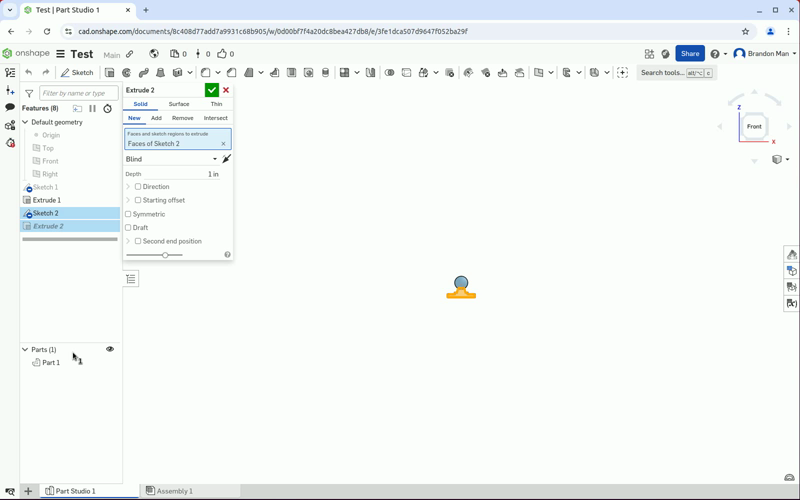
mouse_move(143, 106)
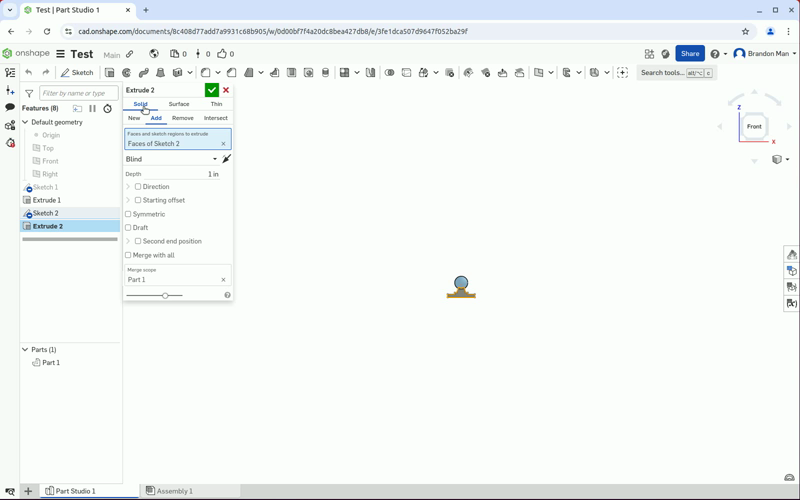
click(143, 106)
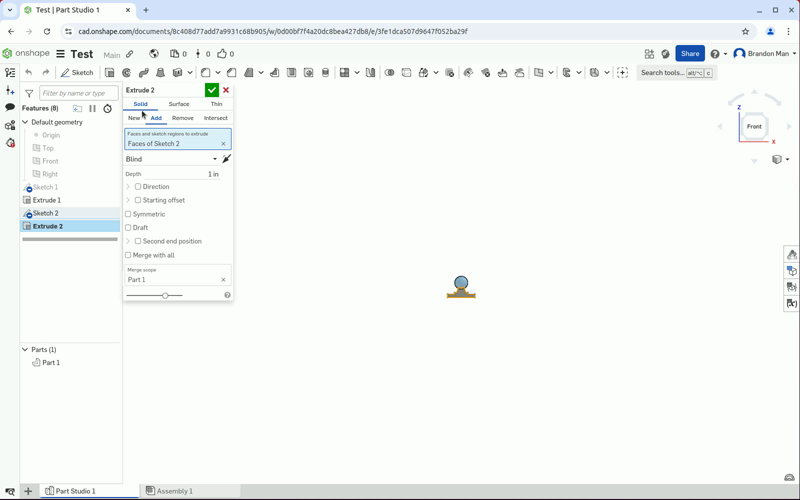
mouse_move(137, 120)
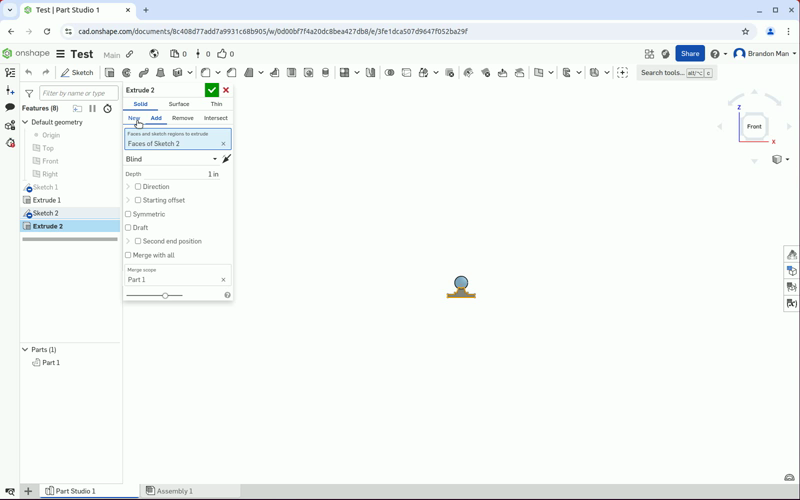
click(137, 120)
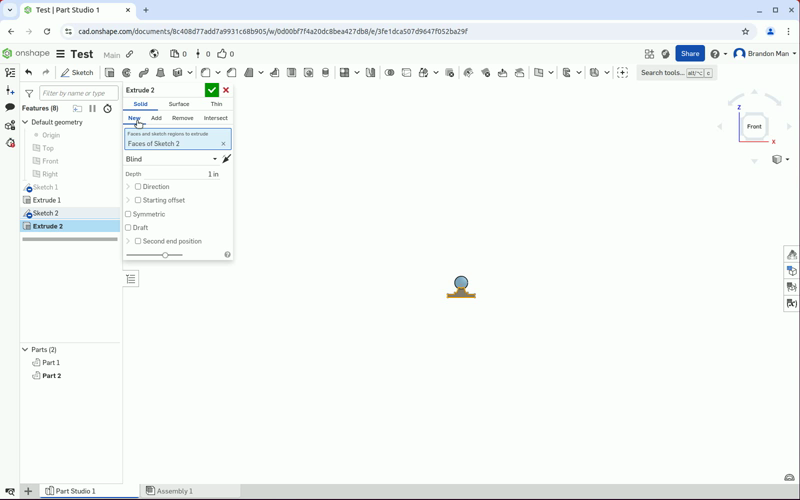
key(tab, 4)
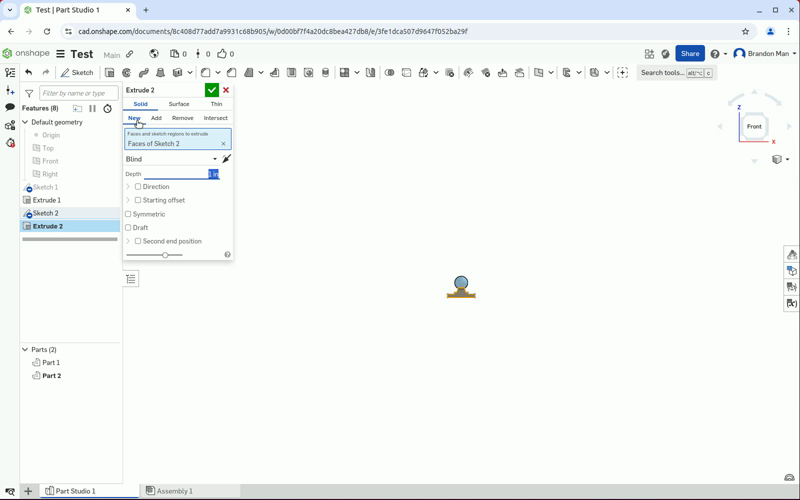
text(23.108)
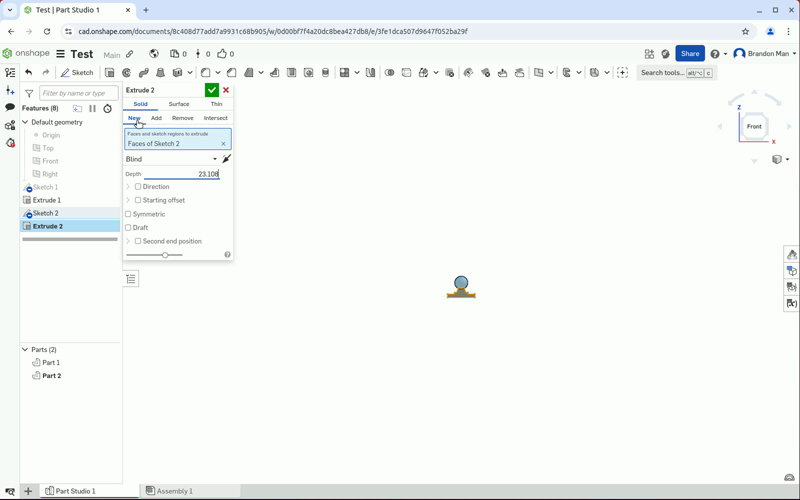
key(enter)
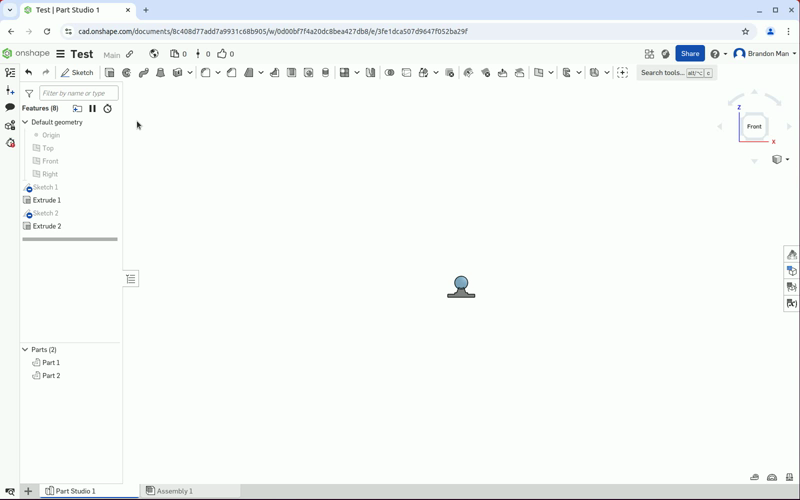
key(shift+h)
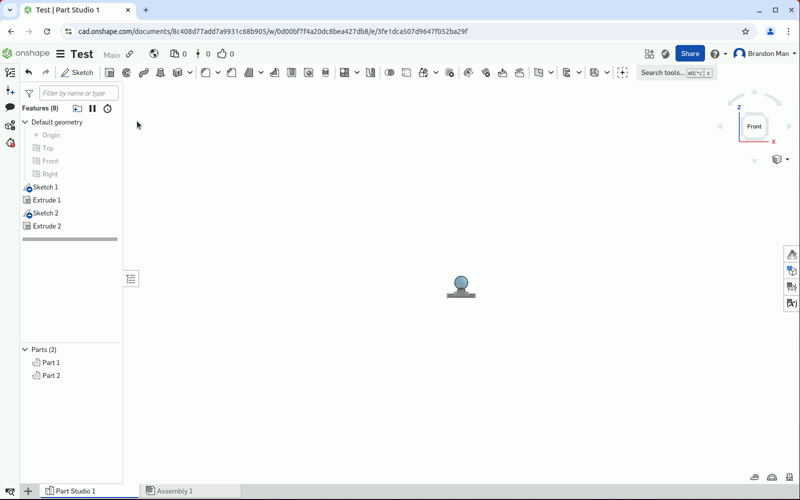
key(shift+h)
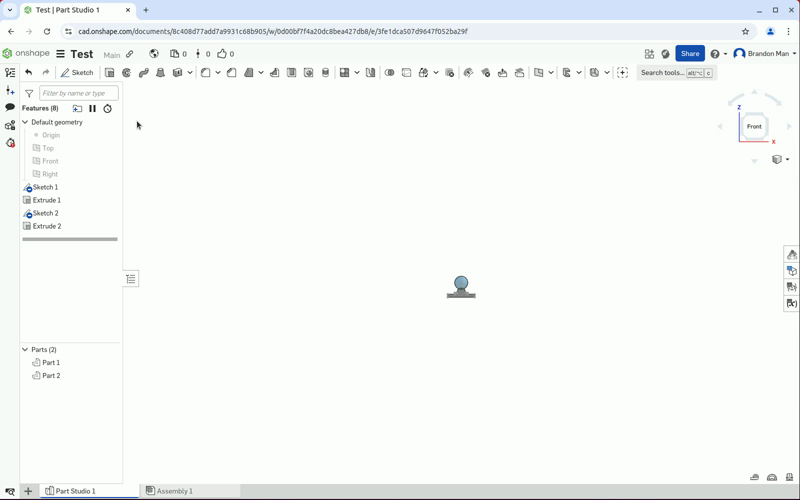
key(shift+7)
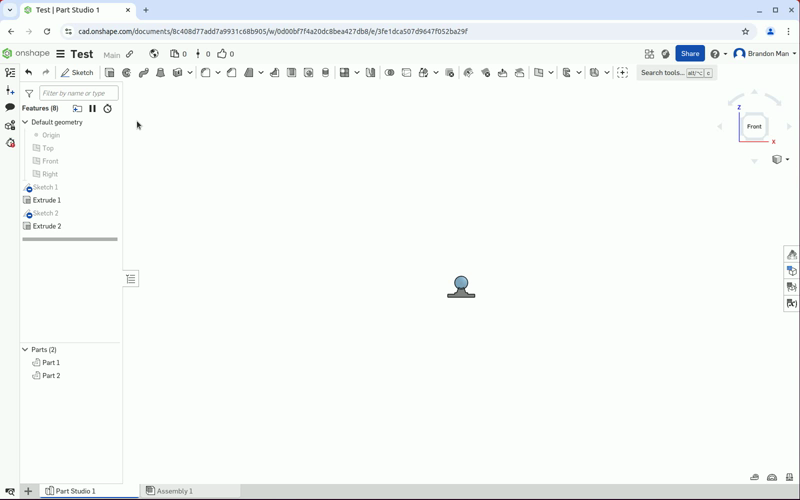
key(left, 2)
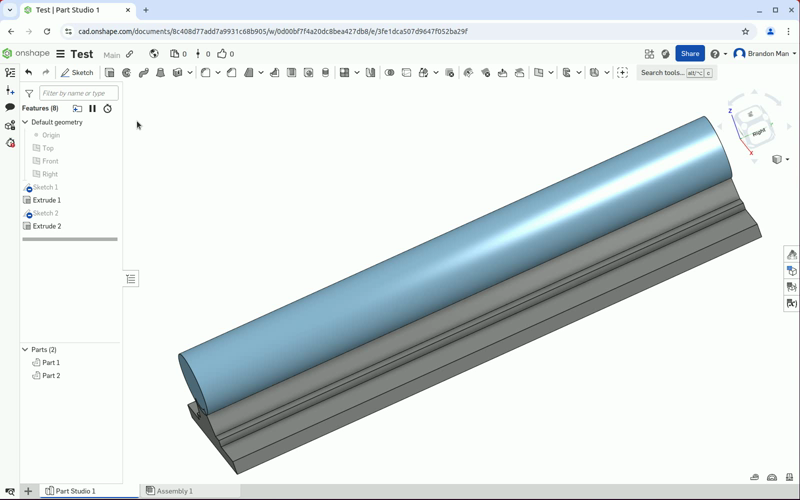
key(down, 2)
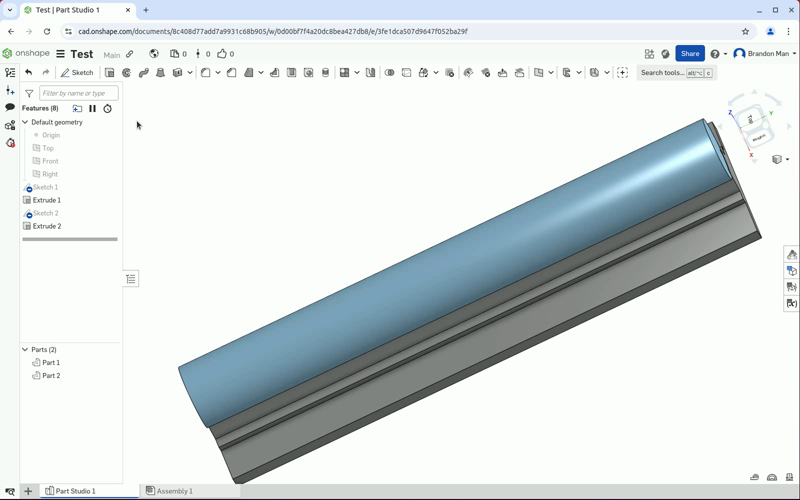
key(up, 2)
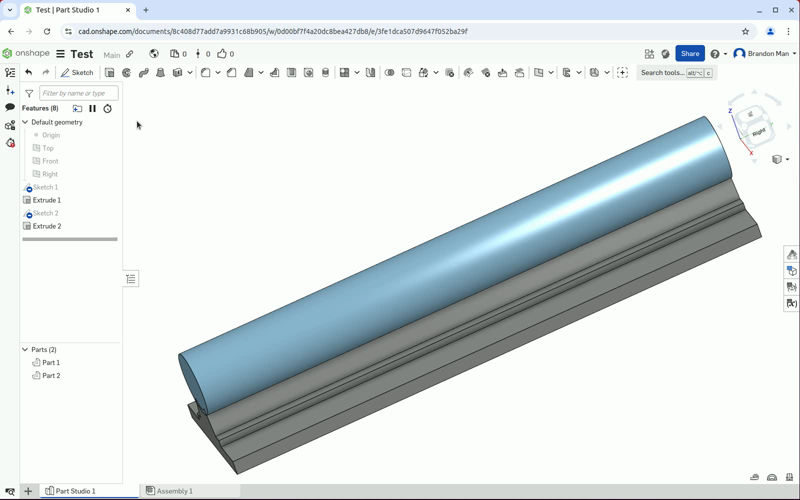
key(right, 2)
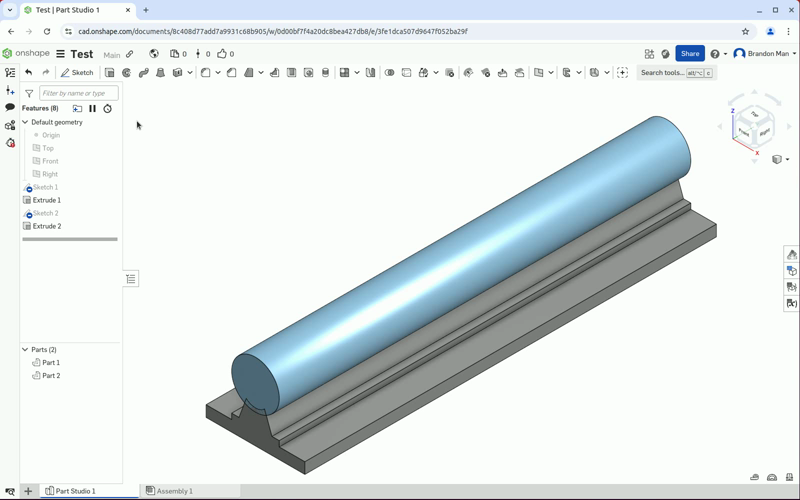
mouse_move(73, 189)
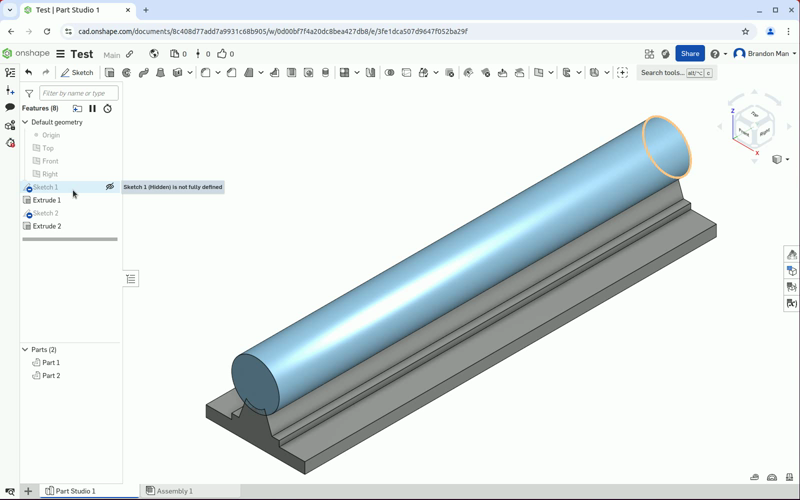
click(73, 189)